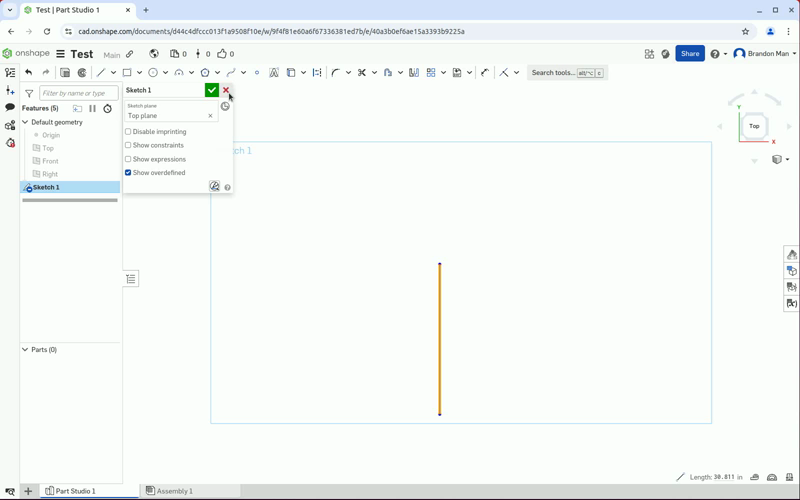
key(shift+h)
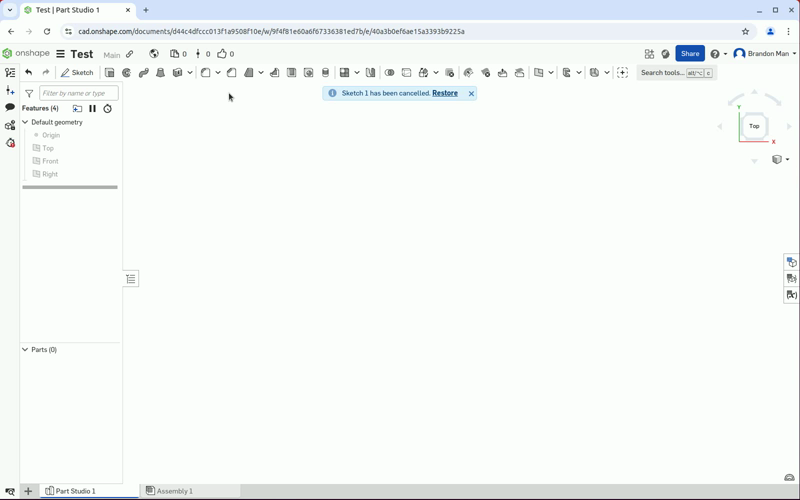
mouse_move(73, 352)
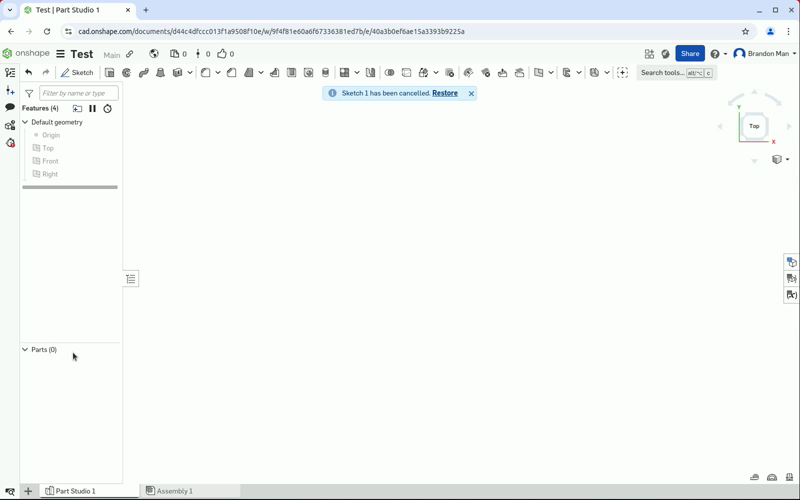
key(y)
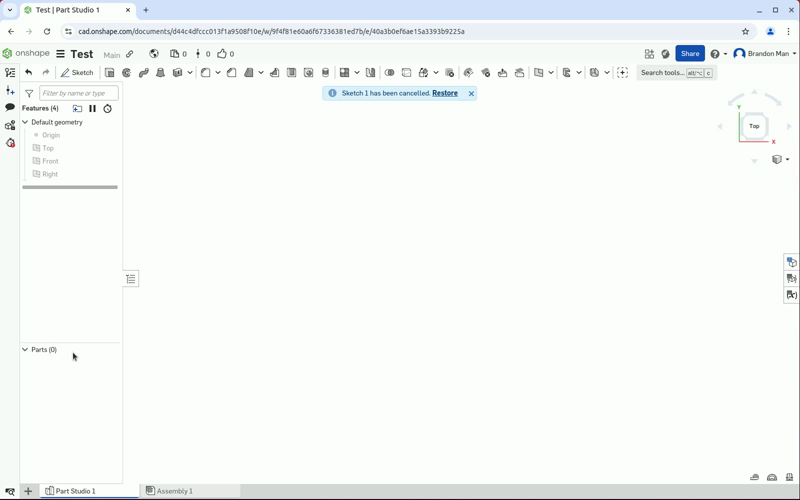
key(shift+p)
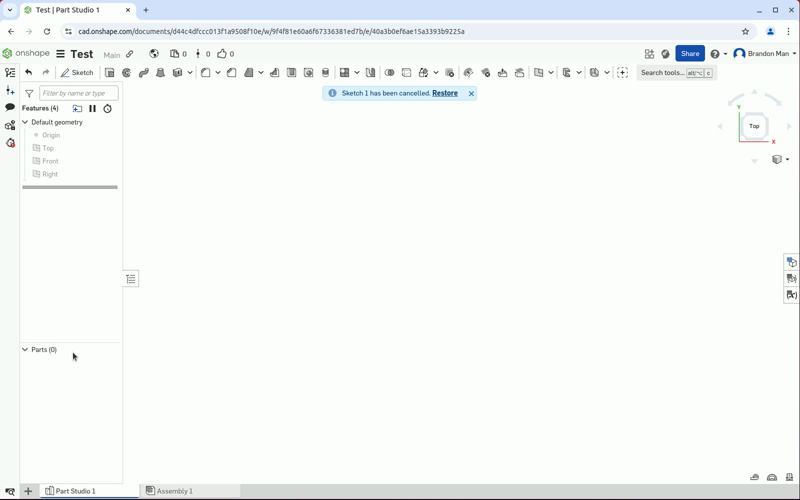
key(space)
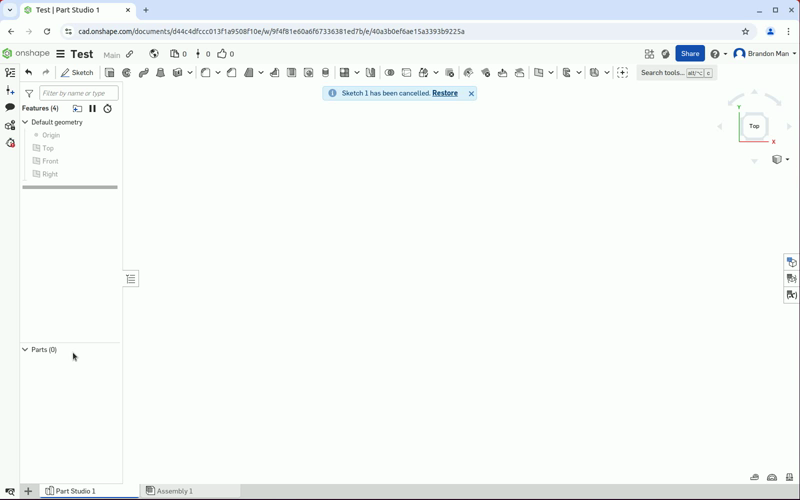
key_down(shift)
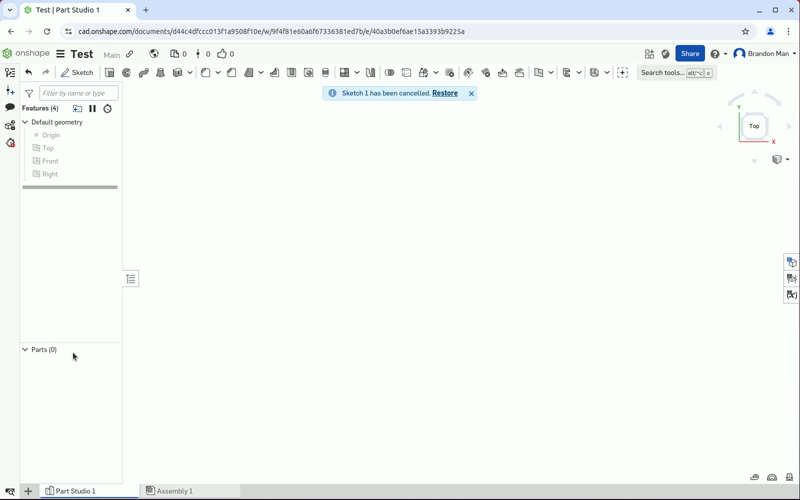
key(up)
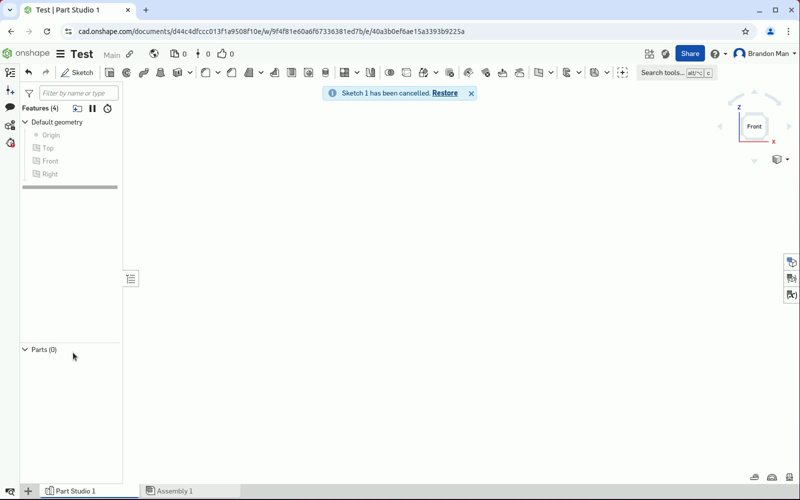
key_up(shift)
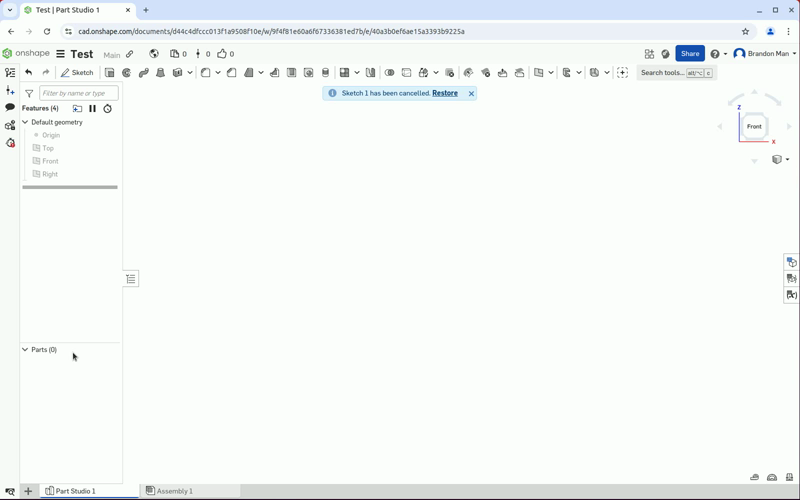
mouse_move(73, 352)
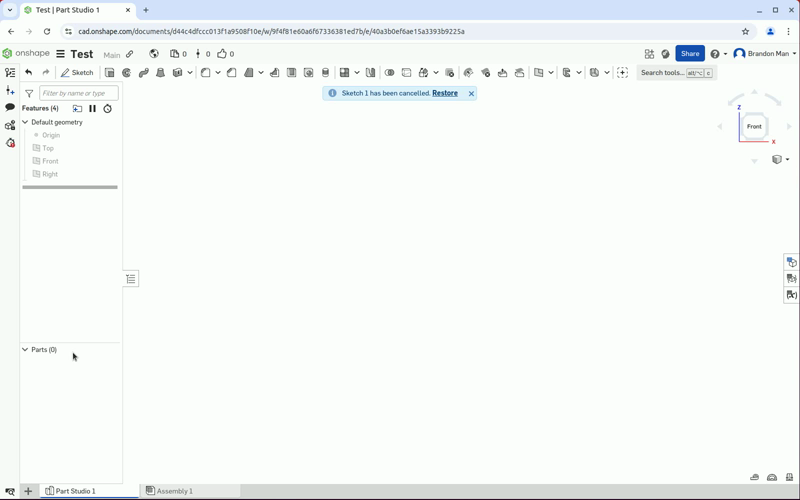
key(shift+y)
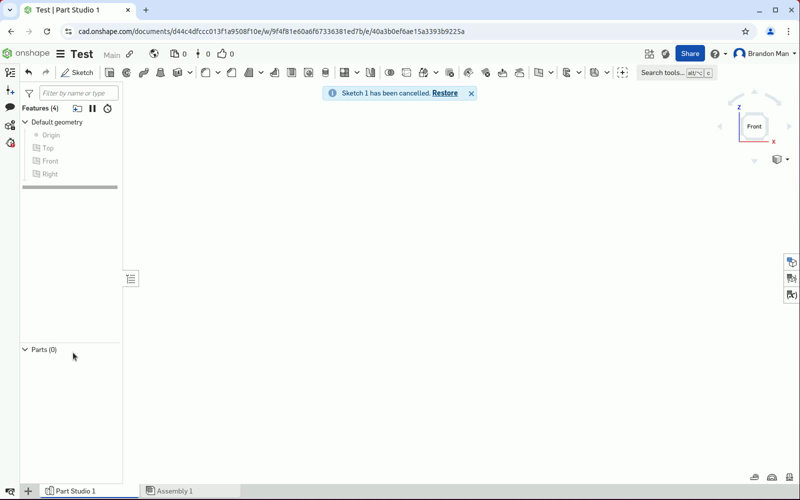
key(shift+s)
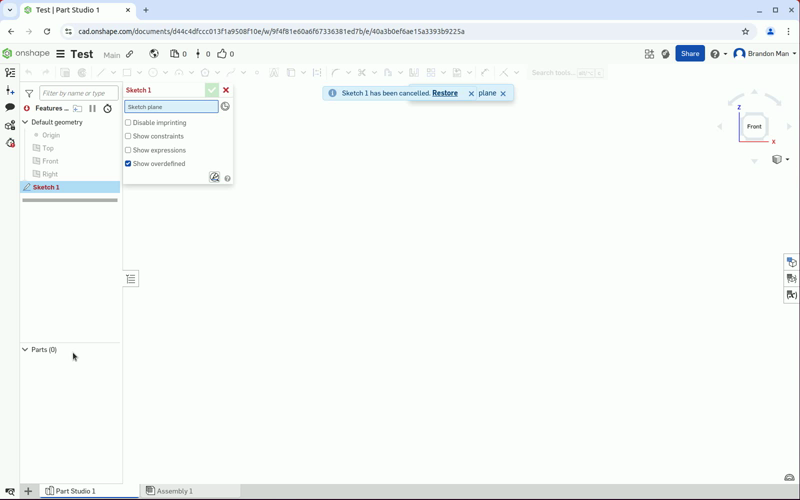
mouse_move(73, 163)
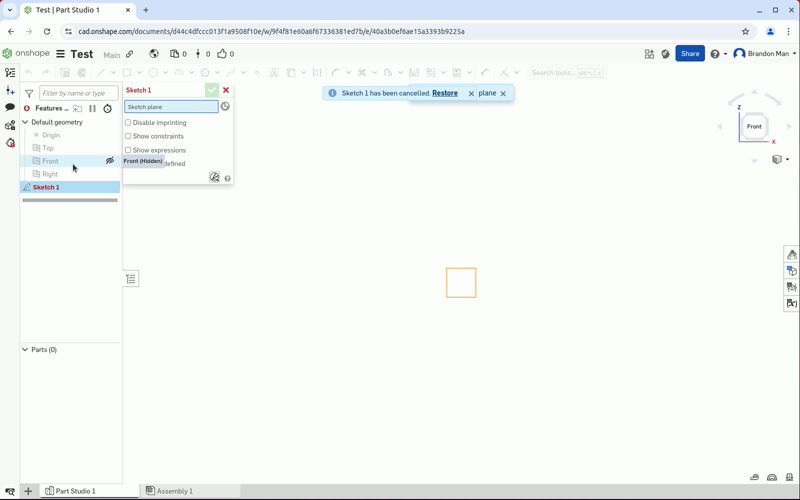
click(73, 163)
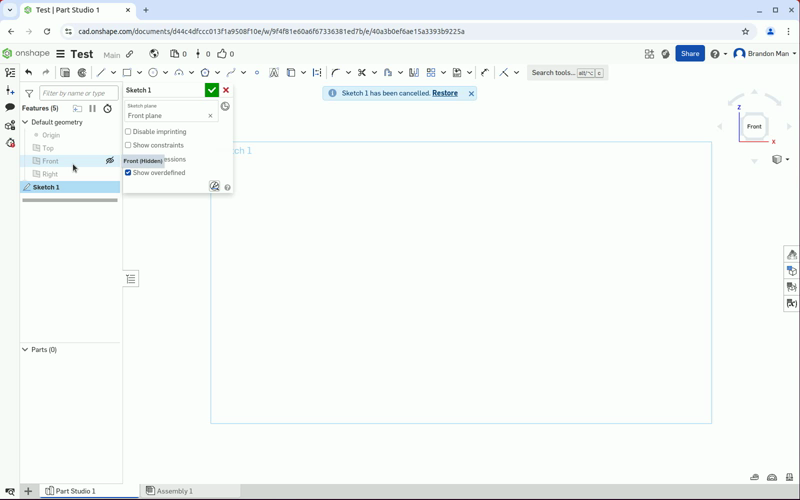
mouse_move(73, 352)
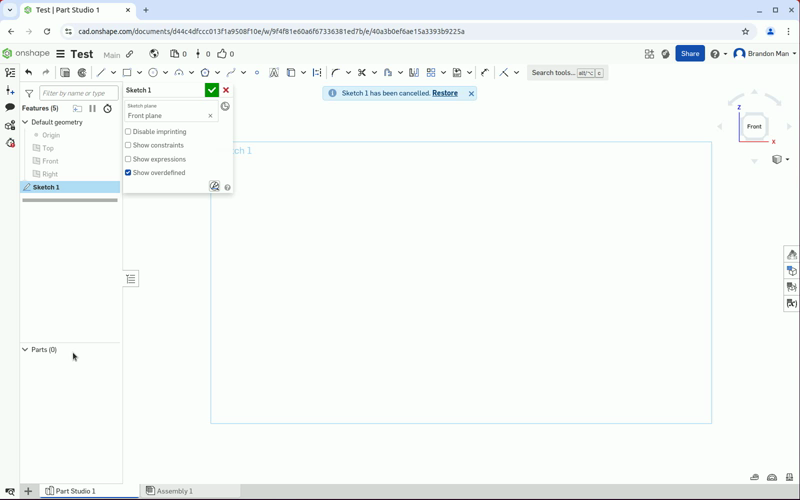
key(y)
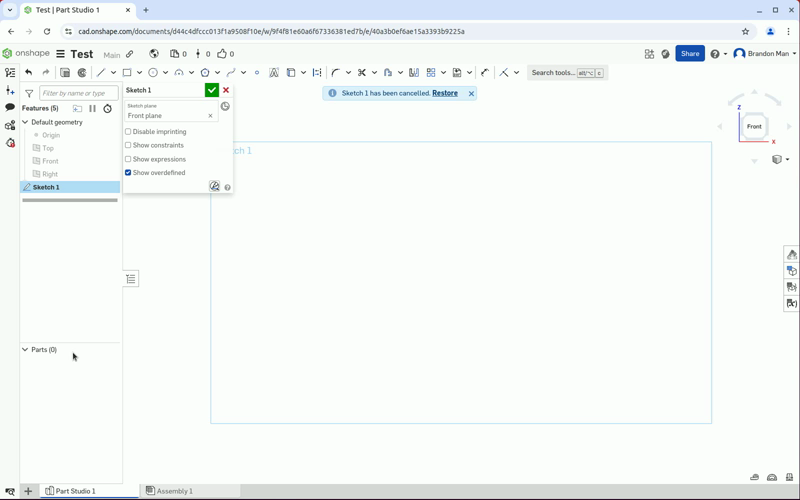
key(c)
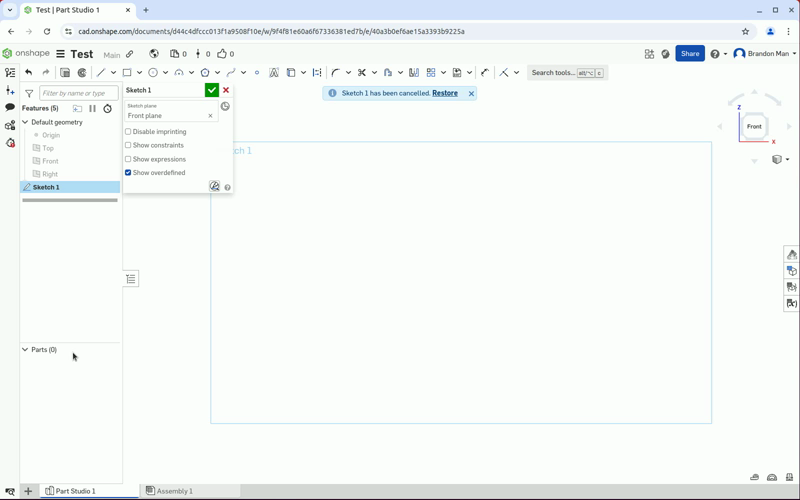
key_down(shift)
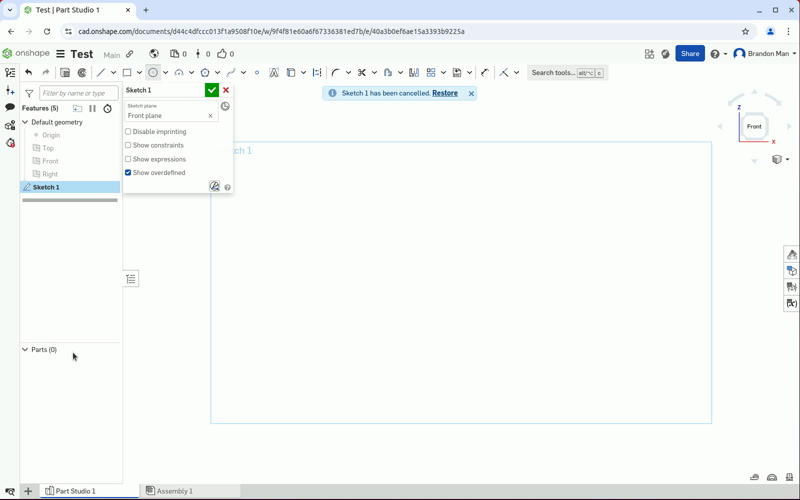
mouse_move(441, 265)
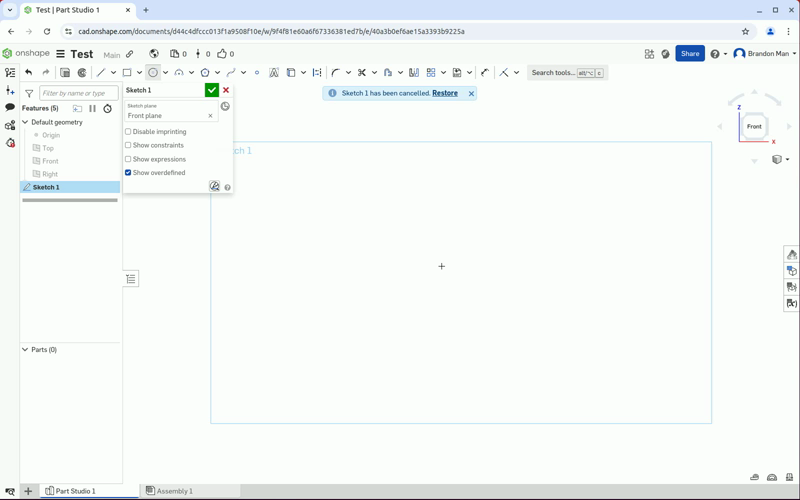
click(441, 265)
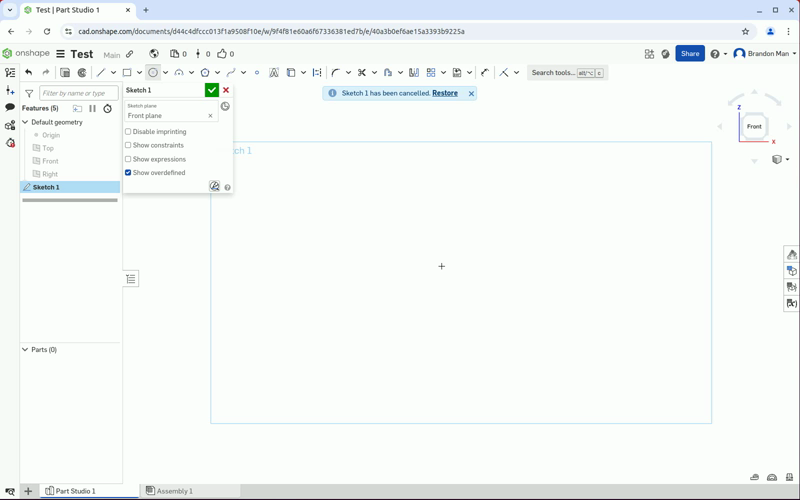
key_up(shift)
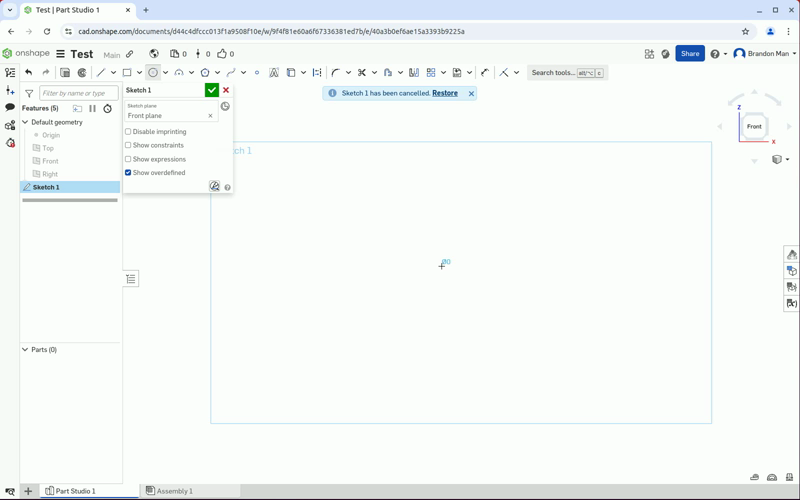
mouse_move(444, 265)
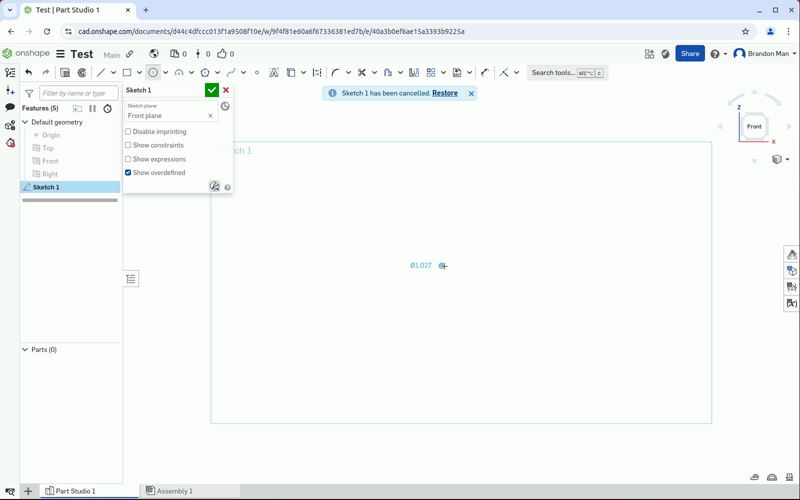
scroll(6)
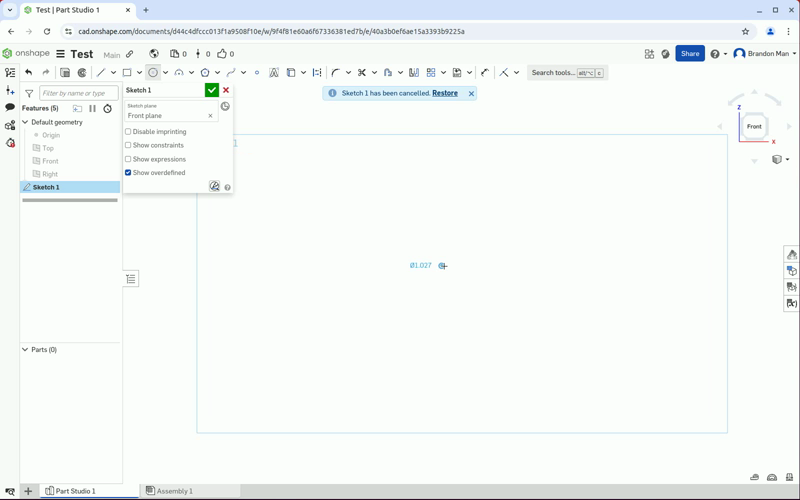
scroll(6)
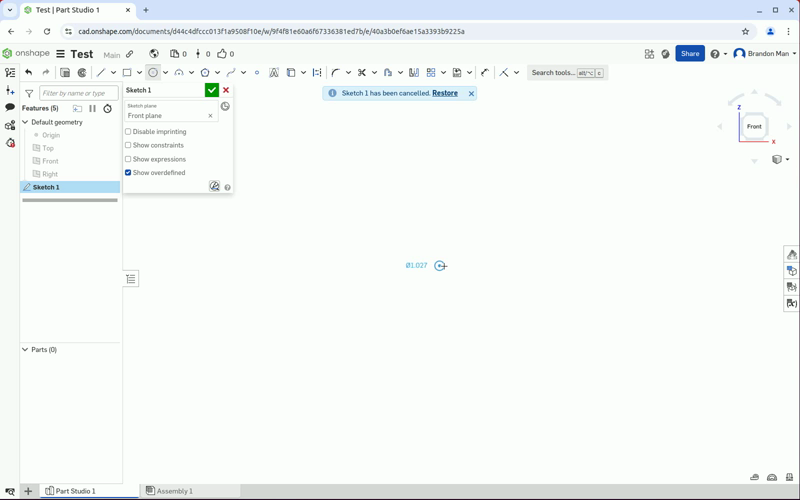
scroll(6)
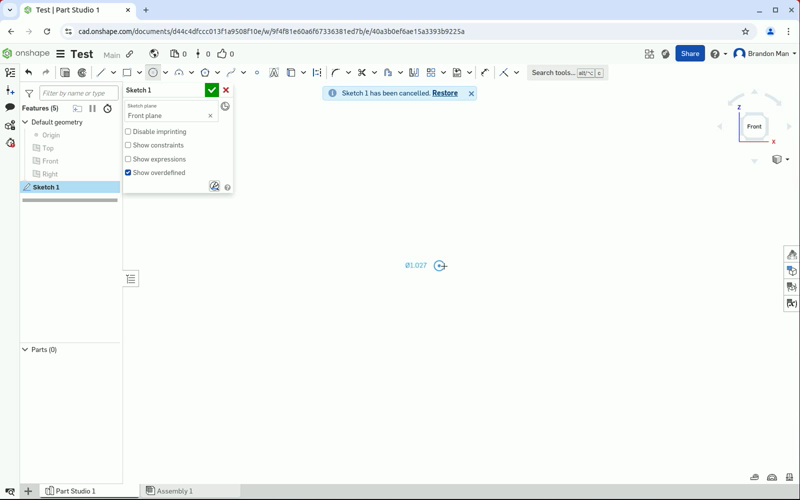
scroll(6)
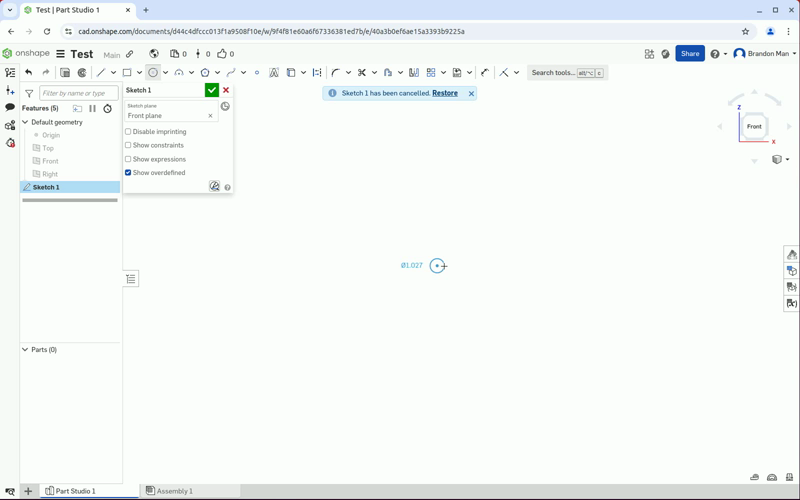
scroll(6)
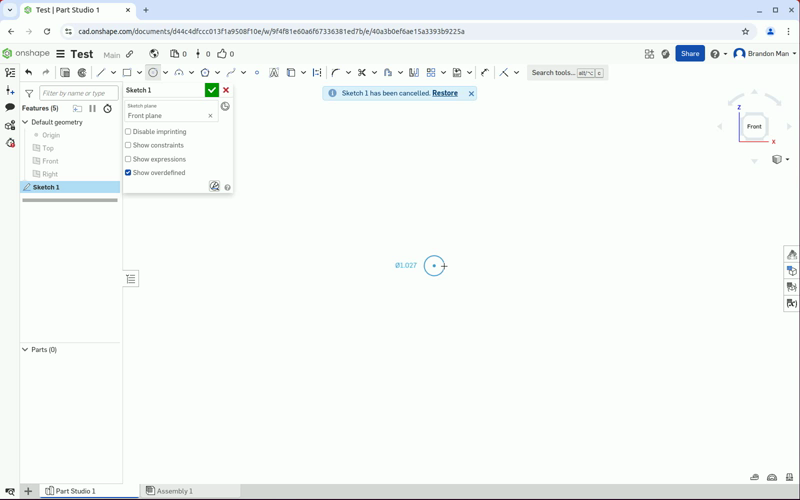
scroll(6)
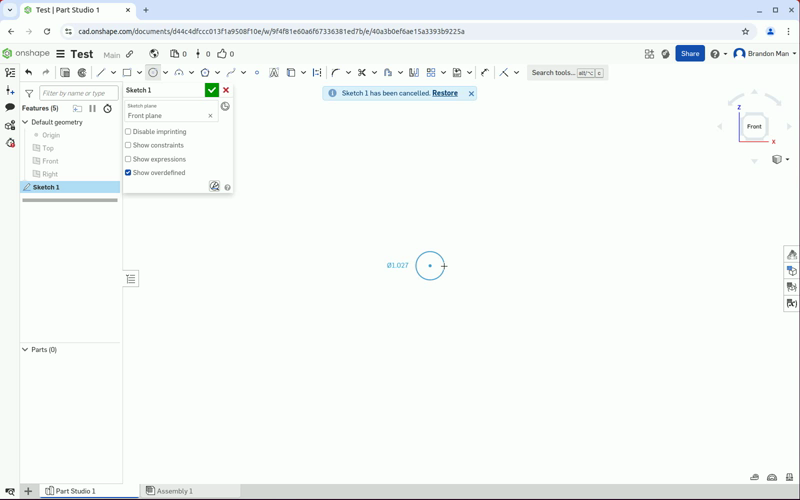
scroll(6)
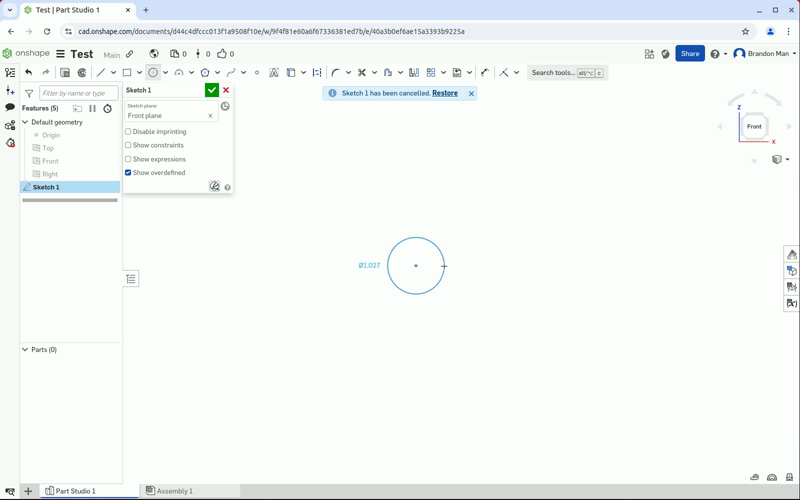
click(444, 265)
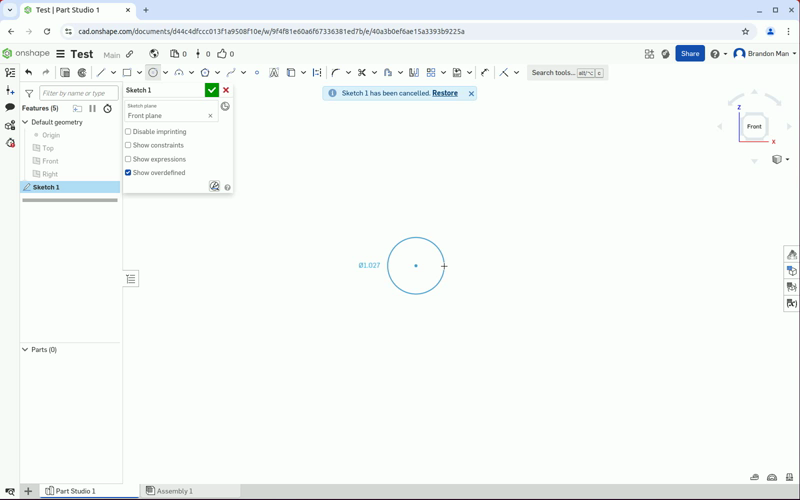
scroll(-6)
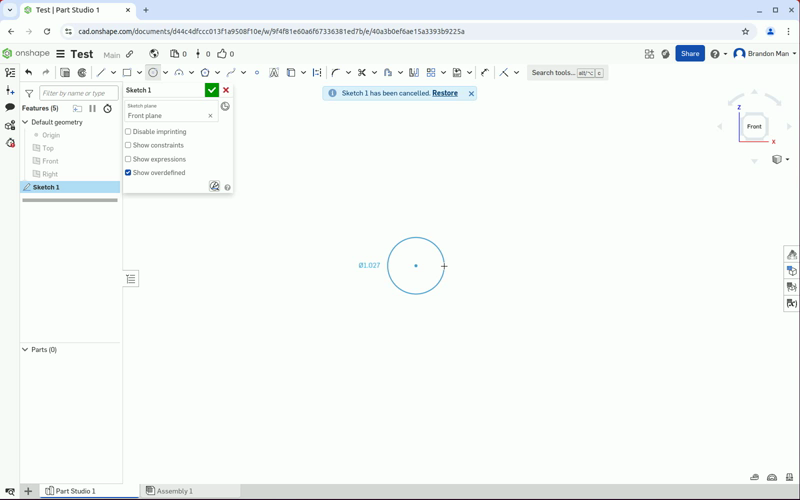
scroll(-6)
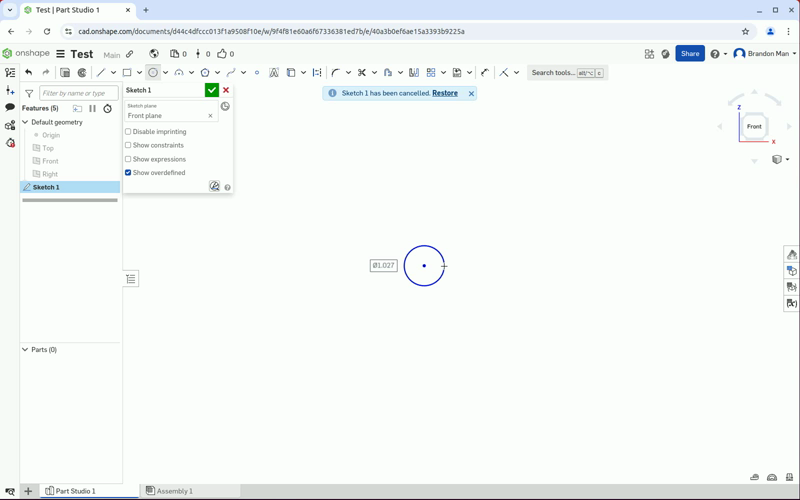
scroll(-6)
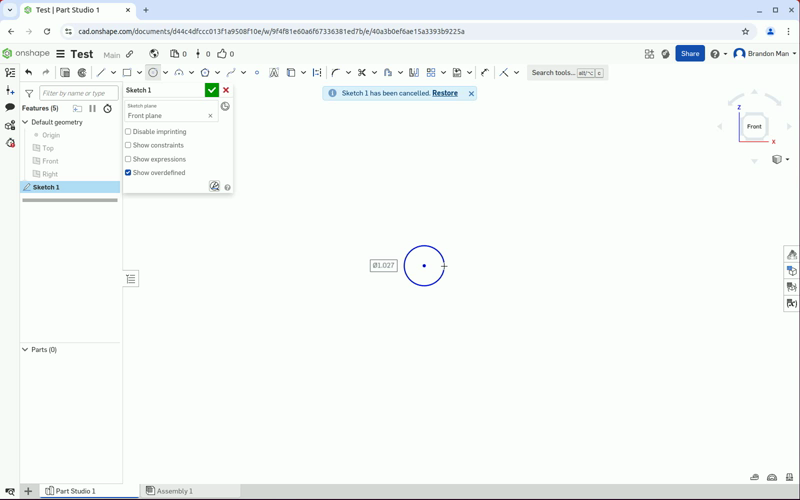
scroll(-6)
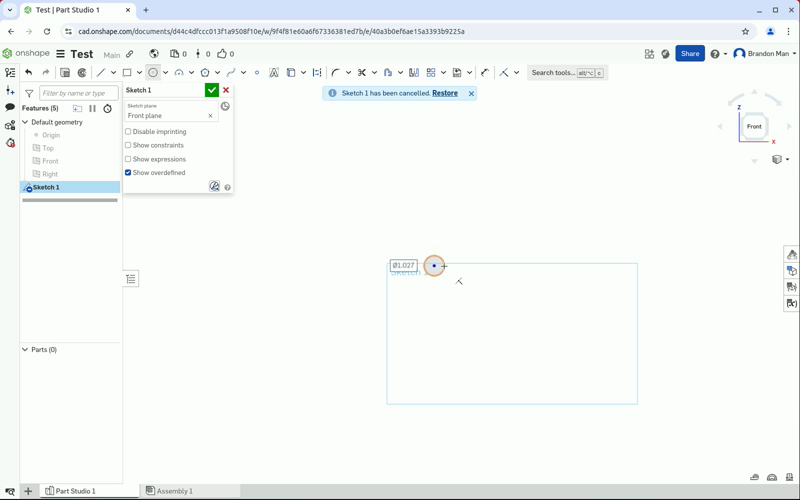
scroll(-6)
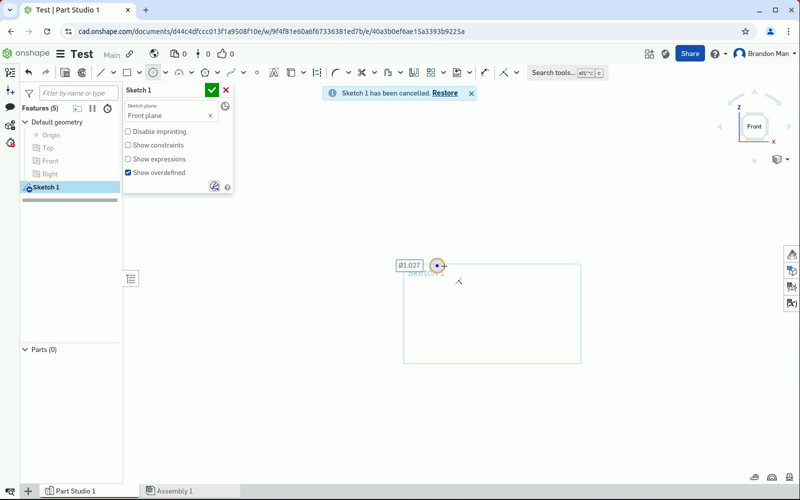
scroll(-6)
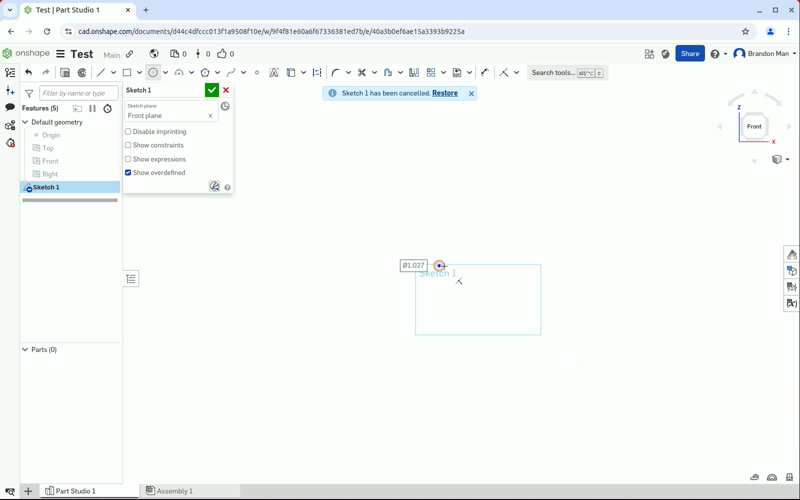
scroll(-6)
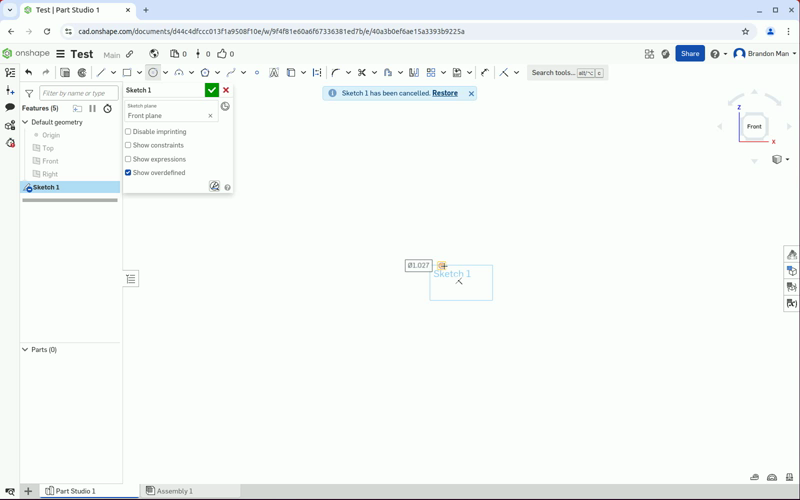
key(esc)
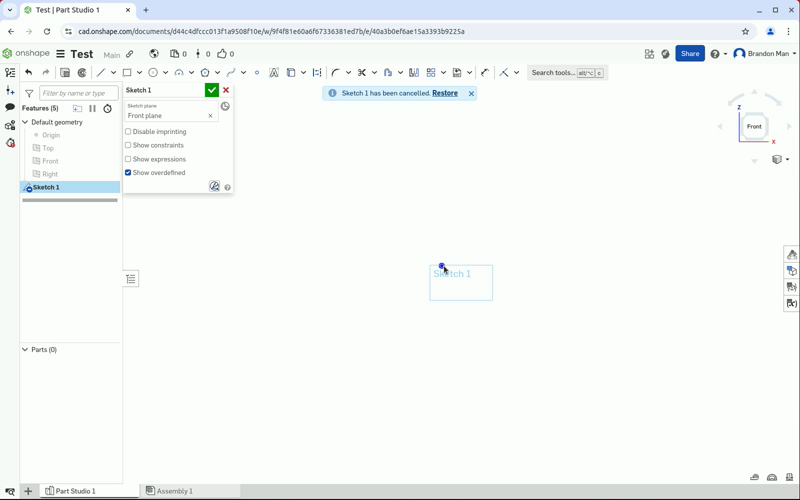
mouse_move(442, 267)
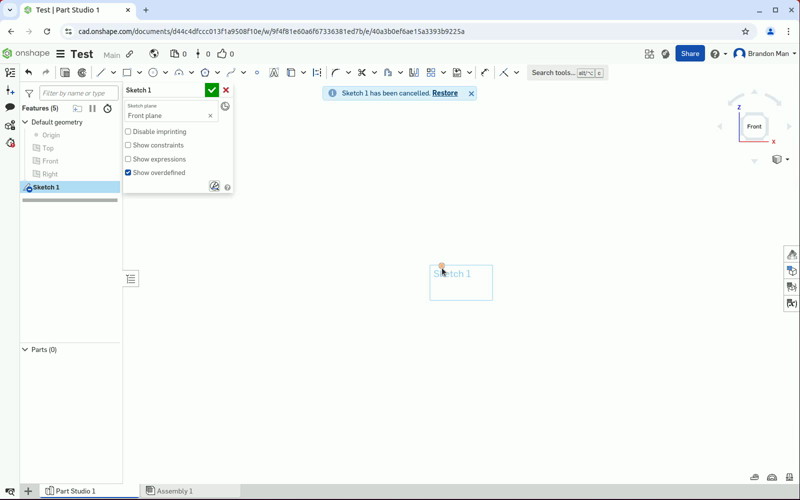
scroll(6)
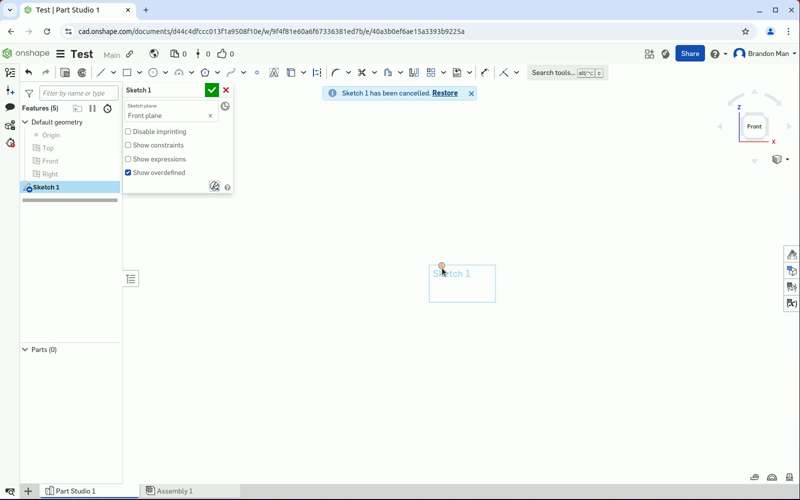
scroll(6)
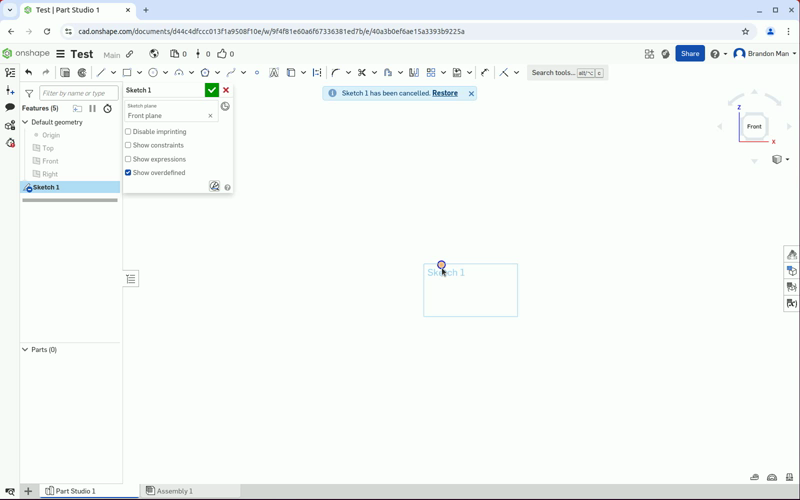
scroll(6)
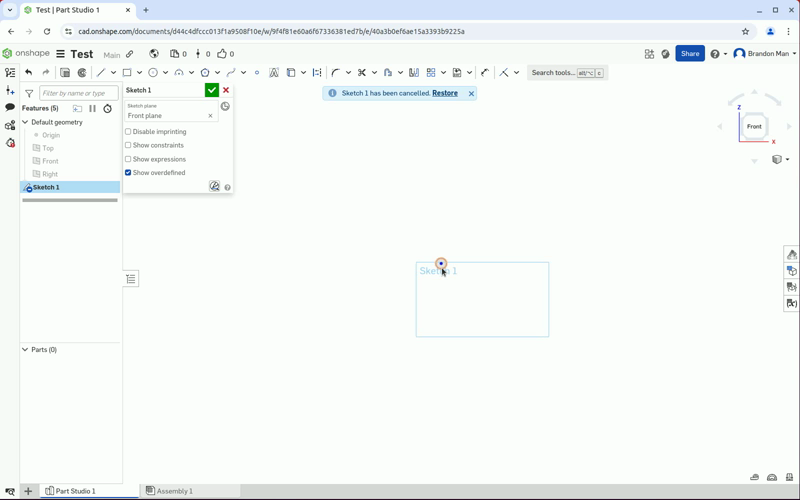
scroll(6)
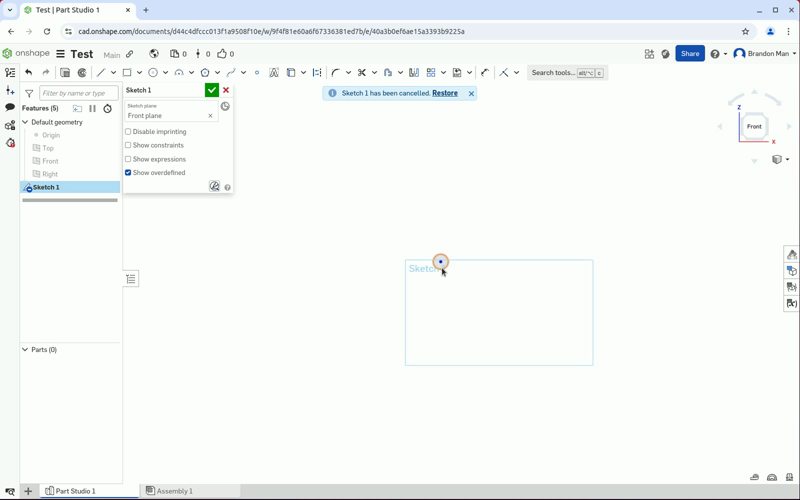
scroll(6)
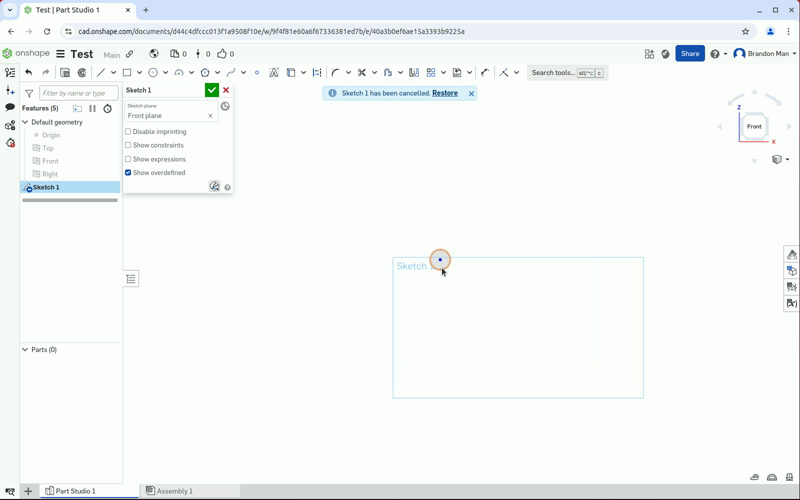
scroll(6)
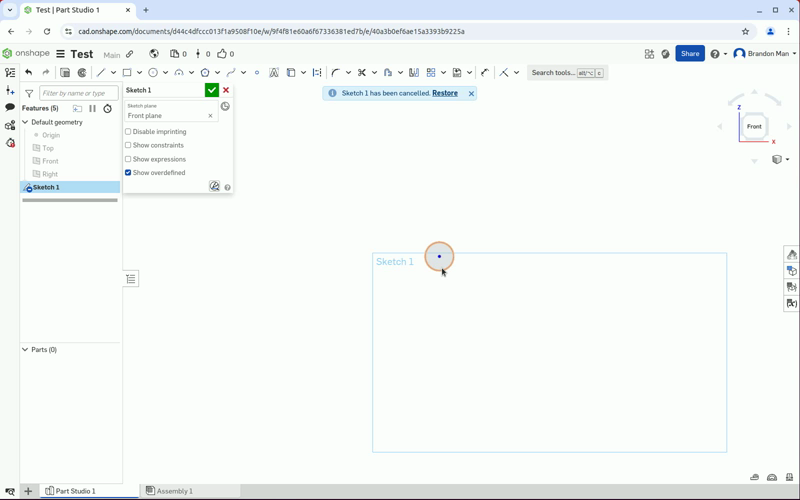
scroll(6)
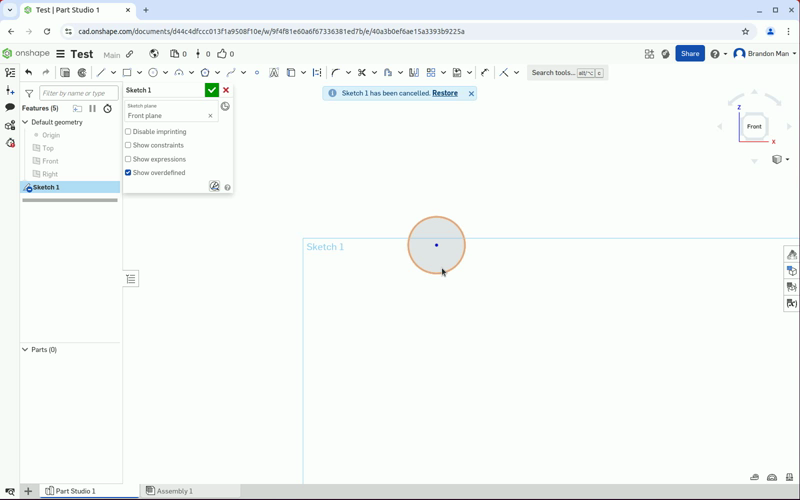
click(442, 267)
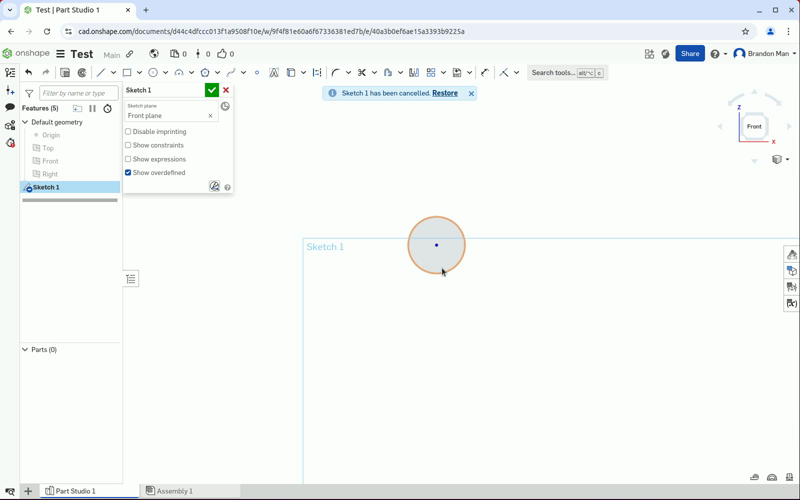
scroll(-6)
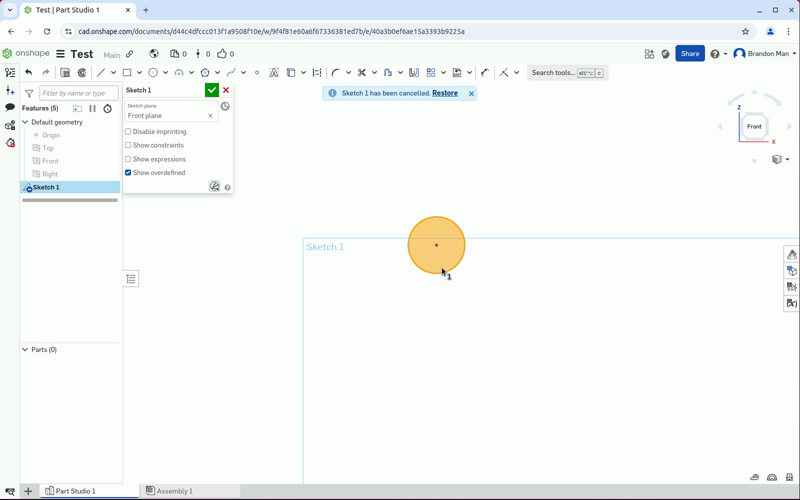
scroll(-6)
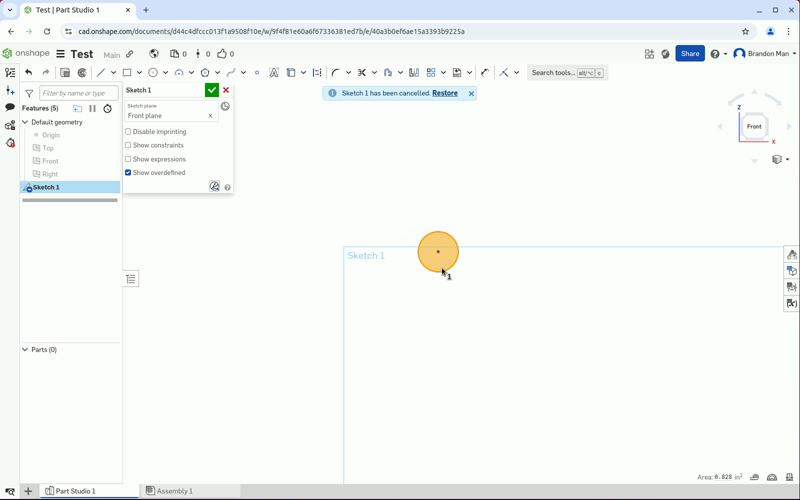
scroll(-6)
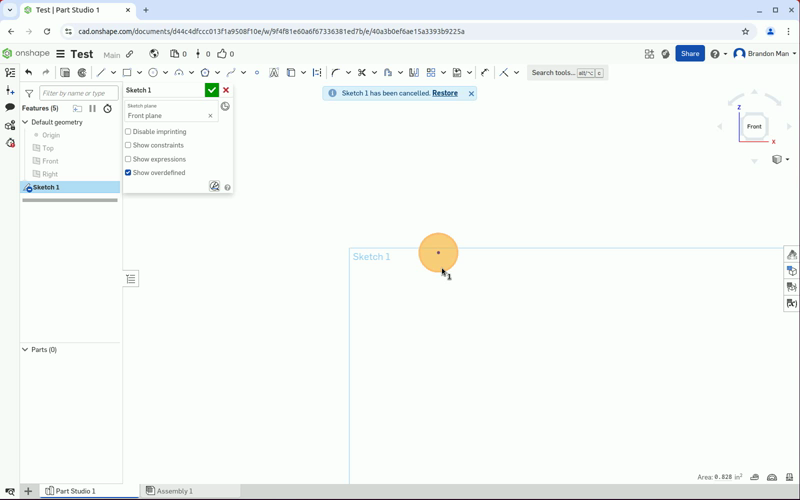
scroll(-6)
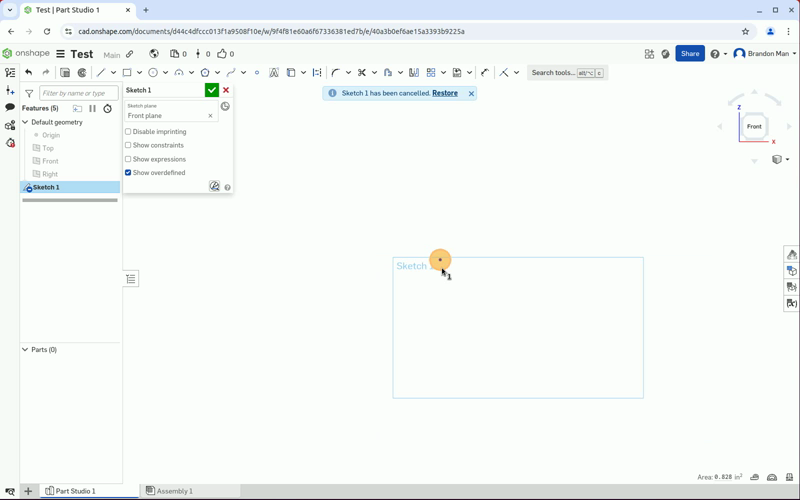
scroll(-6)
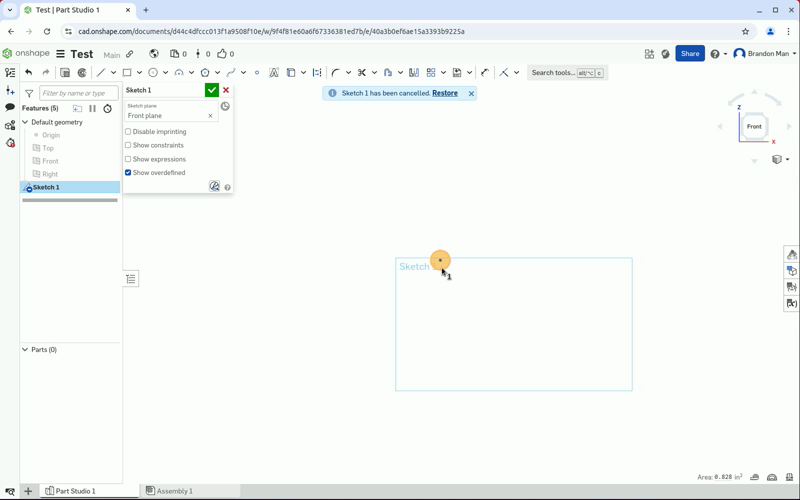
scroll(-6)
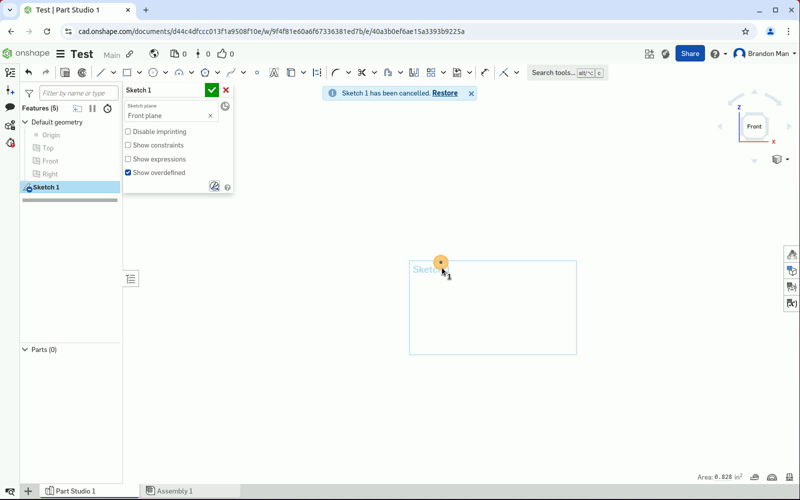
scroll(-6)
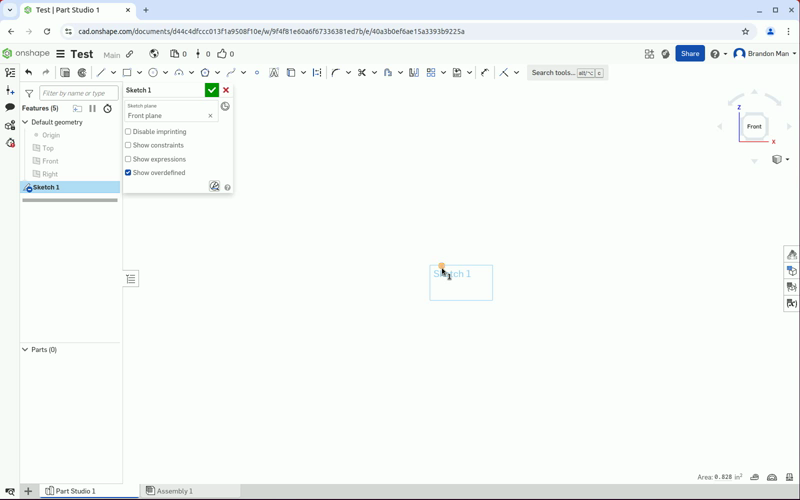
mouse_move(73, 352)
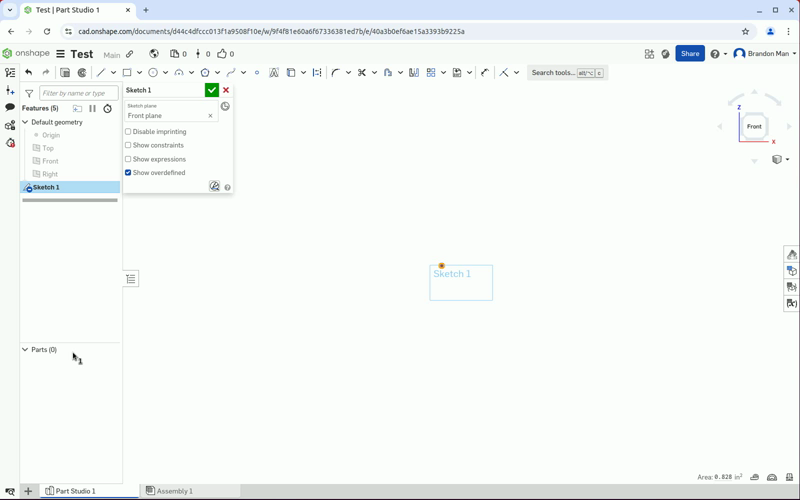
key(shift+y)
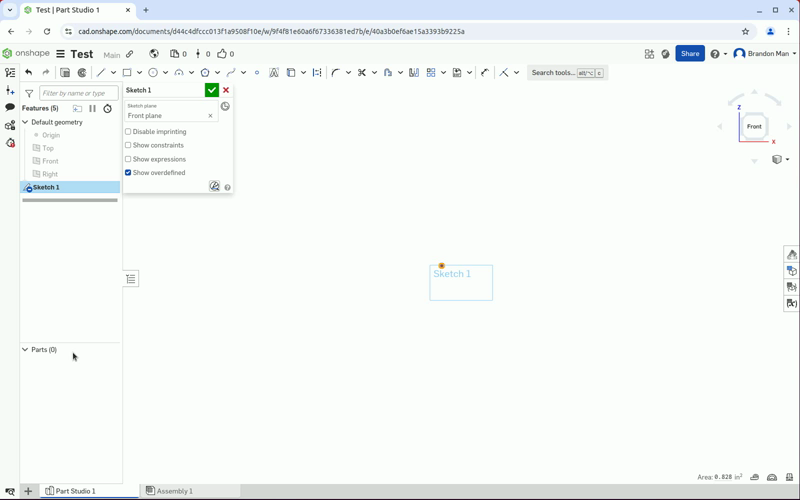
key(shift+e)
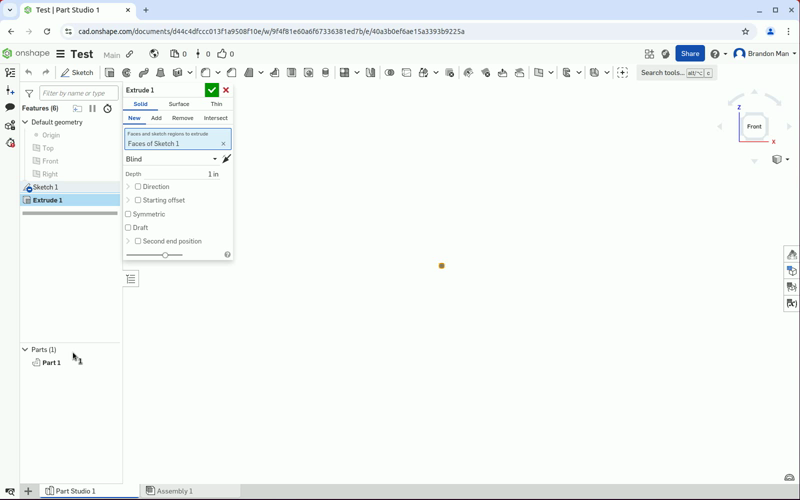
mouse_move(143, 106)
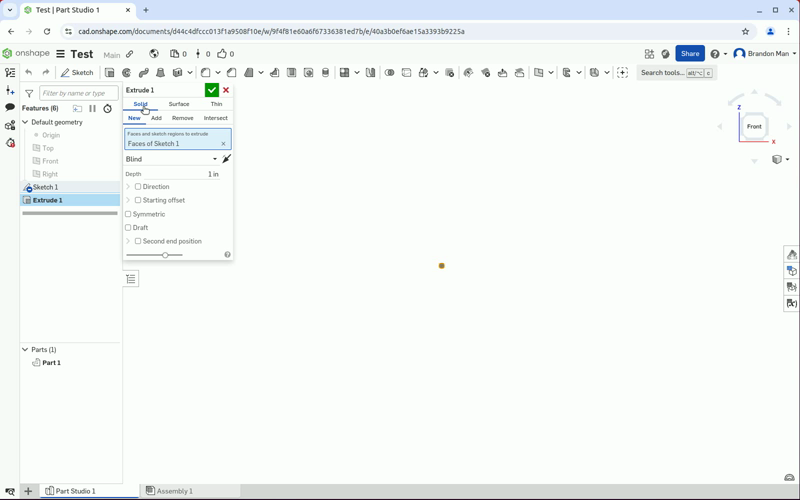
click(143, 106)
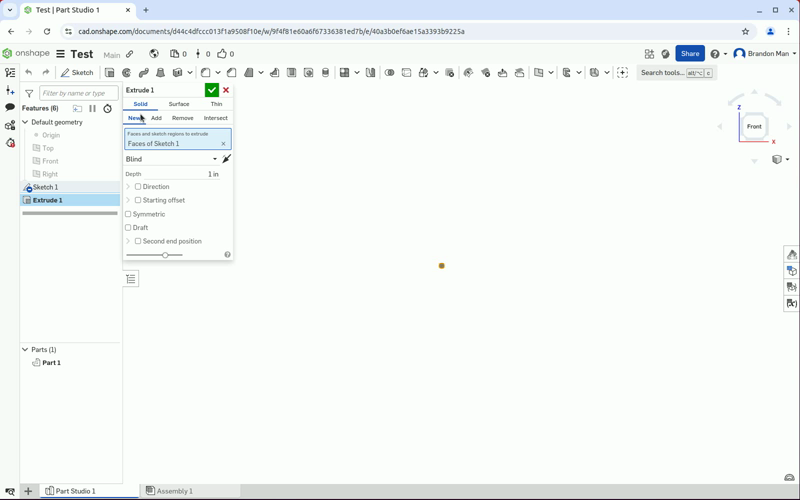
mouse_move(137, 120)
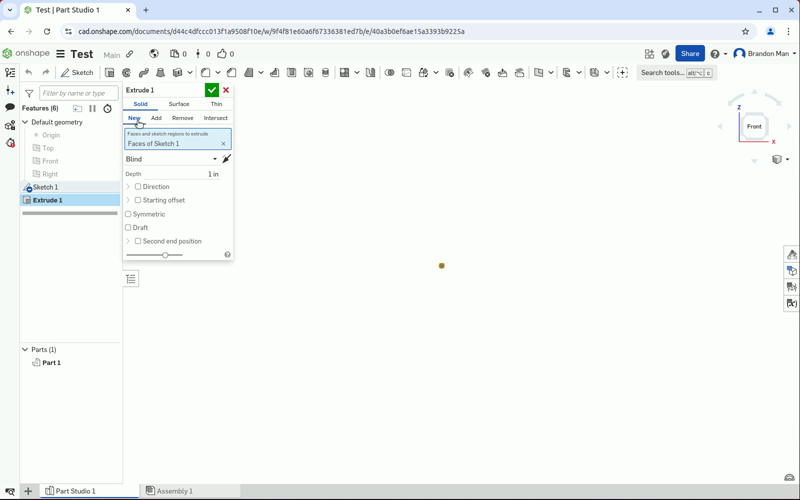
click(137, 120)
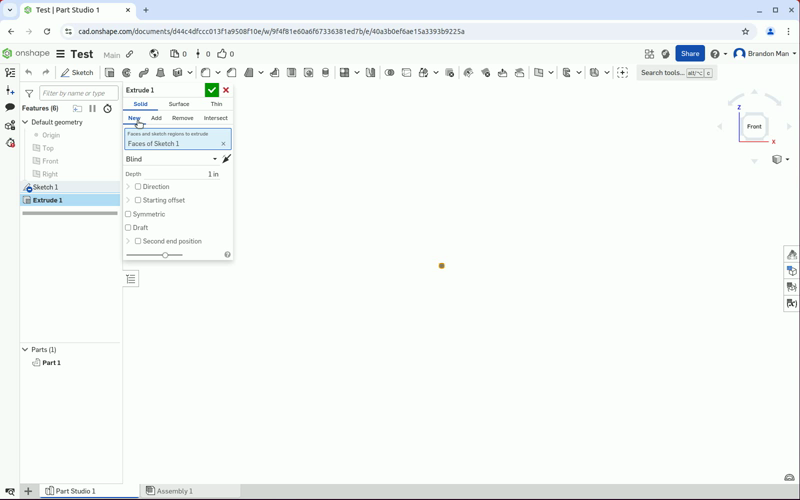
key(tab, 4)
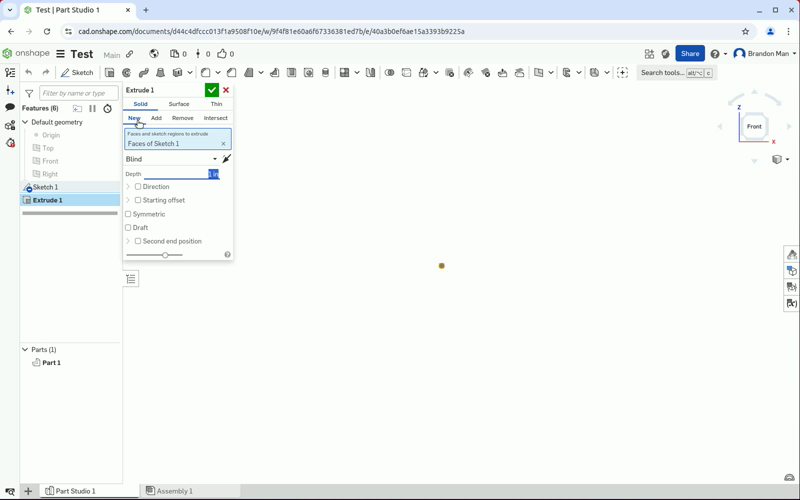
text(23.108)
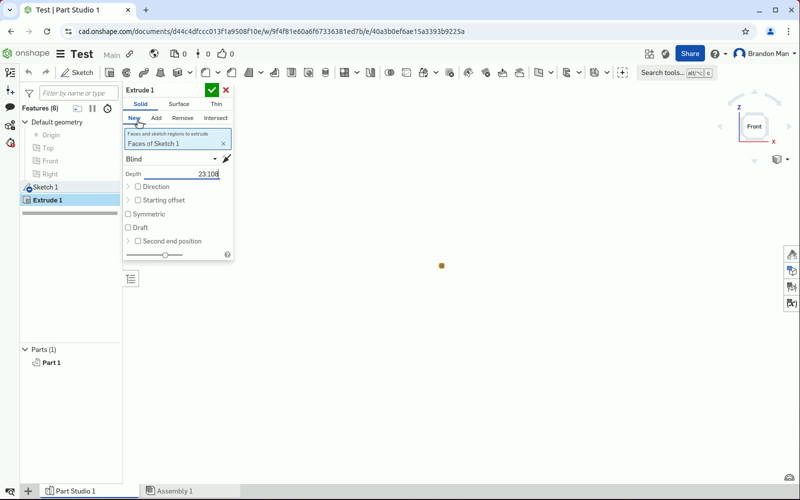
key(enter)
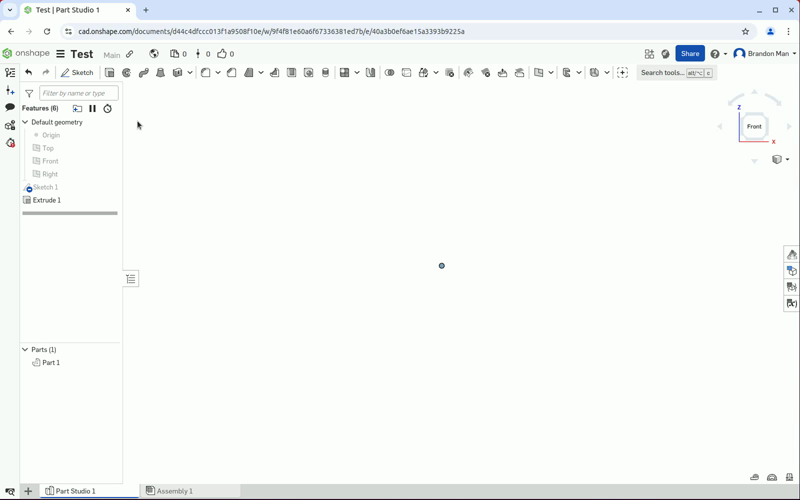
key(shift+h)
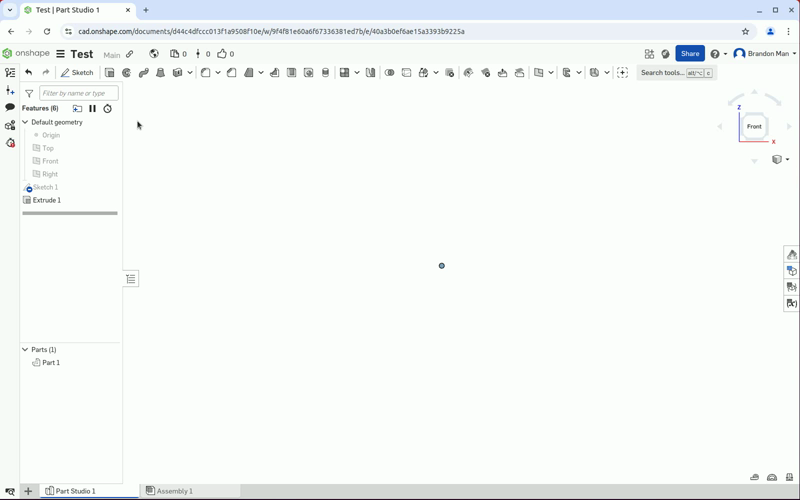
key(shift+h)
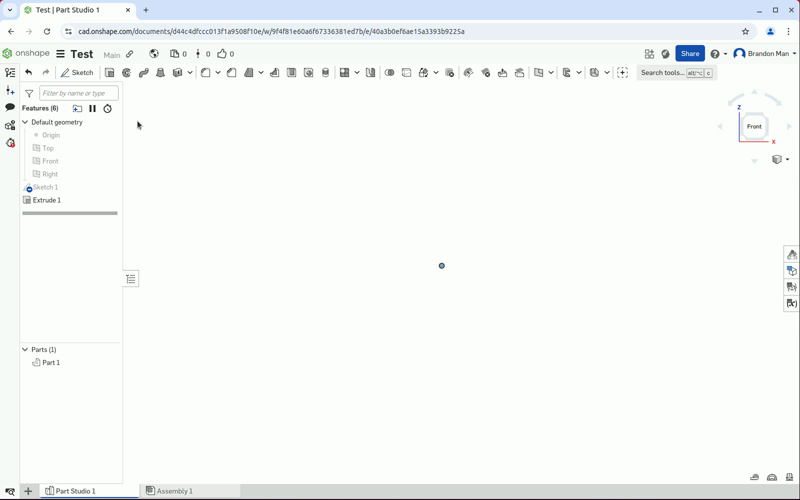
mouse_move(73, 189)
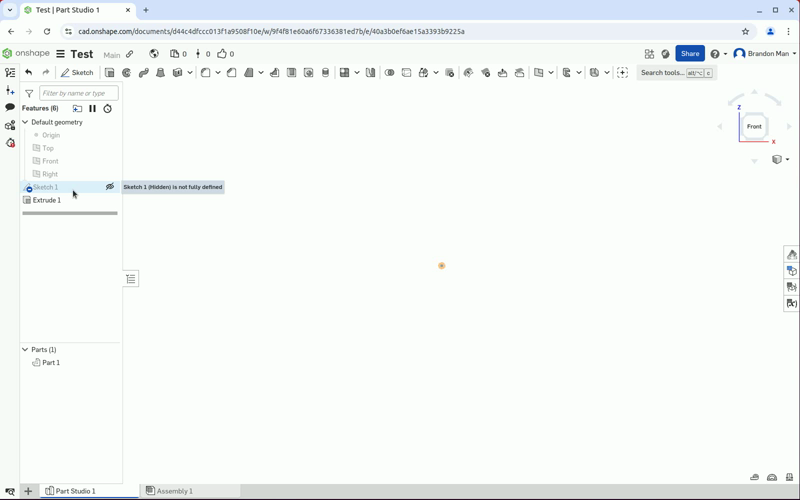
click(73, 189)
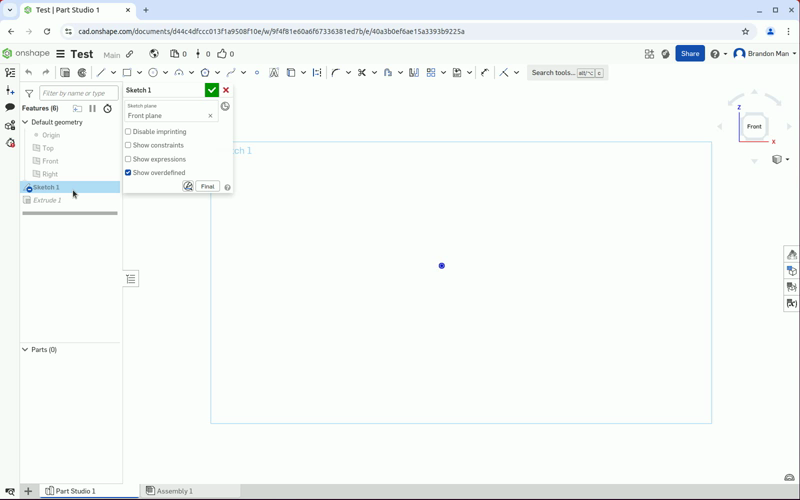
mouse_move(229, 92)
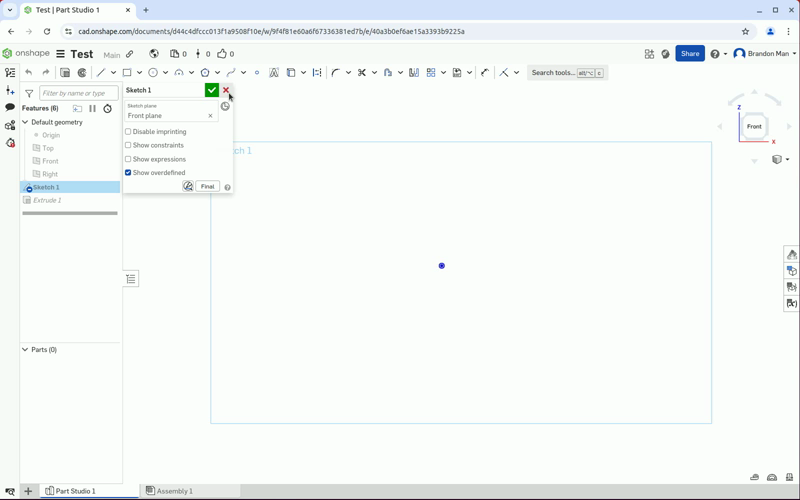
click(229, 92)
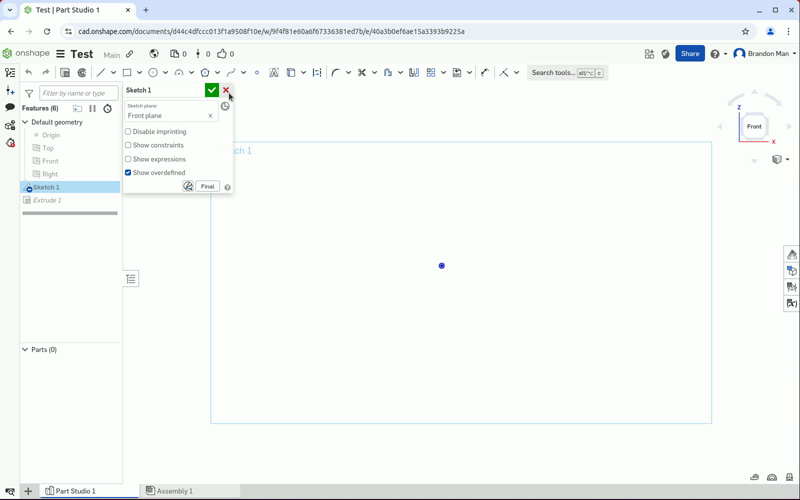
key(shift+s)
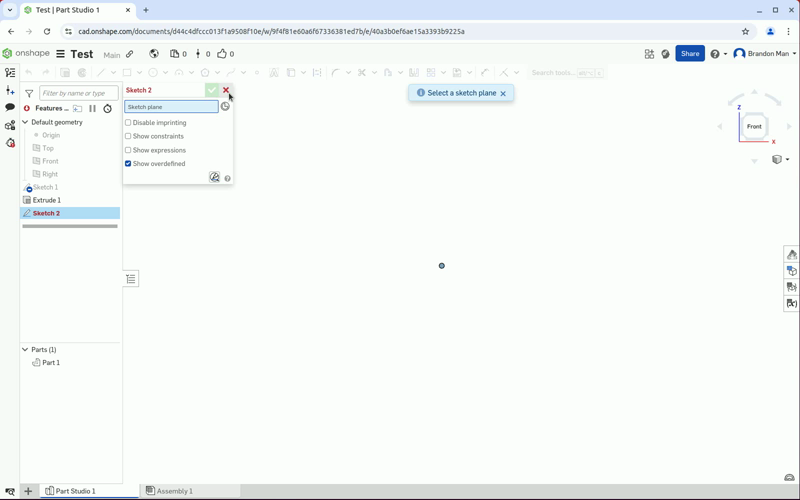
mouse_move(73, 163)
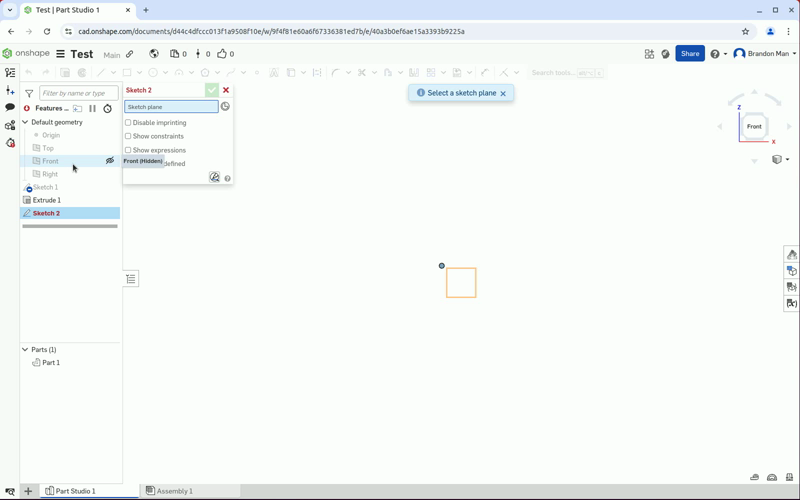
click(73, 163)
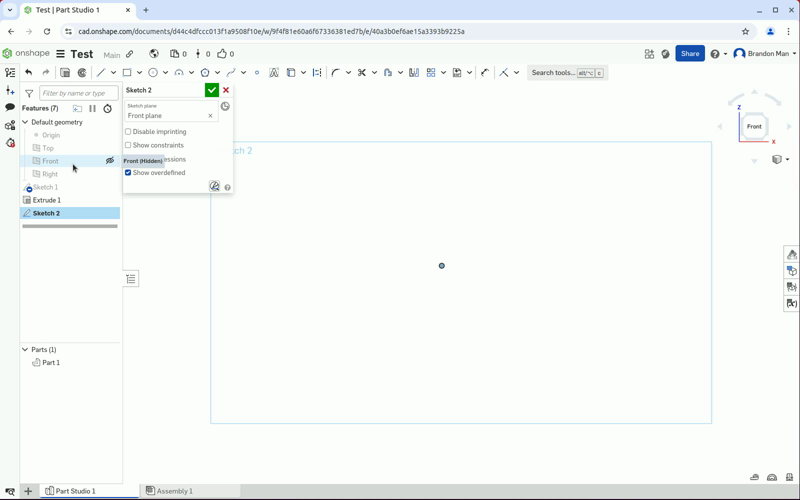
mouse_move(73, 352)
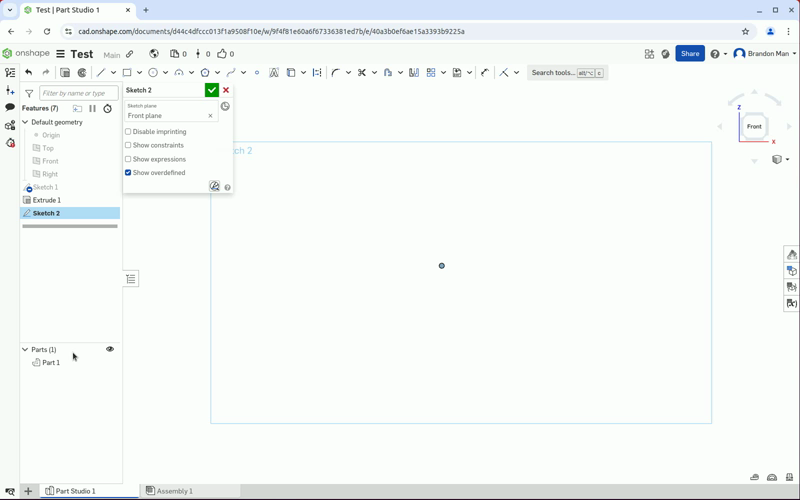
key(y)
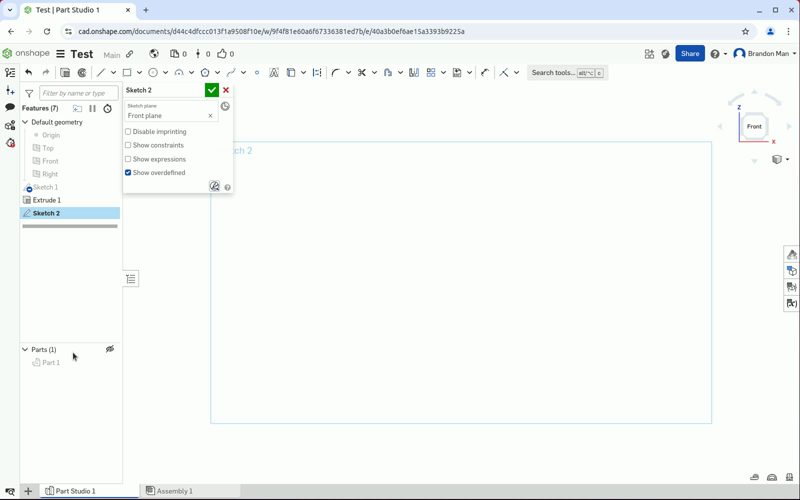
key(c)
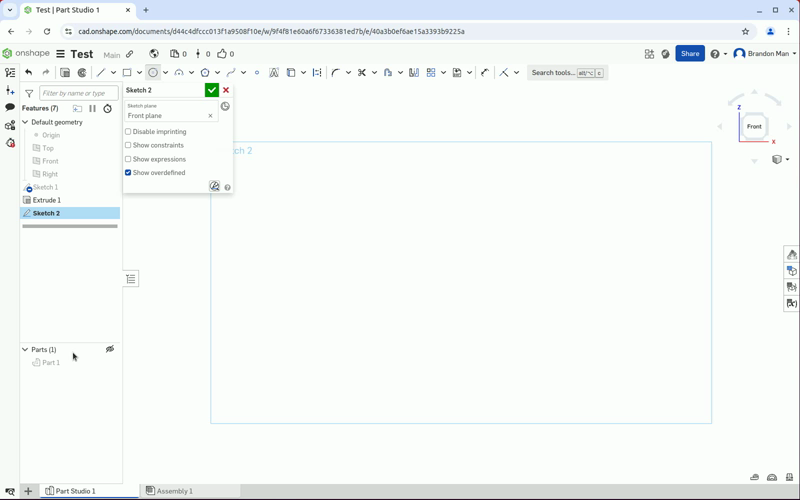
key_down(shift)
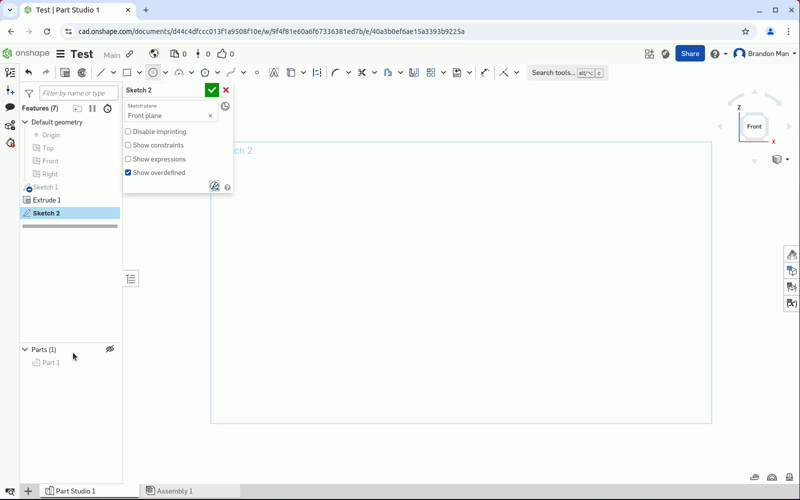
mouse_move(454, 265)
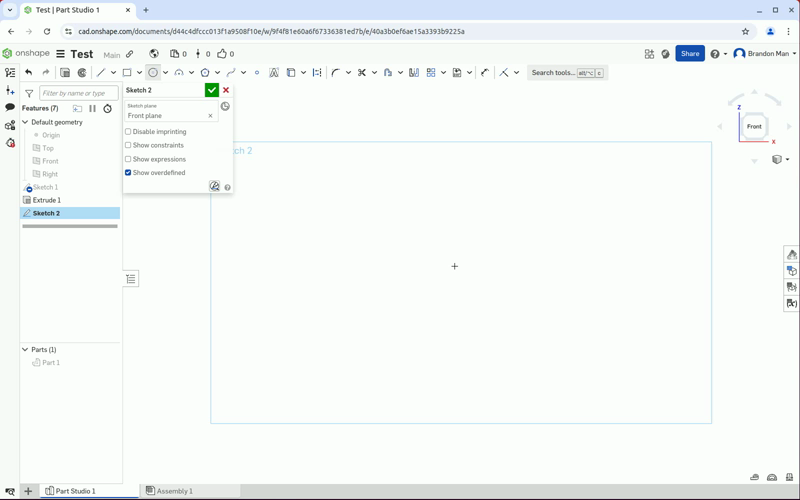
click(454, 265)
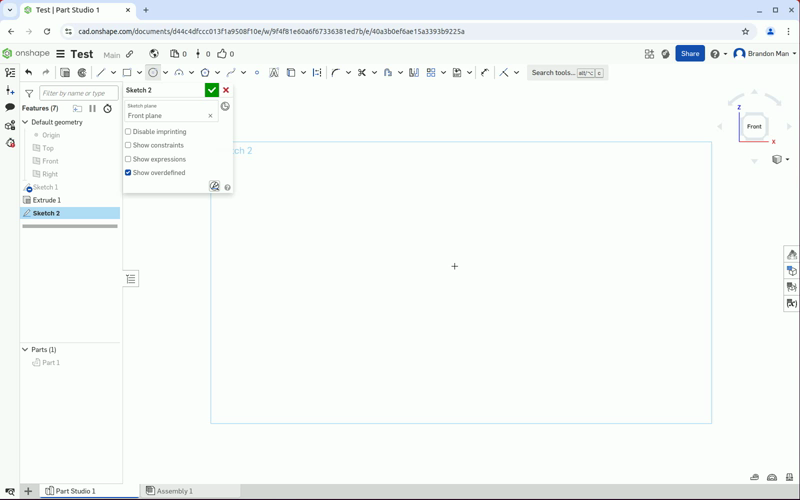
key_up(shift)
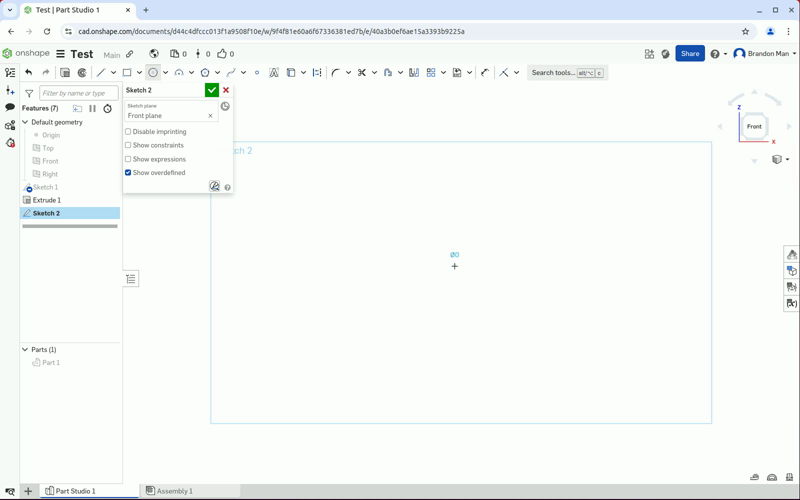
mouse_move(457, 265)
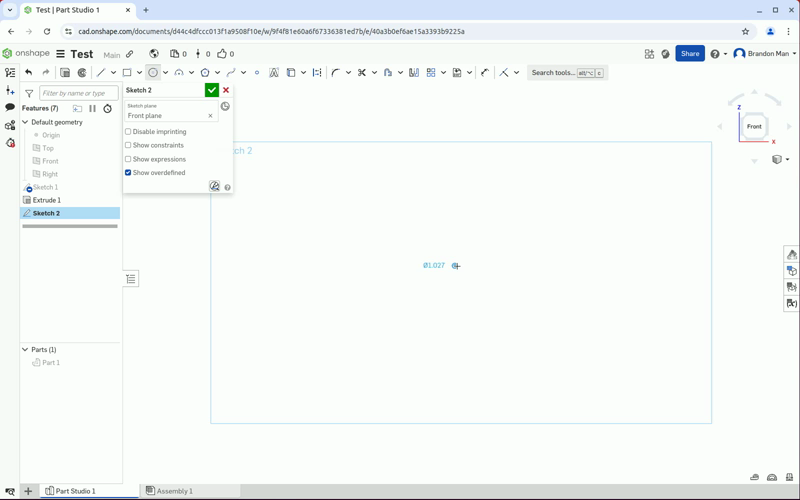
scroll(6)
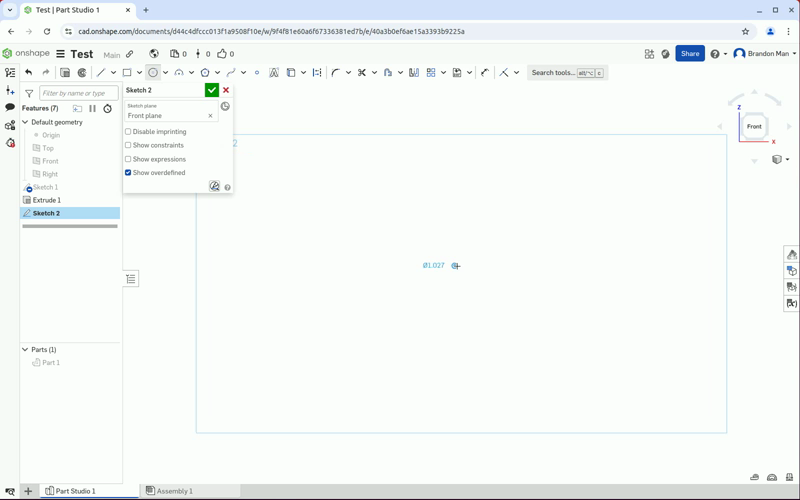
scroll(6)
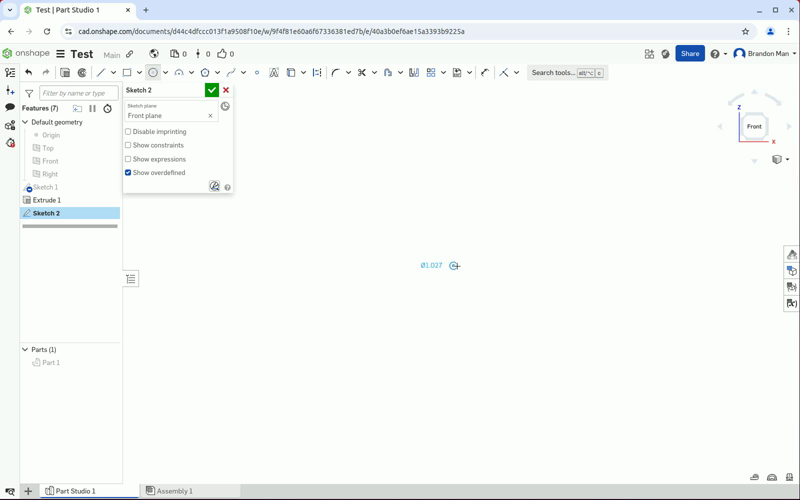
scroll(6)
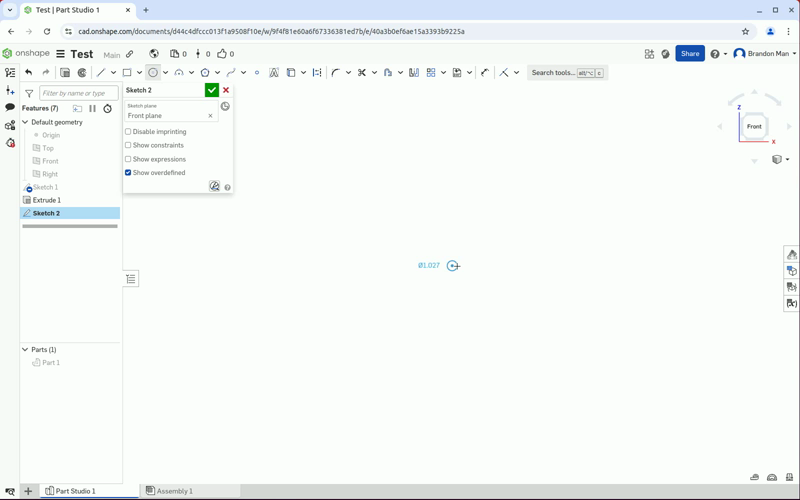
scroll(6)
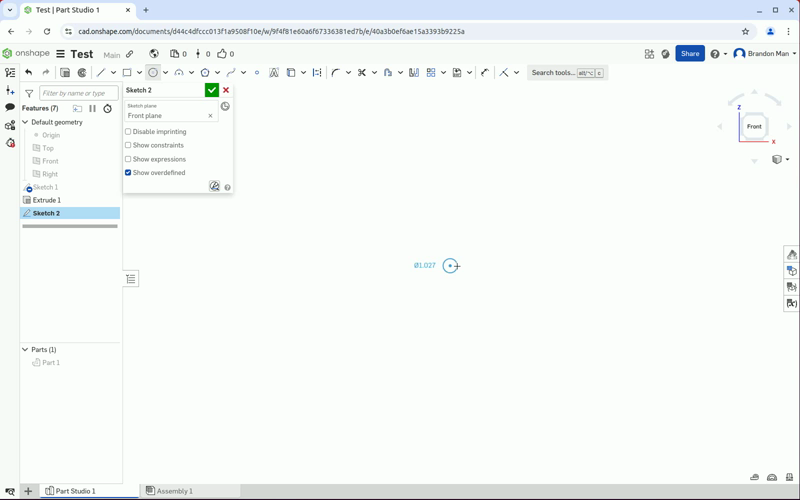
scroll(6)
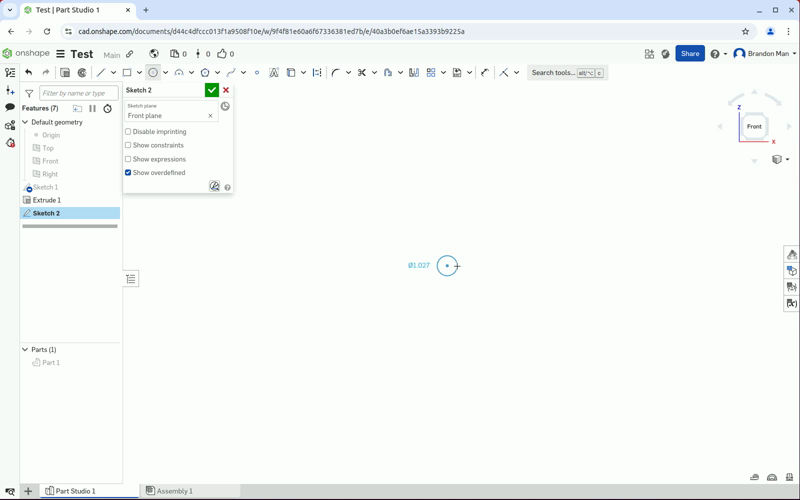
scroll(6)
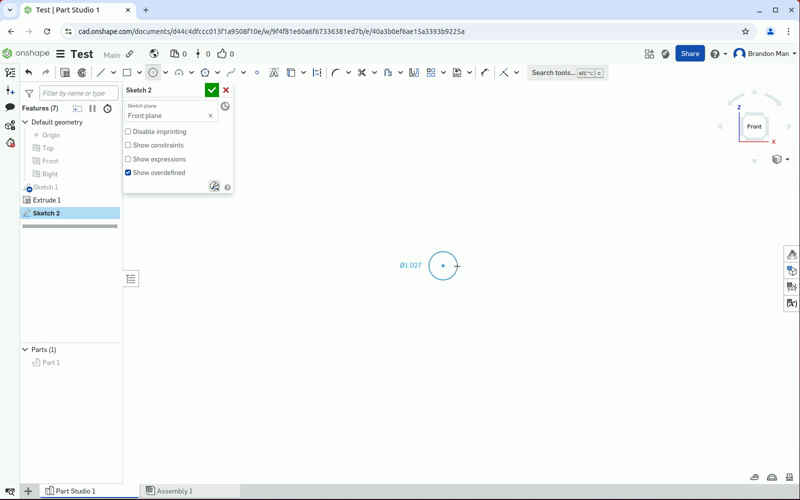
scroll(6)
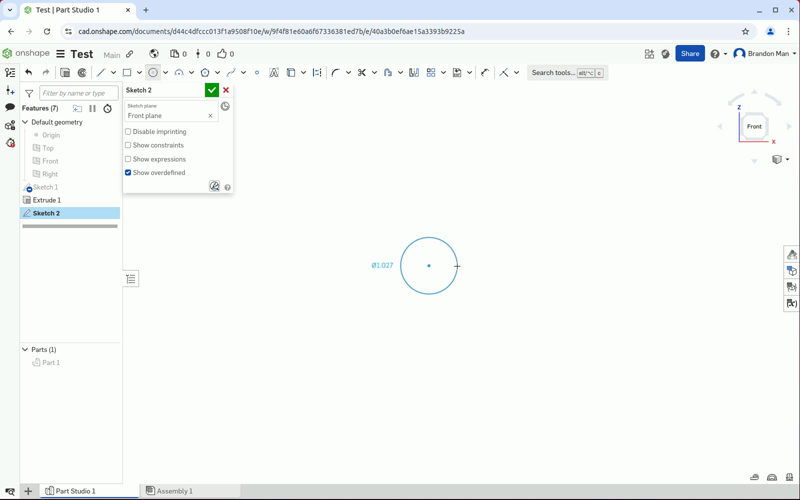
click(457, 265)
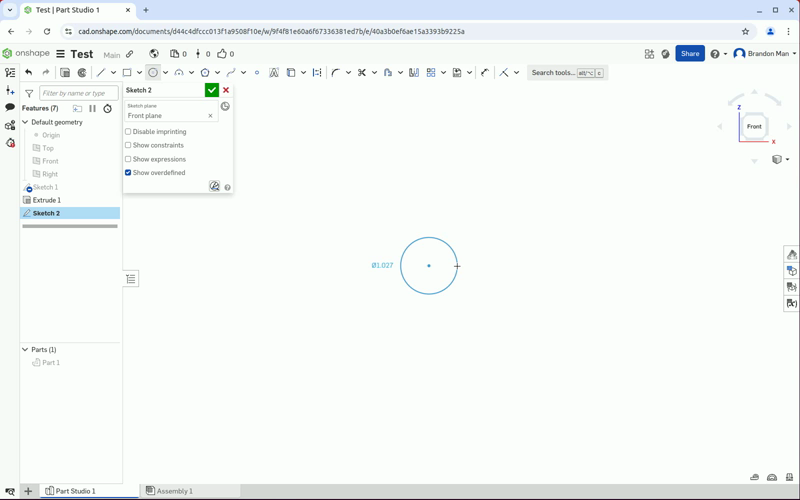
scroll(-6)
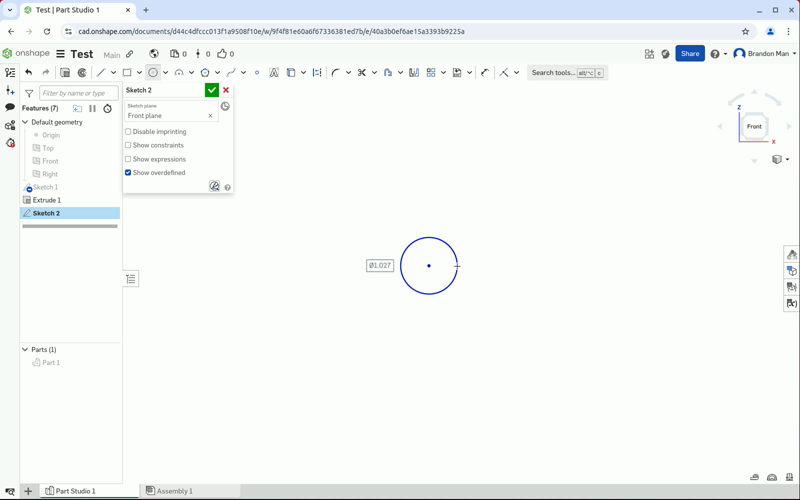
scroll(-6)
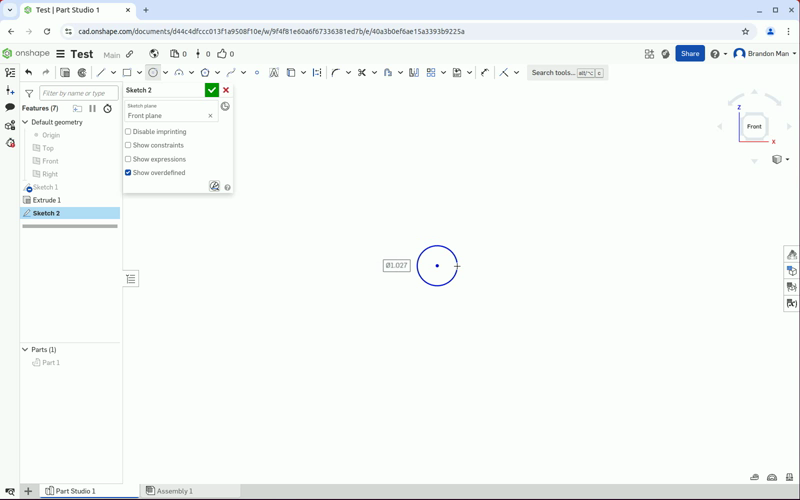
scroll(-6)
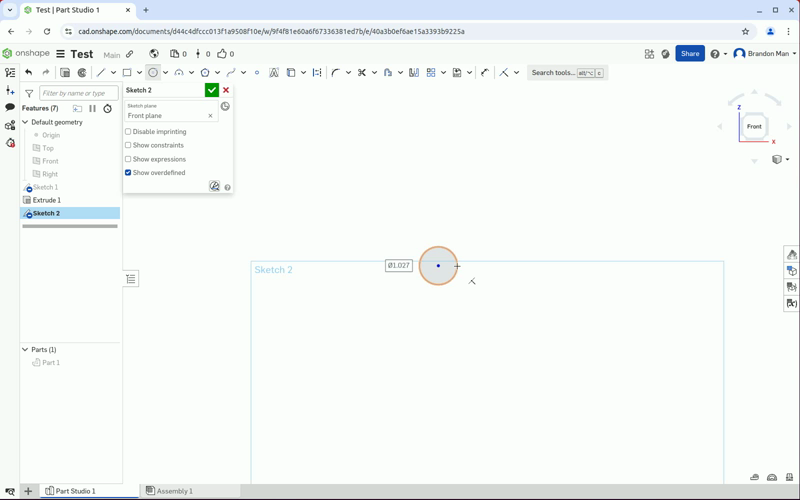
scroll(-6)
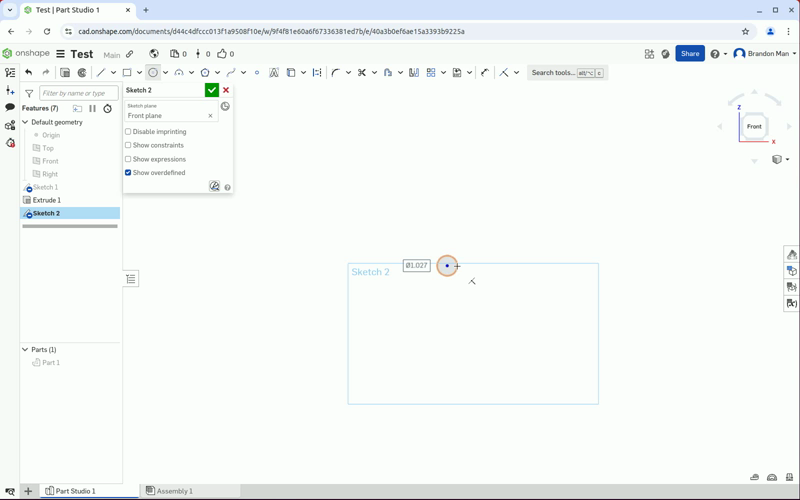
scroll(-6)
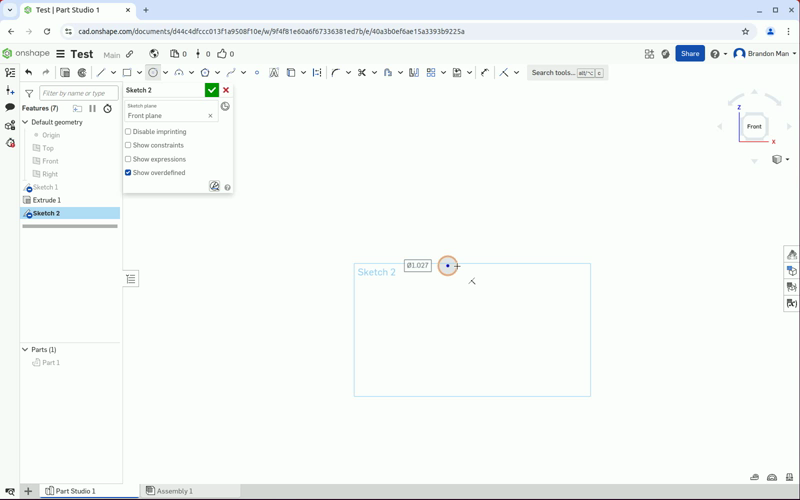
scroll(-6)
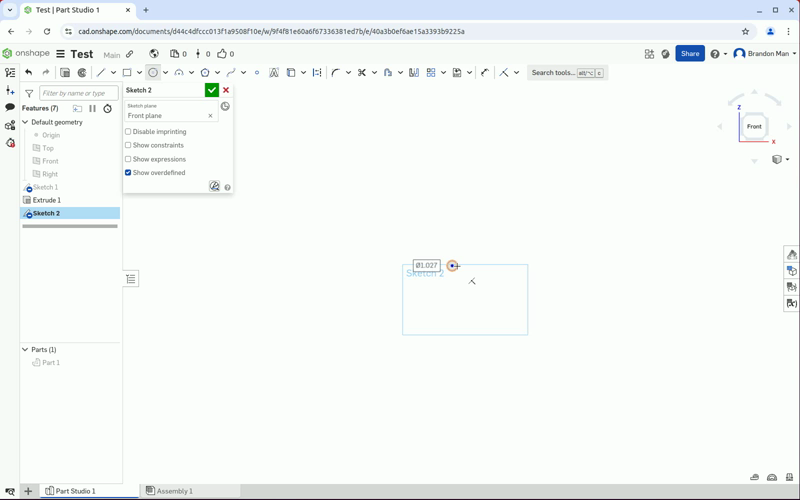
scroll(-6)
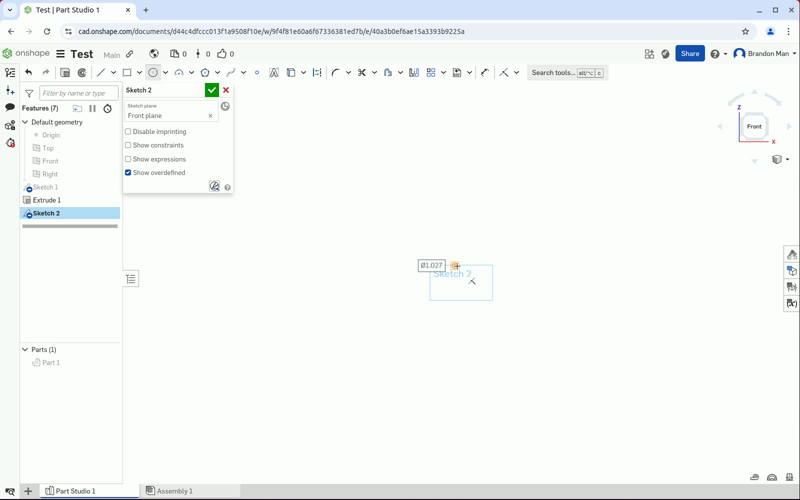
key(esc)
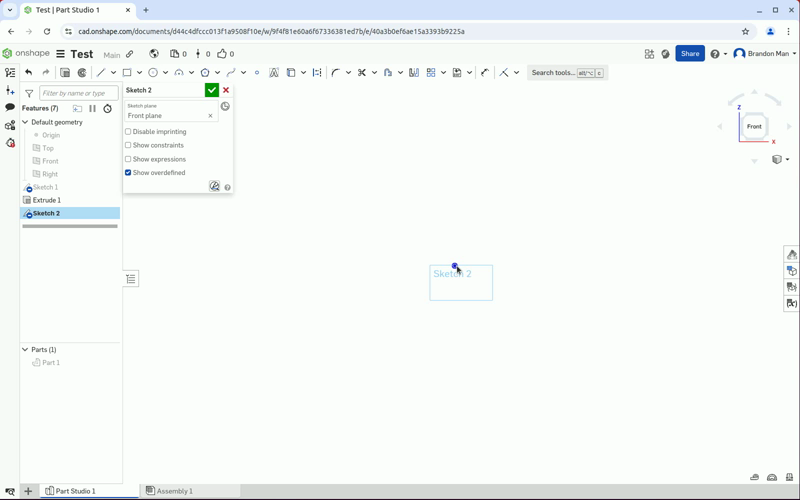
mouse_move(453, 264)
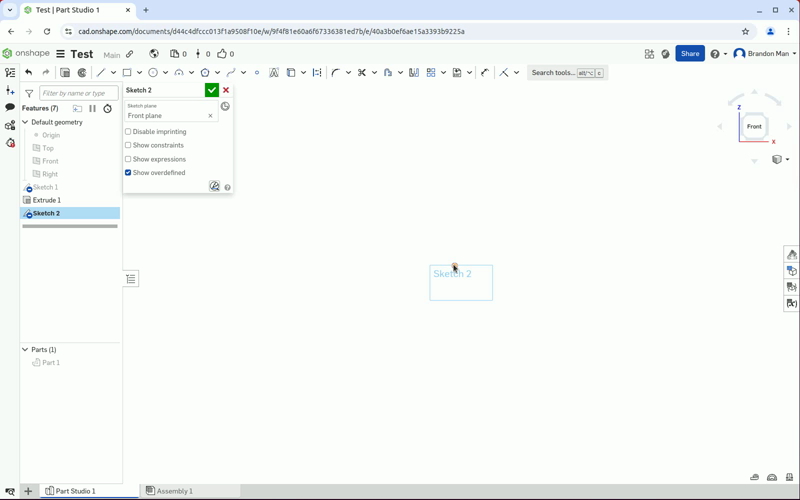
scroll(6)
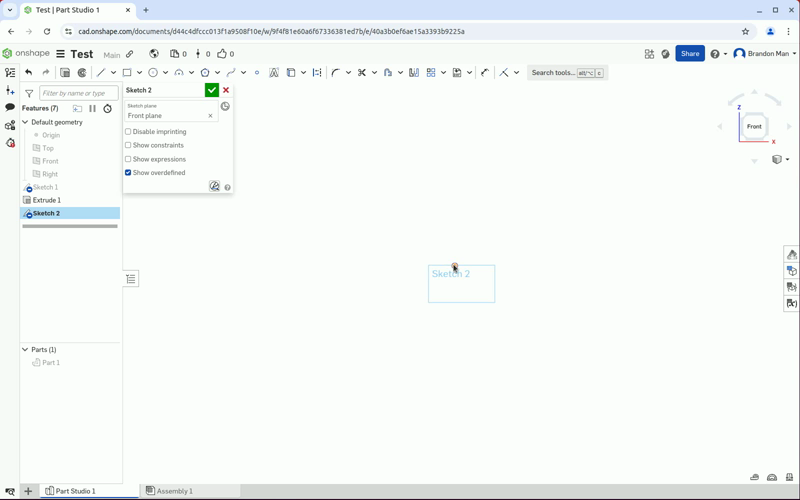
scroll(6)
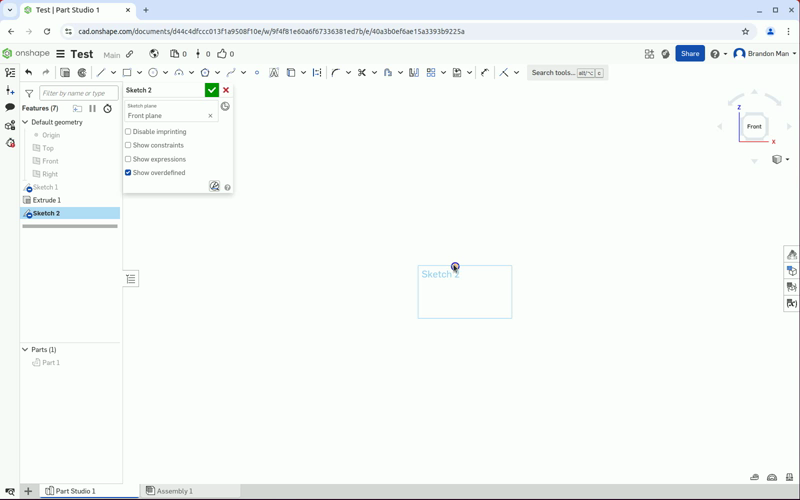
scroll(6)
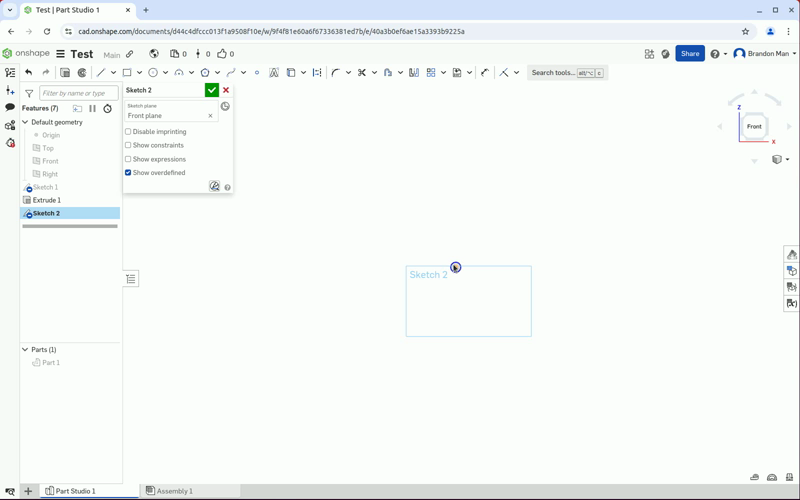
scroll(6)
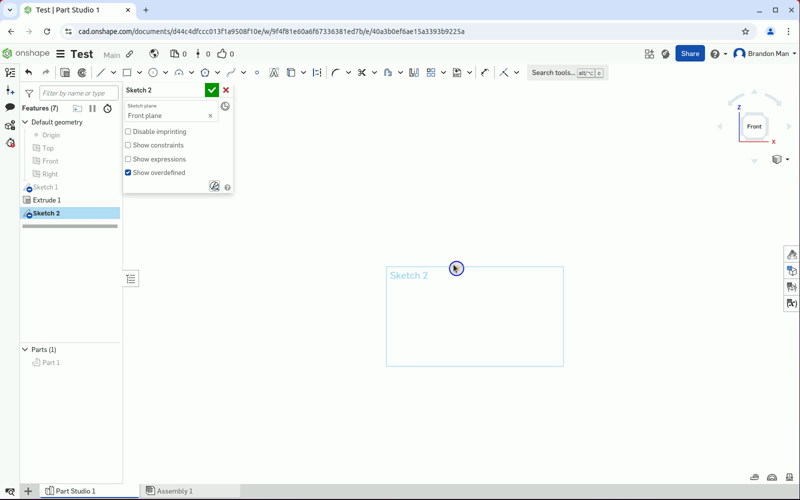
scroll(6)
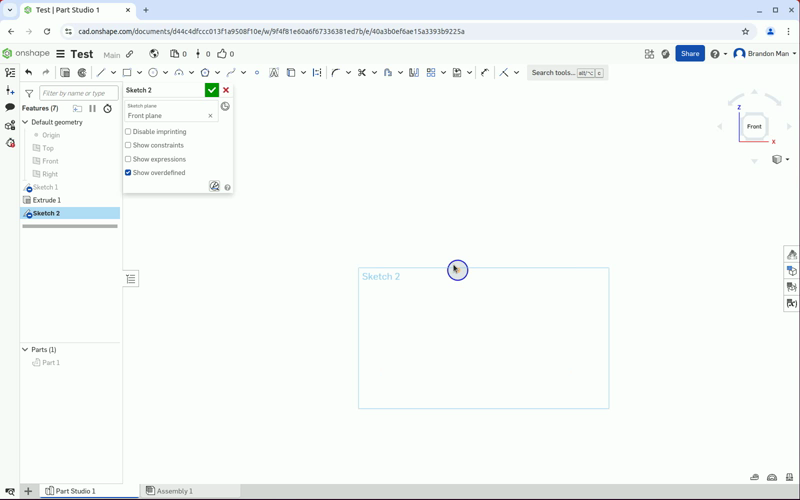
scroll(6)
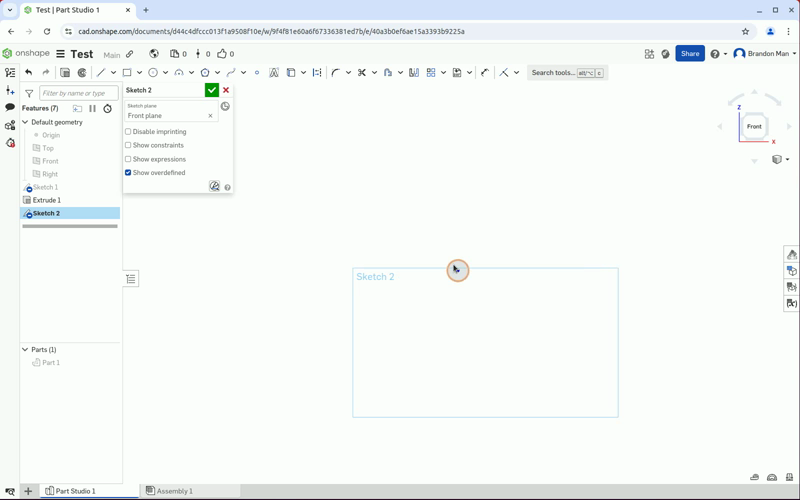
scroll(6)
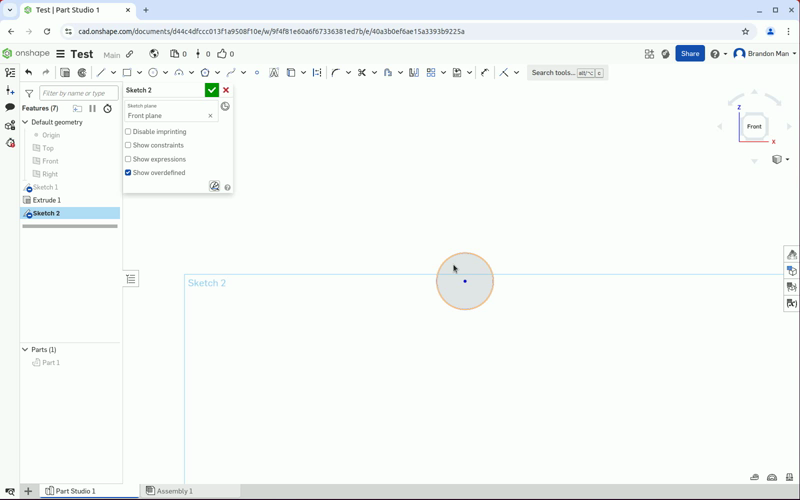
click(453, 264)
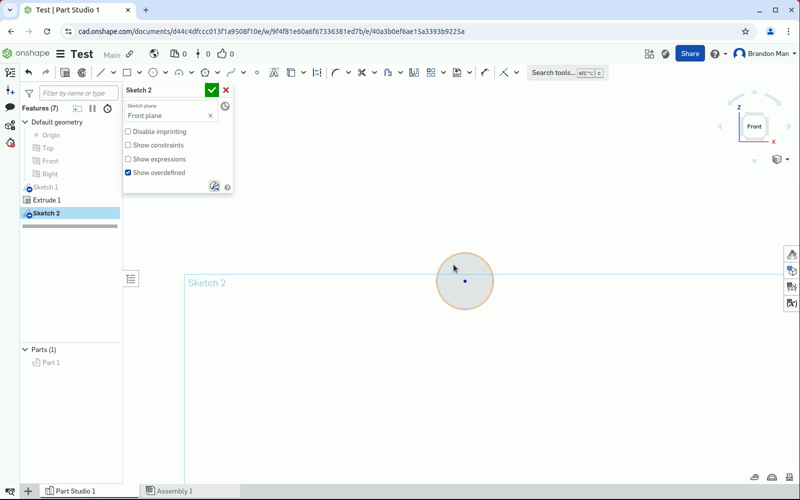
scroll(-6)
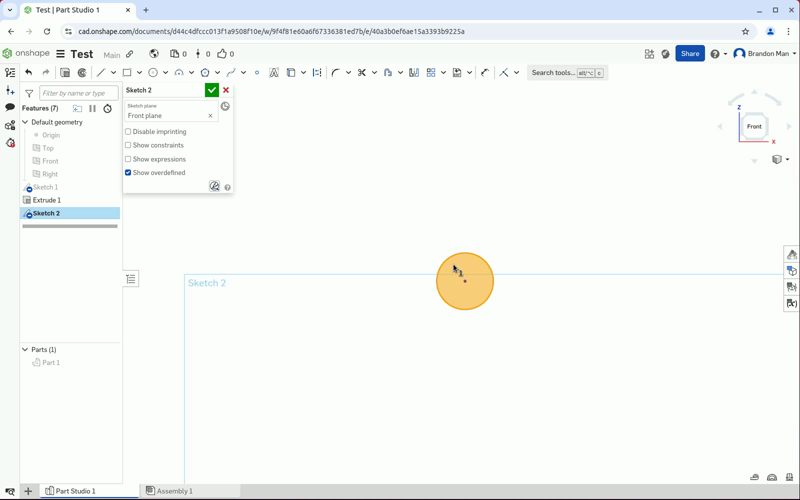
scroll(-6)
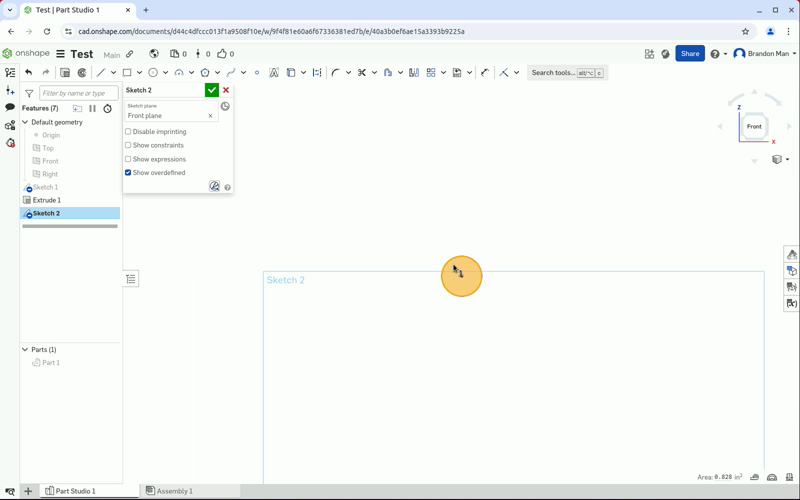
scroll(-6)
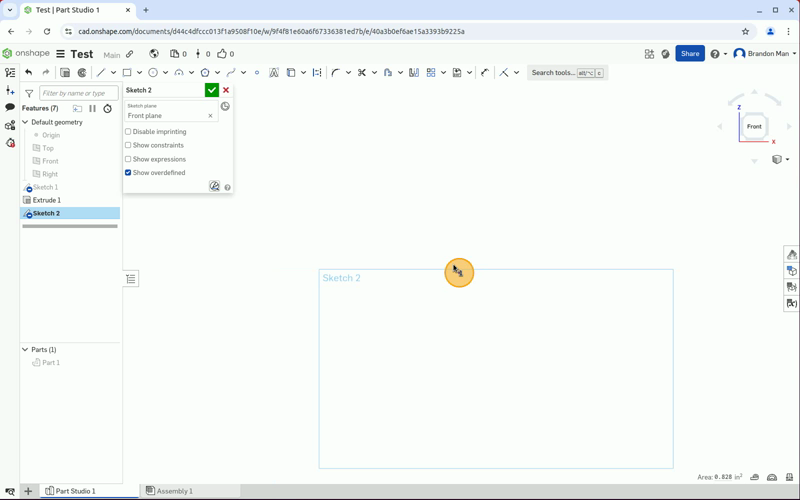
scroll(-6)
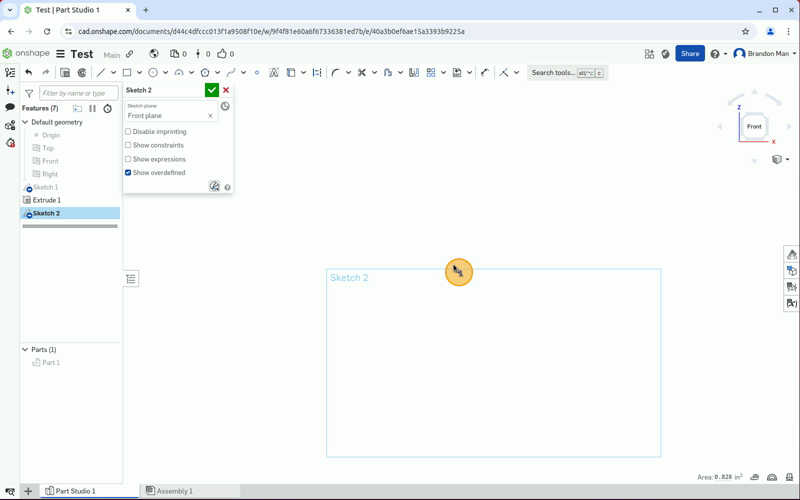
scroll(-6)
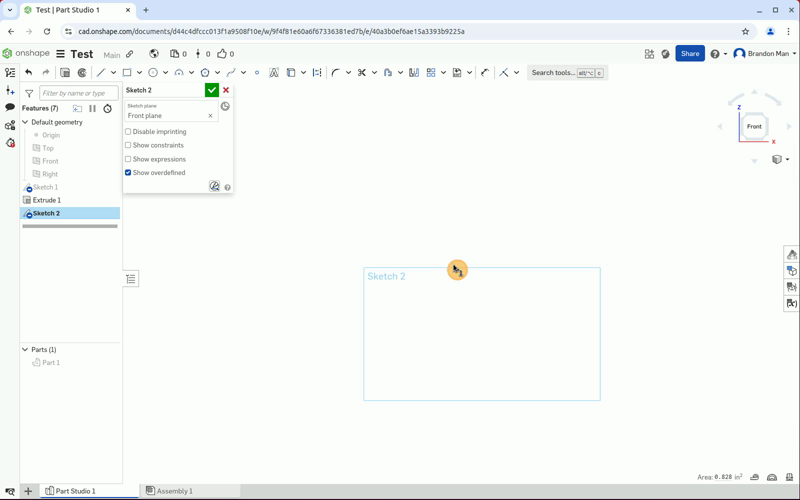
scroll(-6)
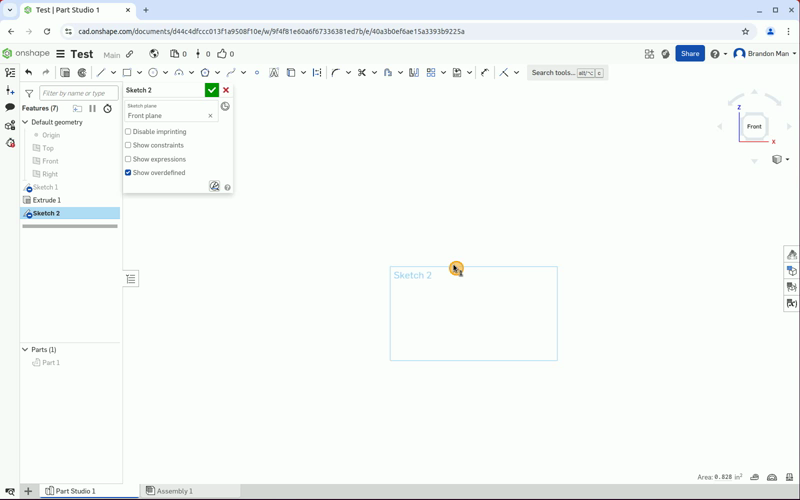
scroll(-6)
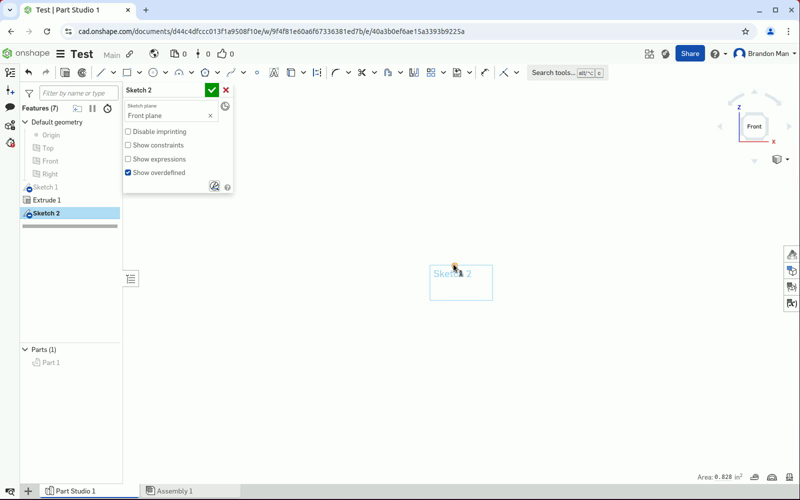
mouse_move(73, 352)
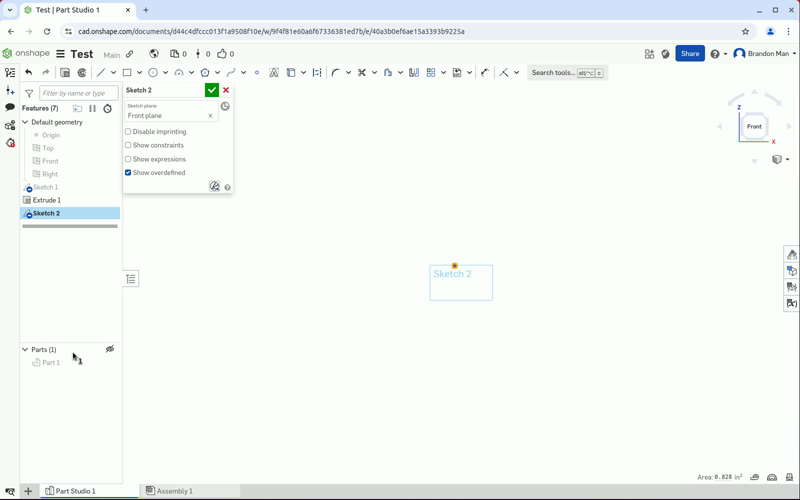
key(shift+y)
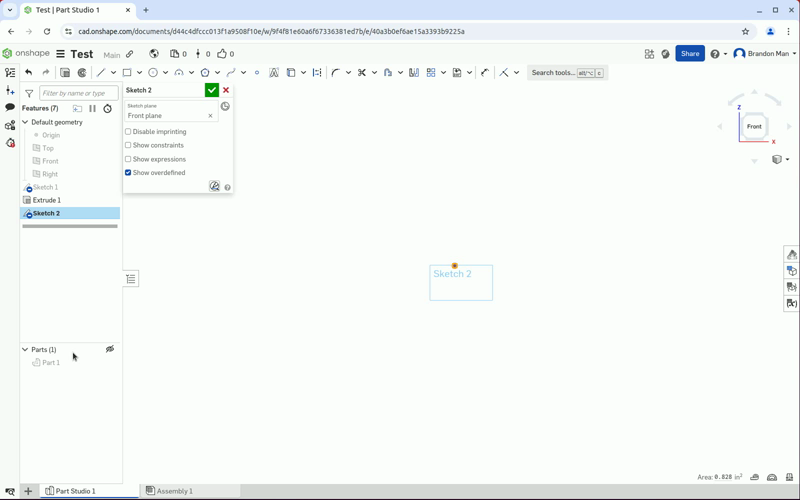
key(shift+e)
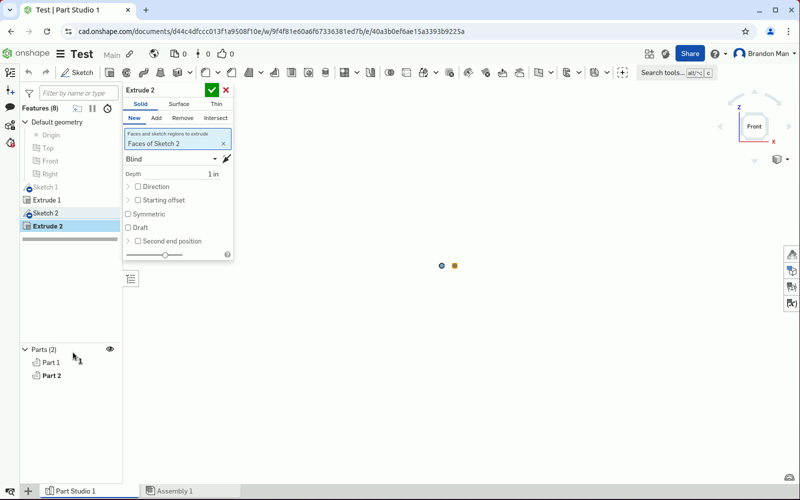
mouse_move(143, 106)
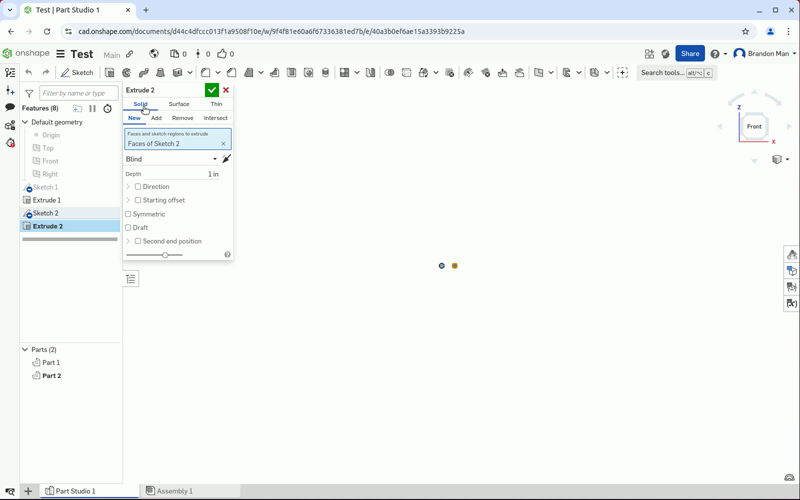
click(143, 106)
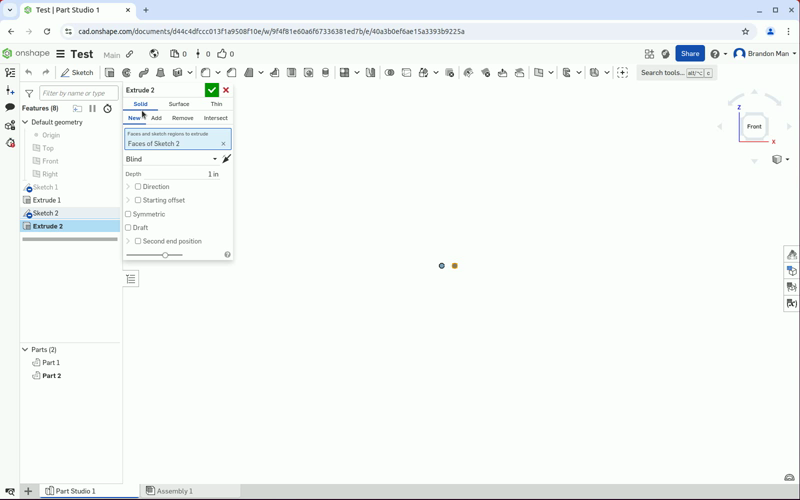
mouse_move(137, 120)
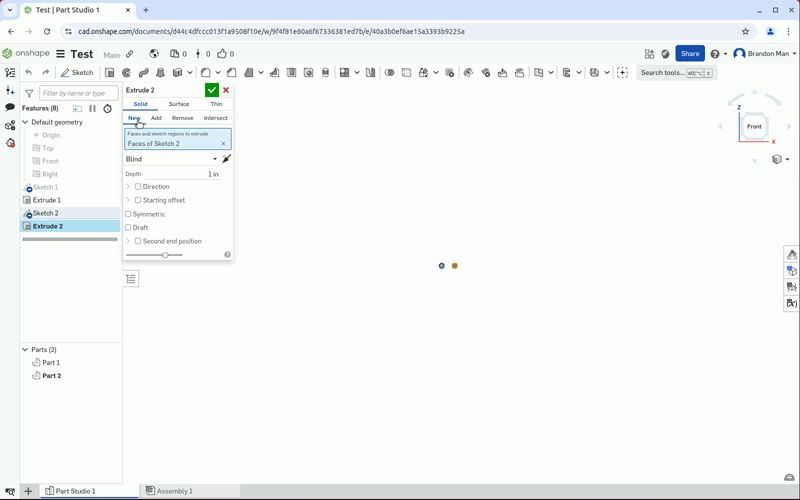
click(137, 120)
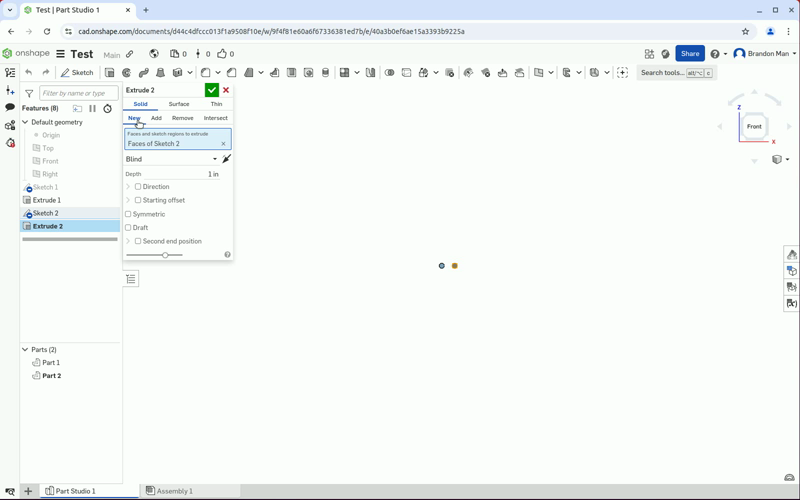
key(tab, 4)
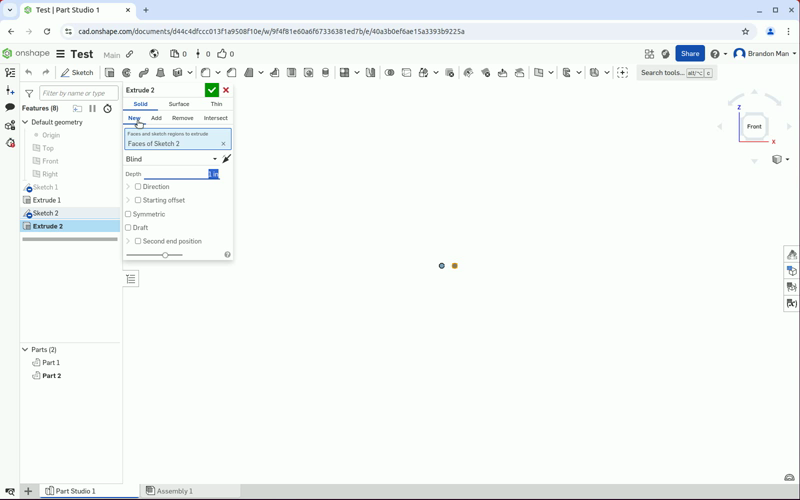
text(8.425)
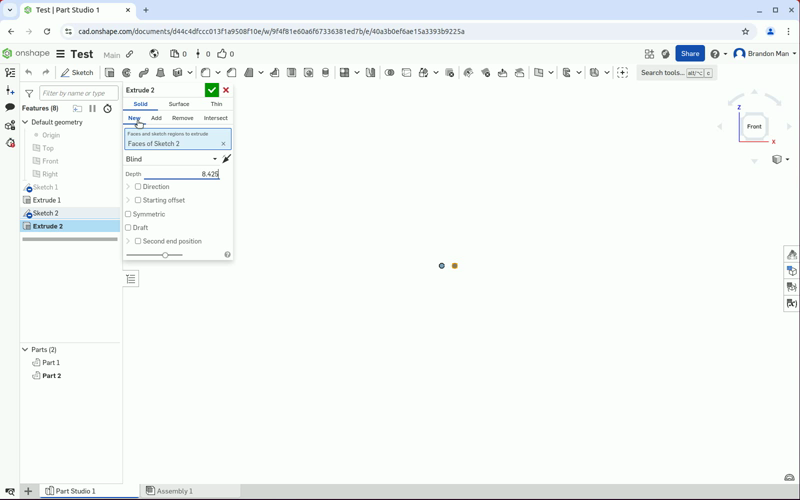
key(enter)
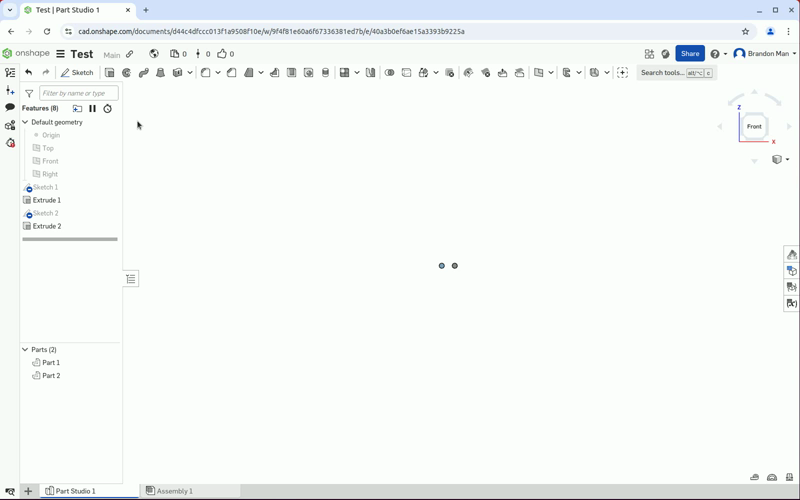
key(shift+h)
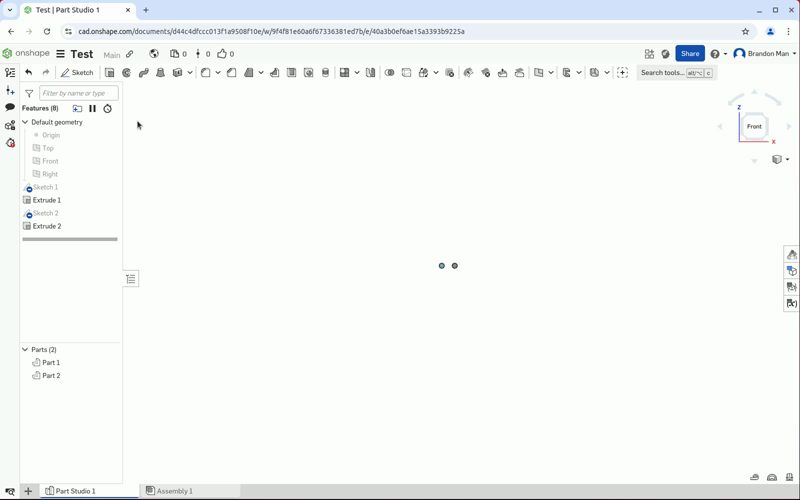
key(shift+h)
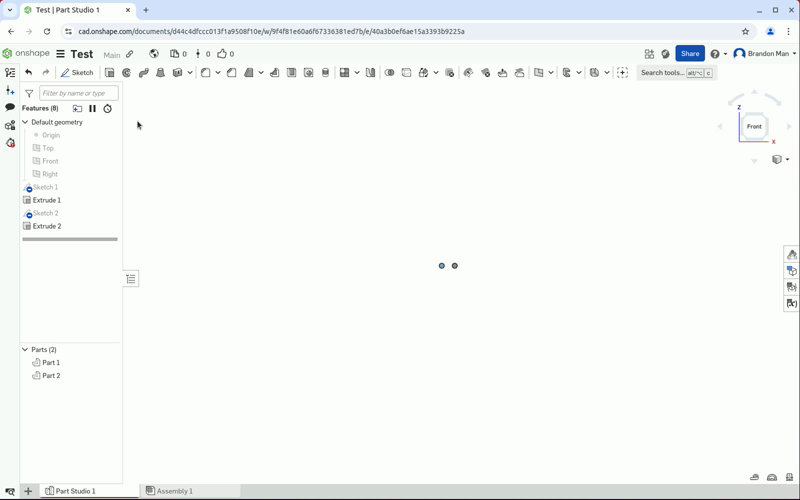
mouse_move(73, 189)
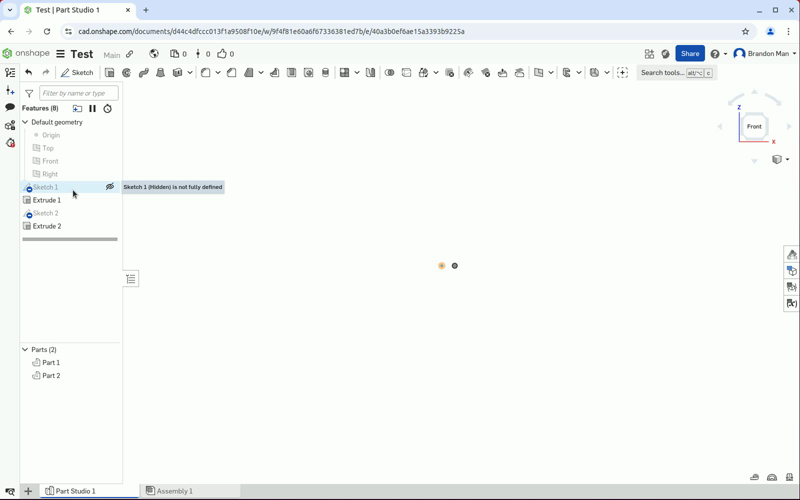
click(73, 189)
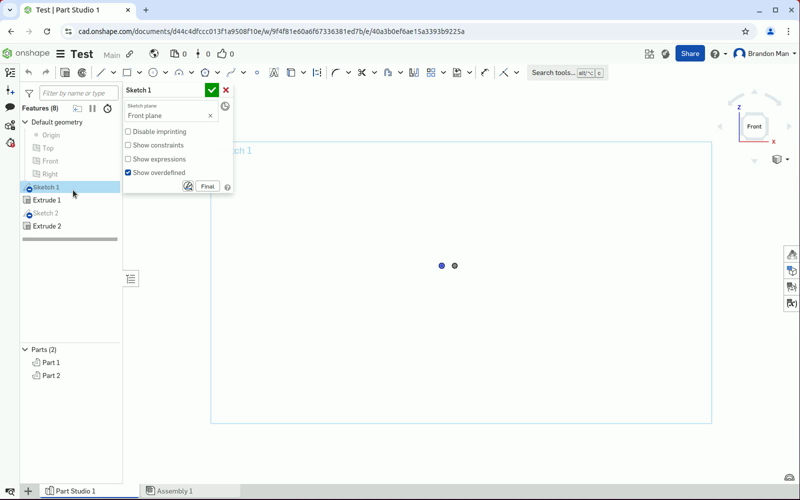
mouse_move(229, 92)
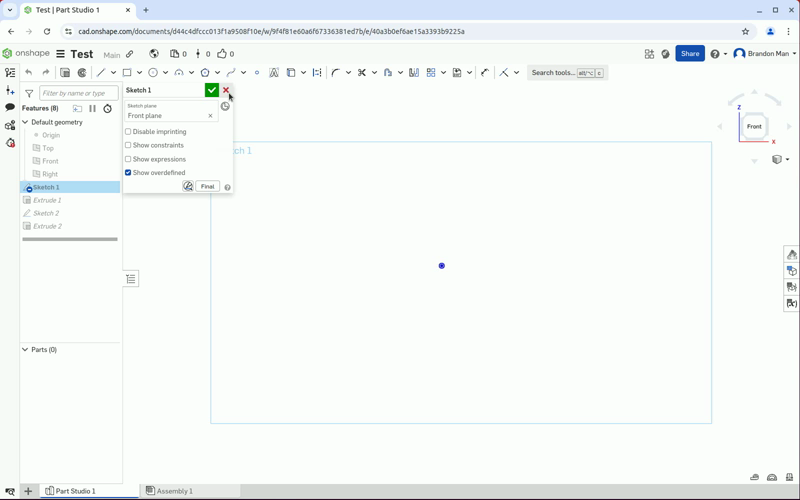
click(229, 92)
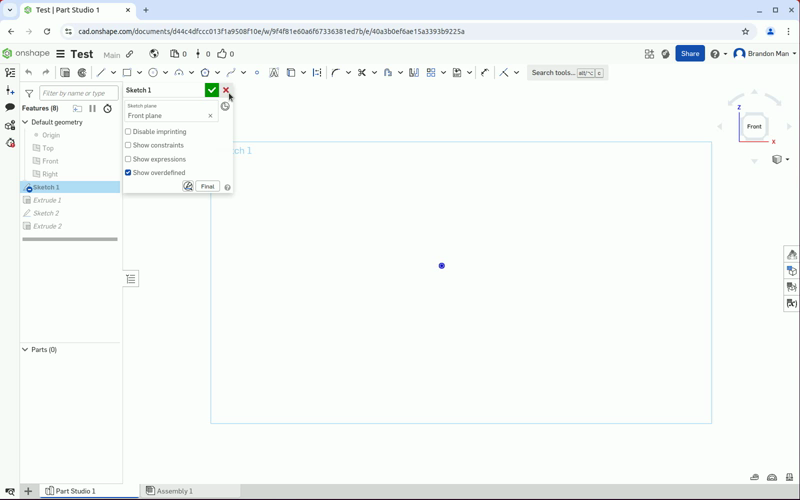
key(shift+s)
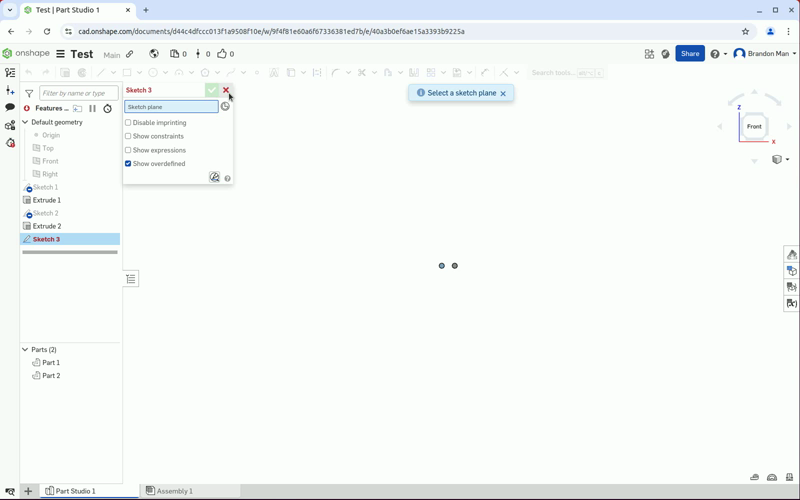
mouse_move(73, 163)
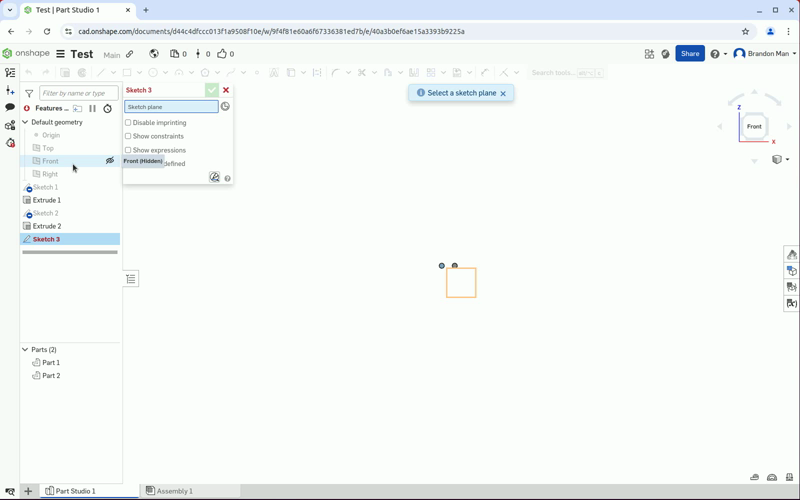
click(73, 163)
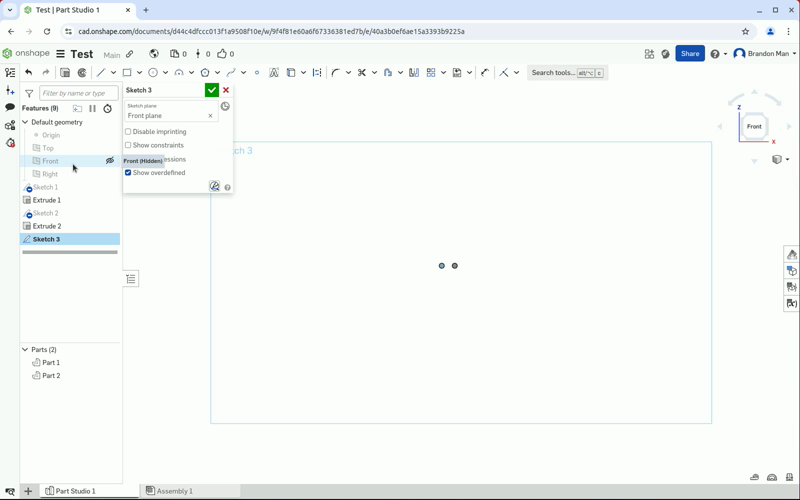
mouse_move(73, 352)
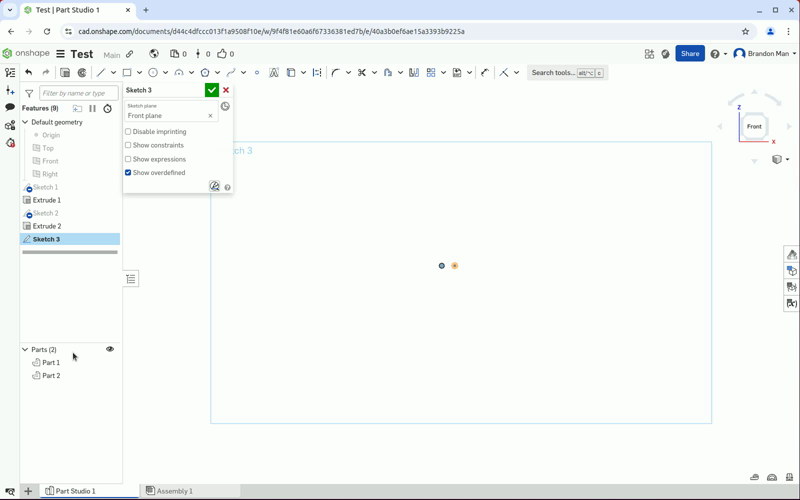
key(y)
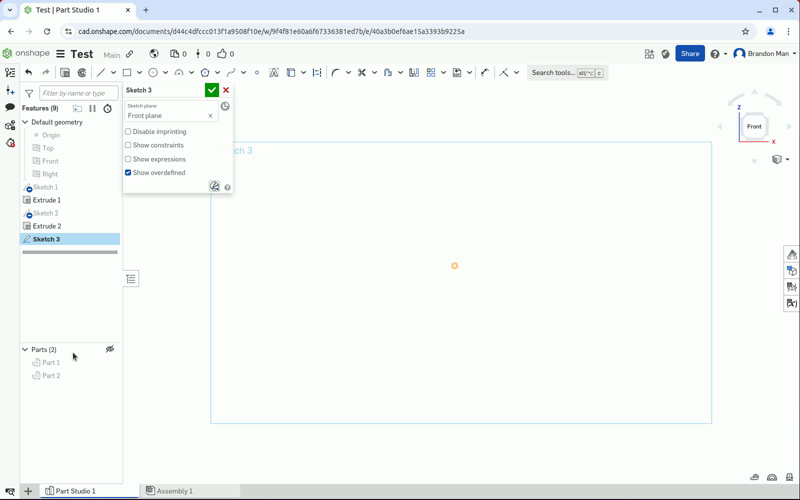
key(c)
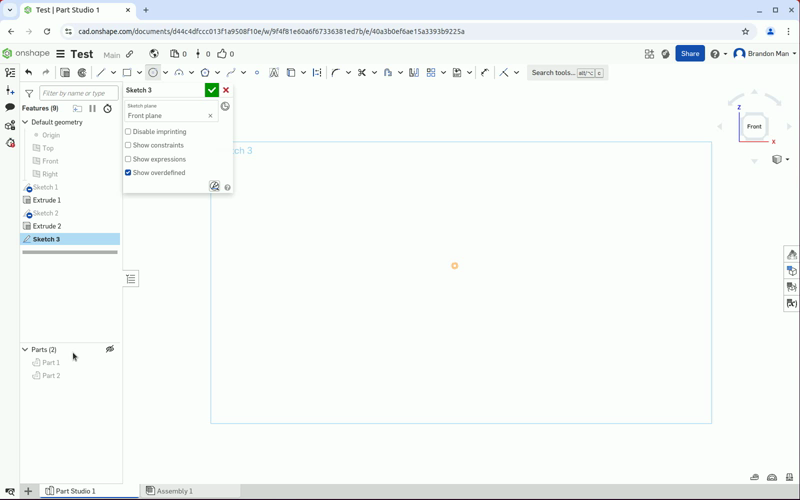
key_down(shift)
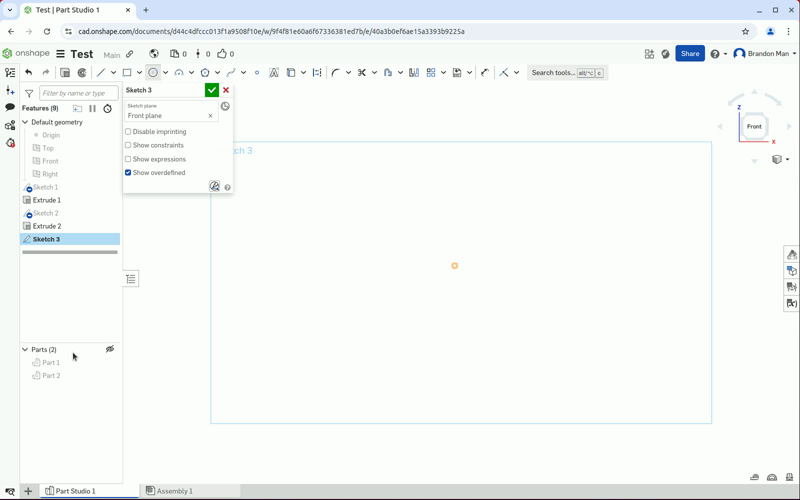
mouse_move(470, 265)
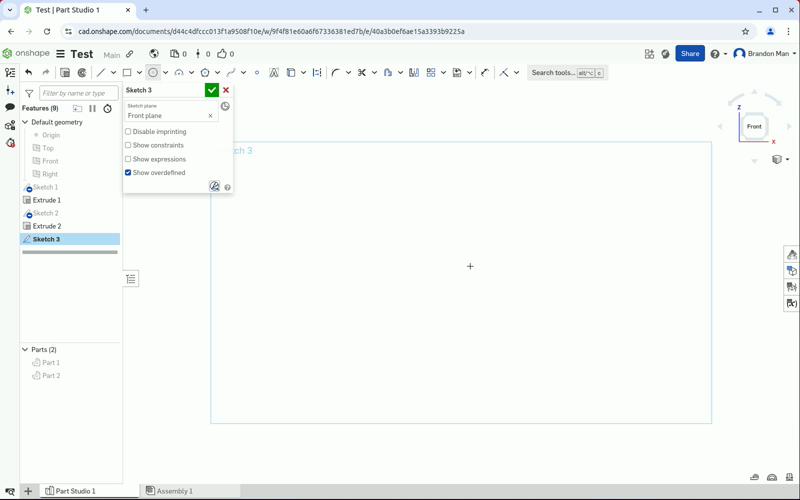
click(470, 265)
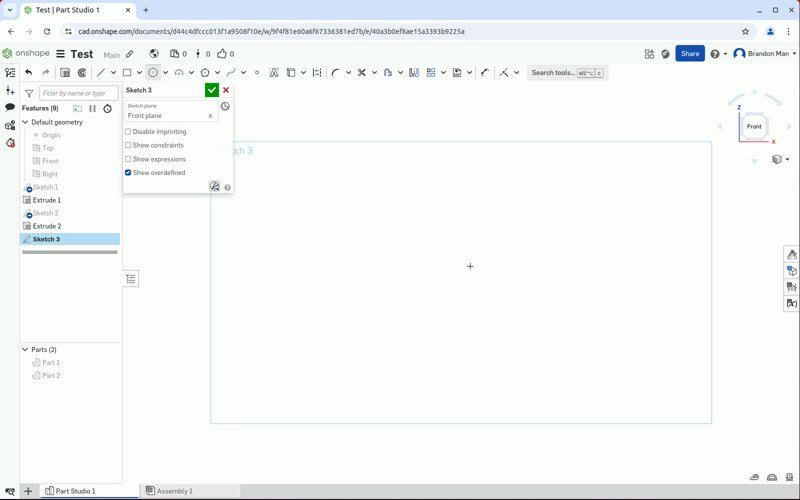
key_up(shift)
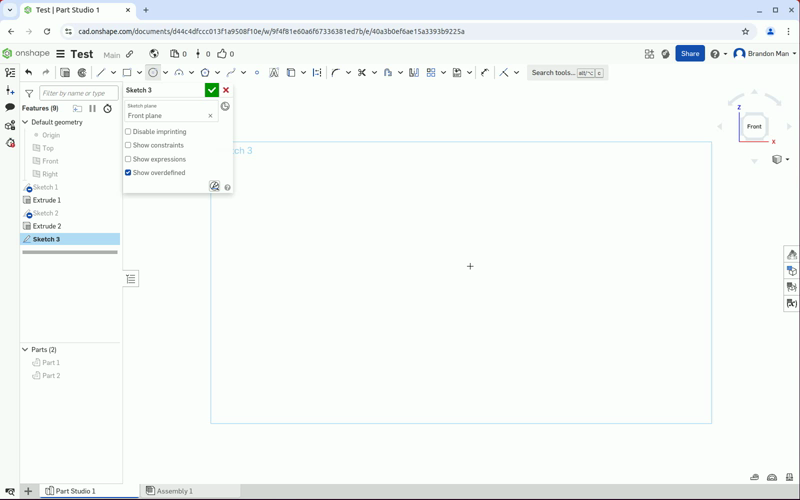
mouse_move(472, 265)
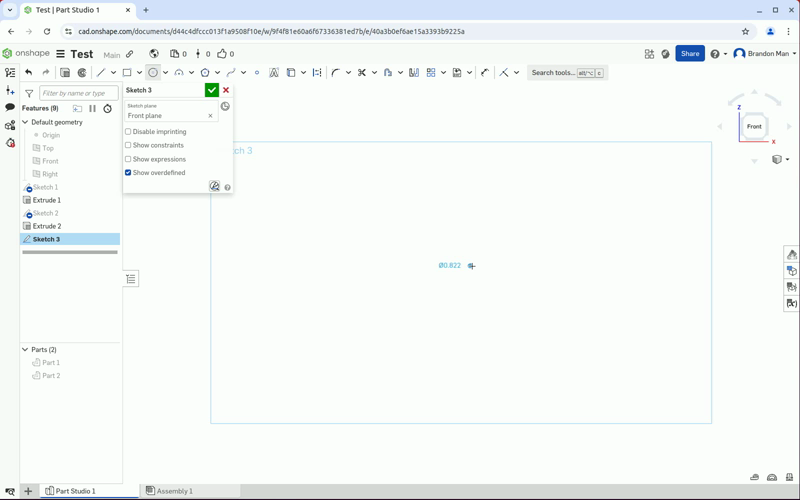
scroll(6)
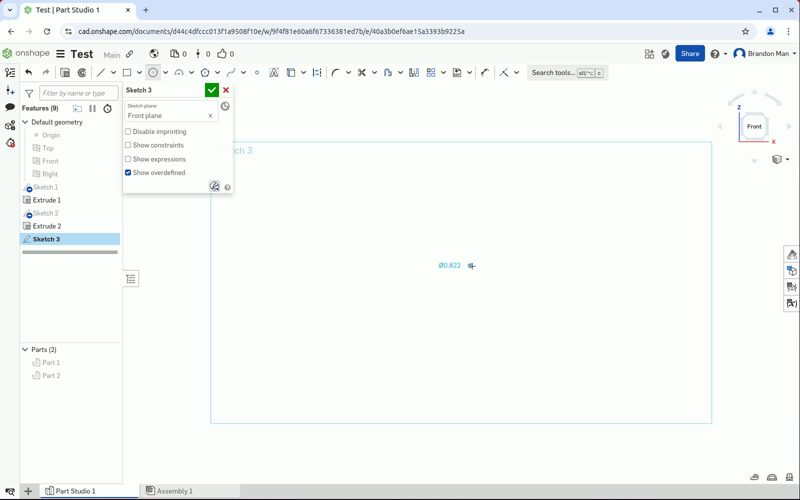
scroll(6)
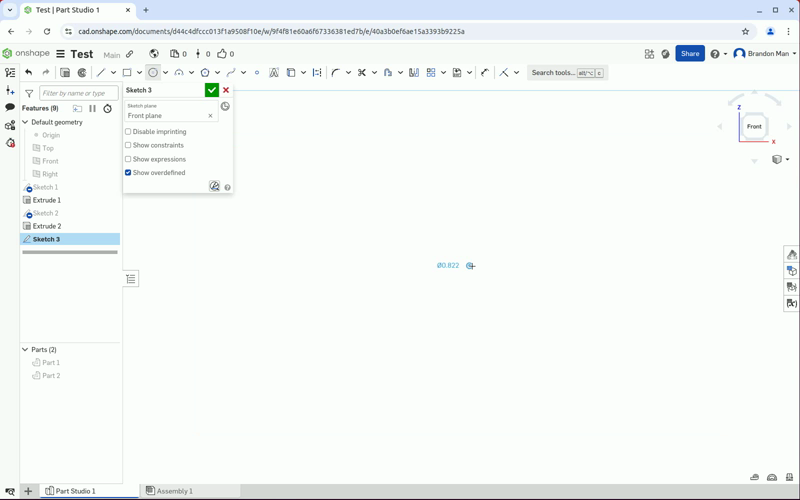
scroll(6)
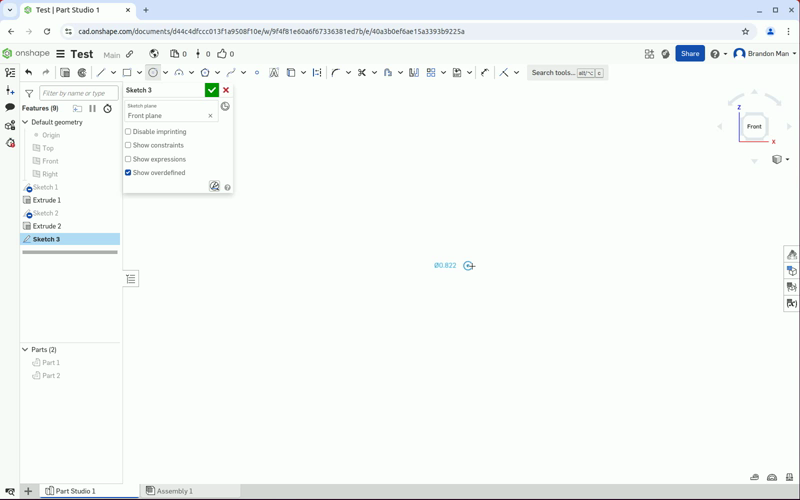
scroll(6)
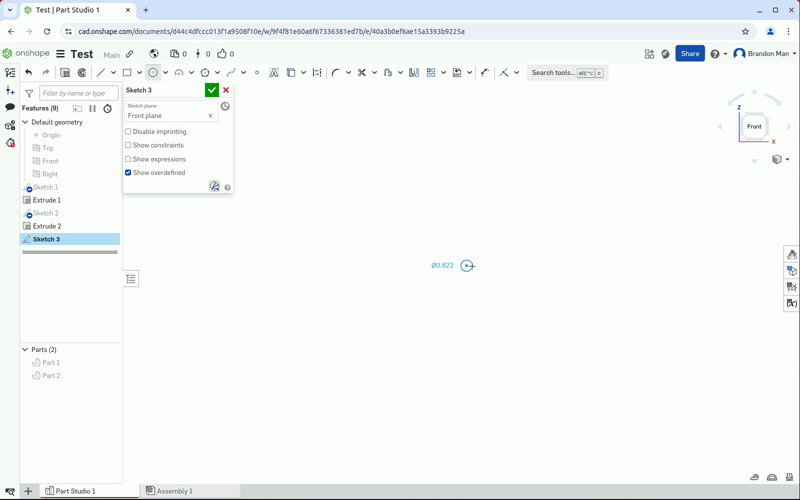
scroll(6)
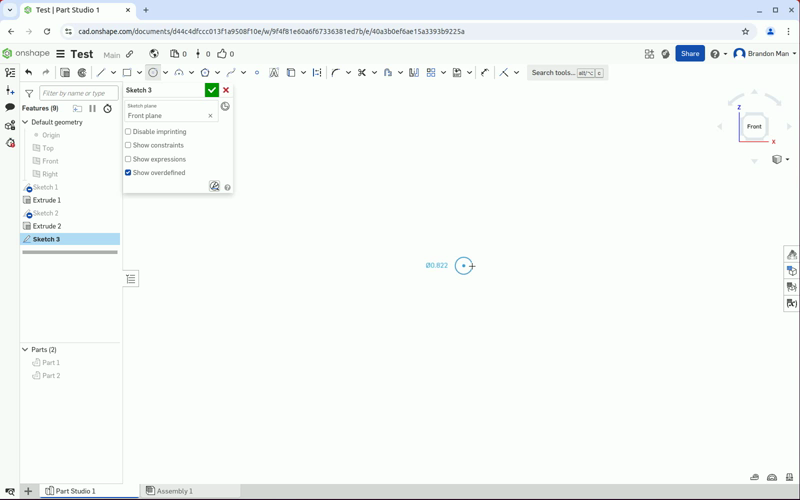
scroll(6)
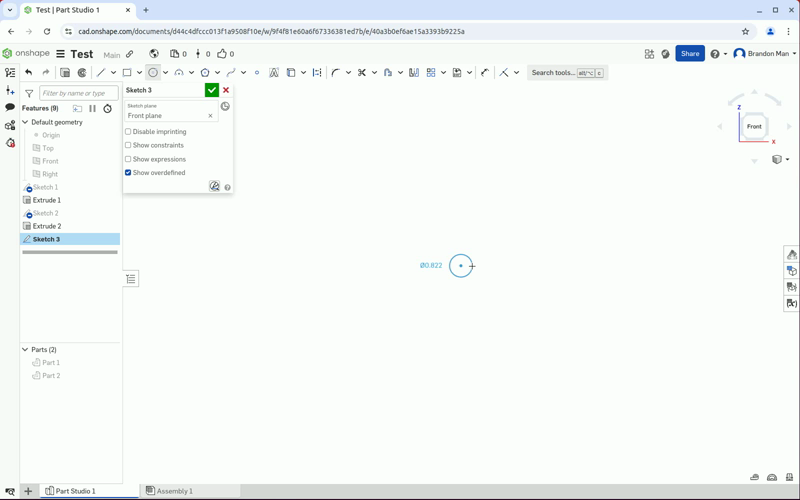
scroll(6)
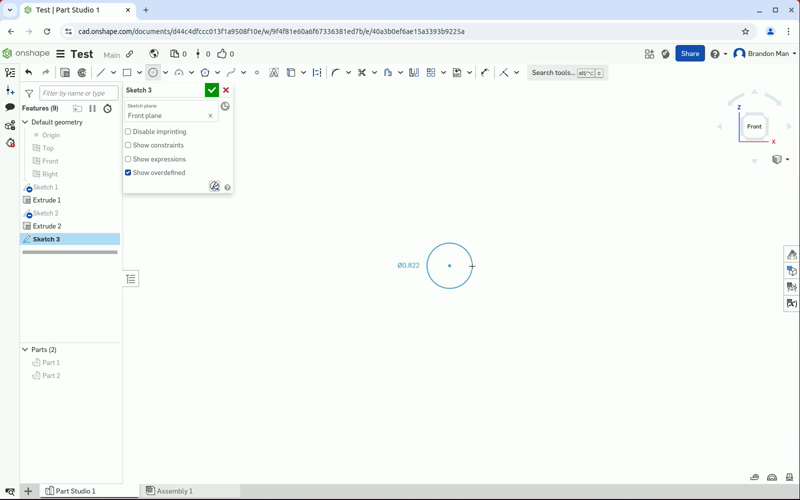
click(472, 265)
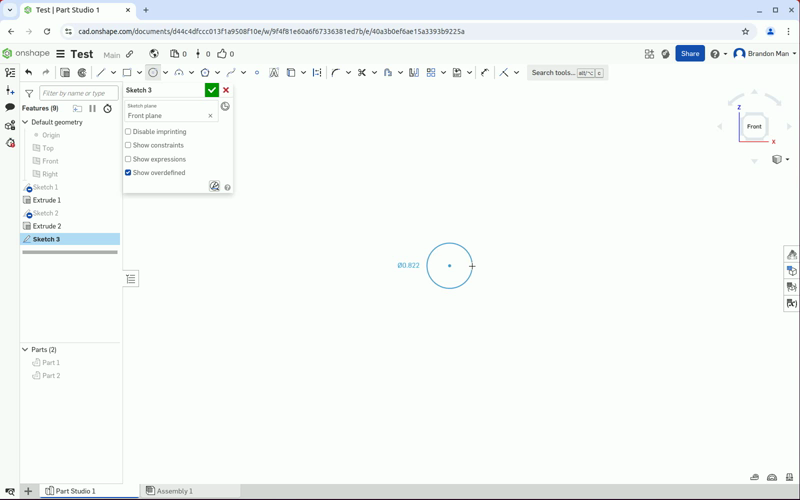
scroll(-6)
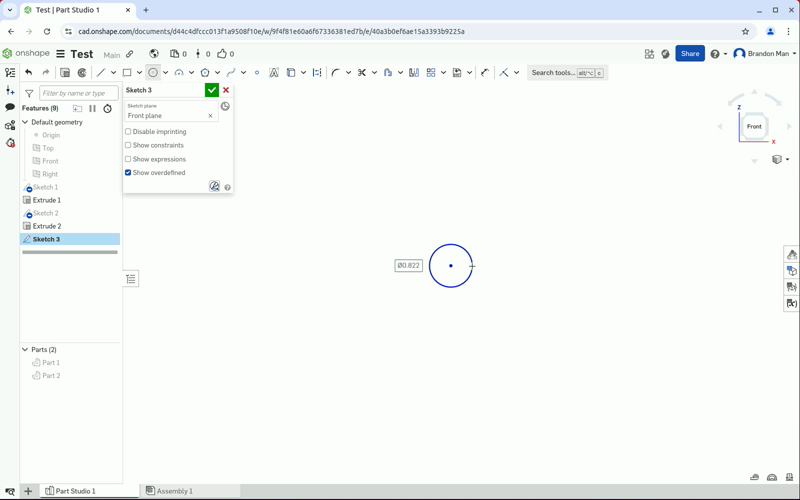
scroll(-6)
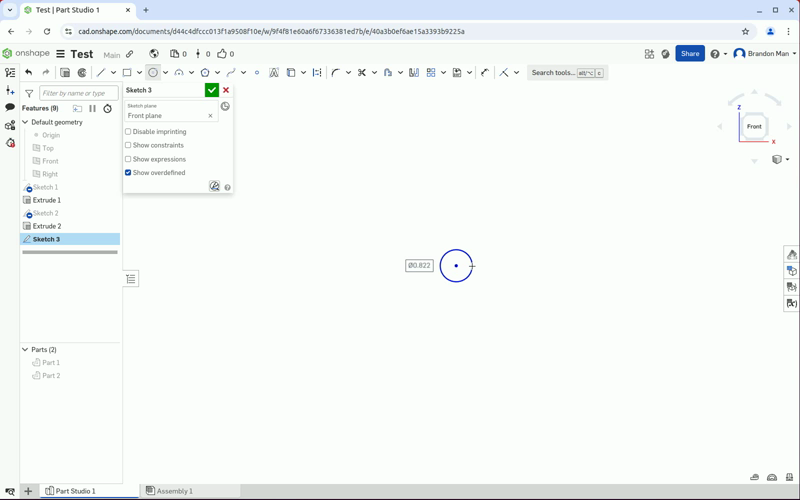
scroll(-6)
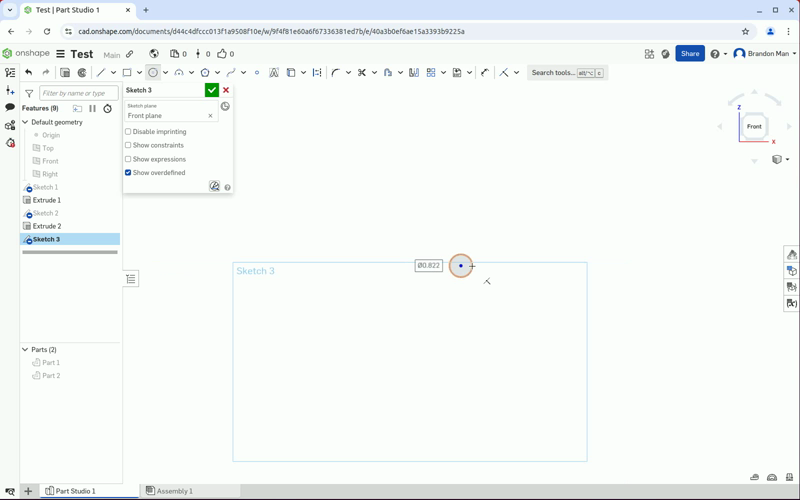
scroll(-6)
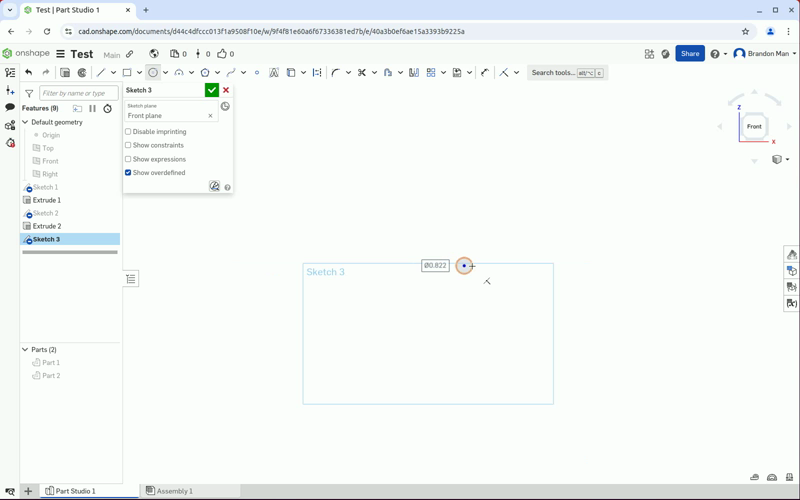
scroll(-6)
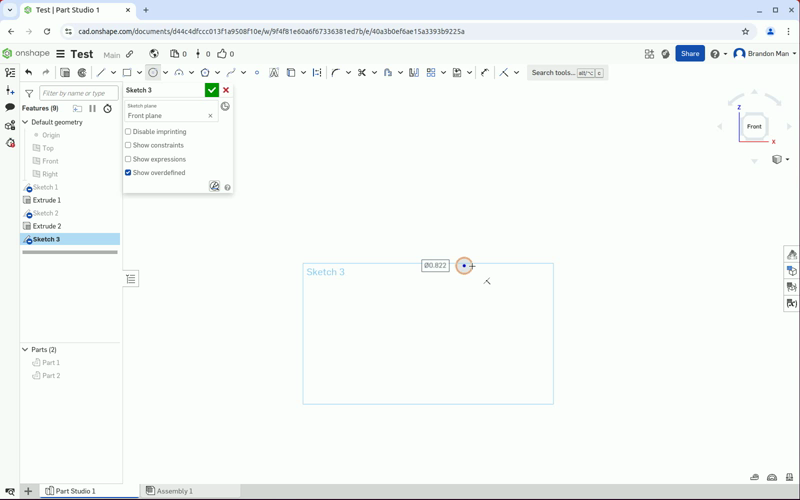
scroll(-6)
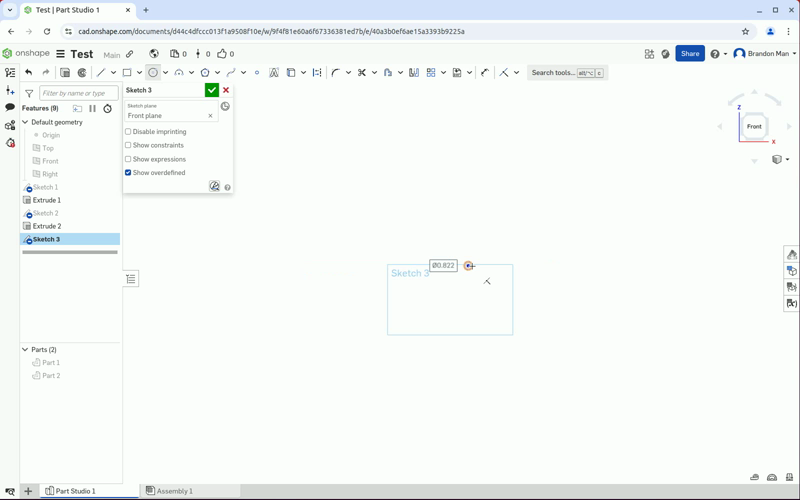
scroll(-6)
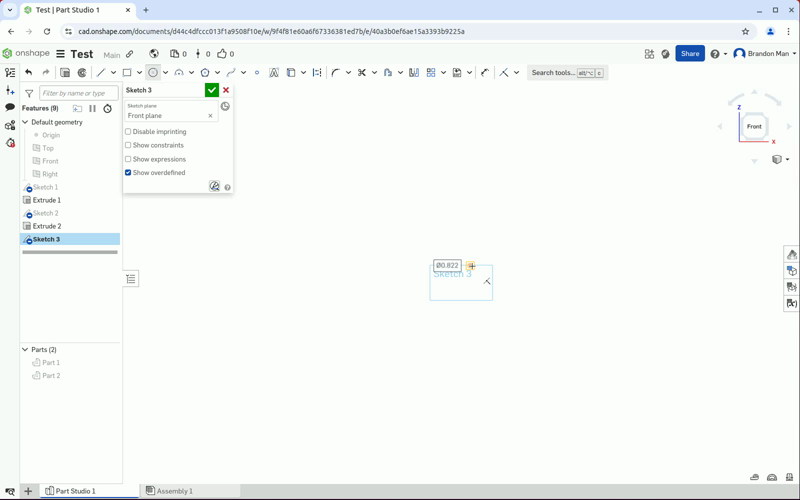
key(esc)
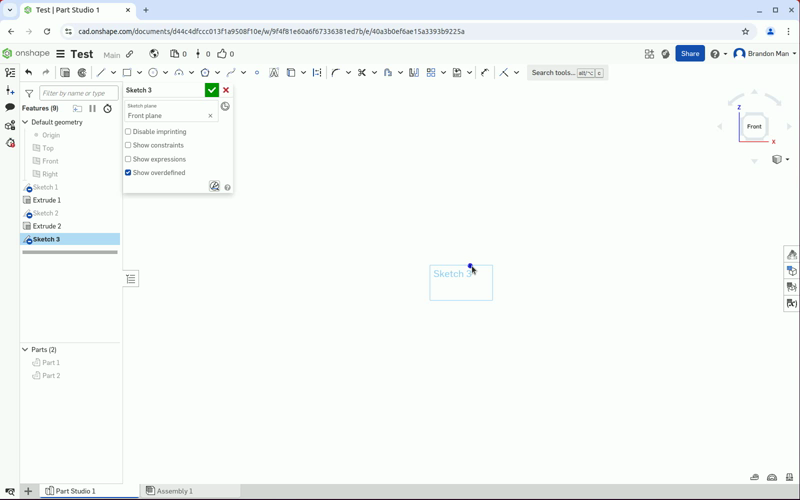
mouse_move(471, 265)
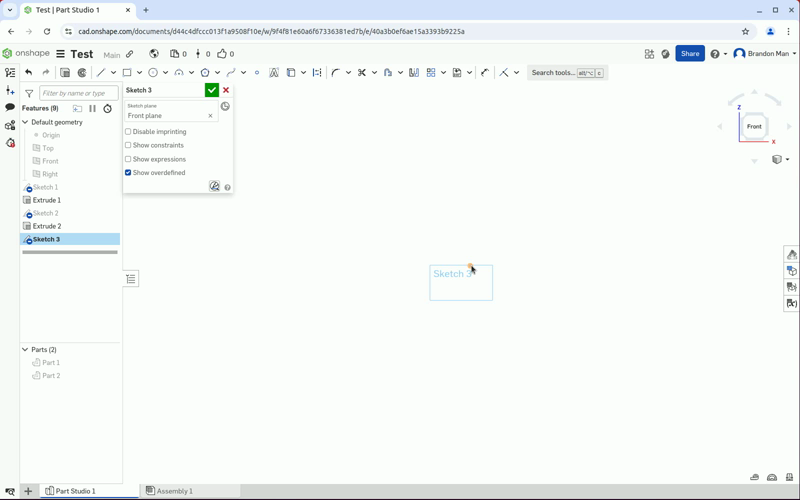
scroll(6)
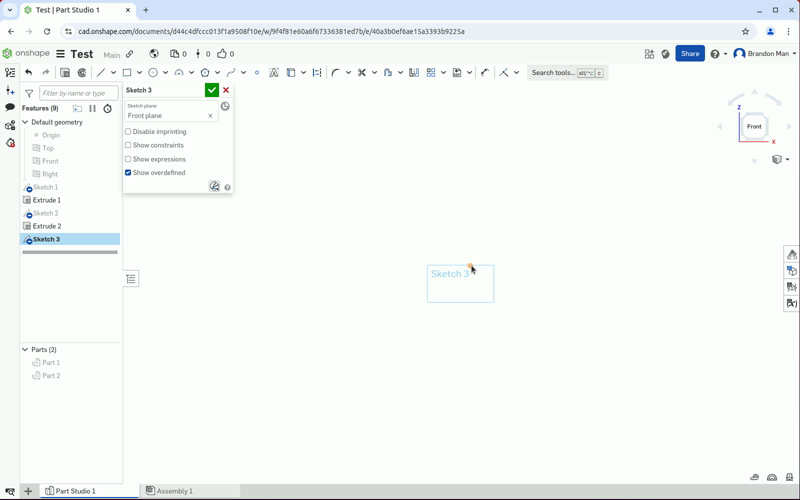
scroll(6)
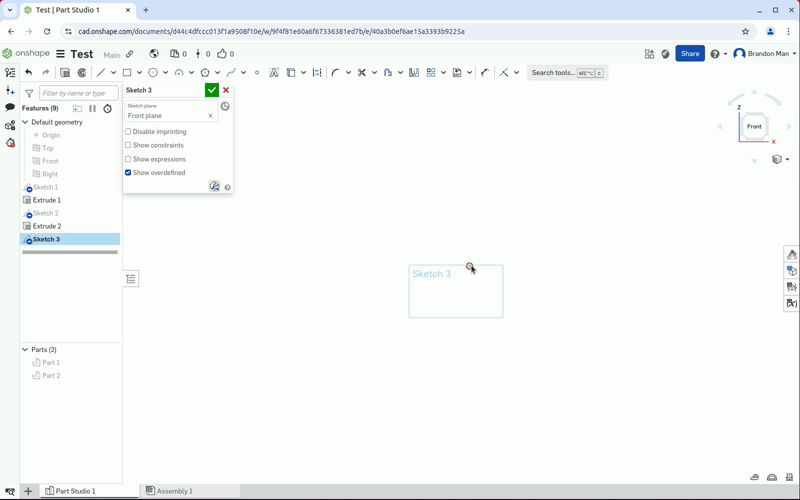
scroll(6)
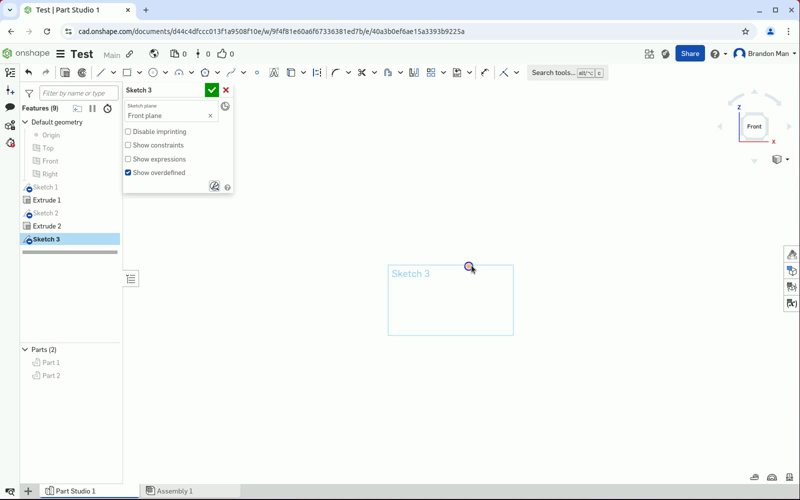
scroll(6)
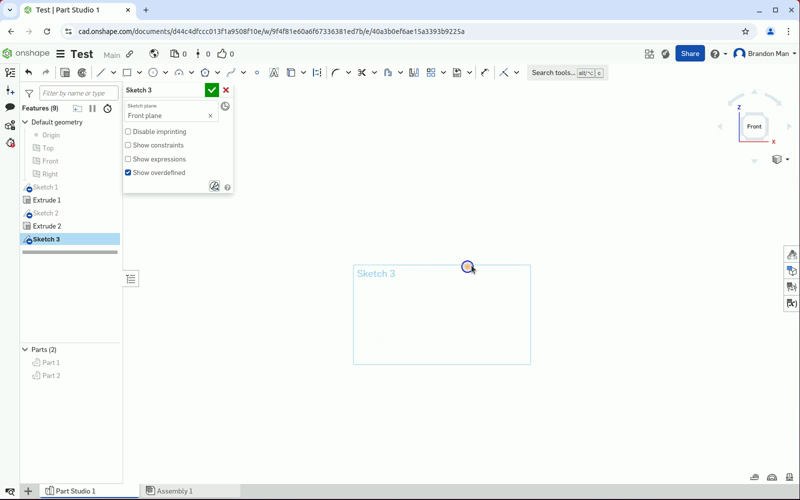
scroll(6)
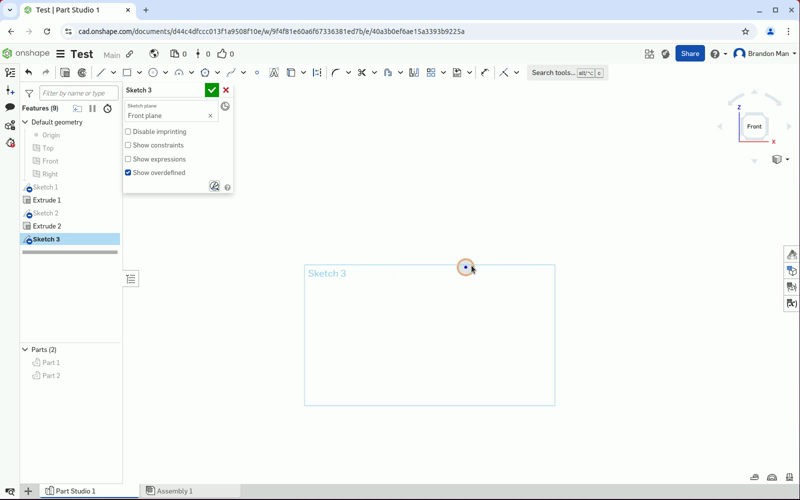
scroll(6)
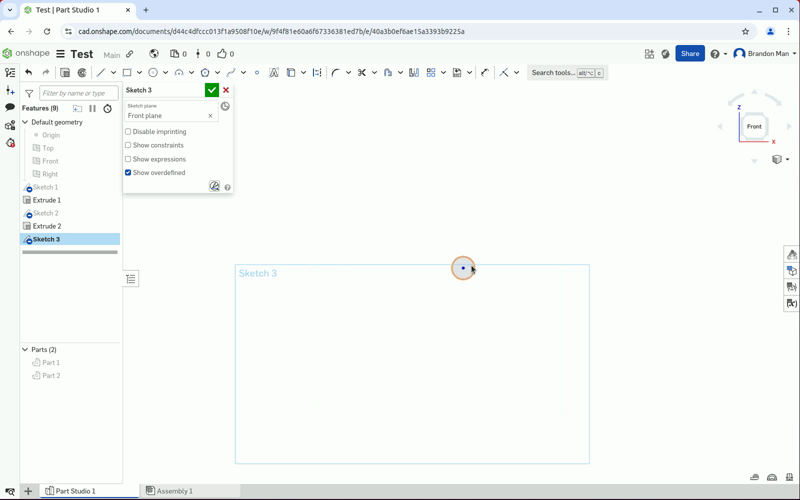
scroll(6)
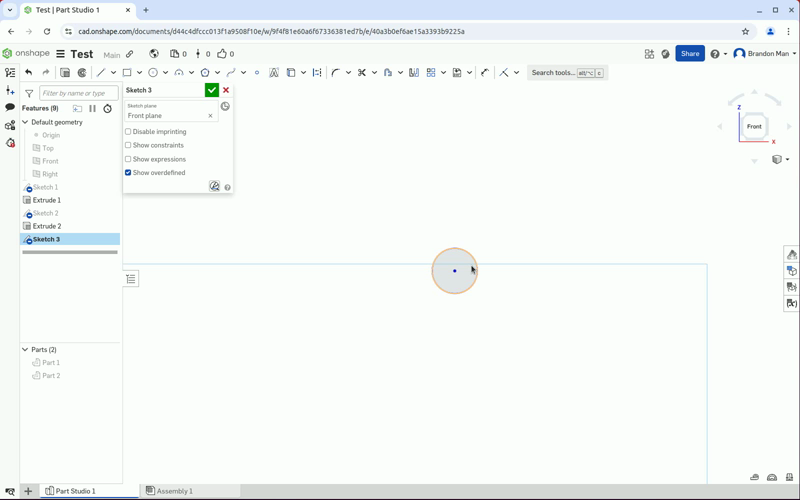
click(471, 265)
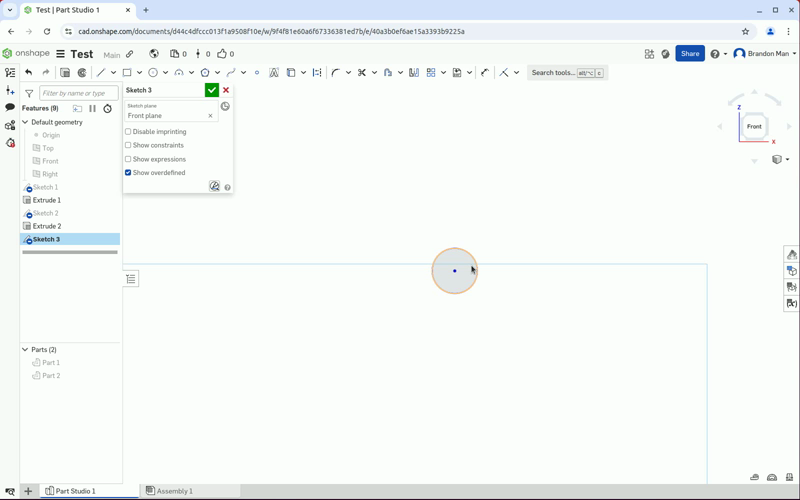
scroll(-6)
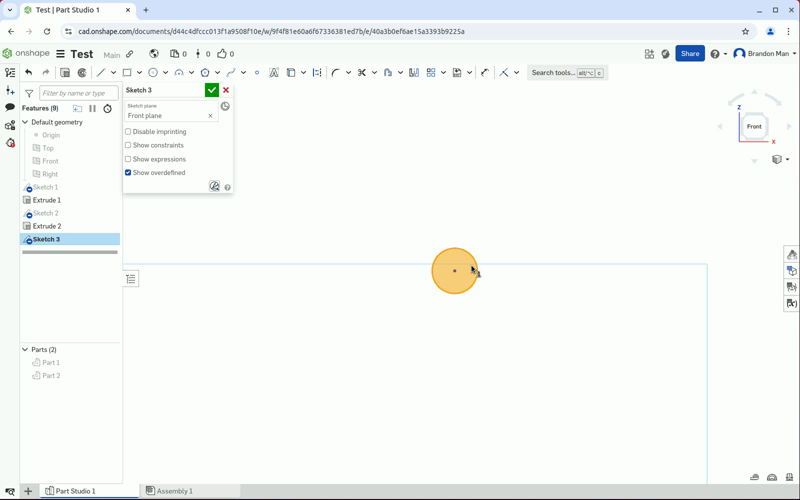
scroll(-6)
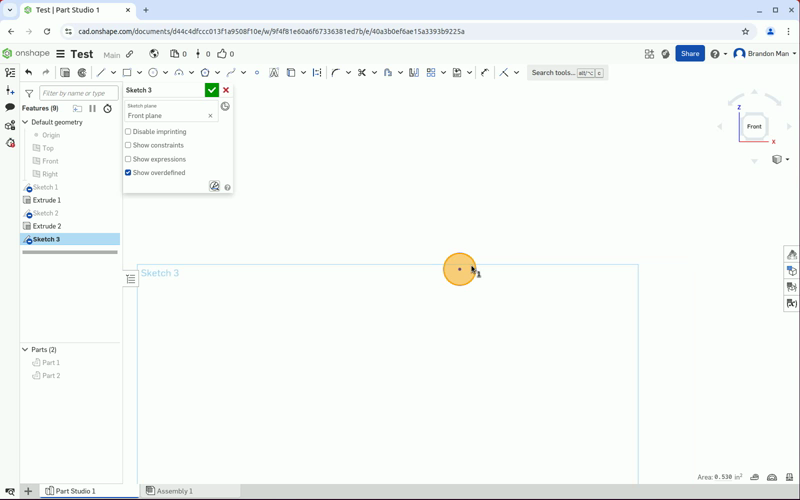
scroll(-6)
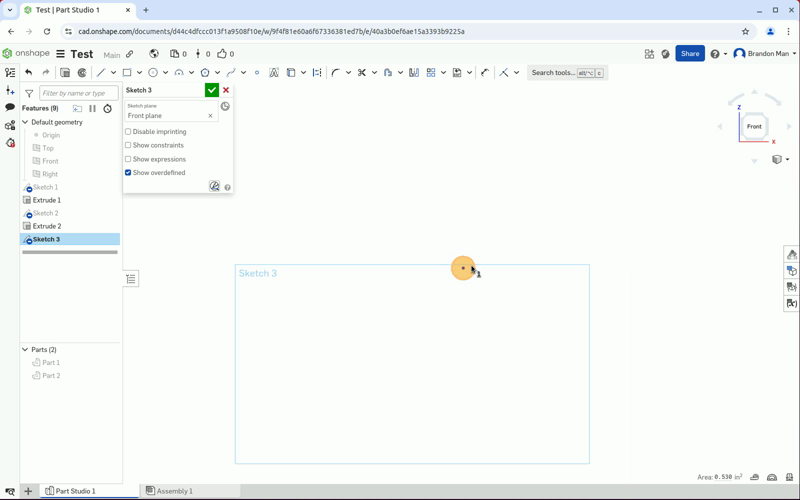
scroll(-6)
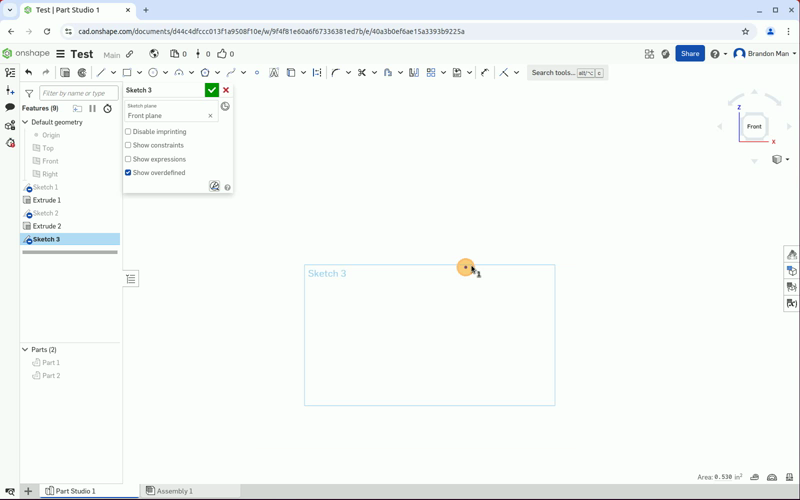
scroll(-6)
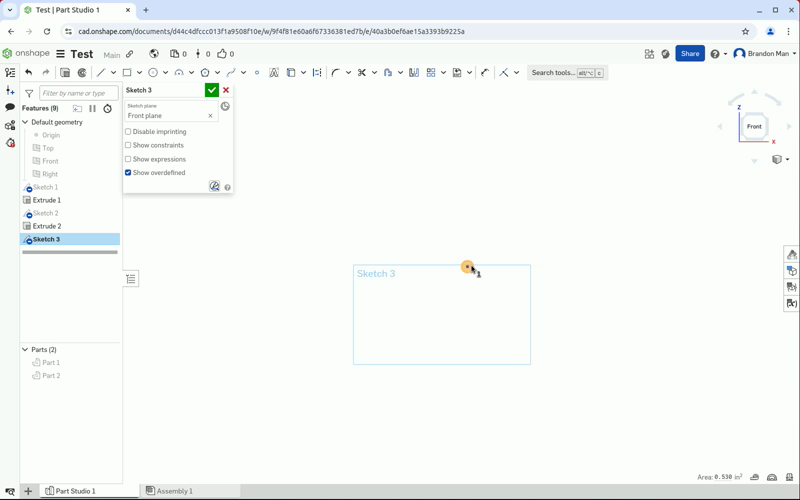
scroll(-6)
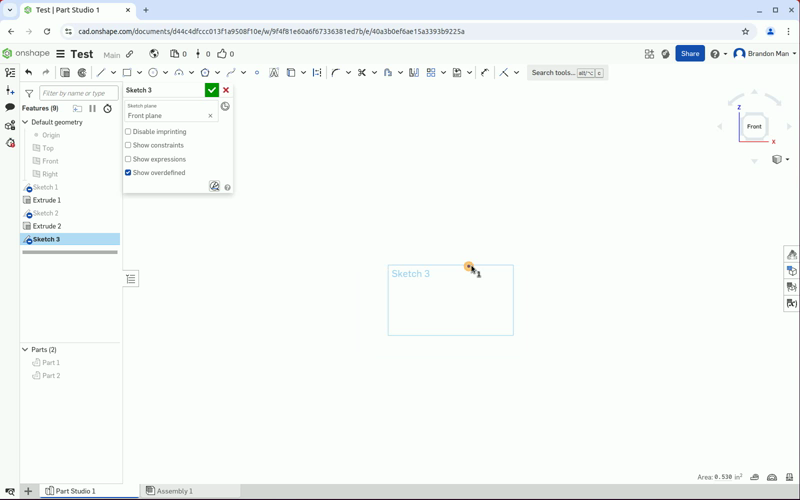
scroll(-6)
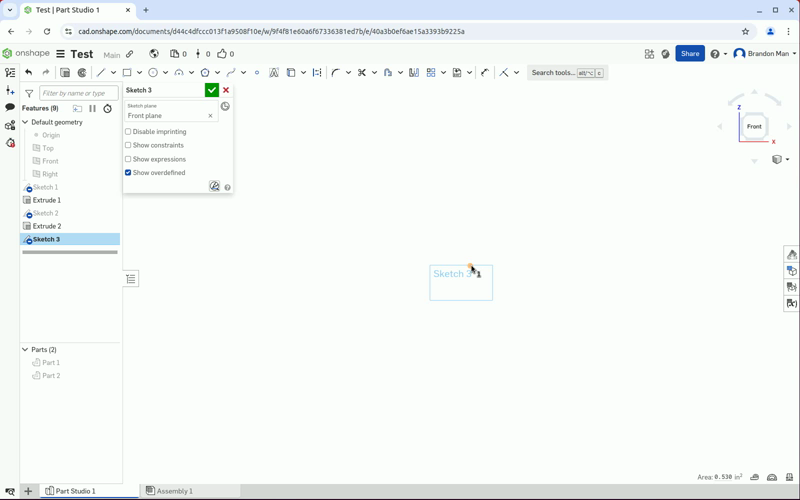
mouse_move(73, 352)
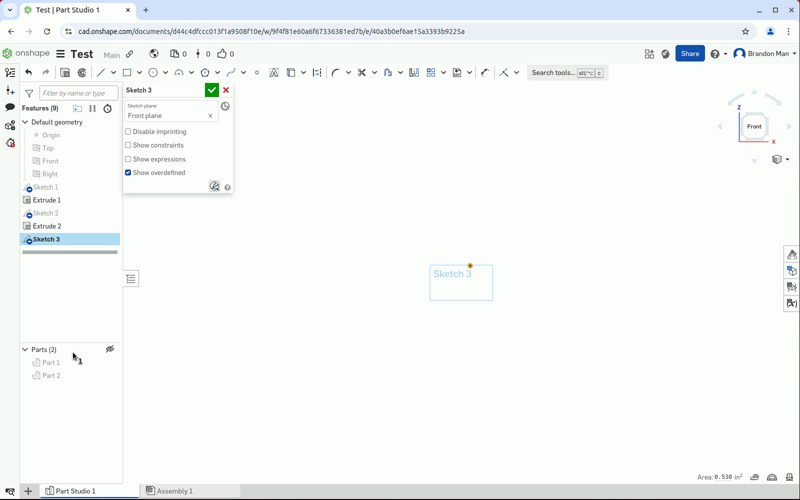
key(shift+y)
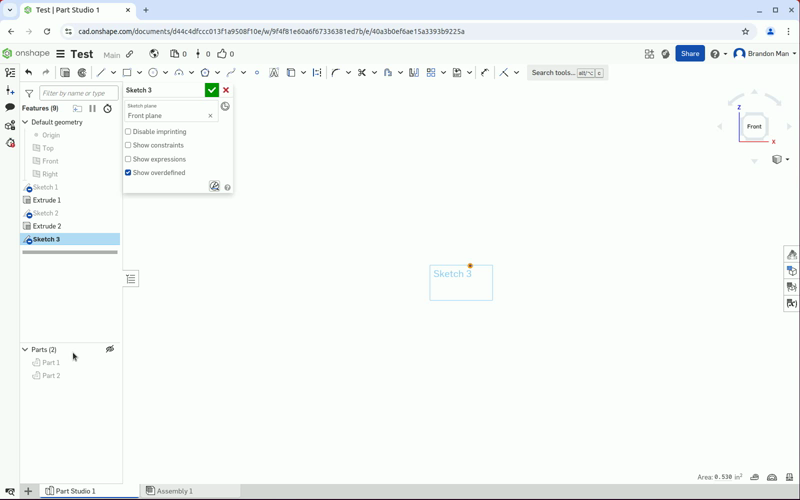
key(shift+e)
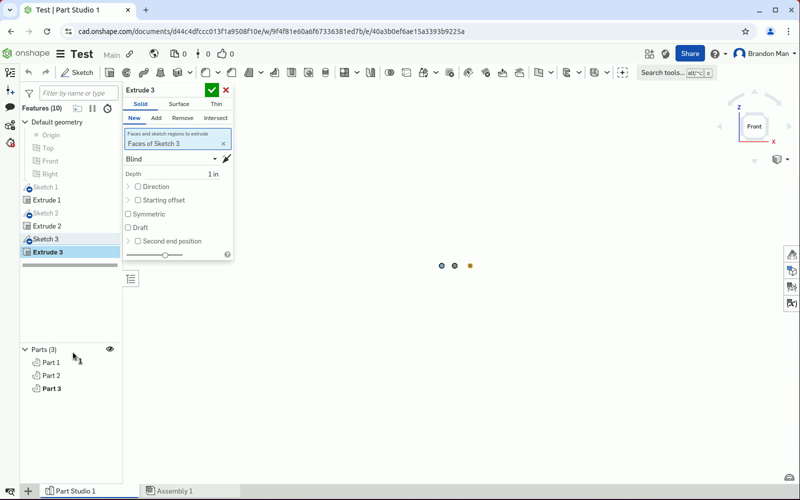
mouse_move(143, 106)
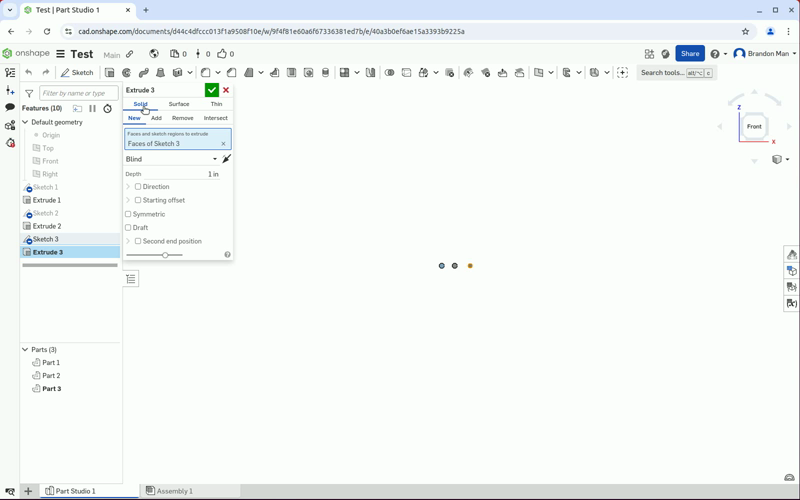
click(143, 106)
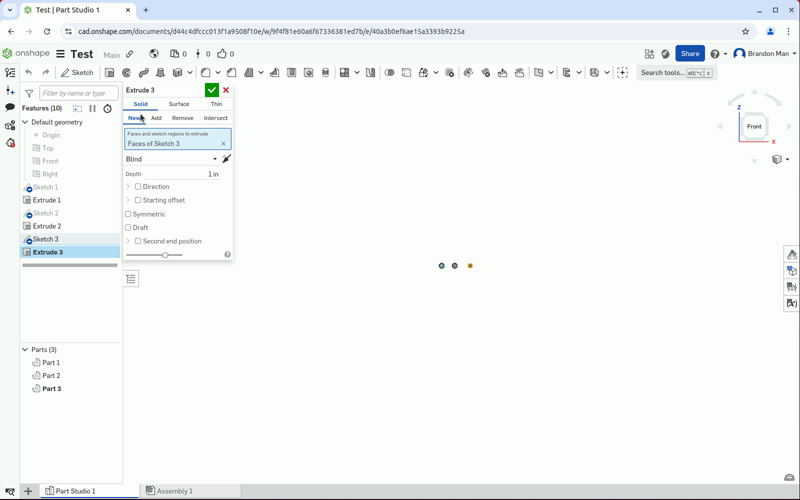
mouse_move(137, 120)
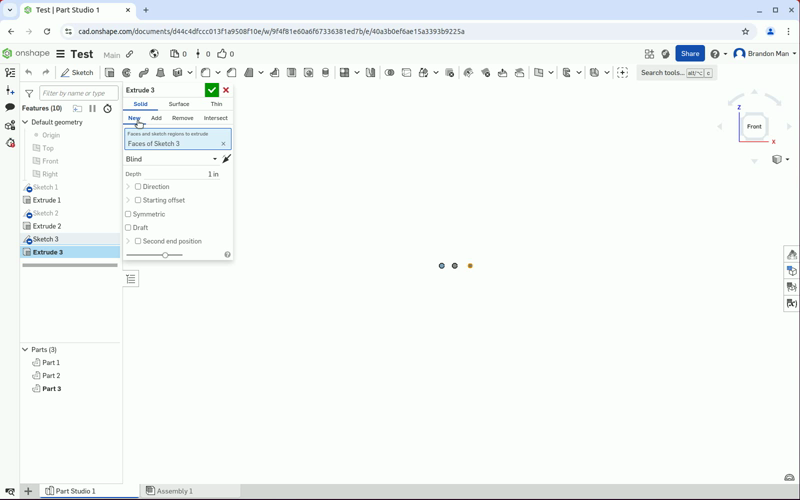
click(137, 120)
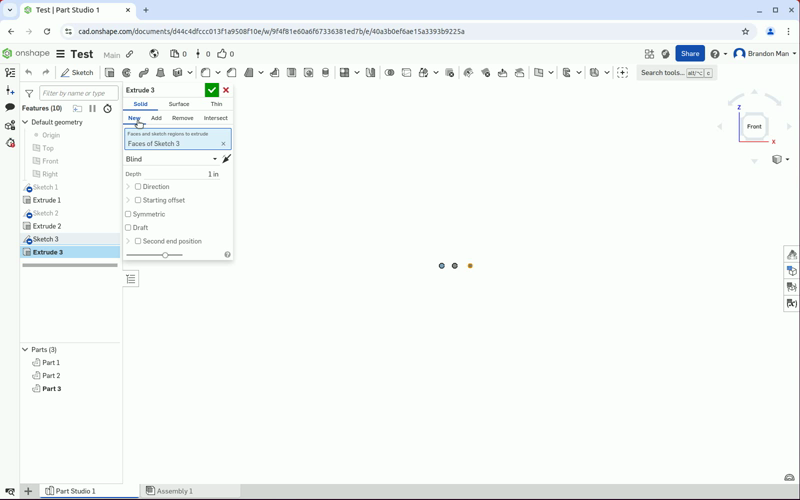
key(tab, 4)
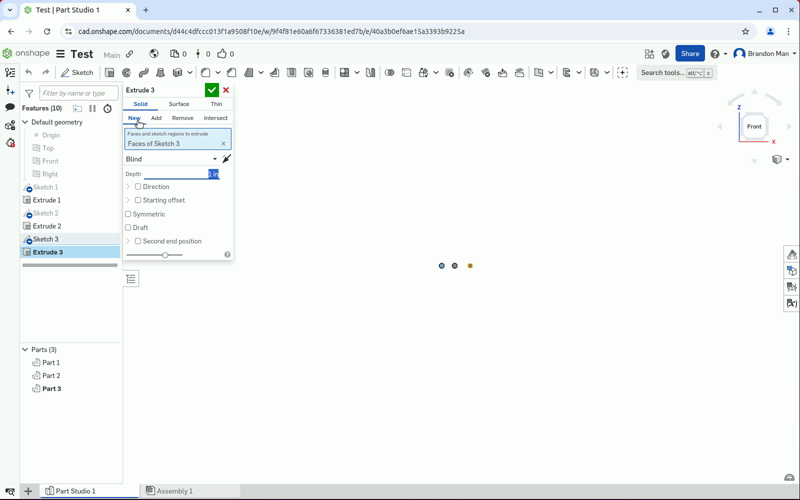
text(8.425)
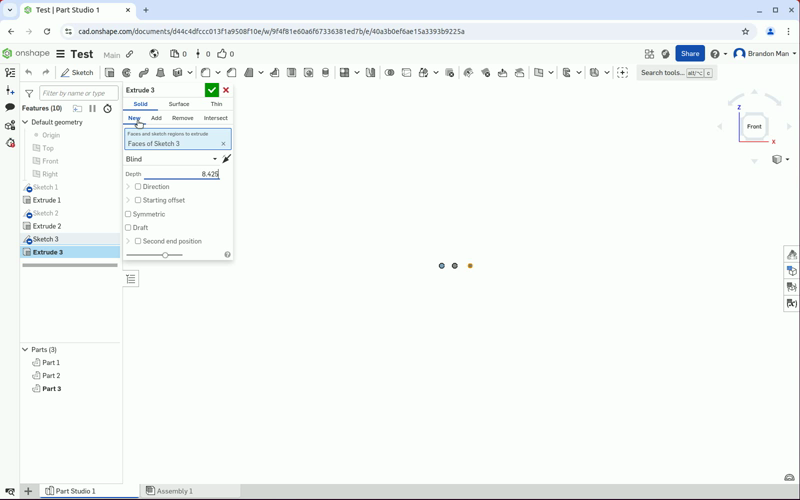
key(enter)
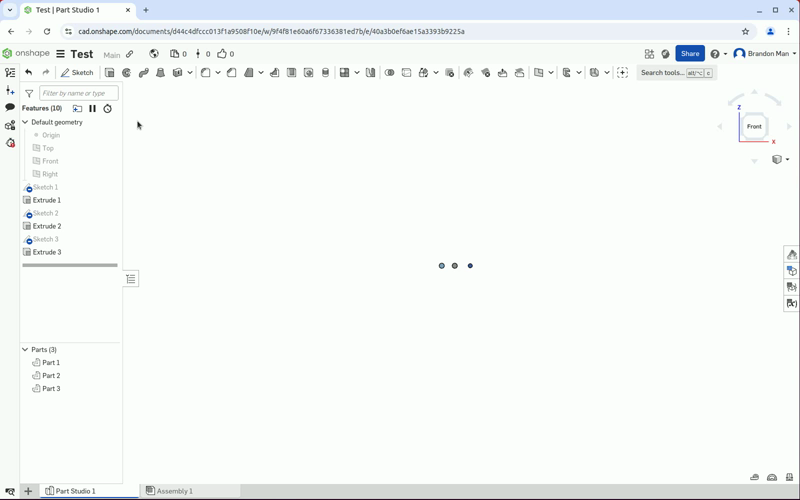
key(shift+h)
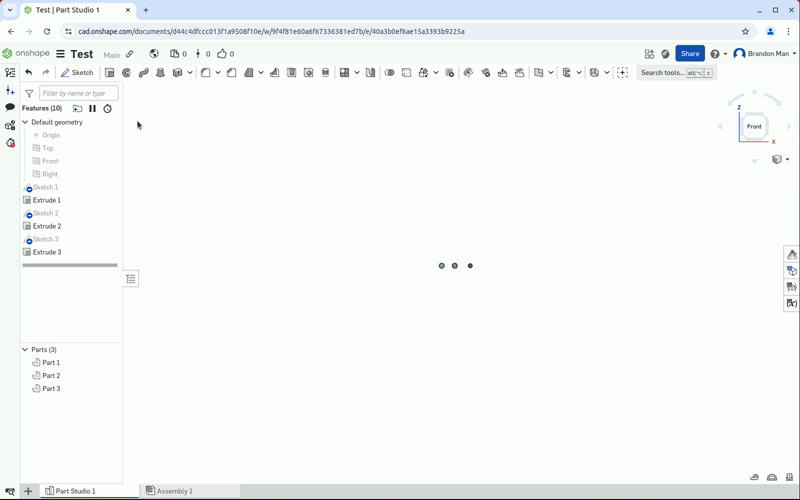
key(shift+h)
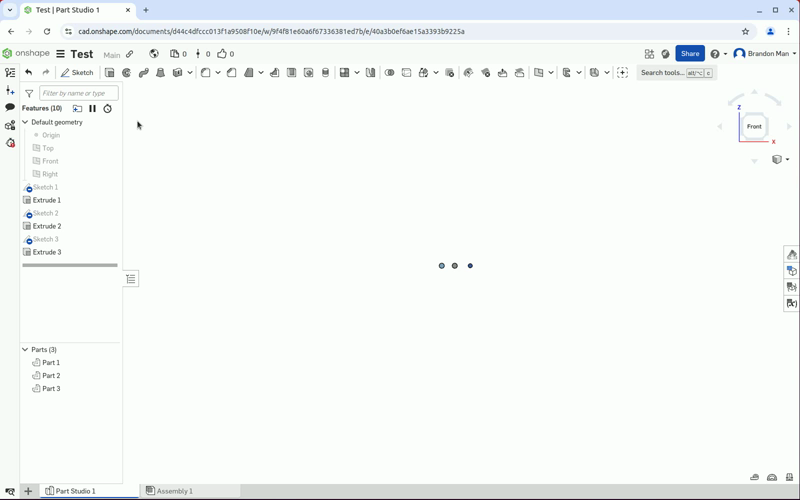
mouse_move(73, 189)
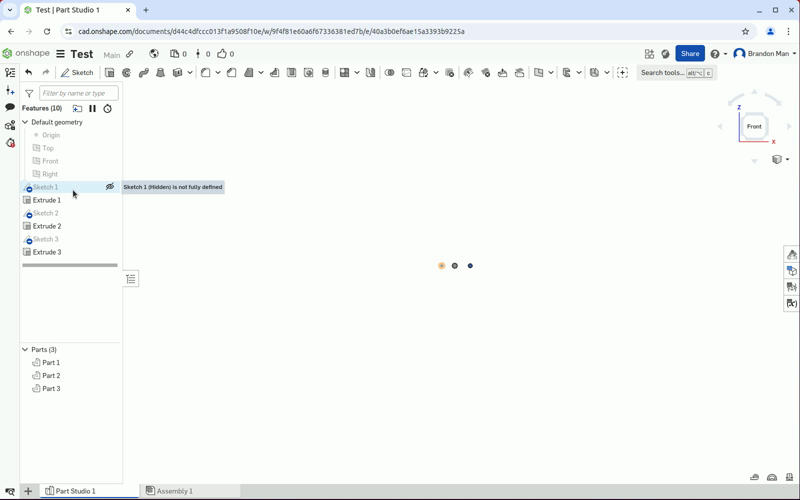
click(73, 189)
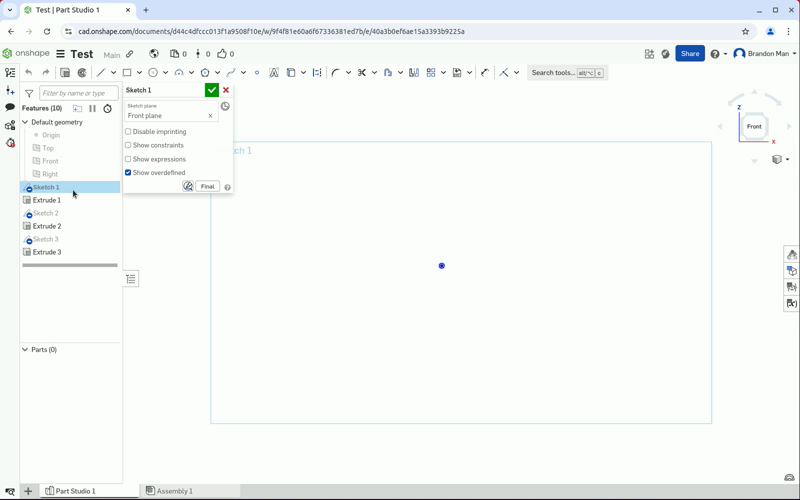
mouse_move(229, 92)
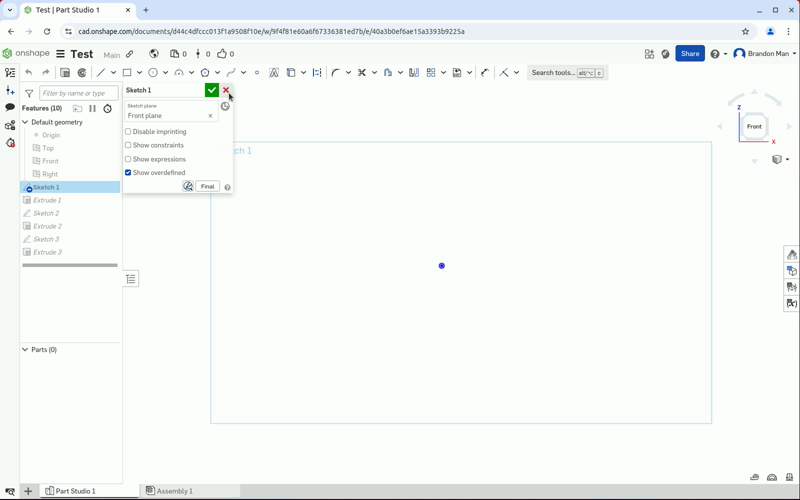
click(229, 92)
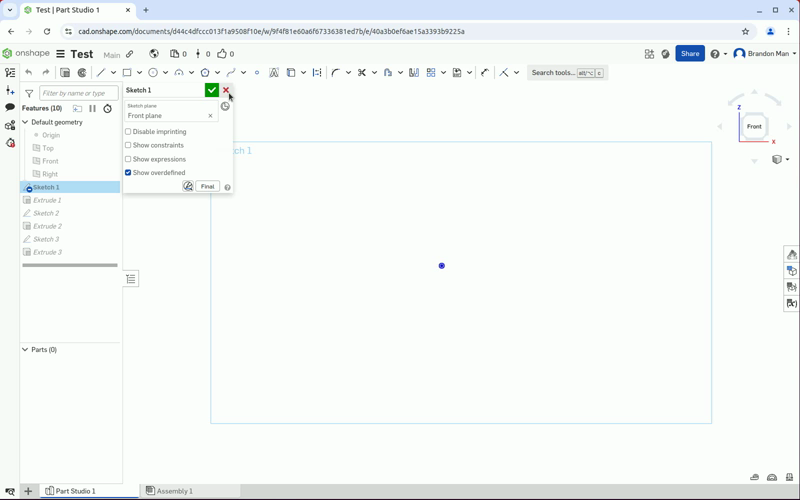
key(shift+s)
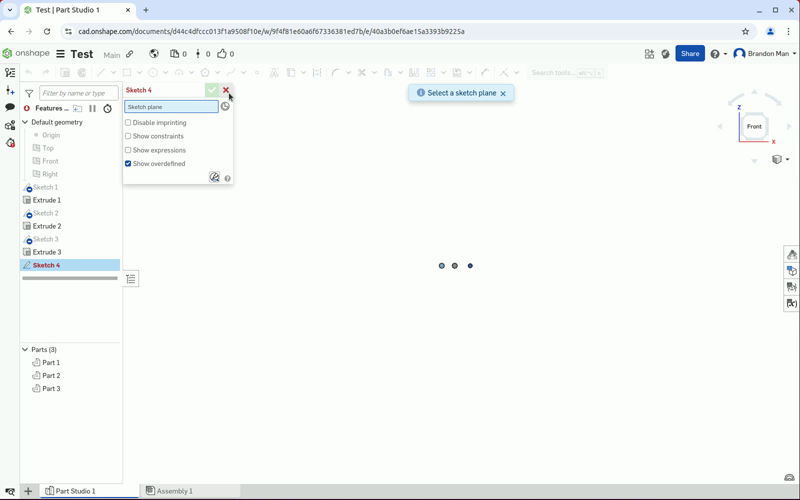
mouse_move(73, 163)
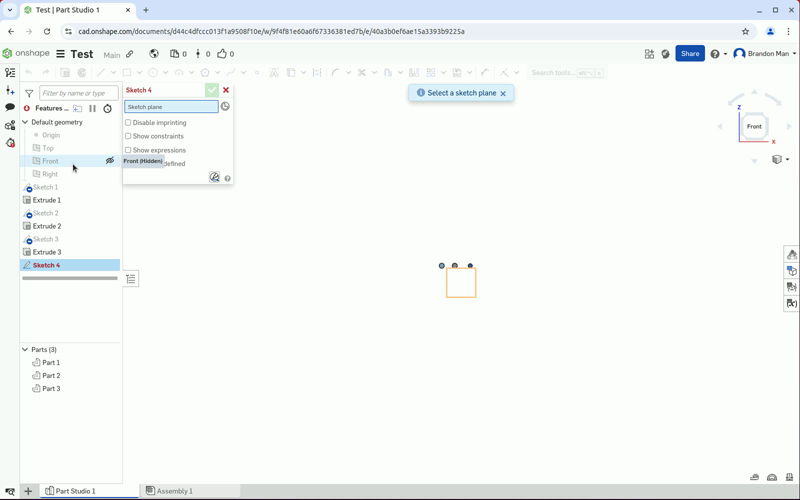
click(73, 163)
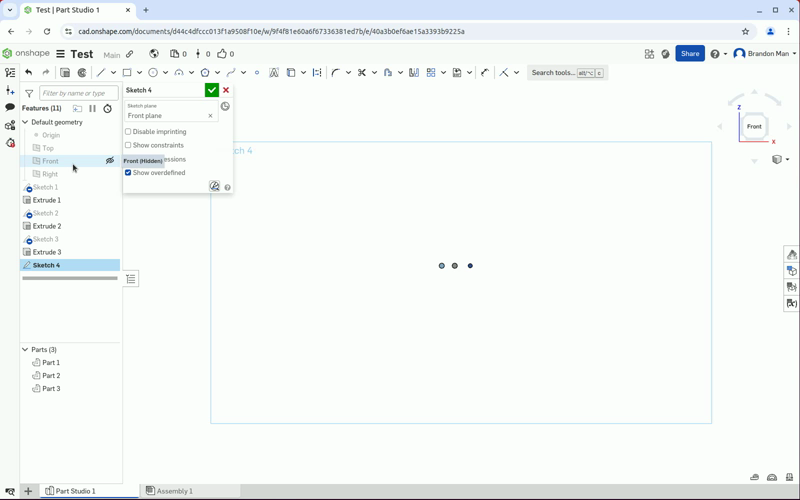
mouse_move(73, 352)
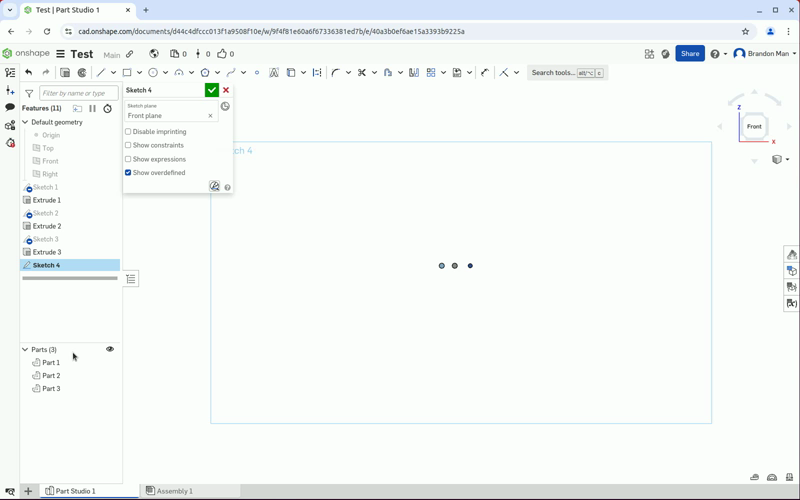
key(y)
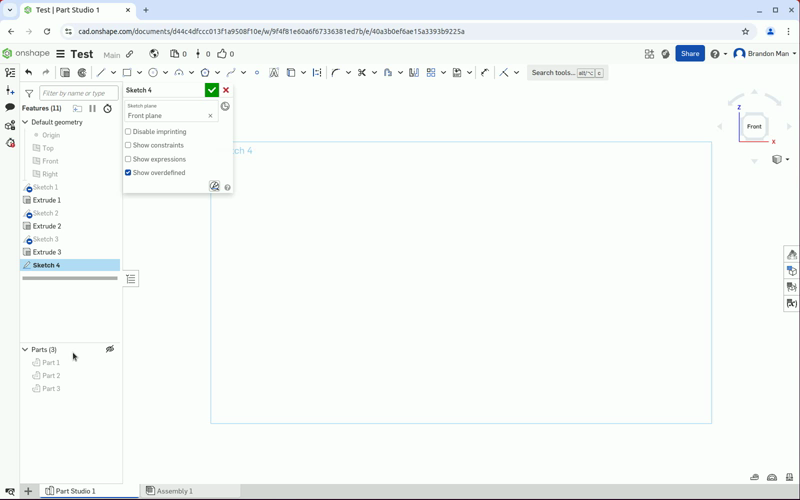
key(c)
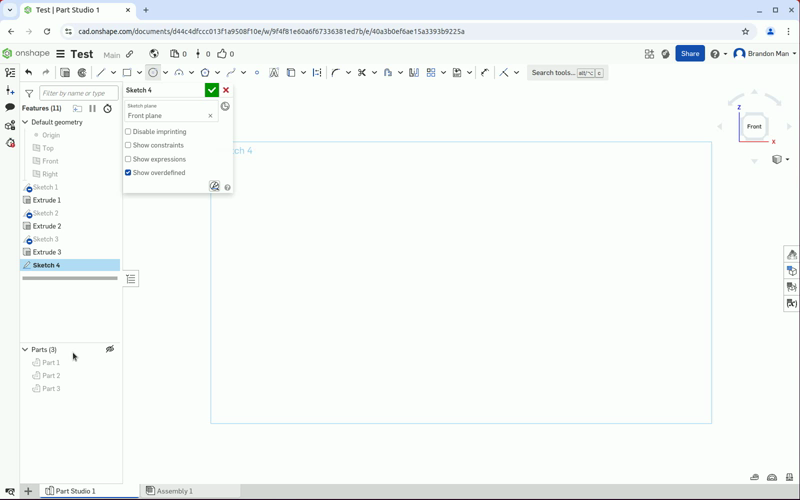
key_down(shift)
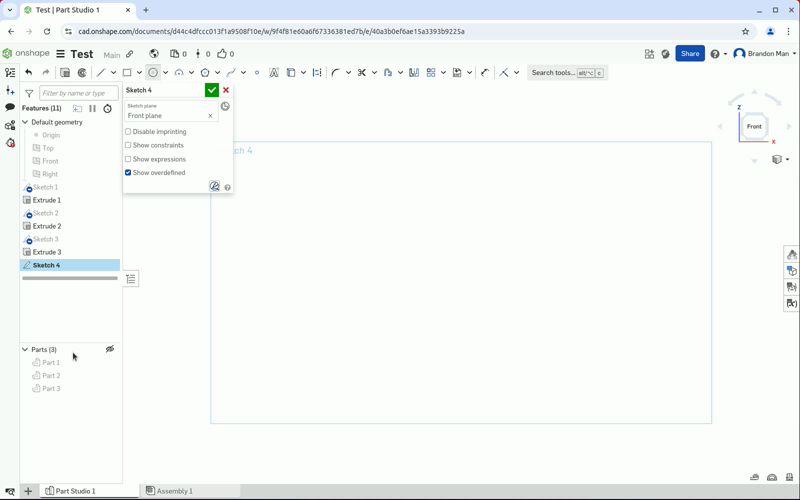
mouse_move(484, 264)
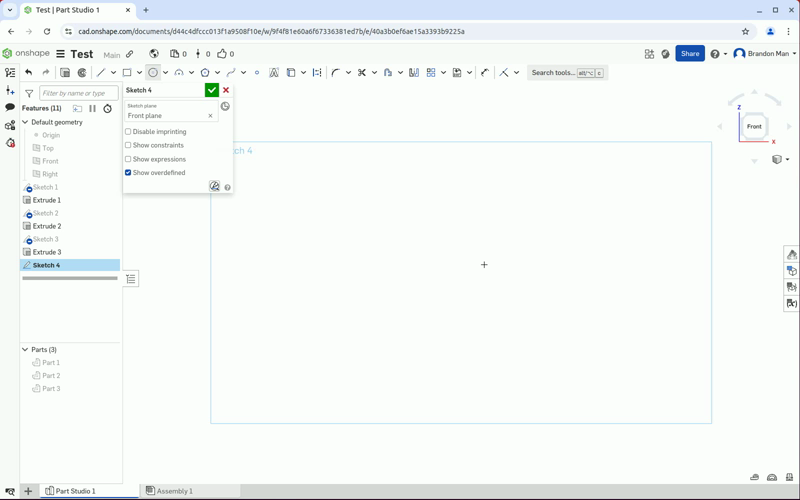
click(484, 264)
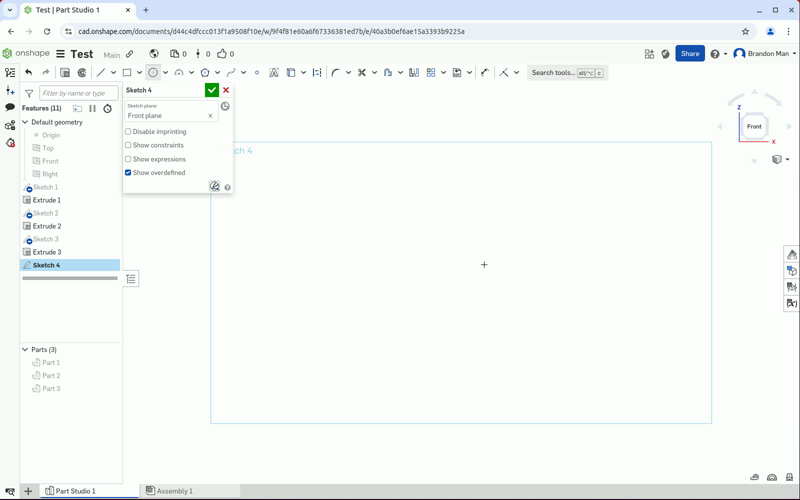
key_up(shift)
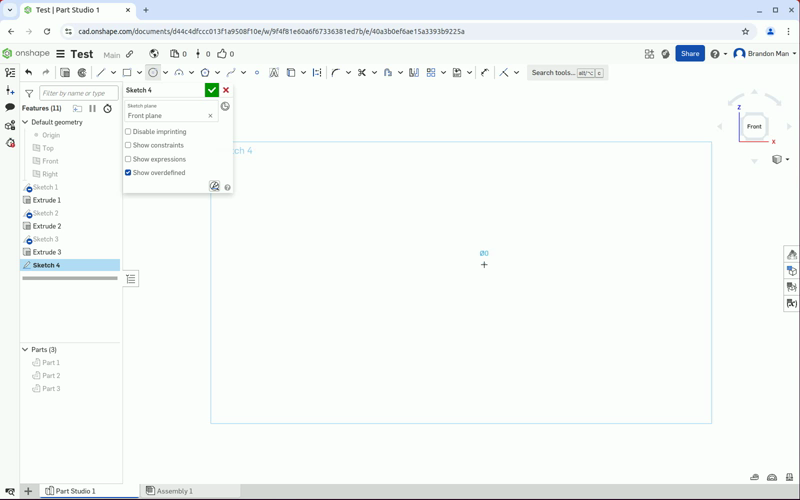
mouse_move(486, 264)
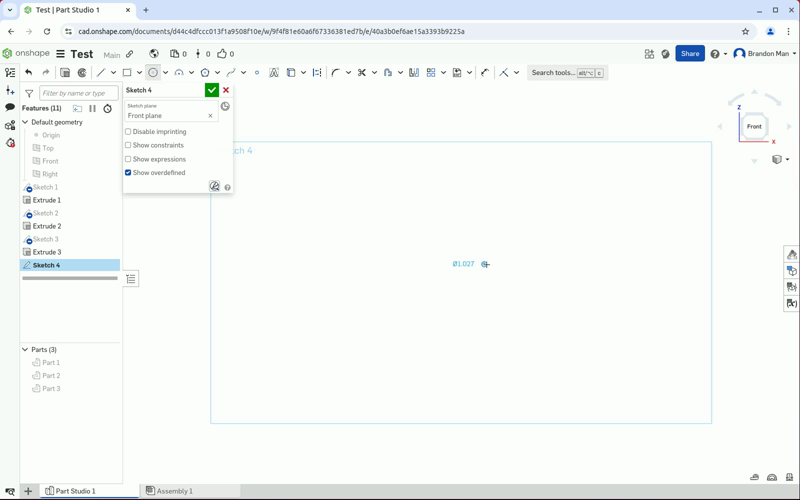
scroll(6)
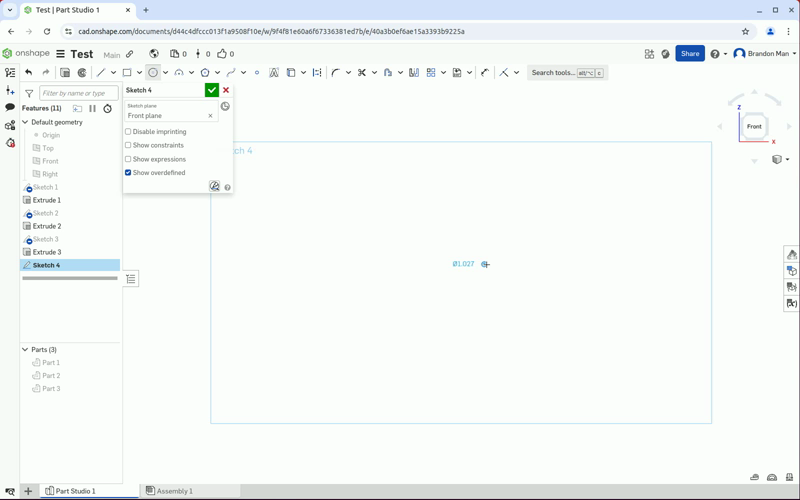
scroll(6)
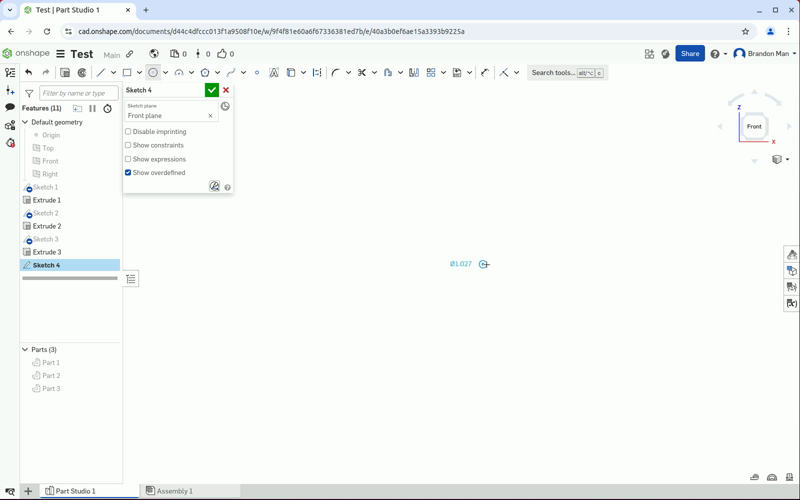
scroll(6)
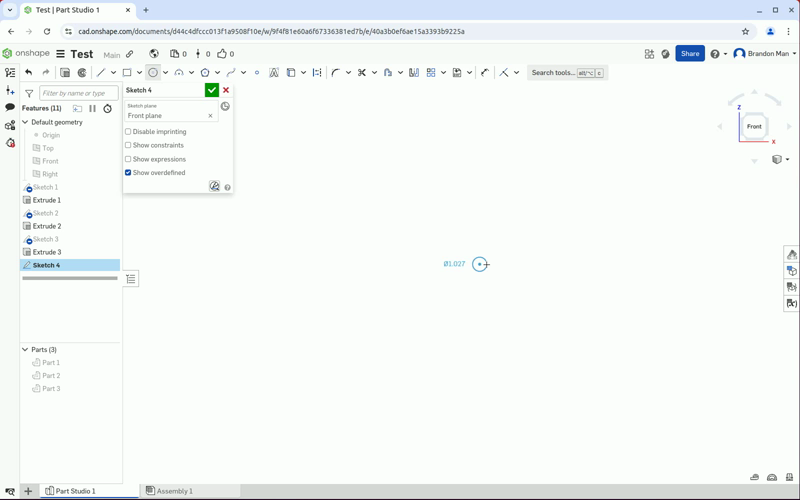
scroll(6)
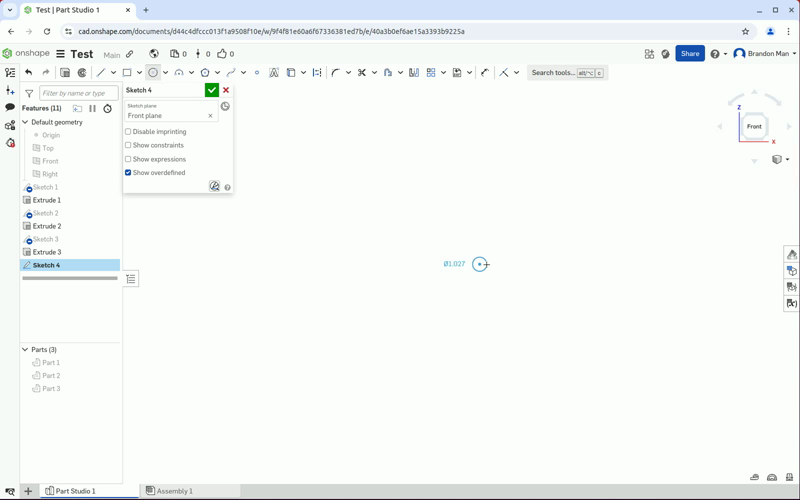
scroll(6)
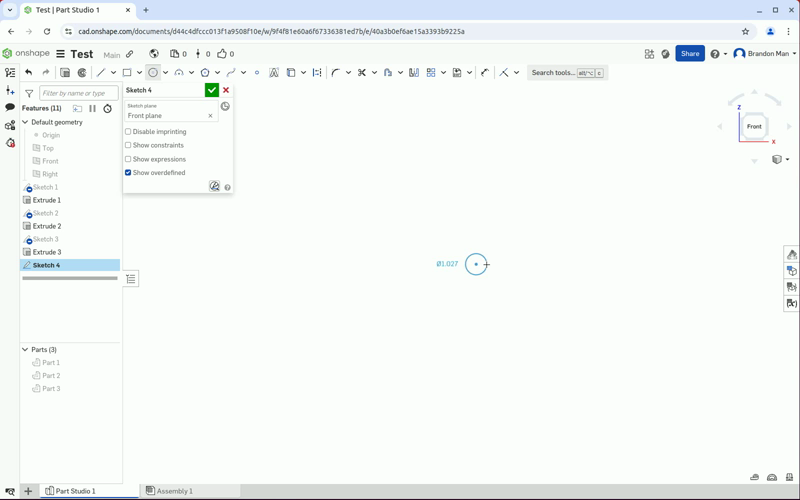
scroll(6)
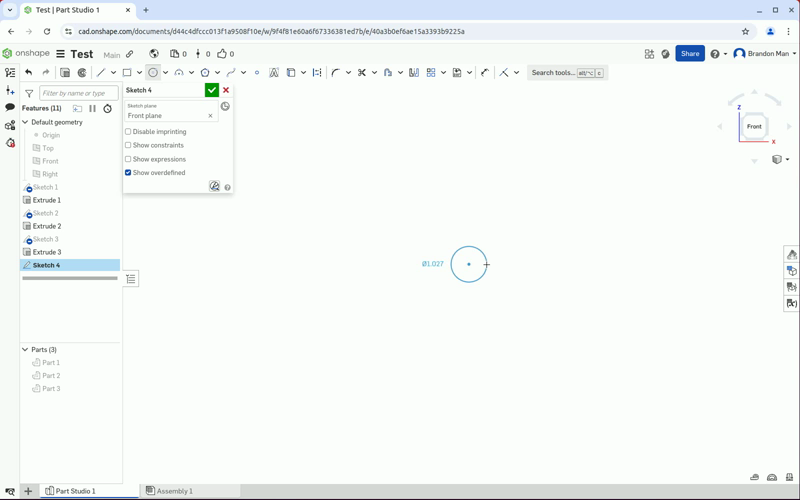
scroll(6)
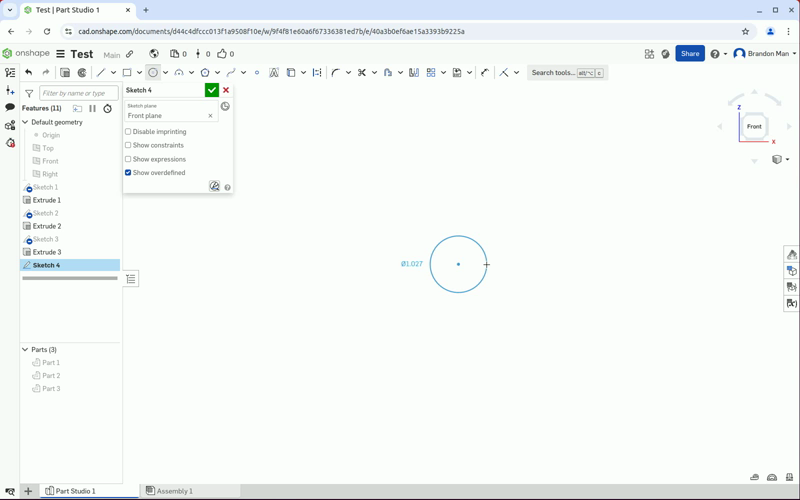
click(486, 264)
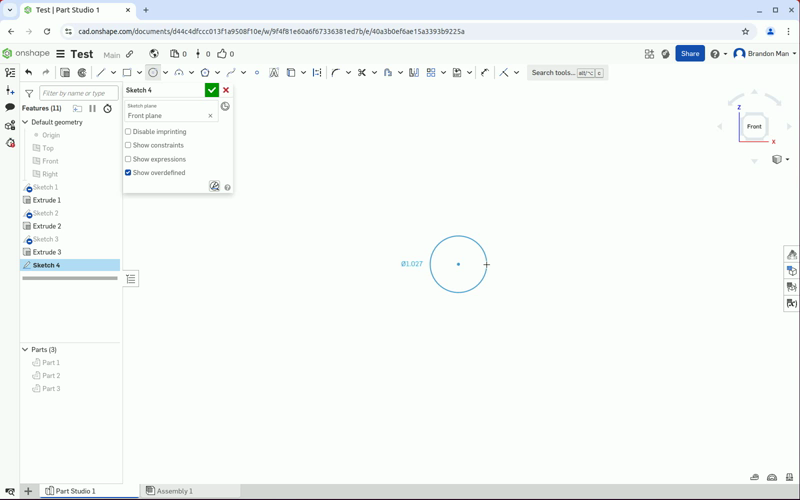
scroll(-6)
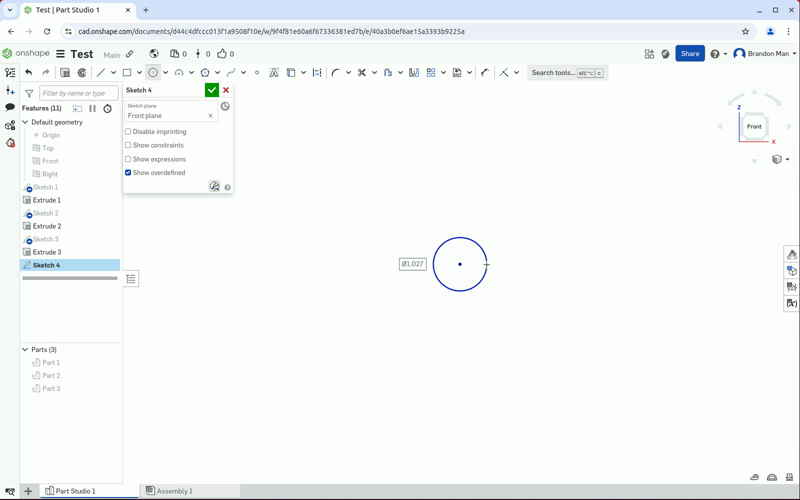
scroll(-6)
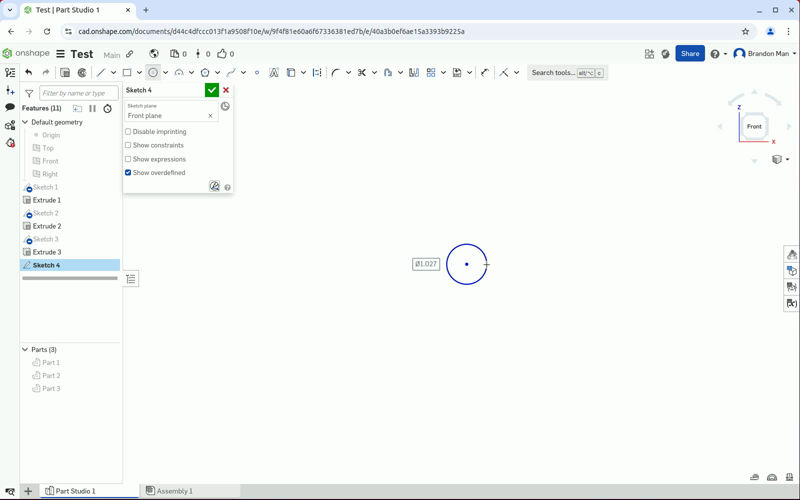
scroll(-6)
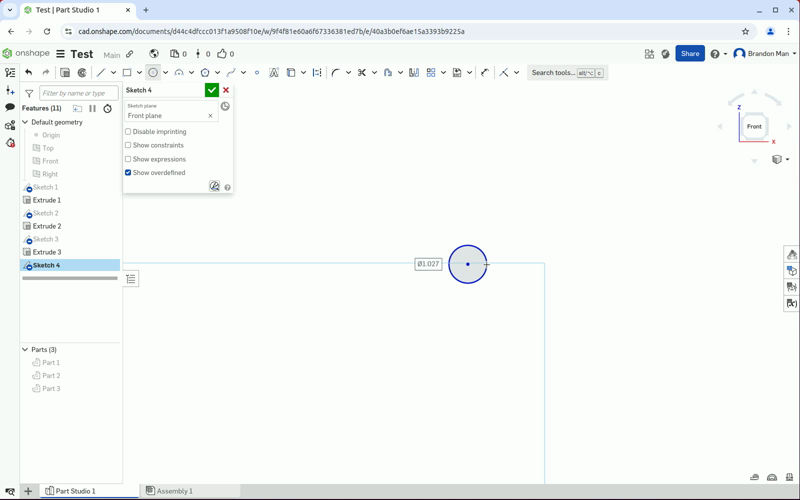
scroll(-6)
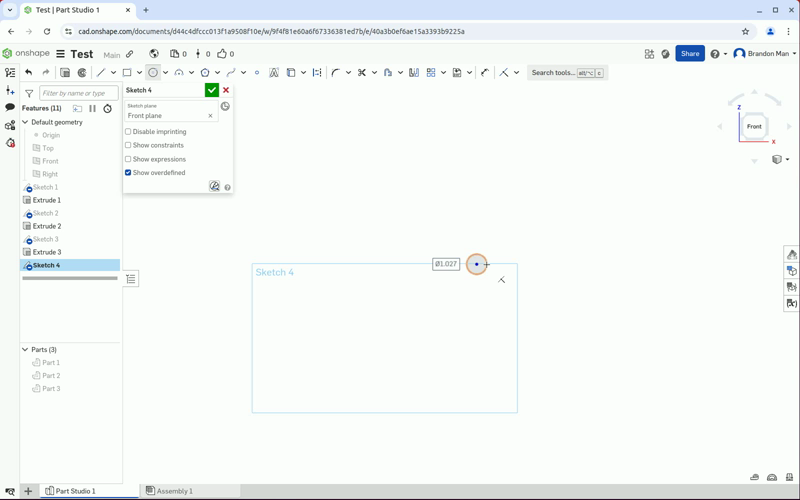
scroll(-6)
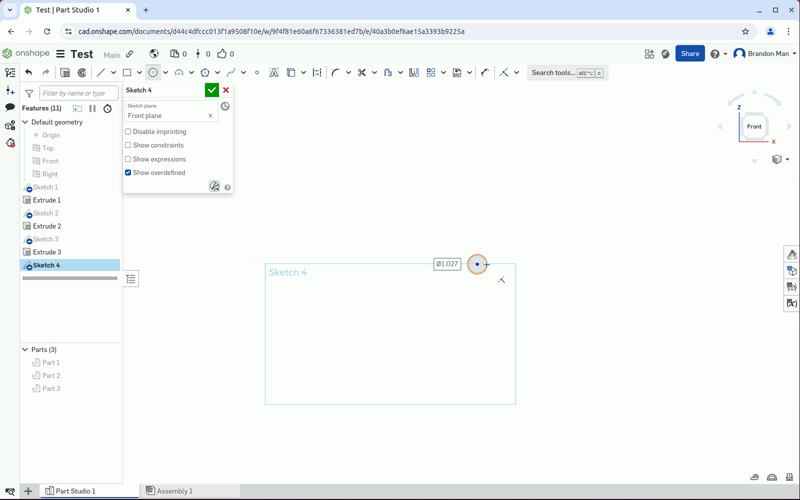
scroll(-6)
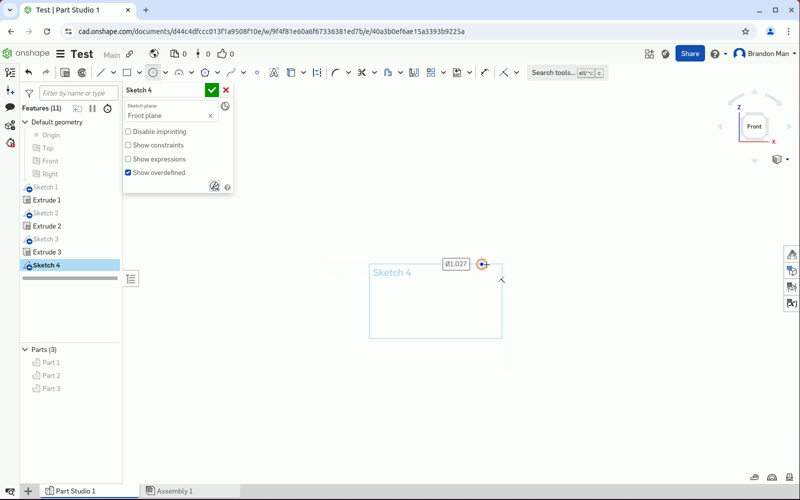
scroll(-6)
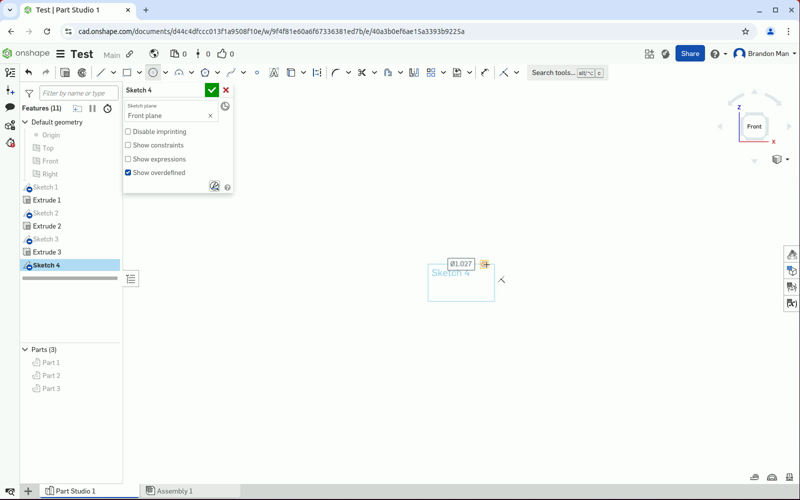
key(esc)
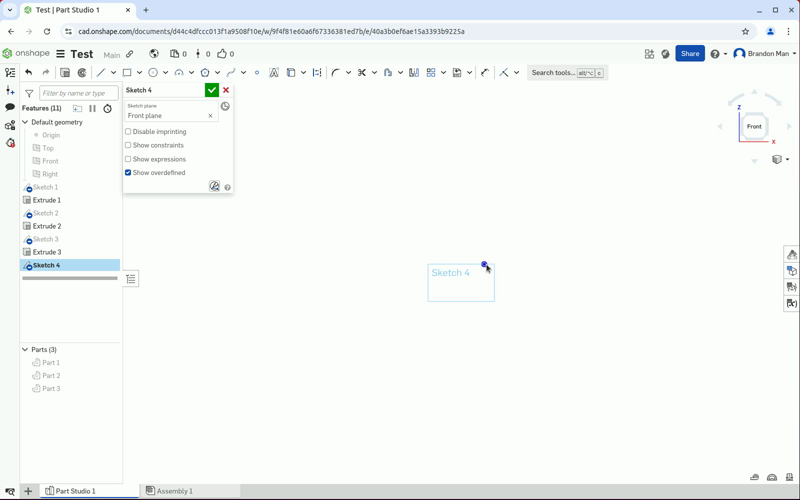
mouse_move(485, 265)
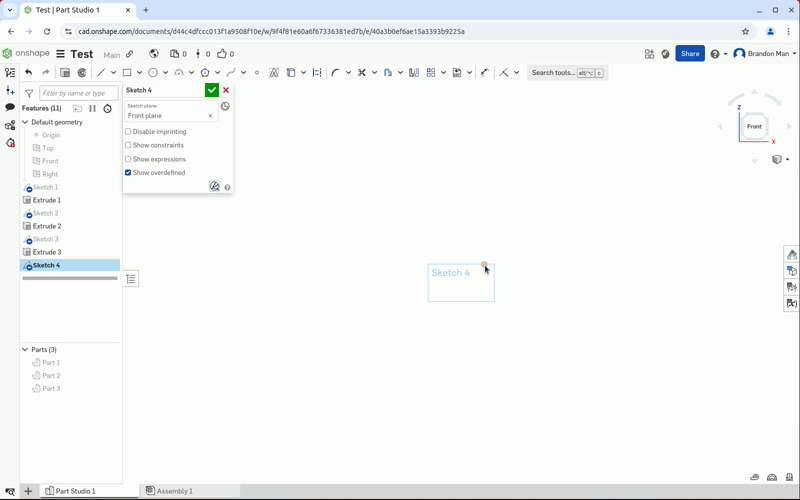
scroll(6)
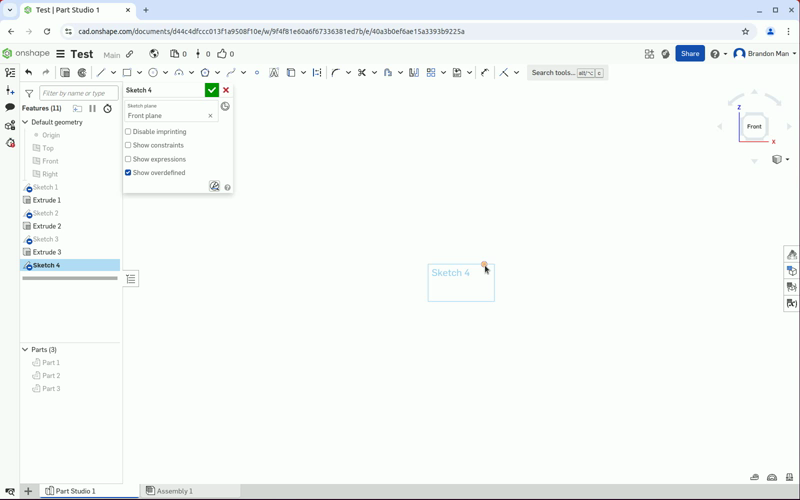
scroll(6)
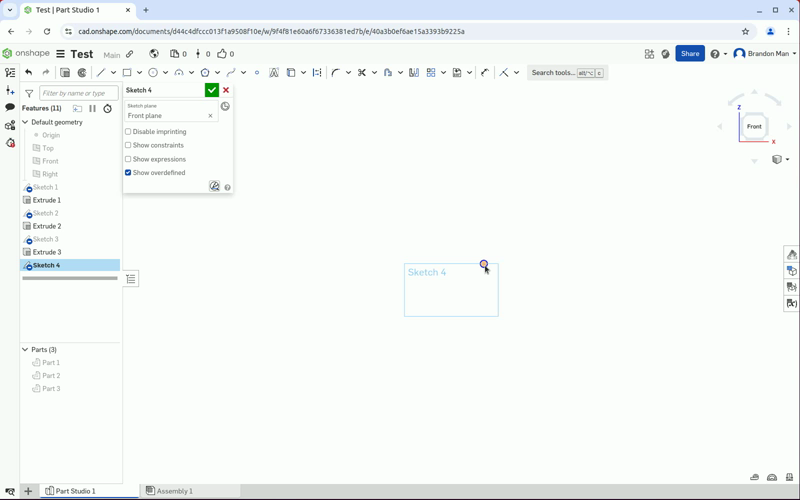
scroll(6)
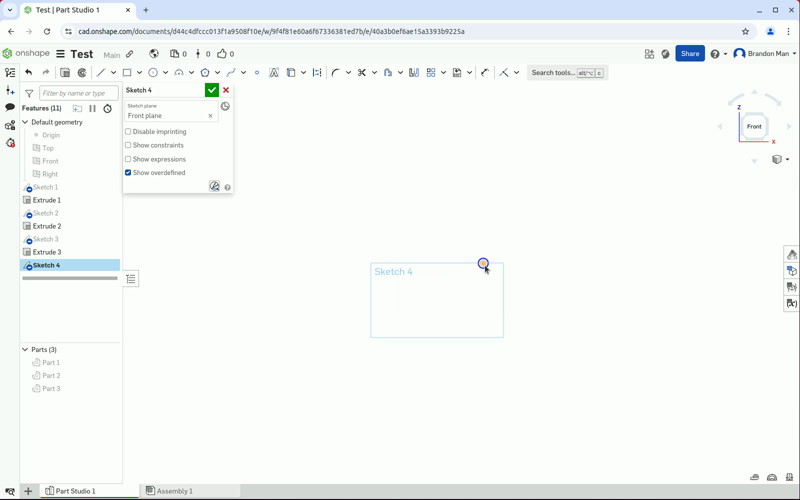
scroll(6)
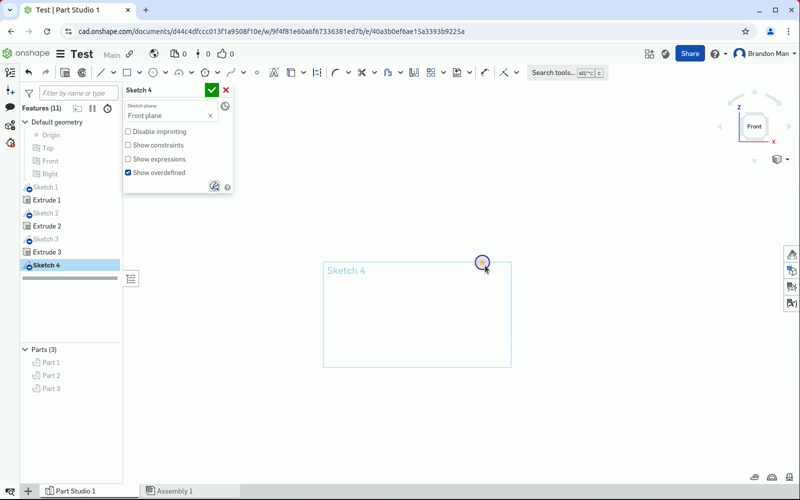
scroll(6)
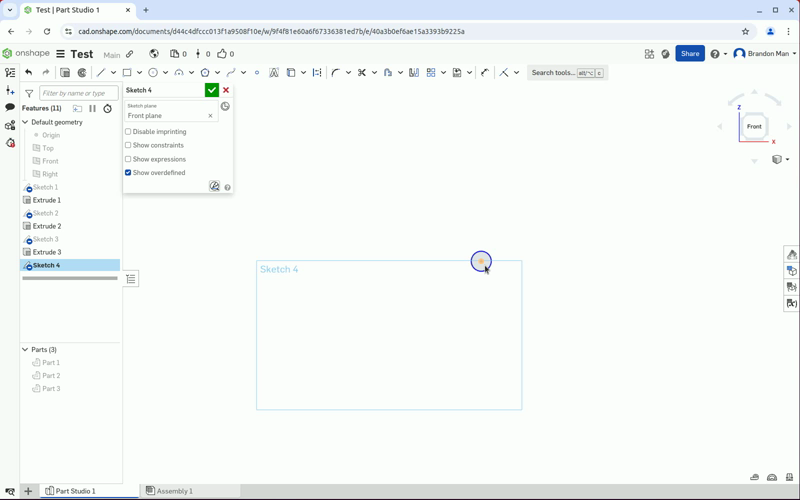
scroll(6)
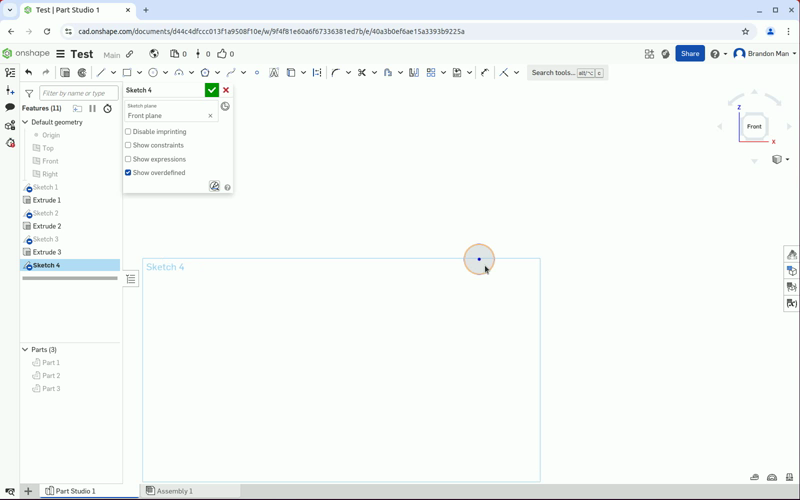
scroll(6)
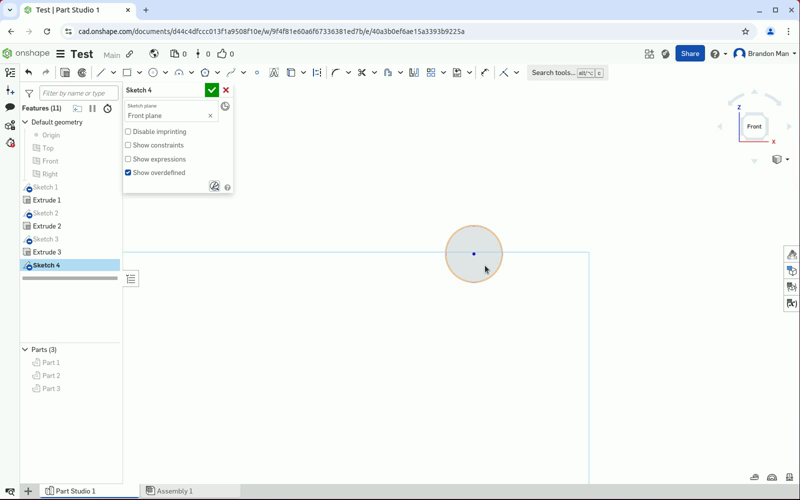
click(485, 265)
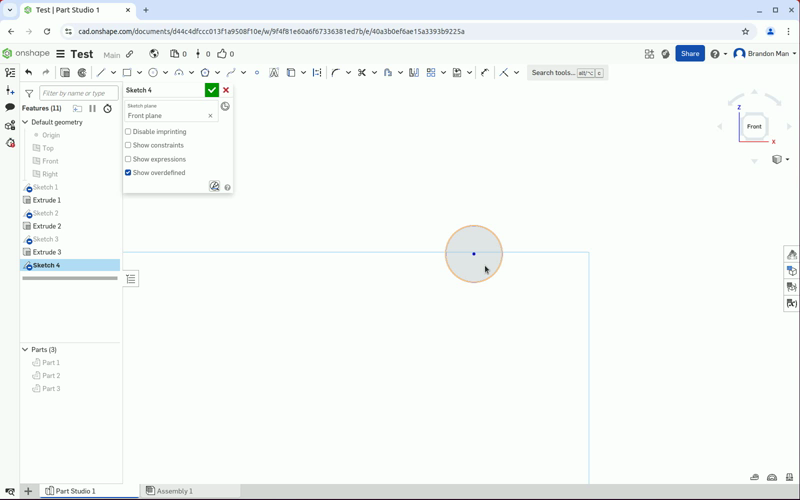
scroll(-6)
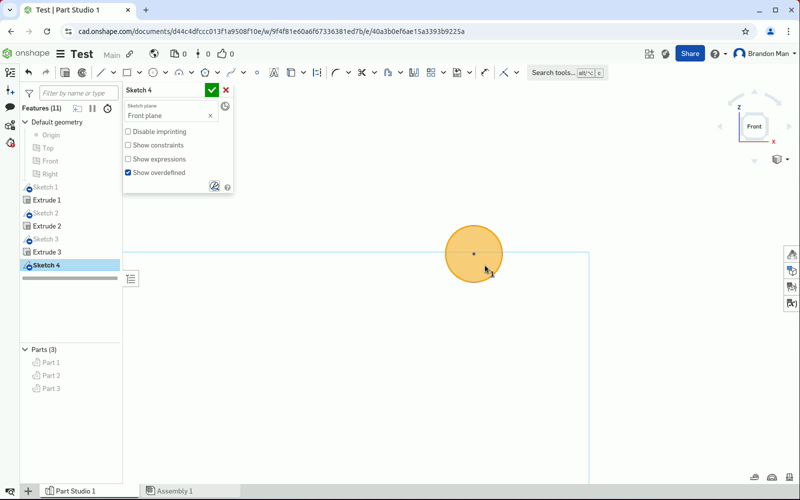
scroll(-6)
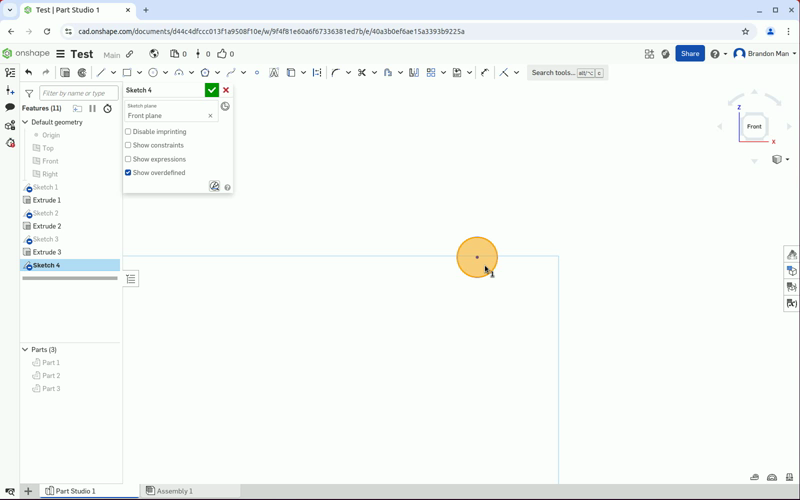
scroll(-6)
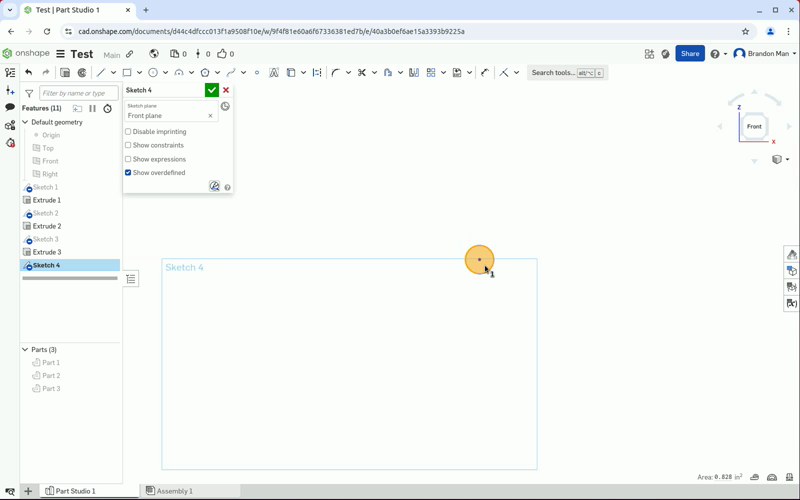
scroll(-6)
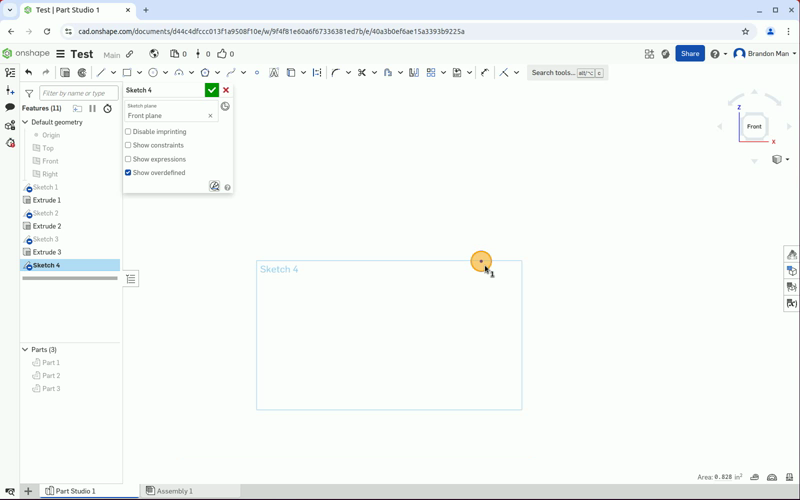
scroll(-6)
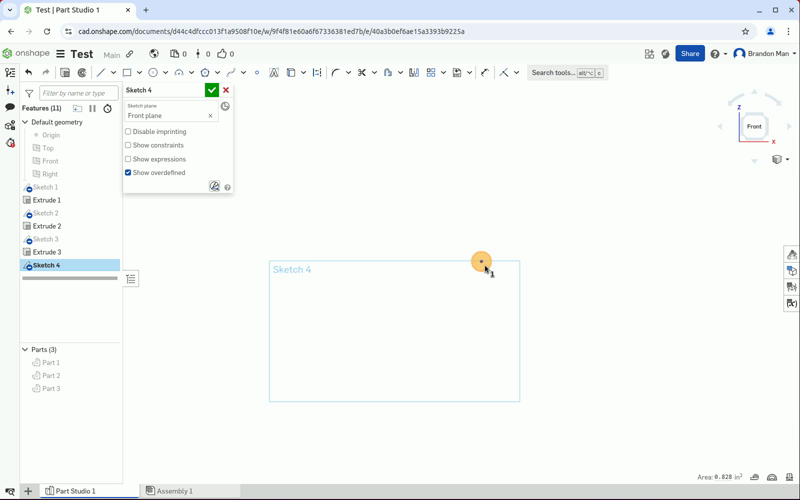
scroll(-6)
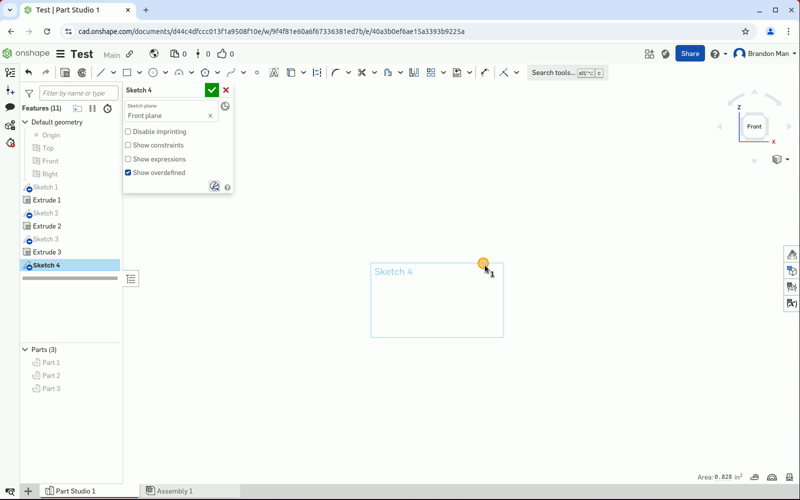
scroll(-6)
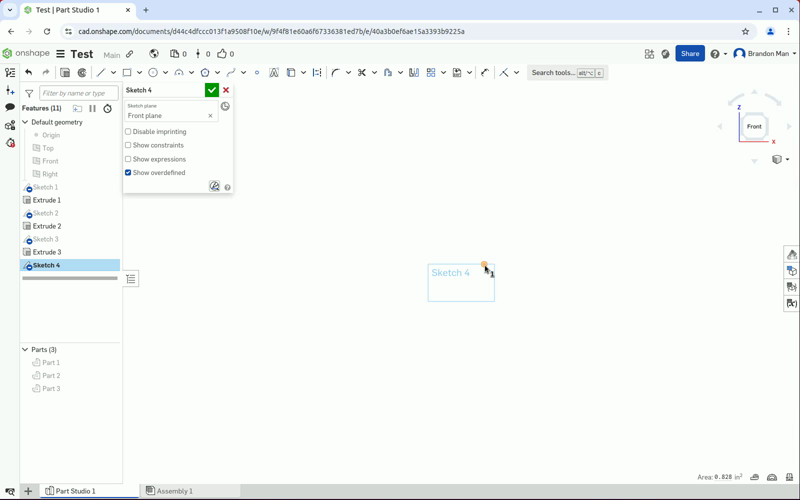
mouse_move(73, 352)
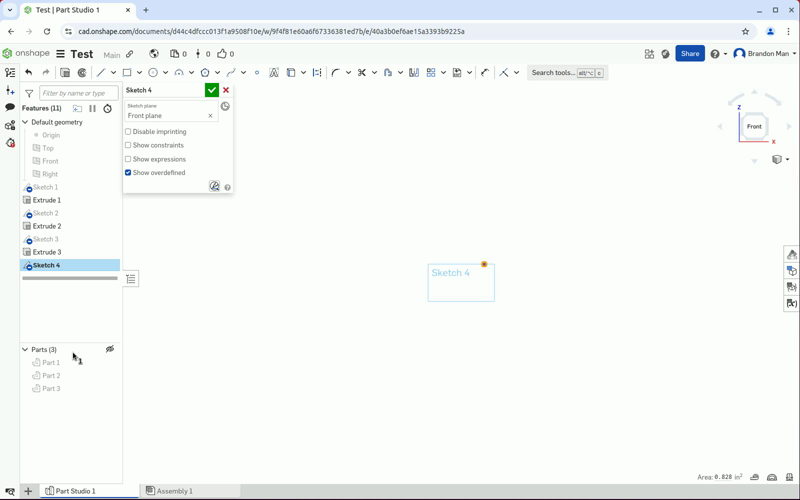
key(shift+y)
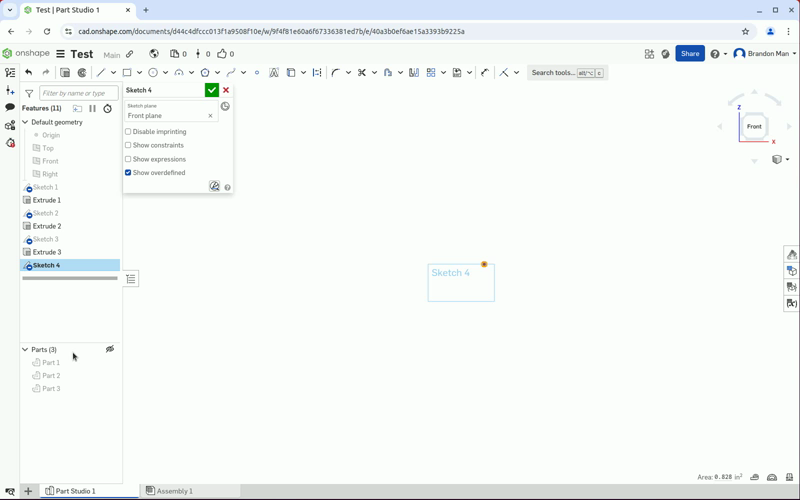
key(shift+e)
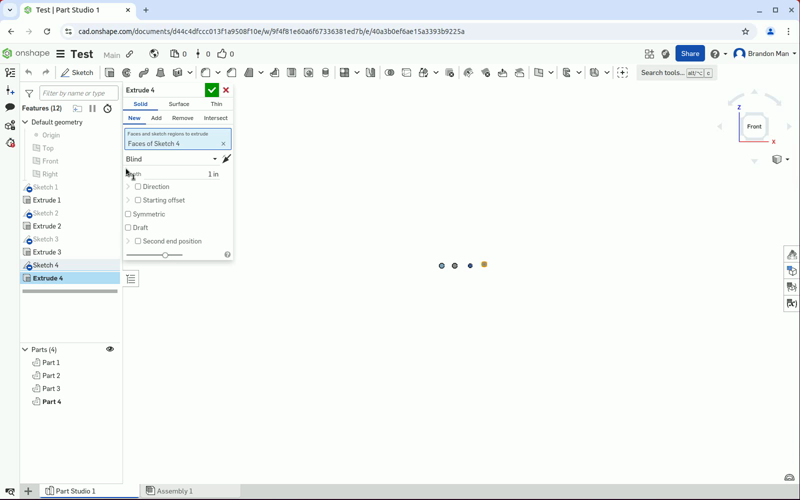
mouse_move(143, 106)
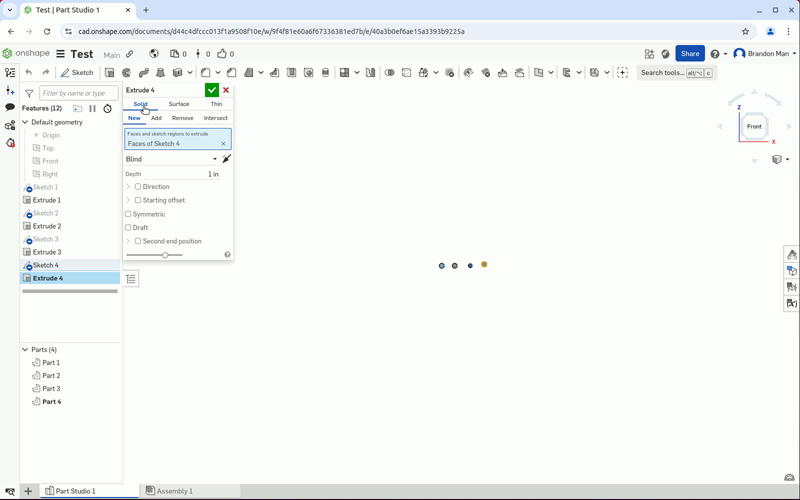
click(143, 106)
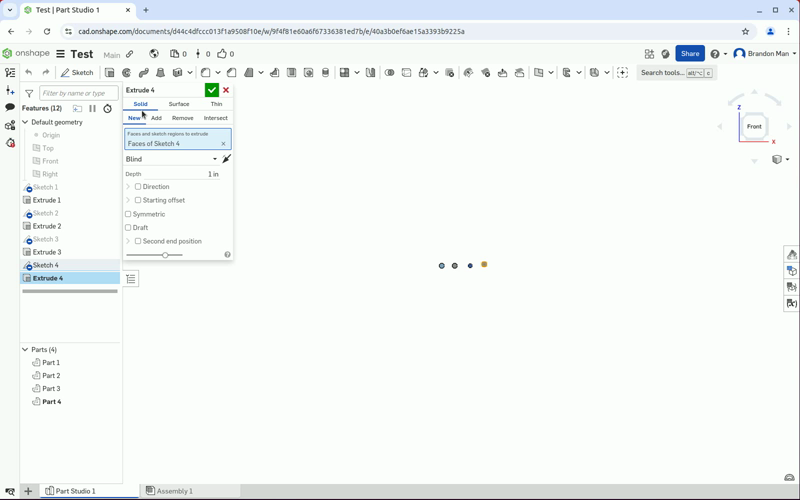
mouse_move(137, 120)
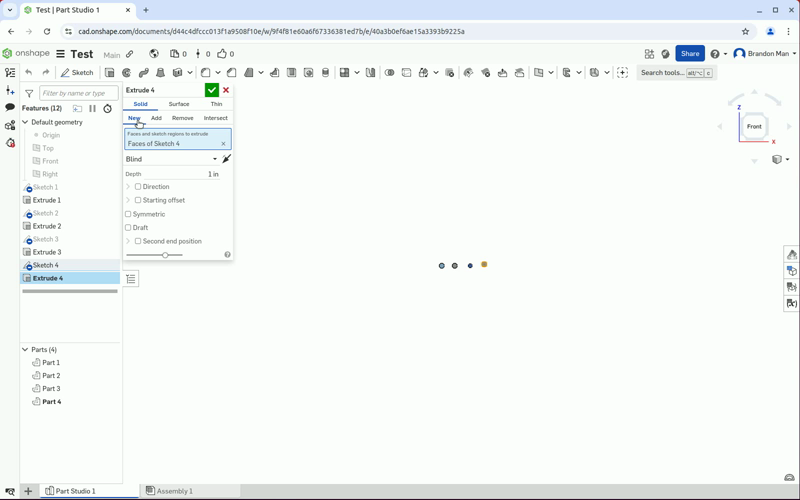
click(137, 120)
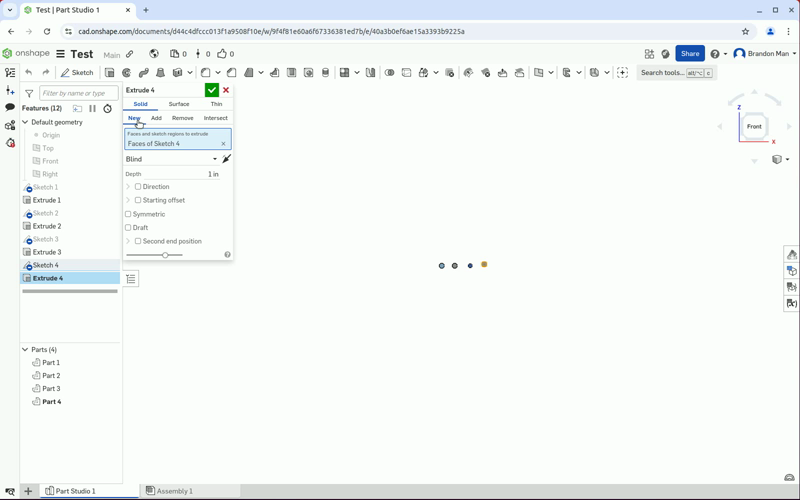
key(tab, 4)
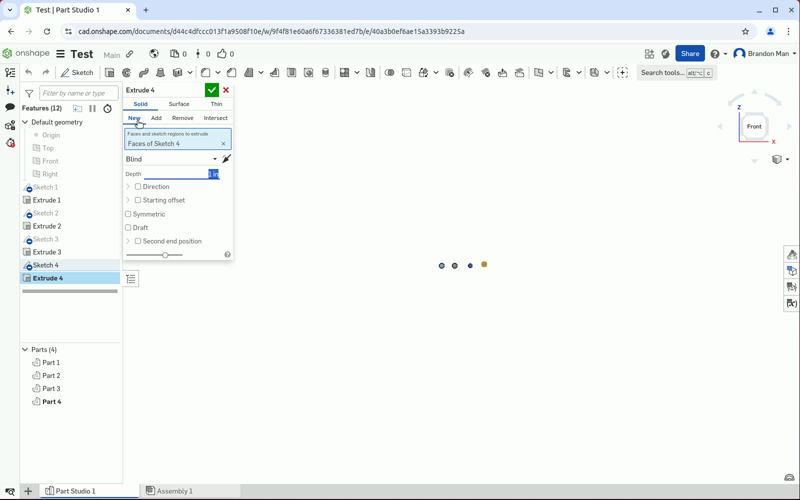
text(6.74)
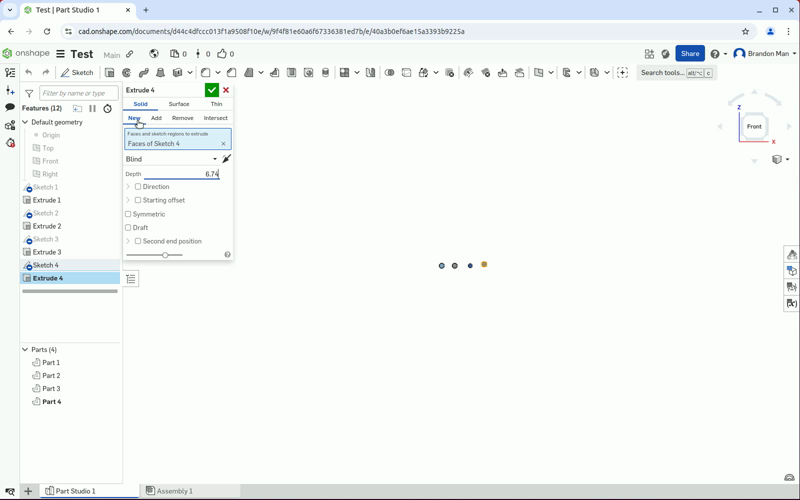
key(enter)
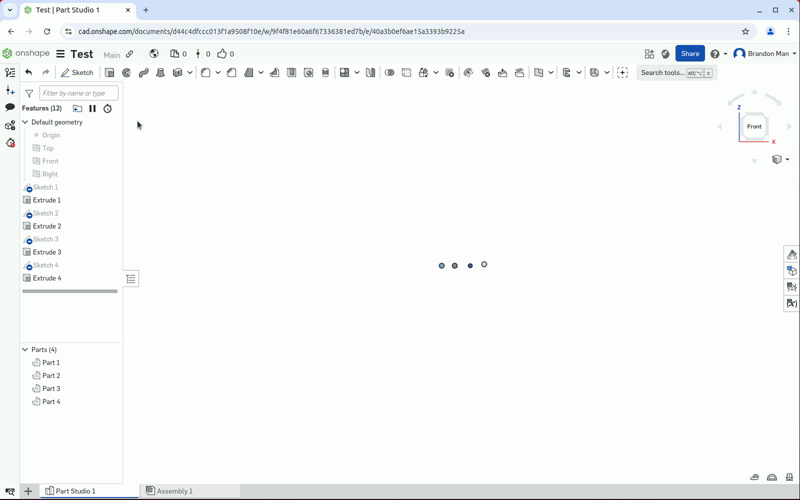
key(shift+h)
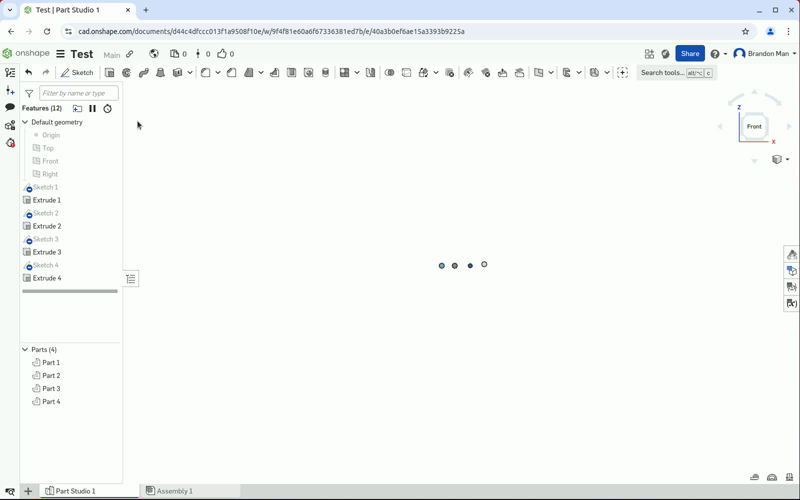
key(shift+h)
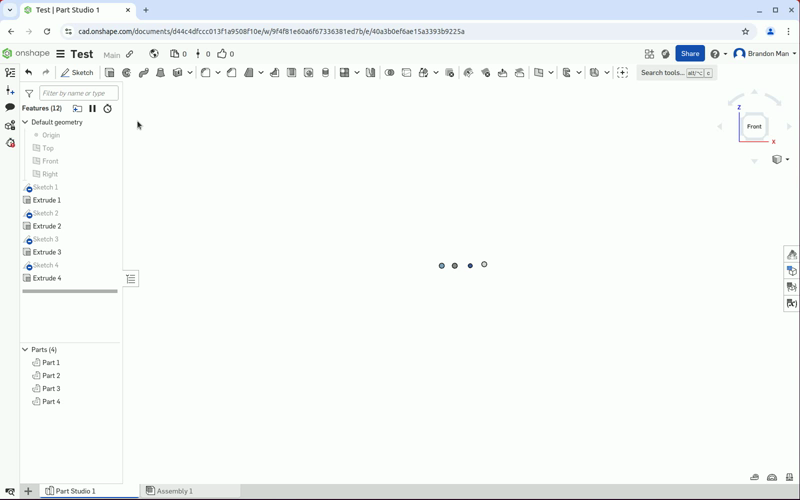
mouse_move(73, 189)
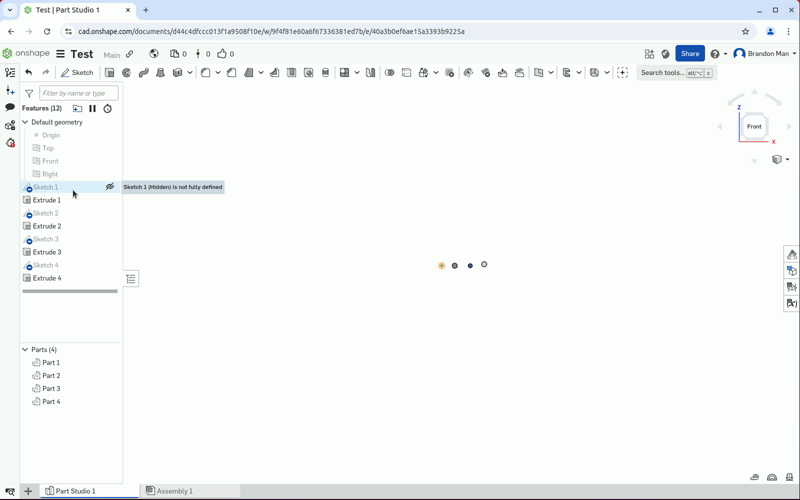
click(73, 189)
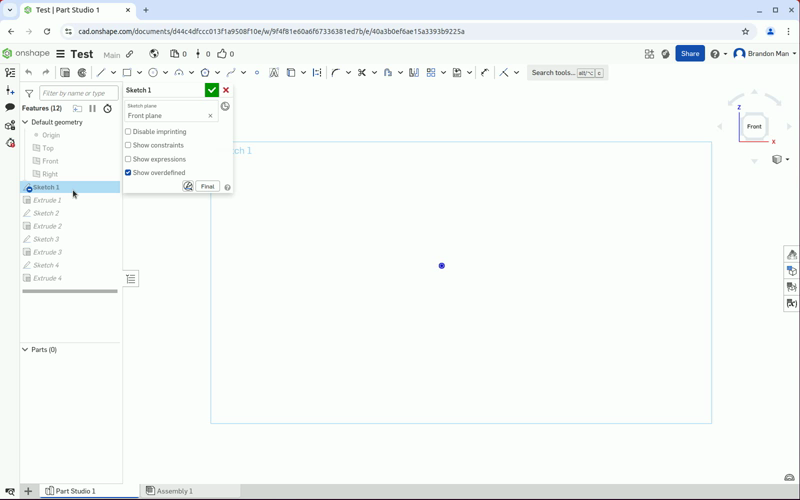
mouse_move(229, 92)
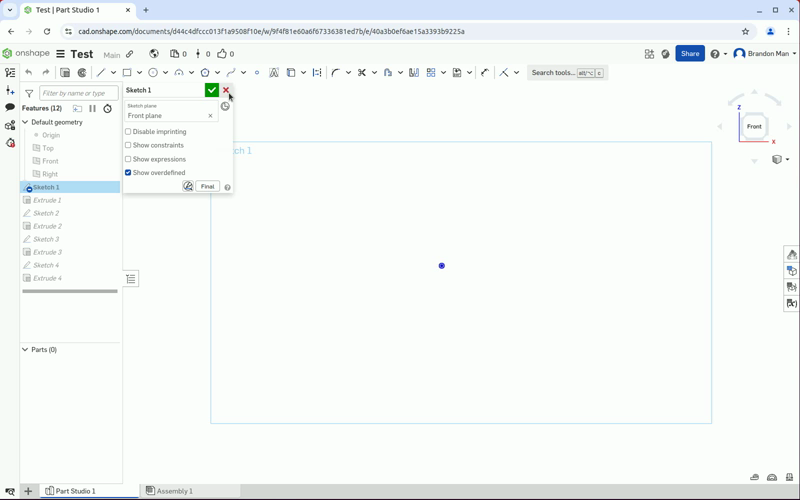
click(229, 92)
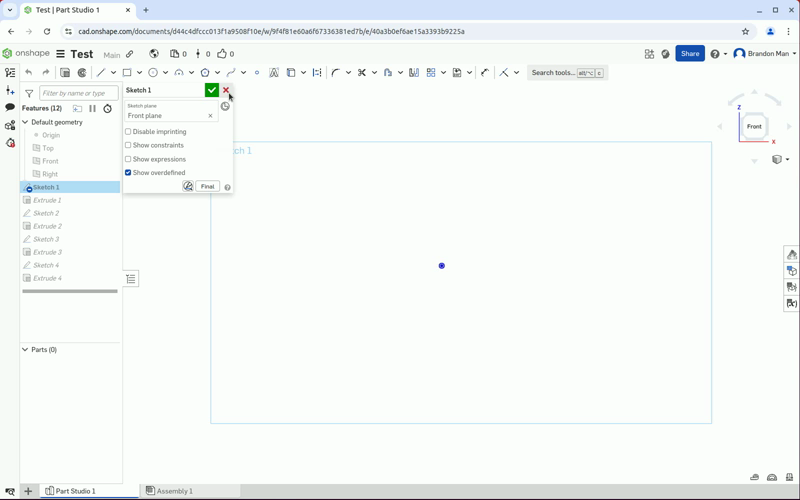
key(shift+s)
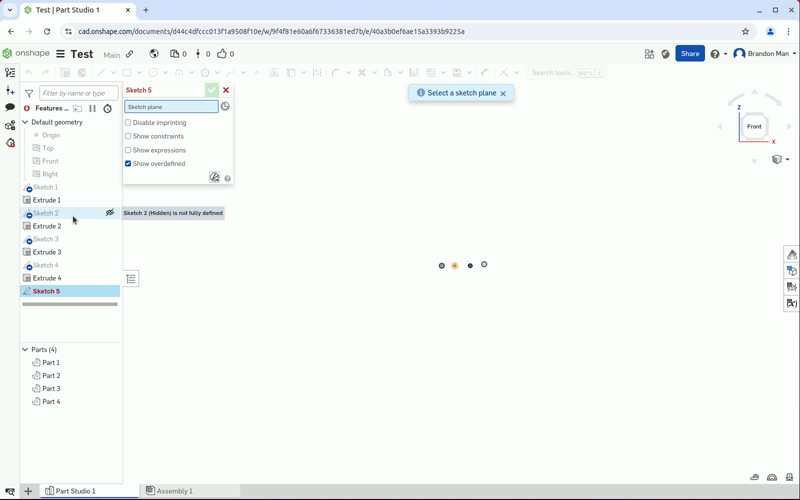
scroll(3)
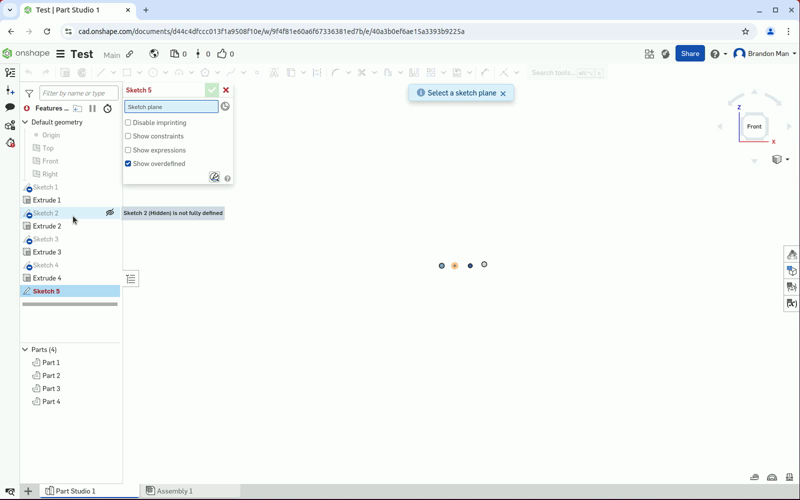
mouse_move(73, 163)
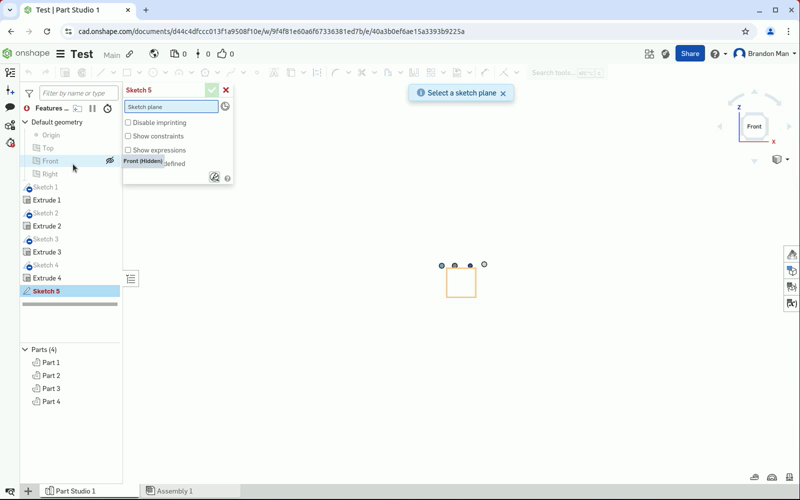
click(73, 163)
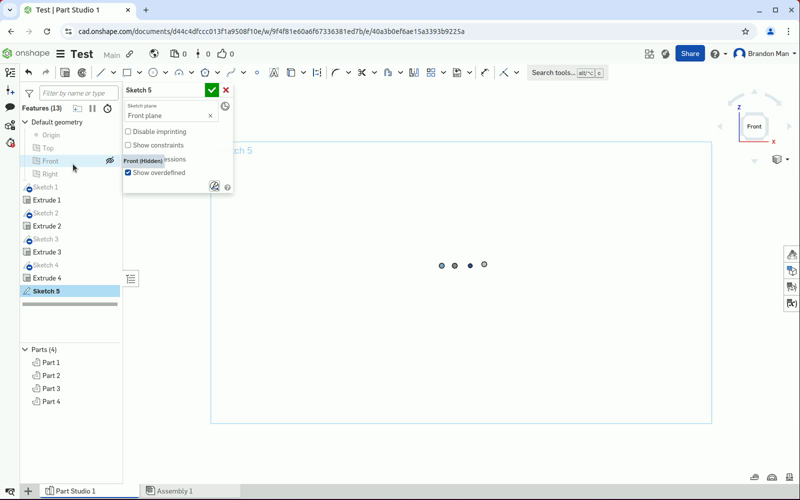
mouse_move(73, 352)
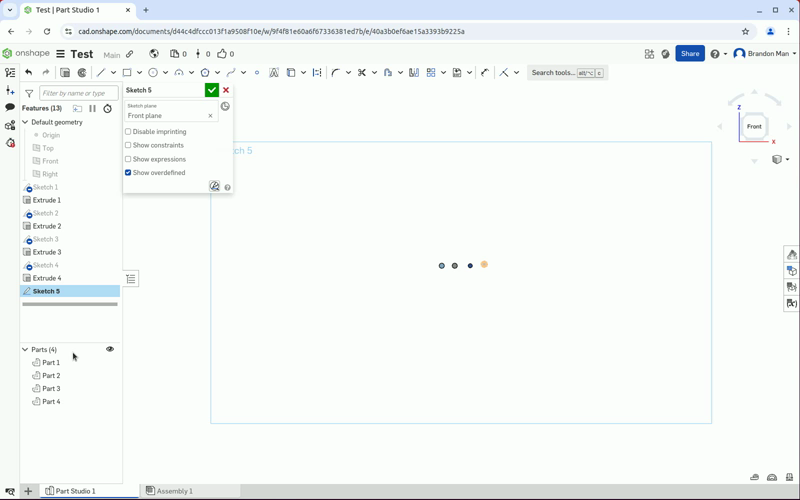
key(y)
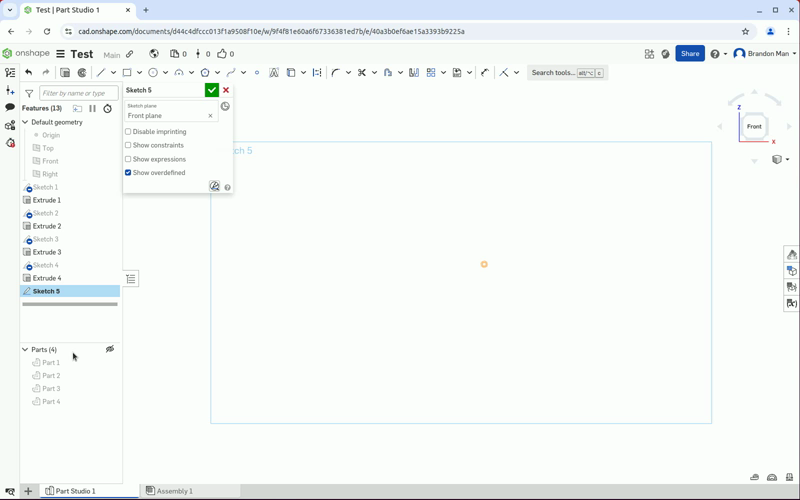
key(c)
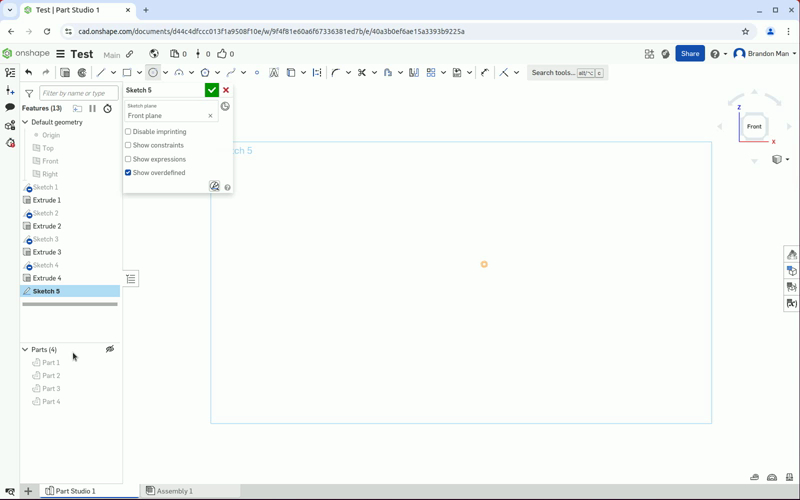
key_down(shift)
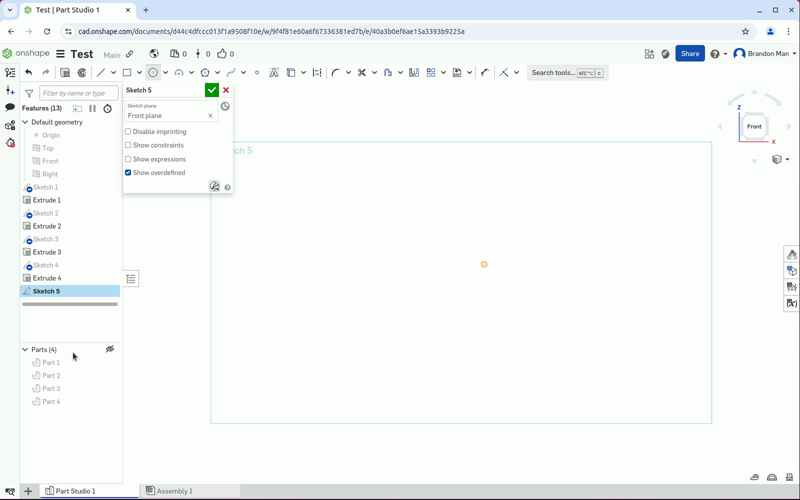
mouse_move(498, 264)
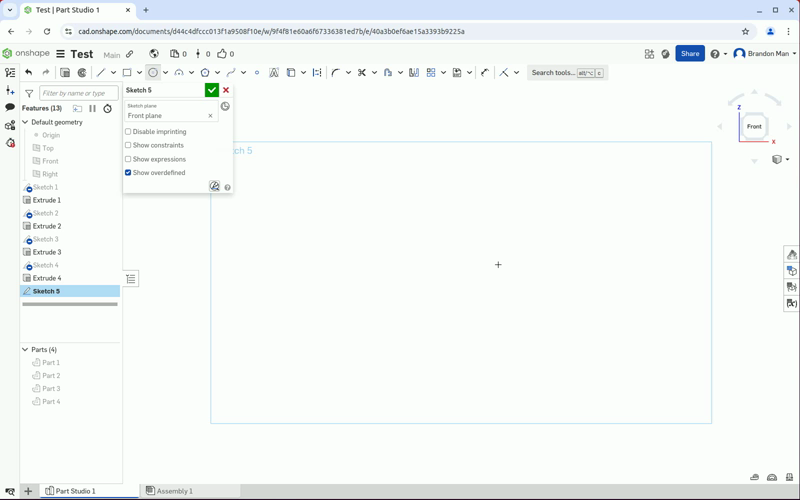
click(498, 264)
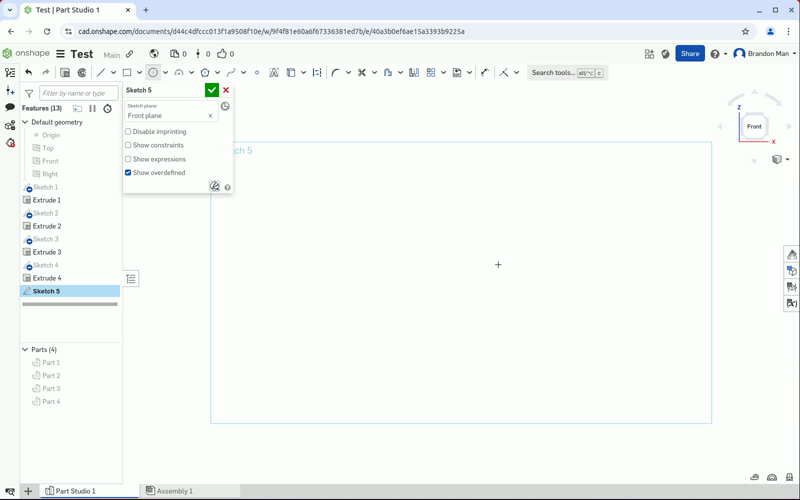
key_up(shift)
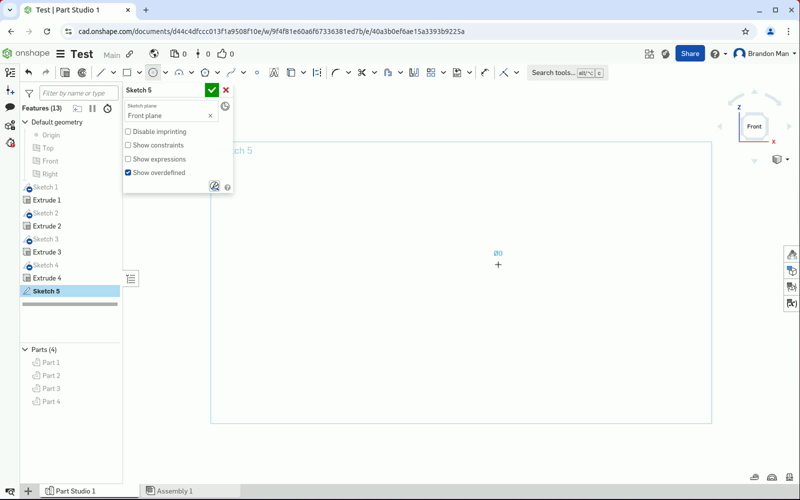
mouse_move(500, 264)
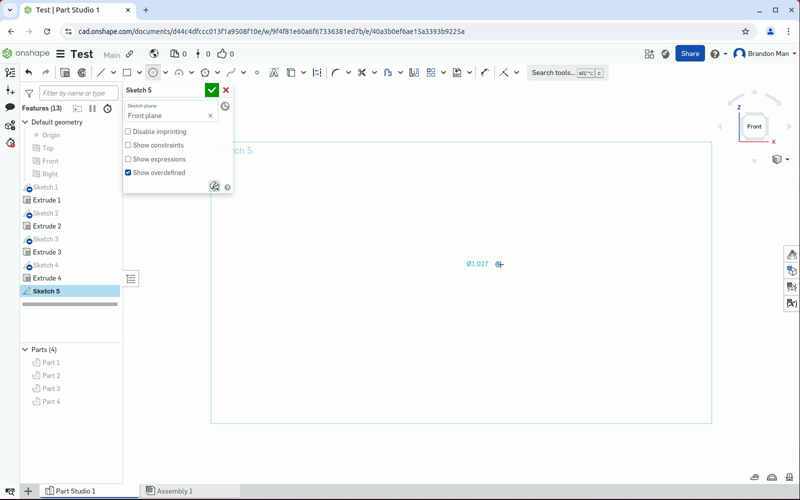
scroll(6)
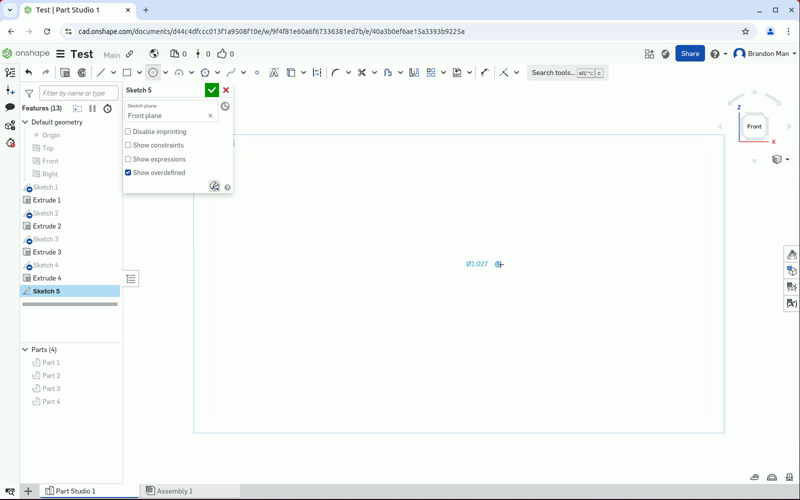
scroll(6)
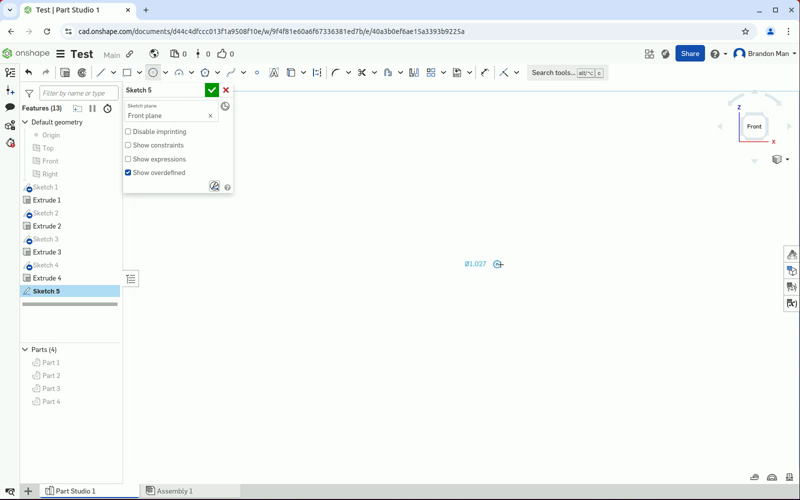
scroll(6)
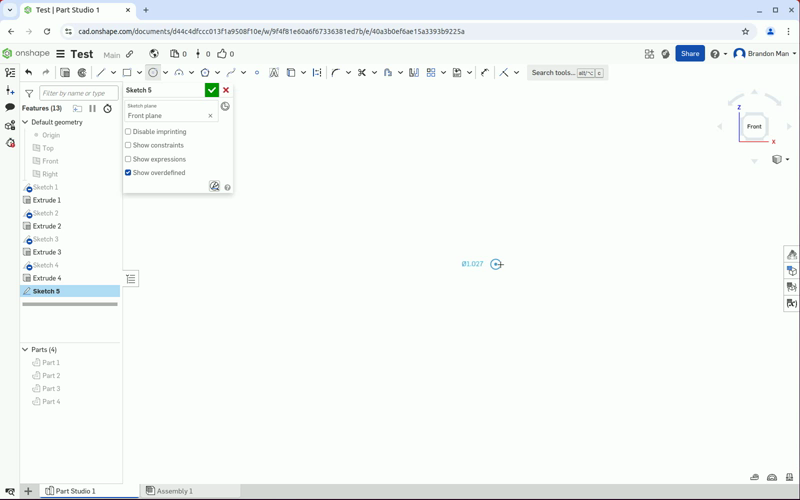
scroll(6)
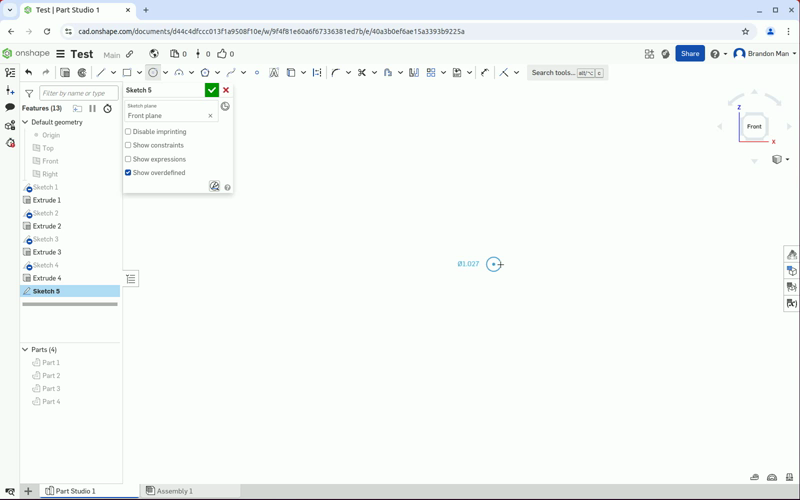
scroll(6)
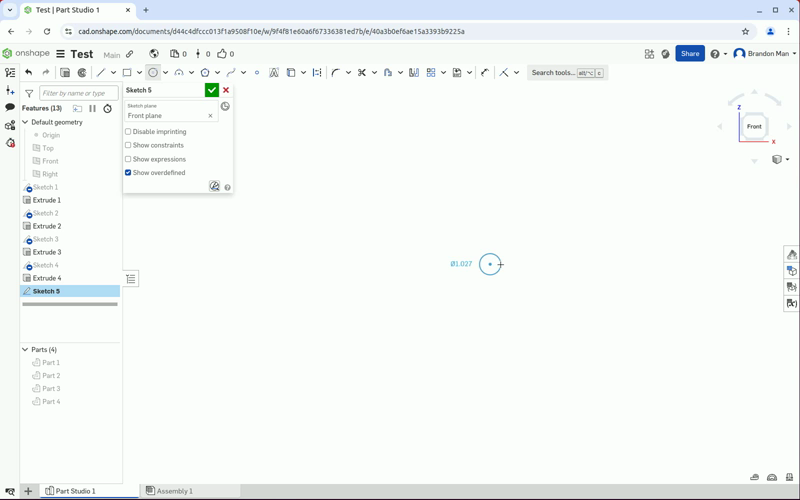
scroll(6)
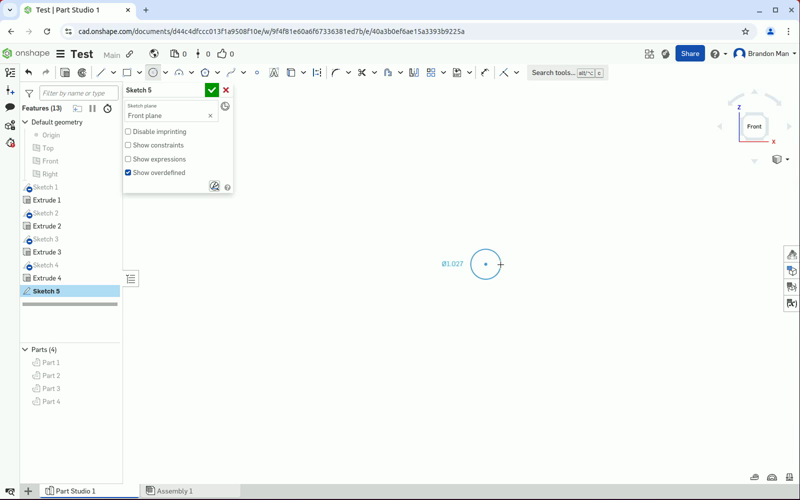
scroll(6)
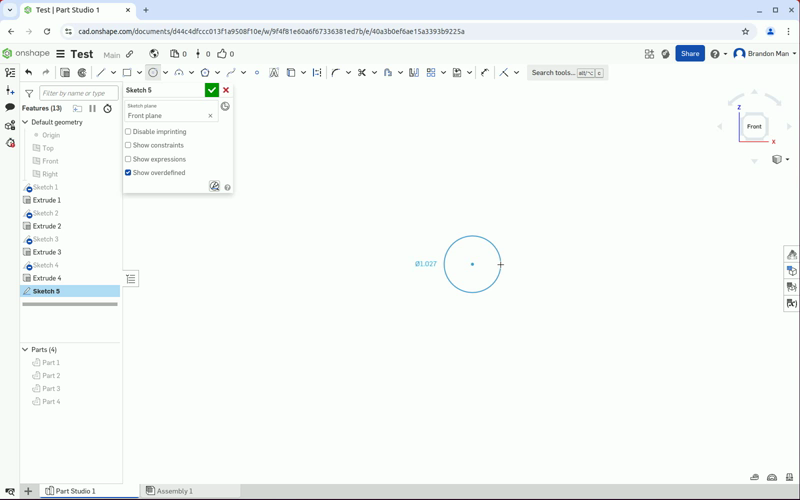
click(500, 264)
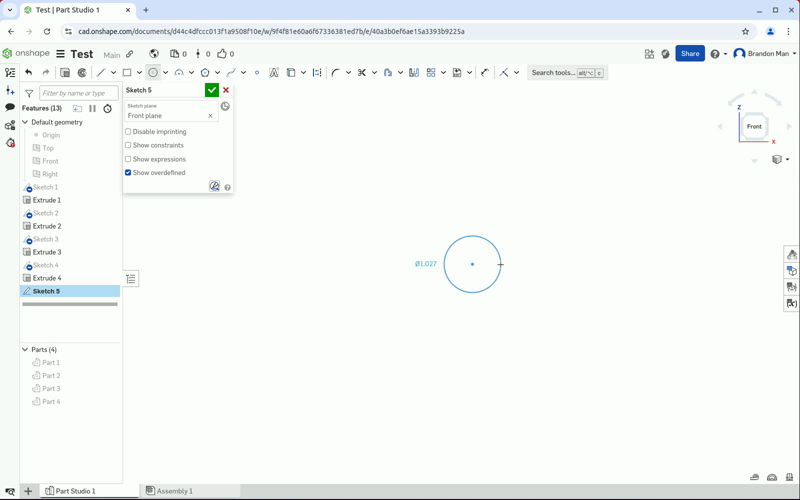
scroll(-6)
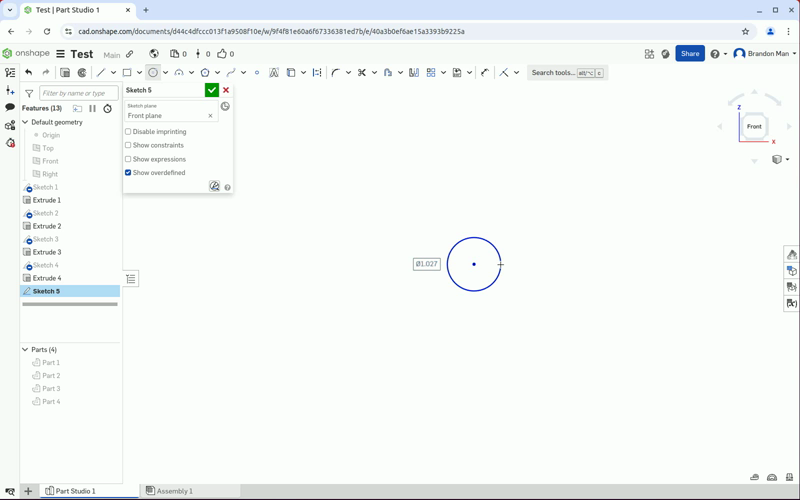
scroll(-6)
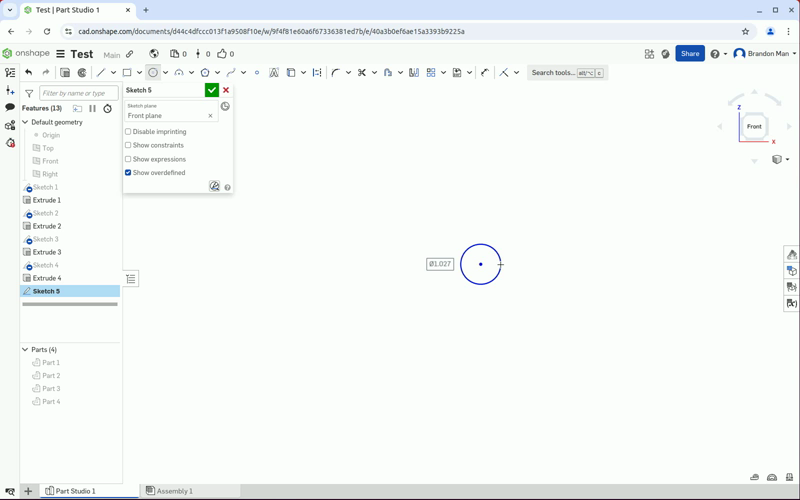
scroll(-6)
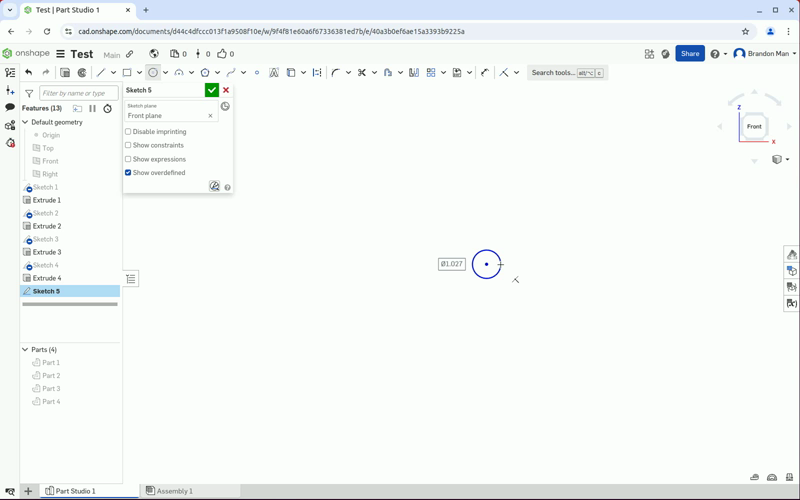
scroll(-6)
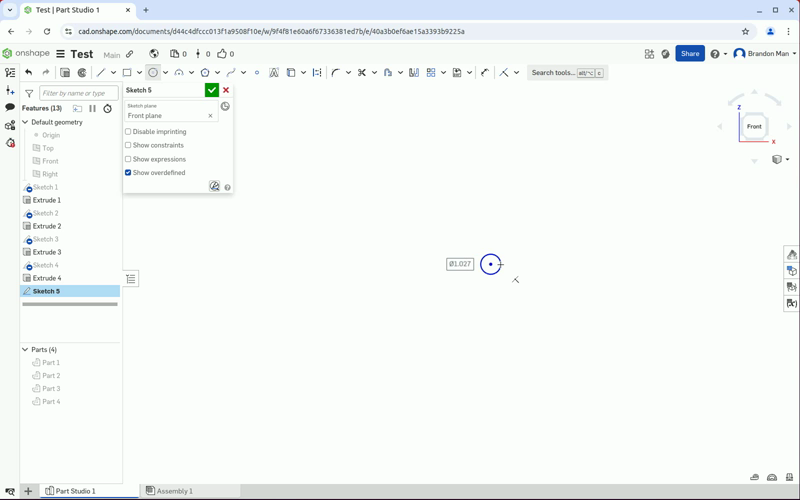
scroll(-6)
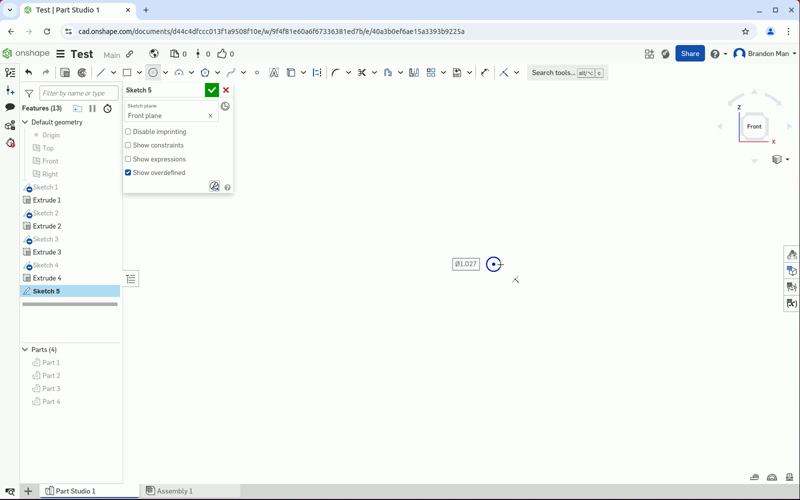
scroll(-6)
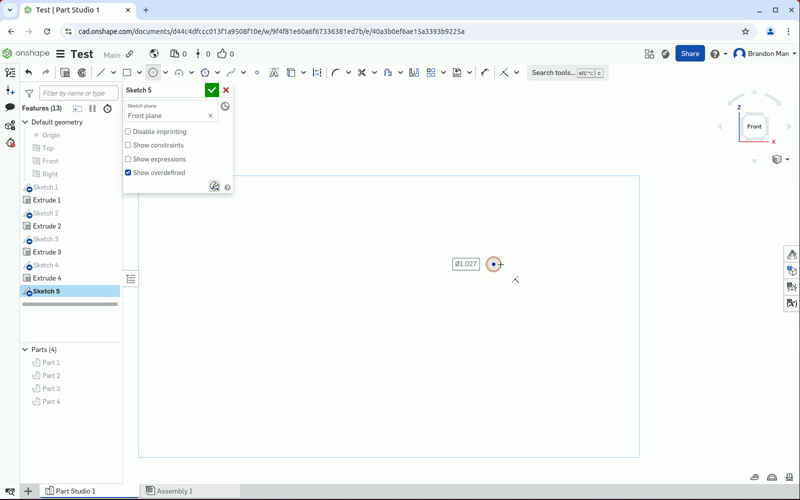
scroll(-6)
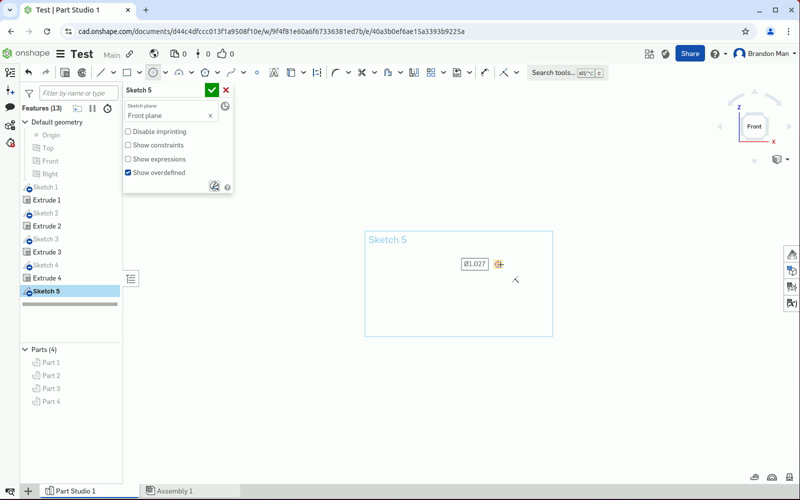
key(esc)
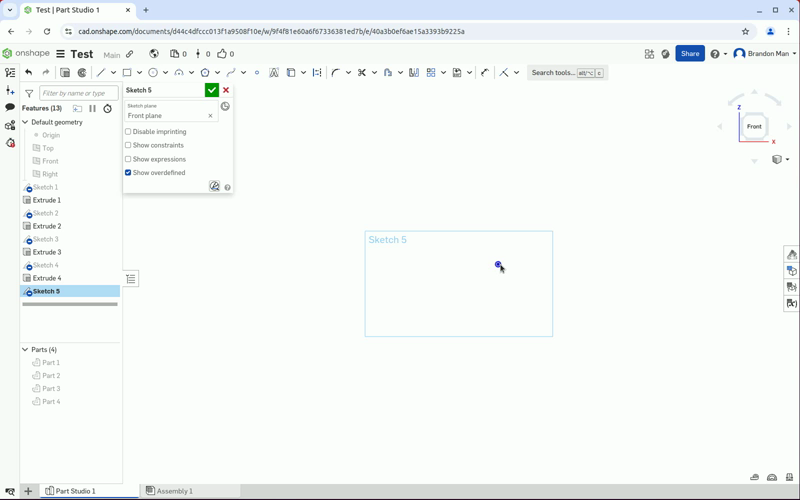
mouse_move(499, 263)
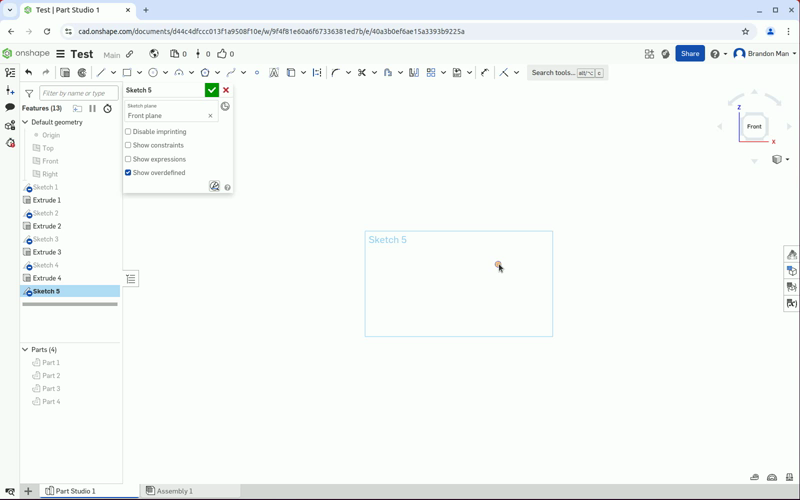
scroll(6)
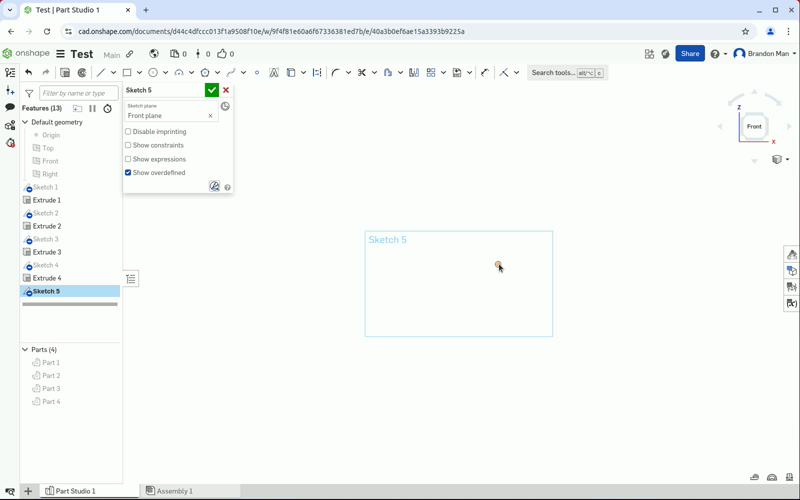
scroll(6)
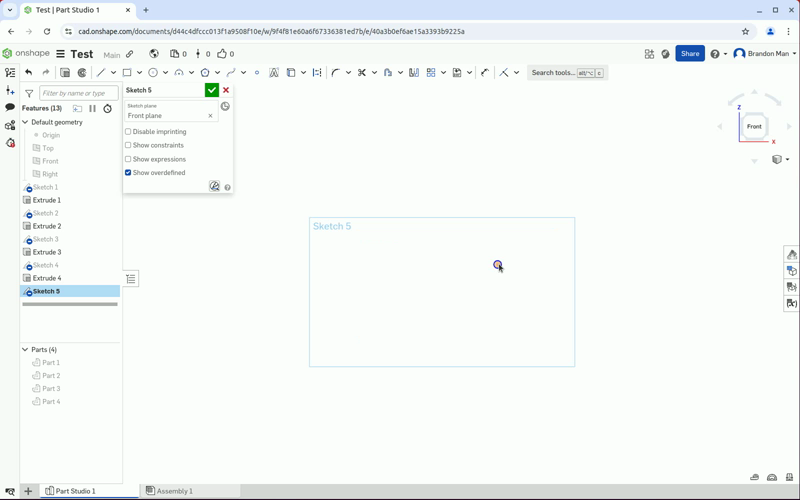
scroll(6)
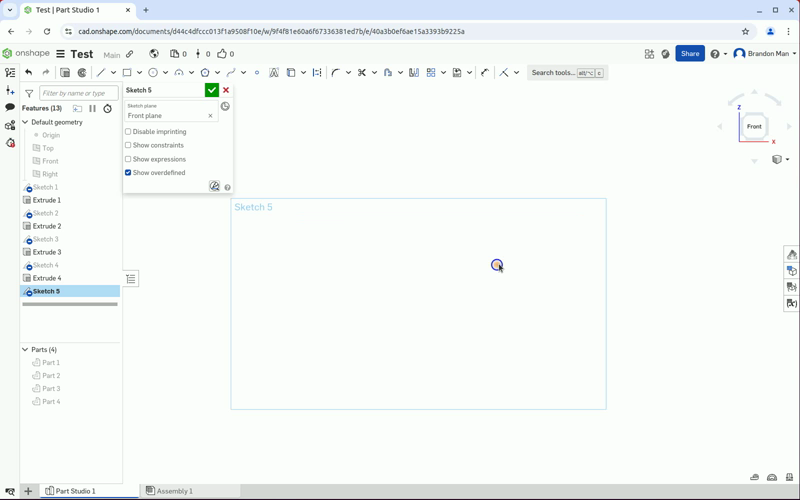
scroll(6)
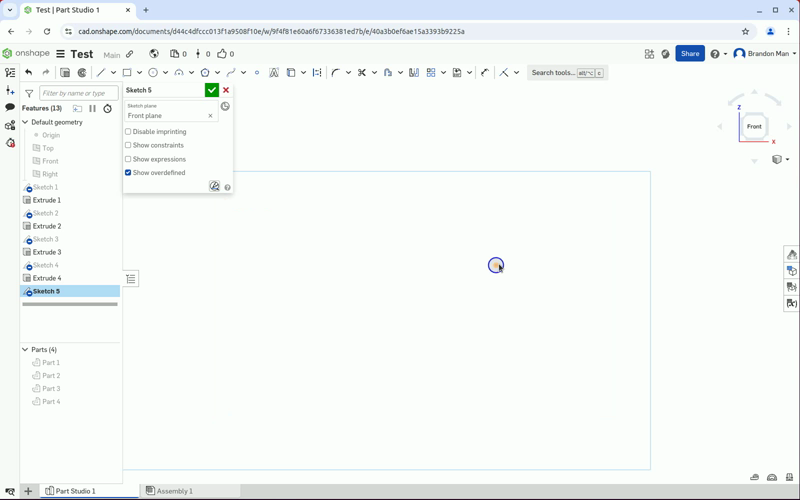
scroll(6)
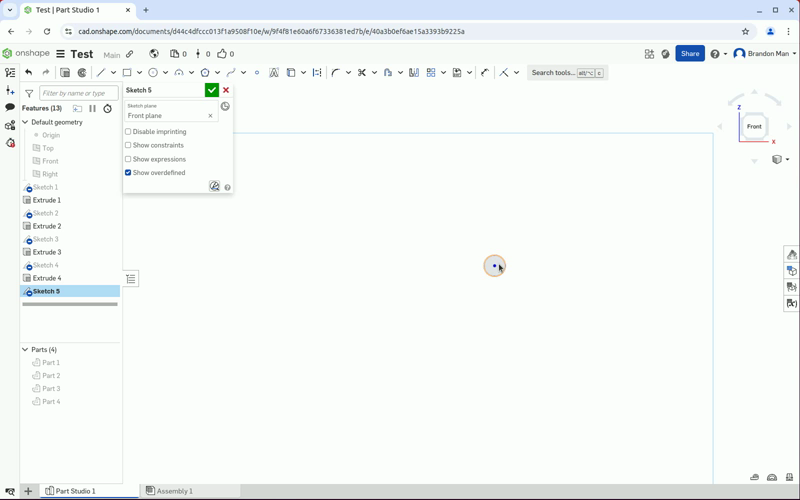
scroll(6)
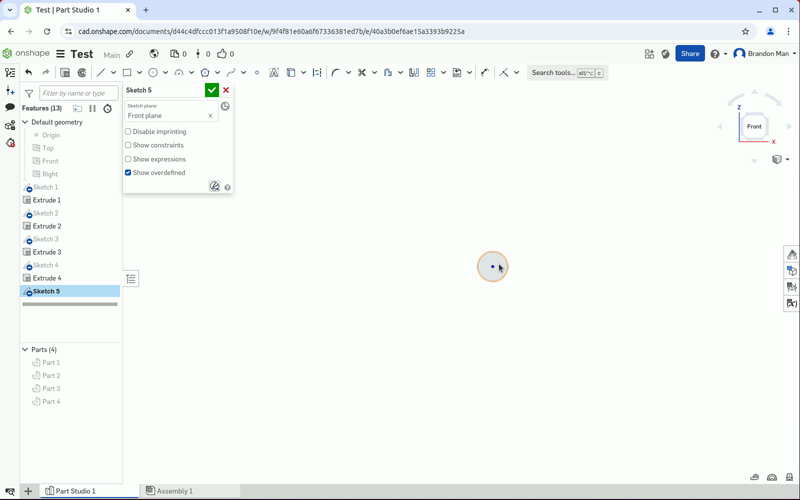
scroll(6)
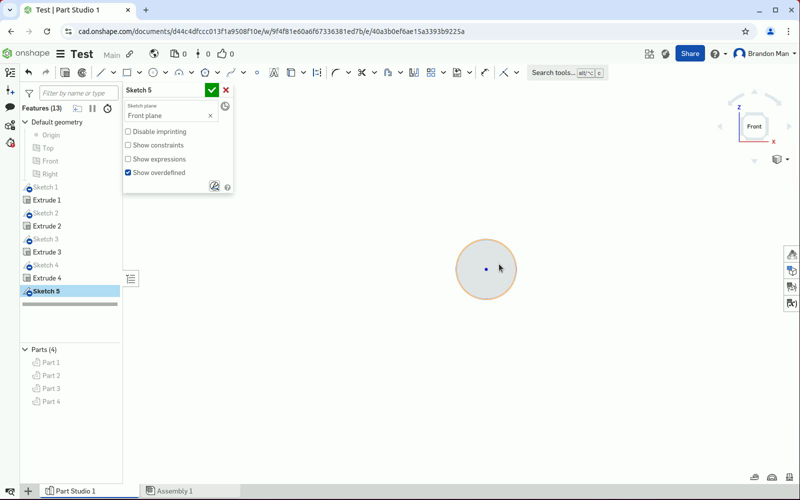
click(499, 263)
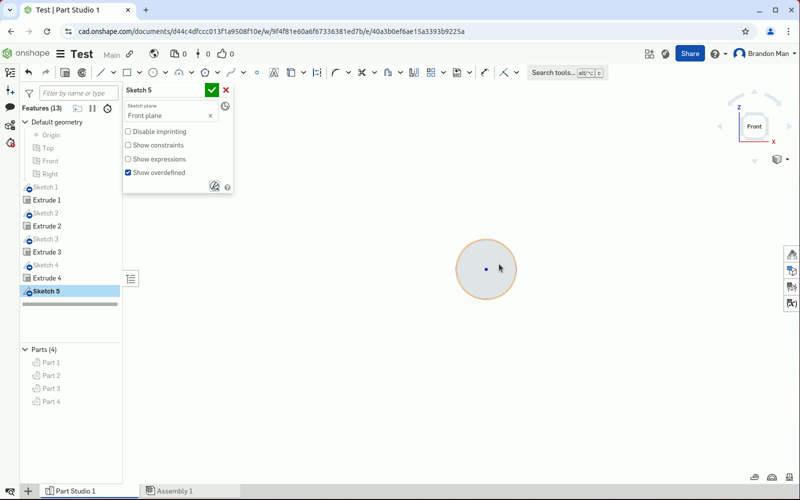
scroll(-6)
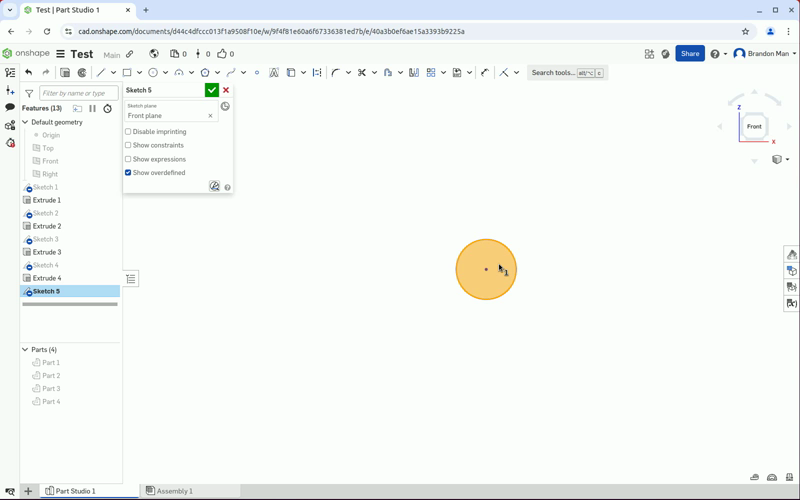
scroll(-6)
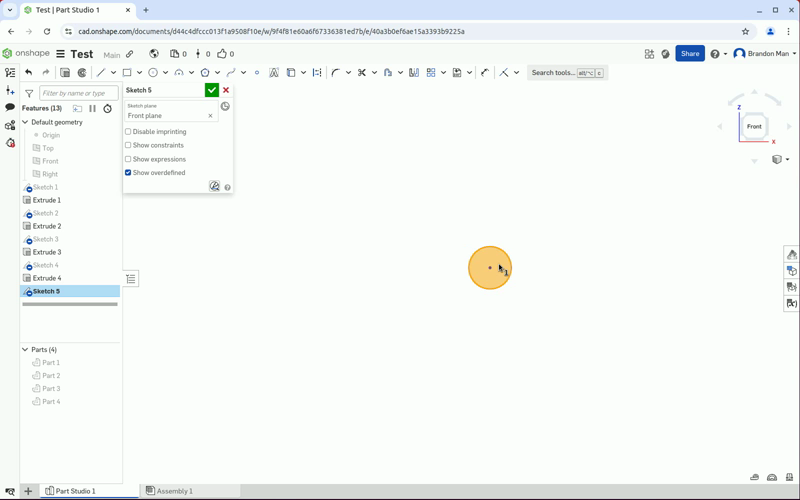
scroll(-6)
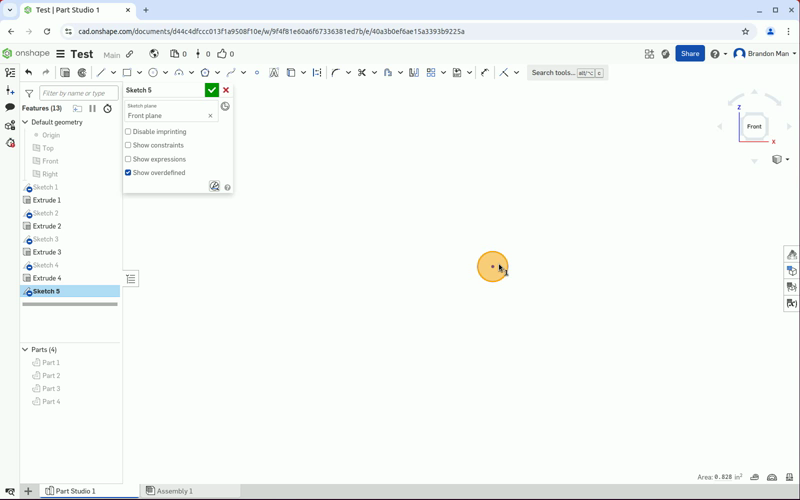
scroll(-6)
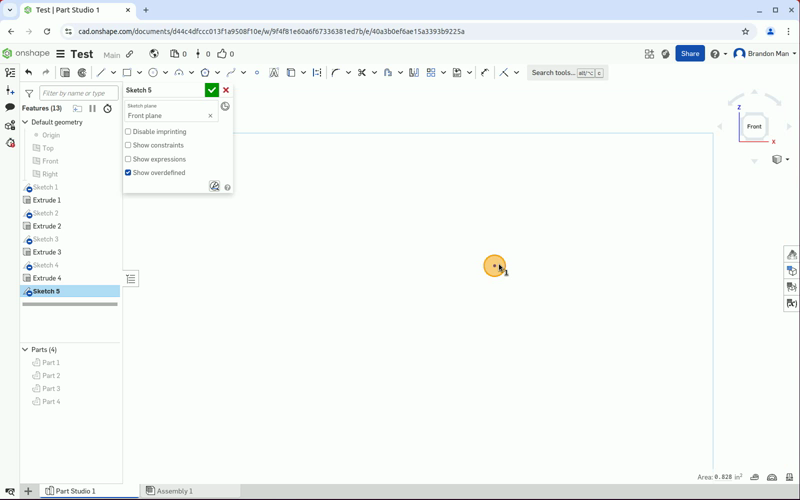
scroll(-6)
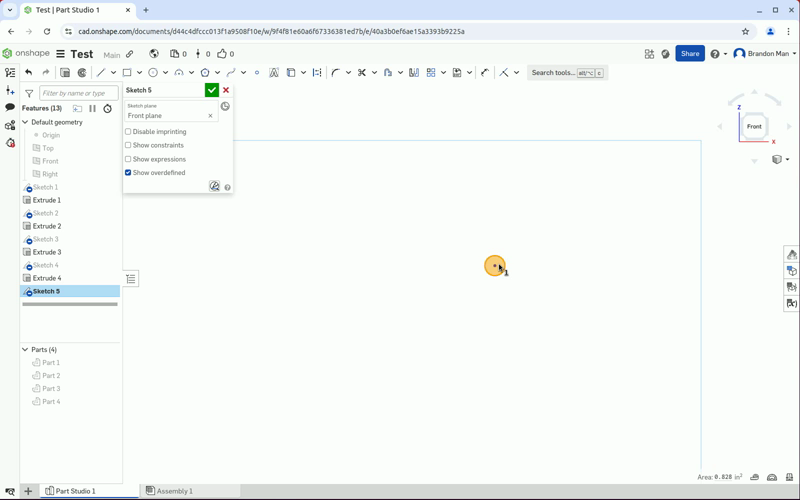
scroll(-6)
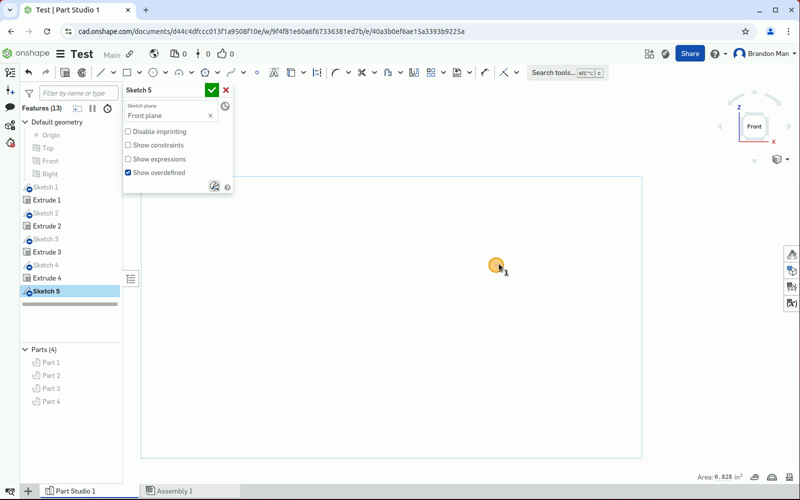
scroll(-6)
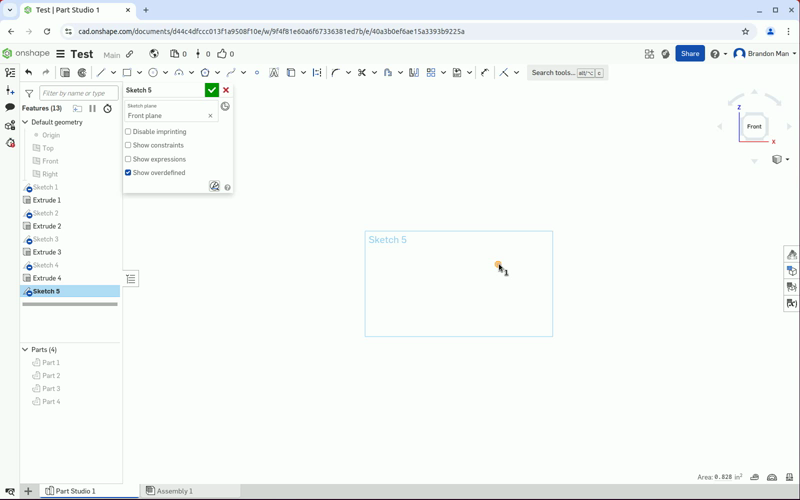
mouse_move(73, 352)
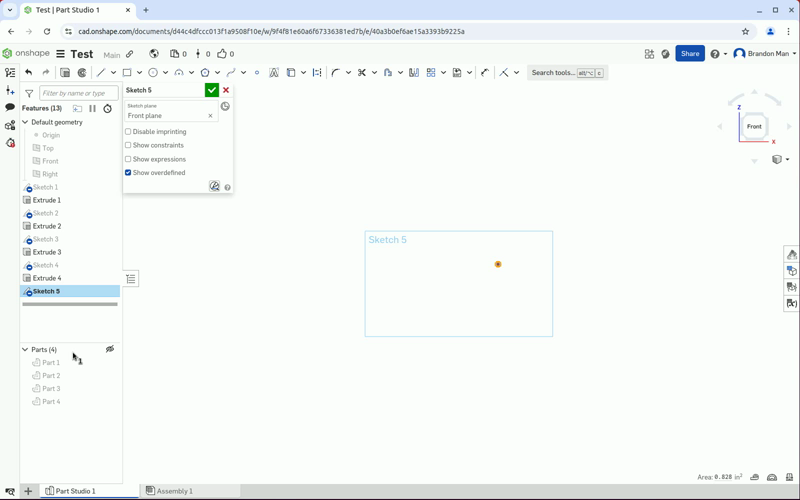
key(shift+y)
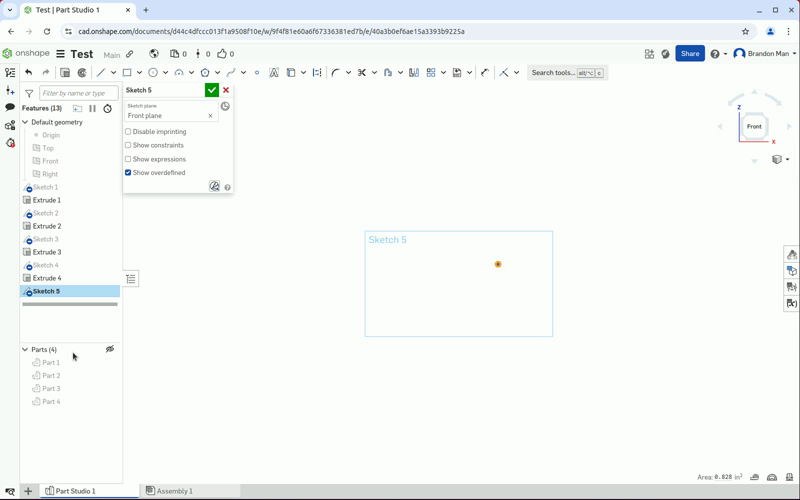
key(shift+e)
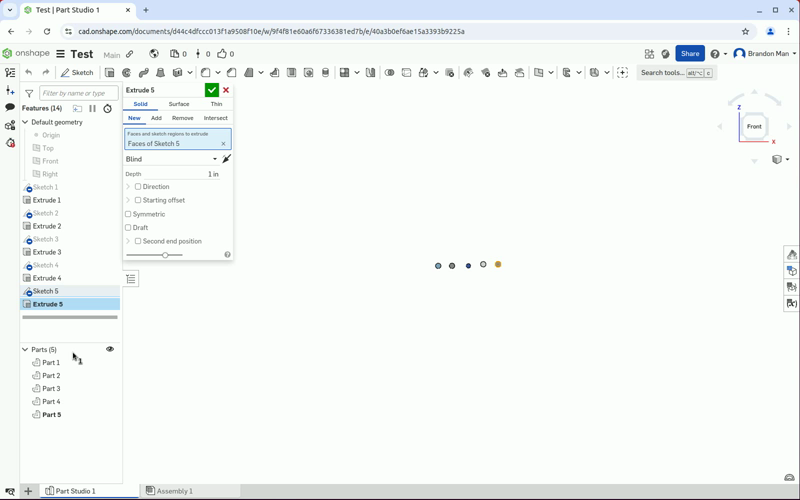
mouse_move(143, 106)
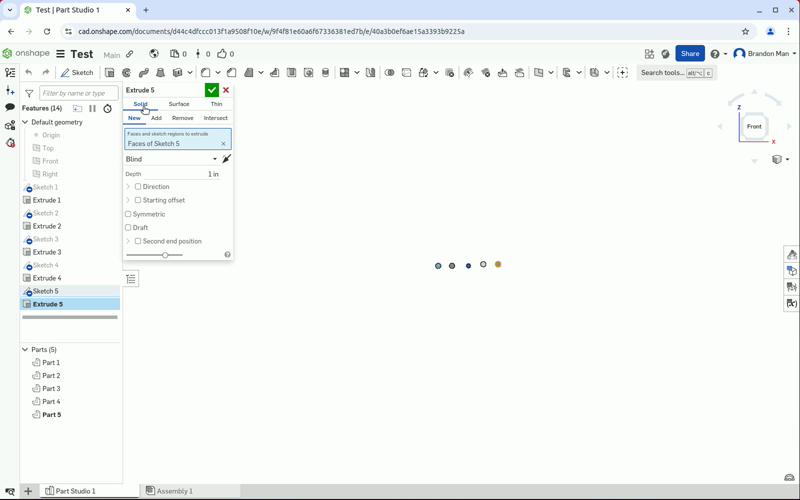
click(143, 106)
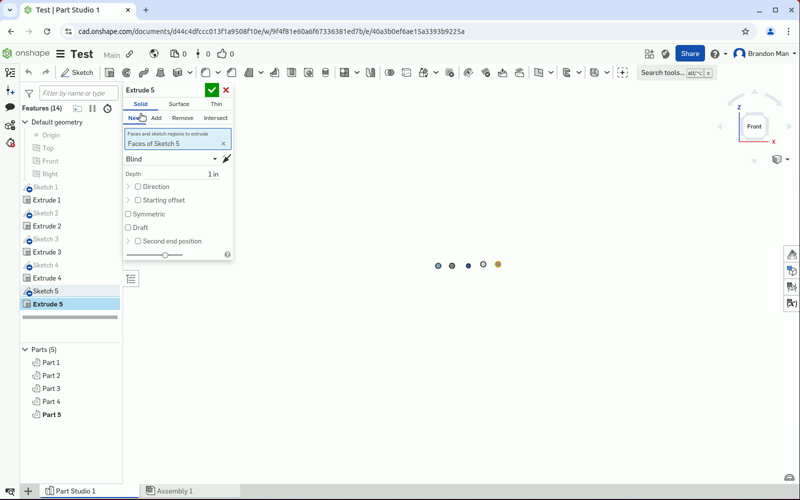
mouse_move(137, 120)
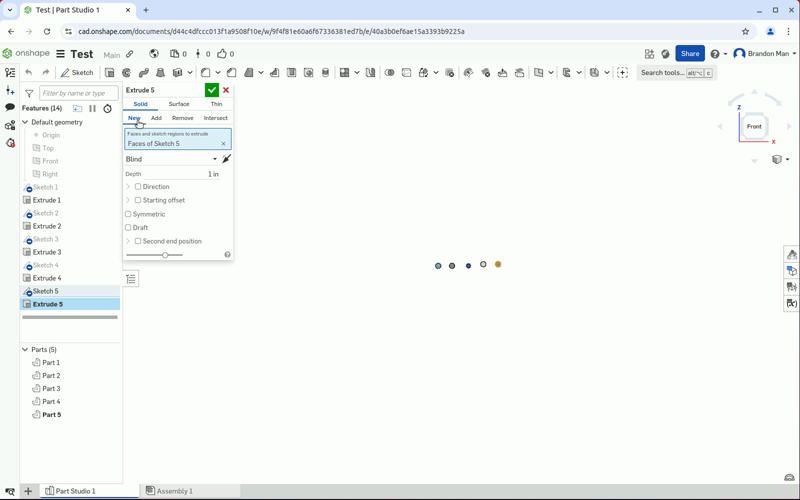
click(137, 120)
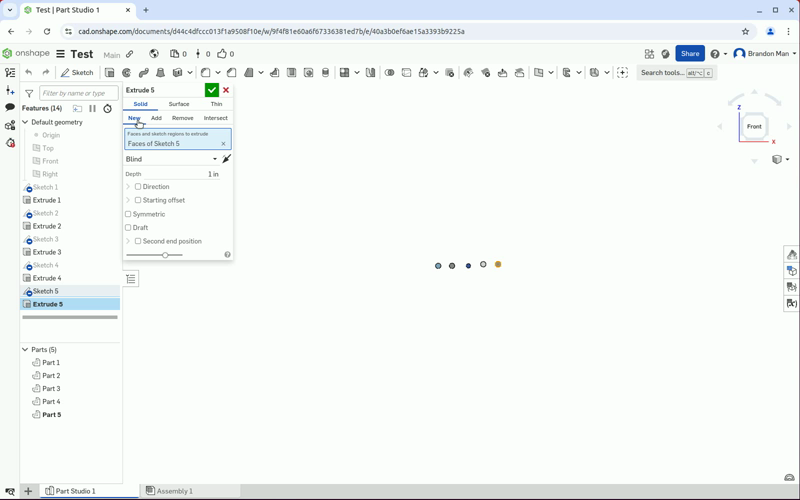
key(tab, 4)
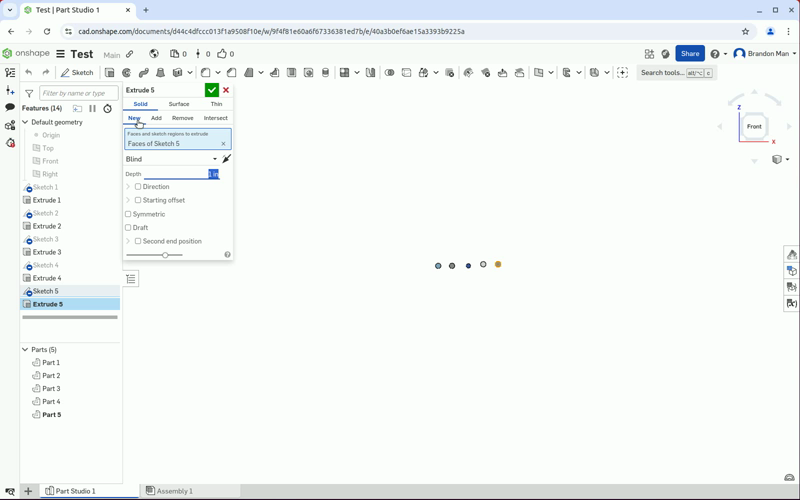
text(6.74)
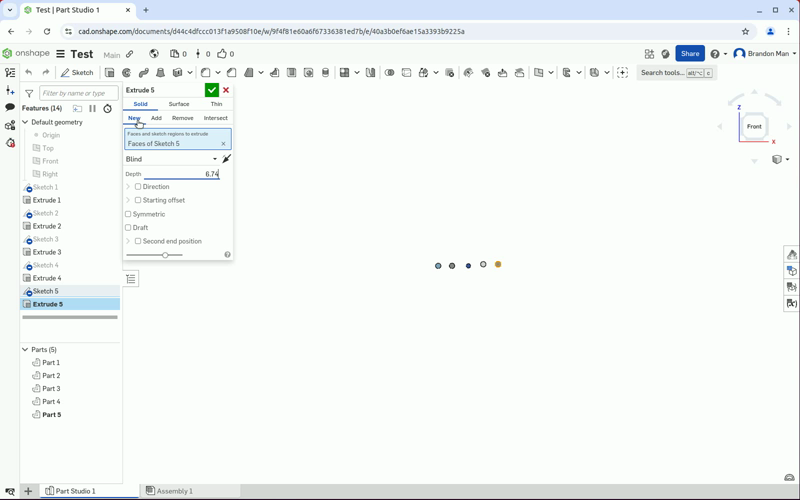
key(enter)
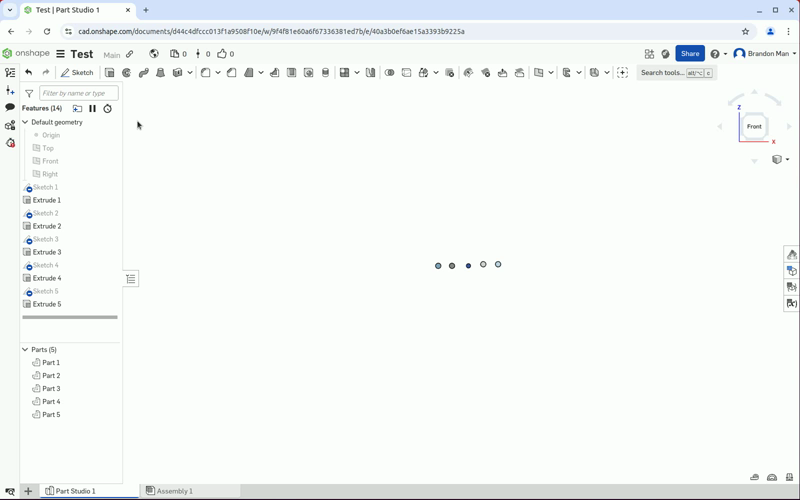
key(shift+h)
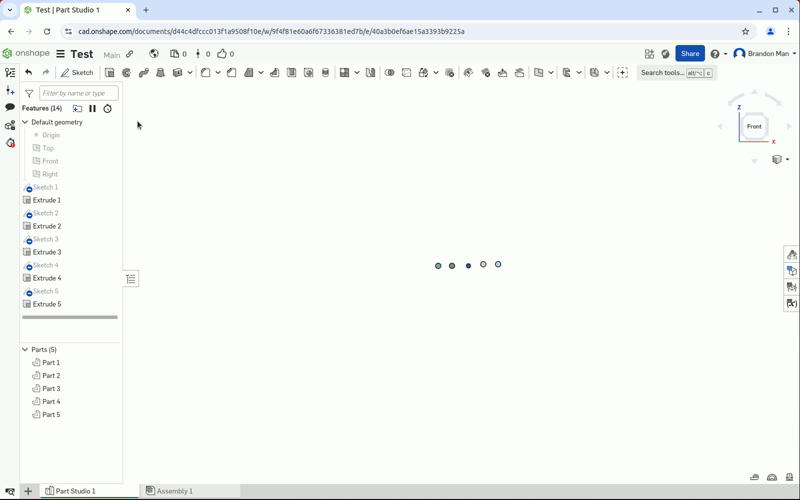
key(shift+h)
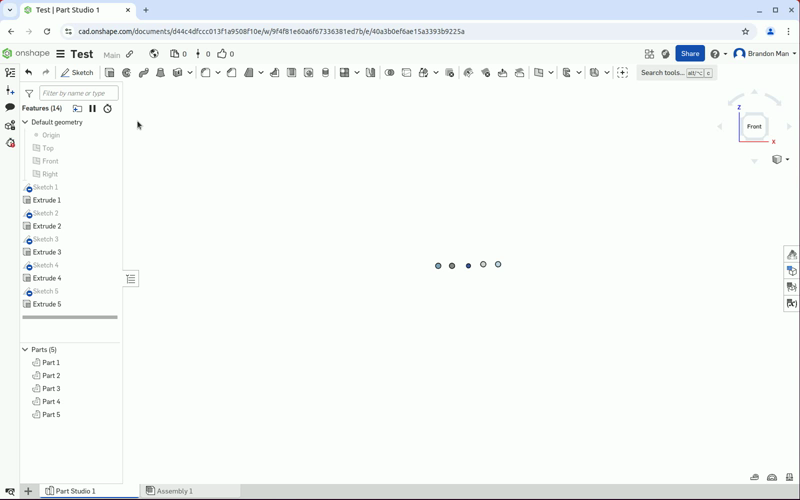
mouse_move(73, 189)
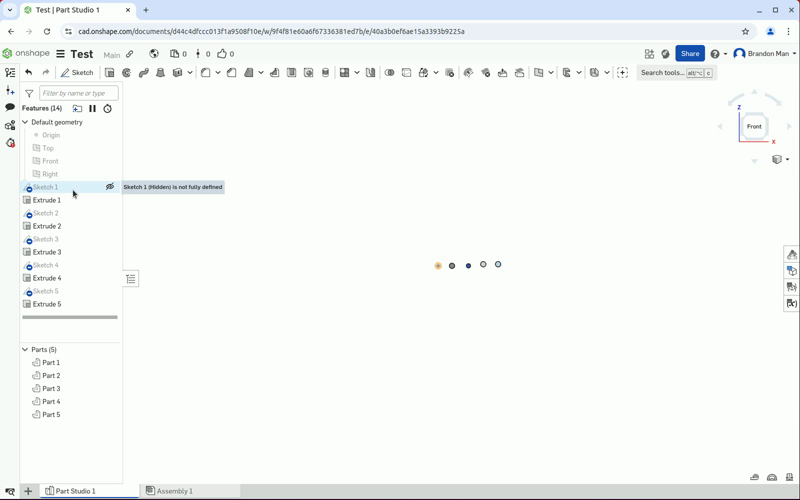
click(73, 189)
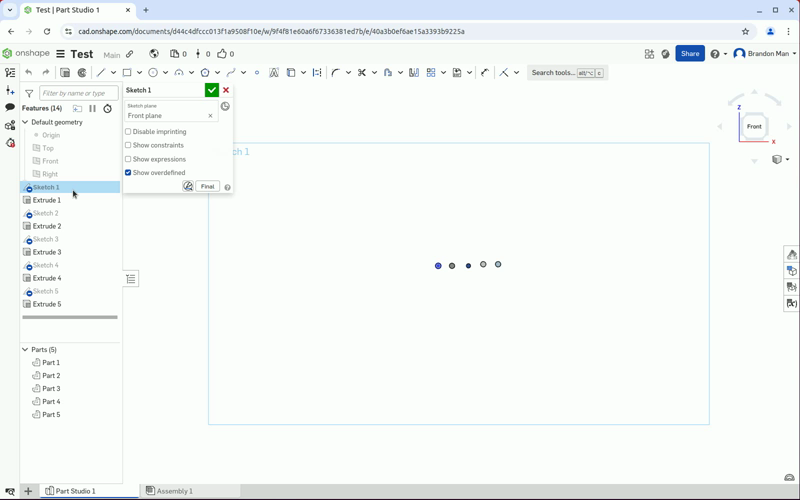
mouse_move(229, 92)
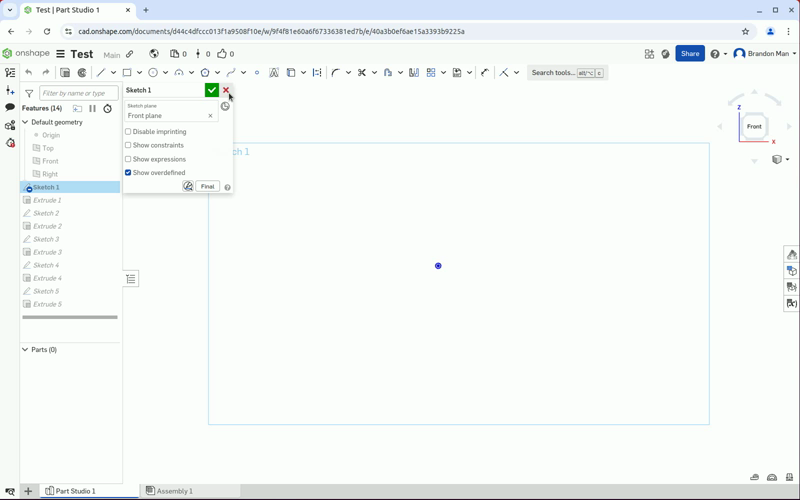
click(229, 92)
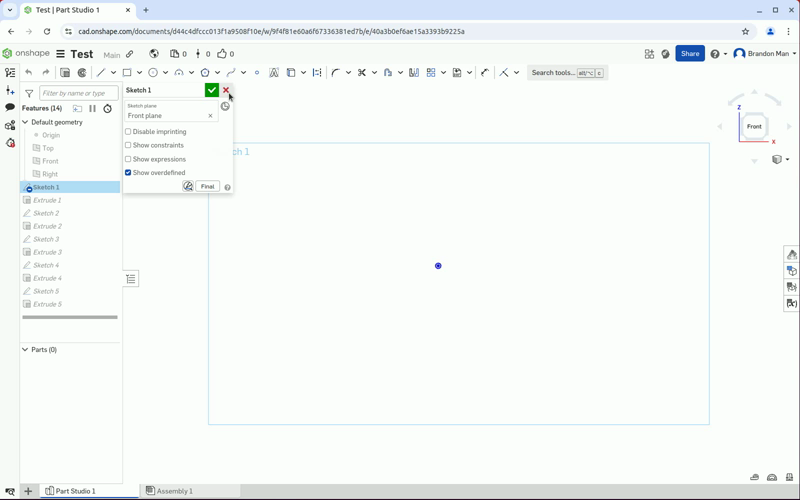
key(shift+s)
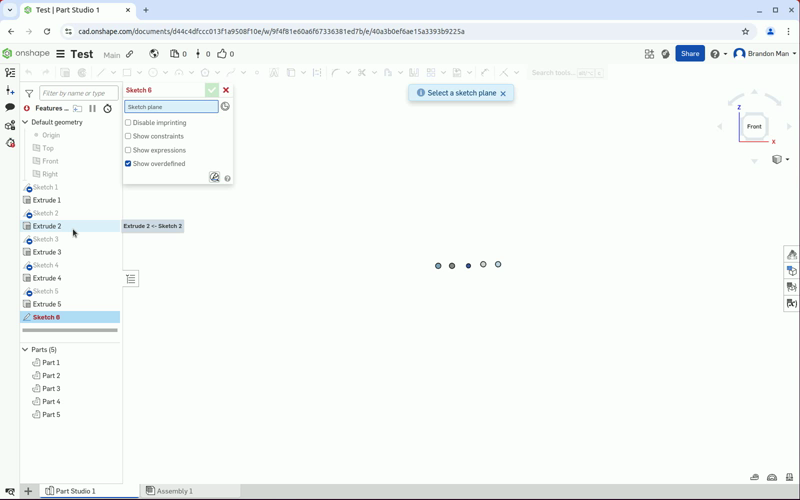
scroll(3)
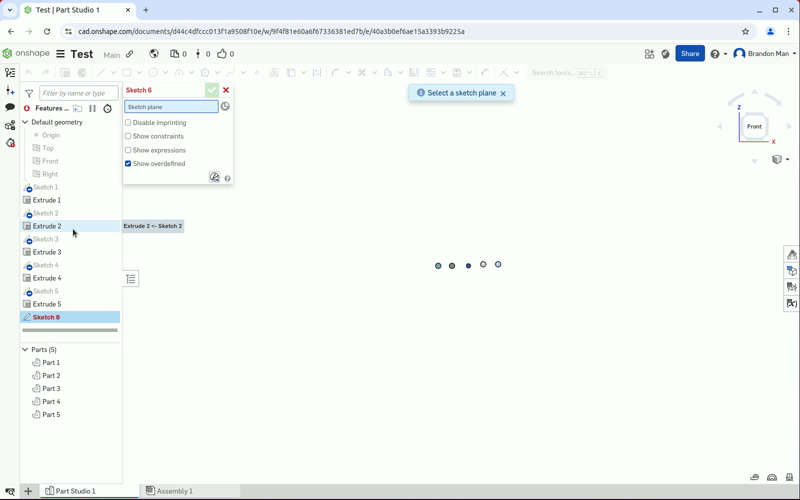
mouse_move(73, 163)
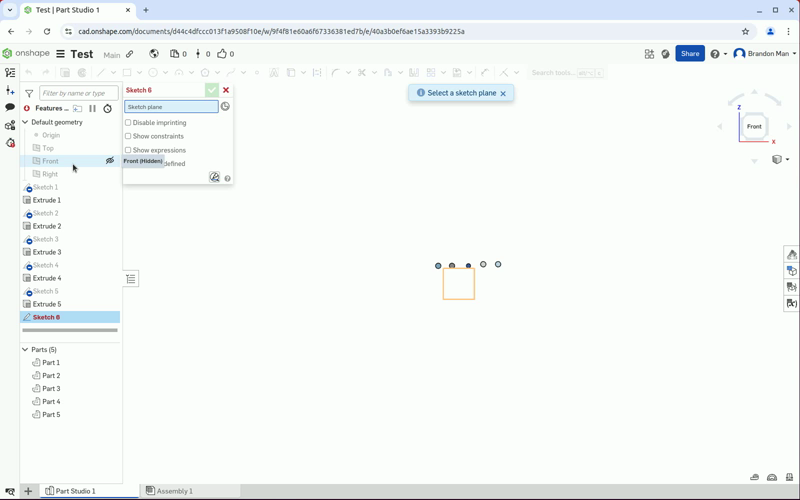
click(73, 163)
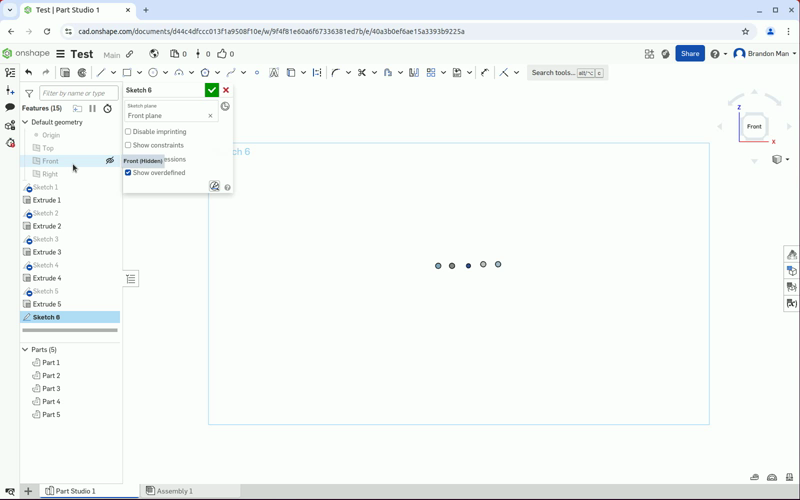
mouse_move(73, 352)
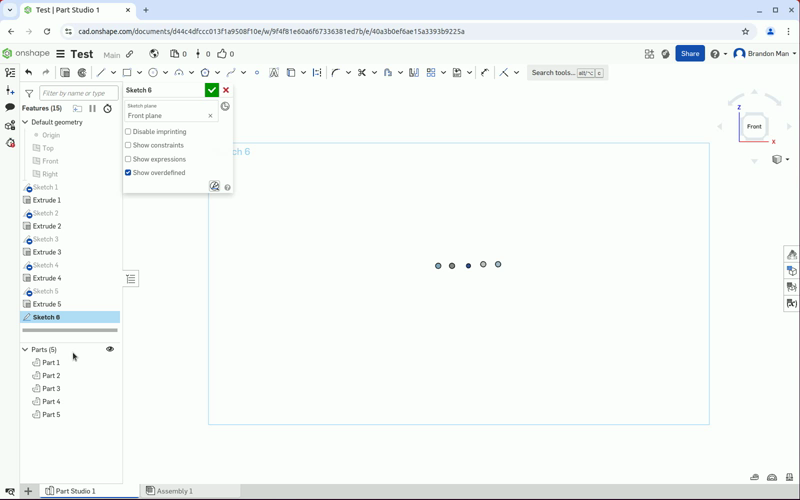
key(y)
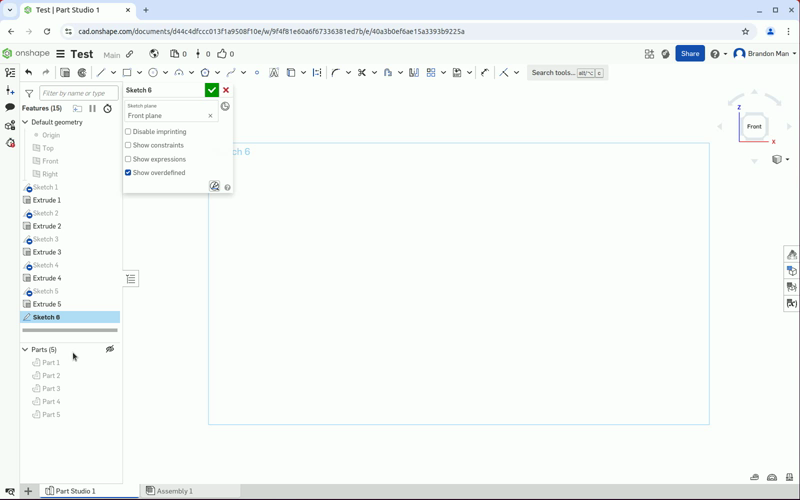
key(c)
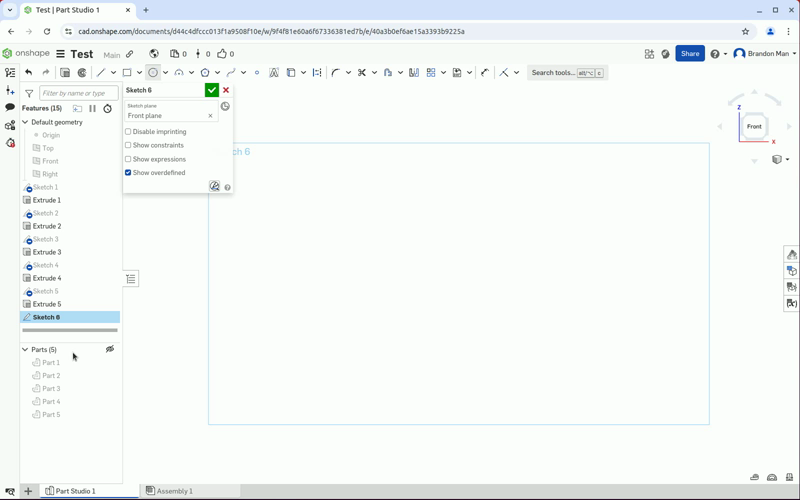
key_down(shift)
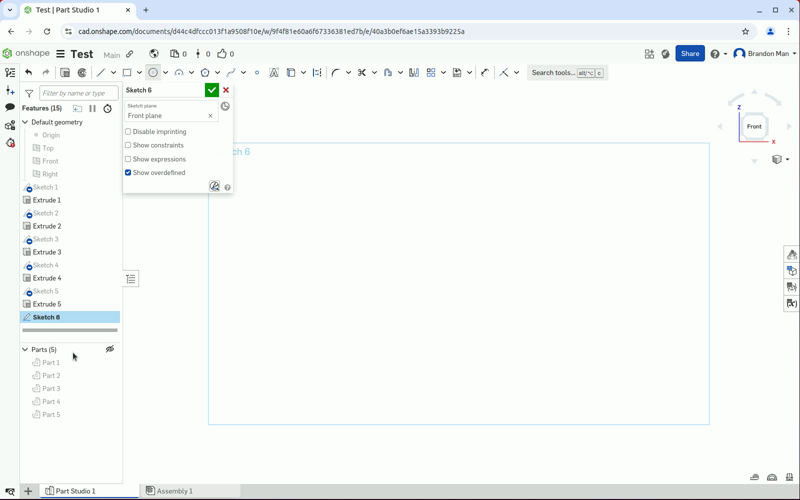
mouse_move(426, 261)
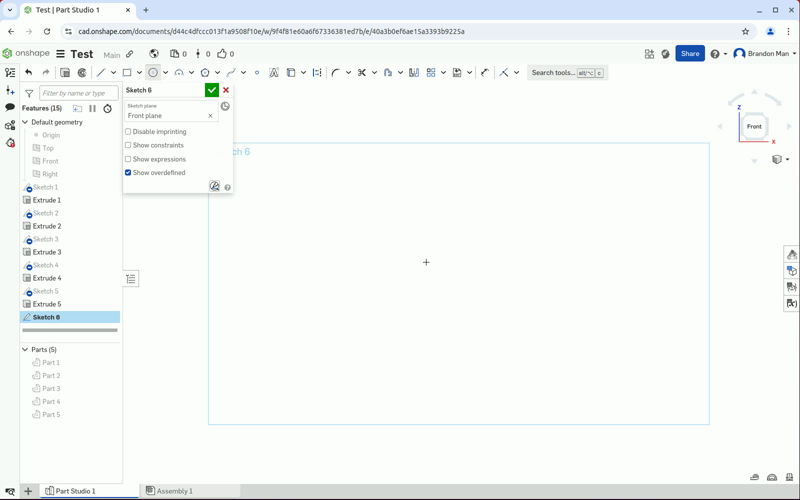
click(426, 261)
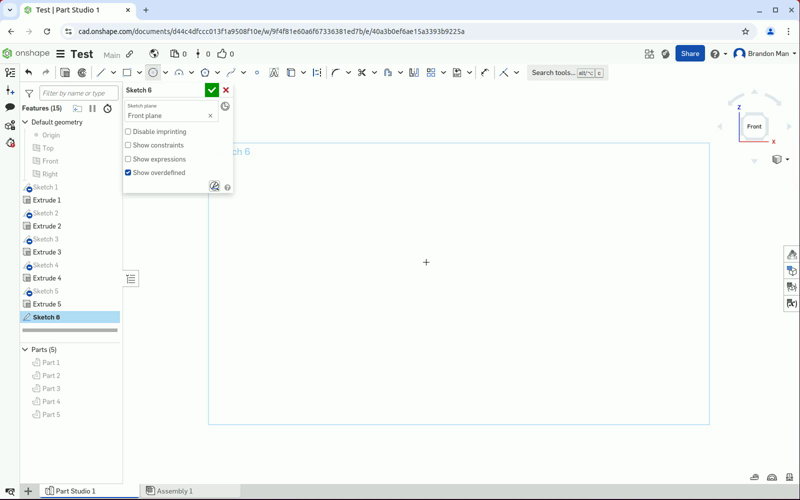
key_up(shift)
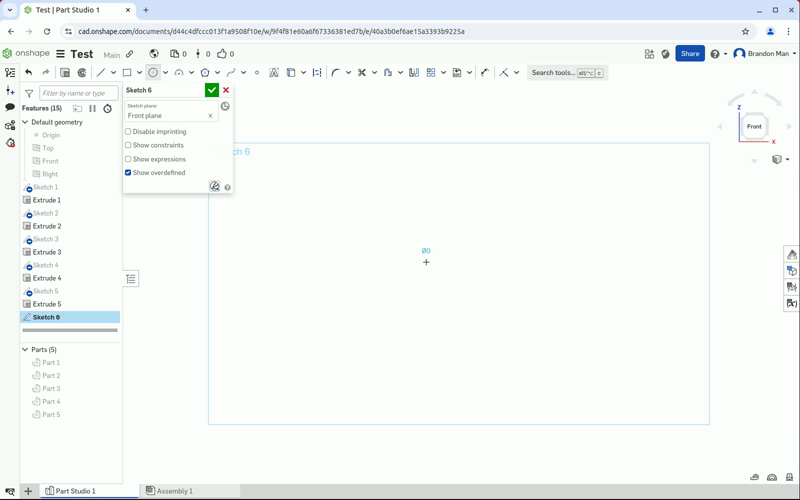
mouse_move(428, 261)
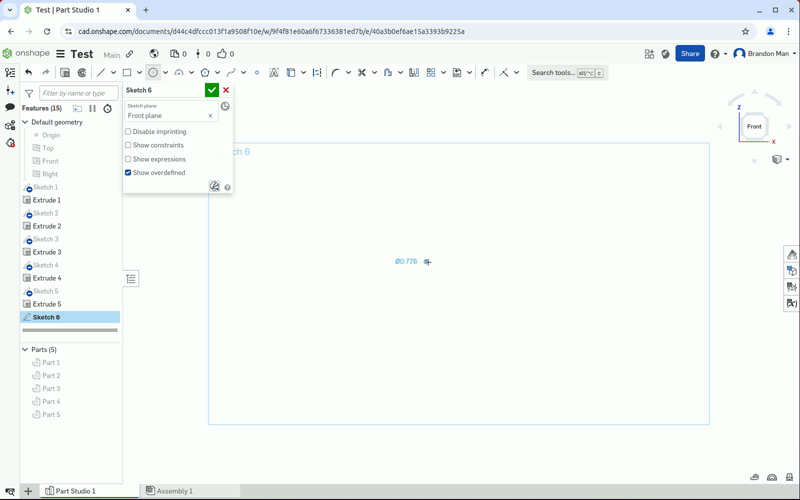
scroll(6)
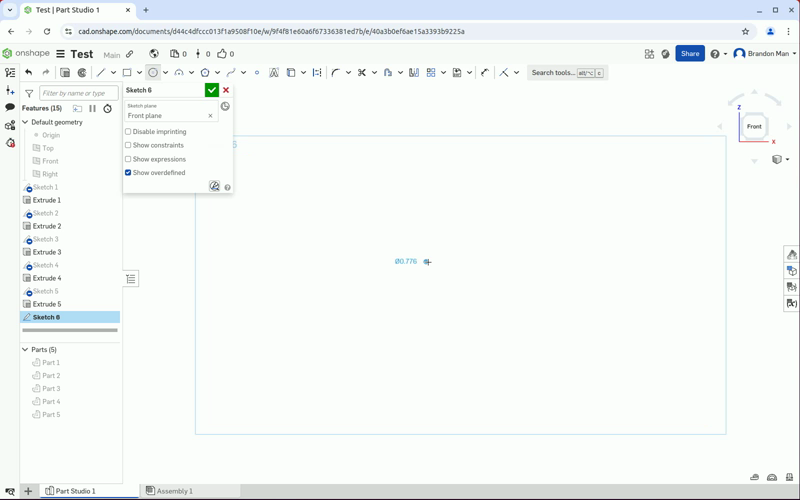
scroll(6)
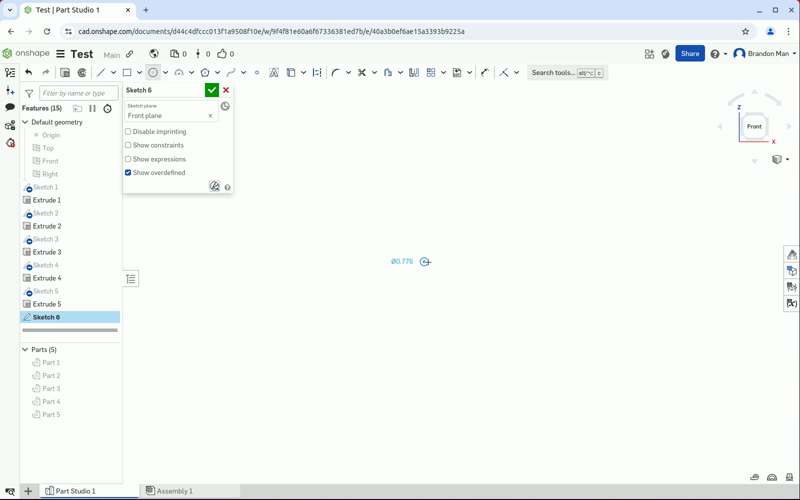
scroll(6)
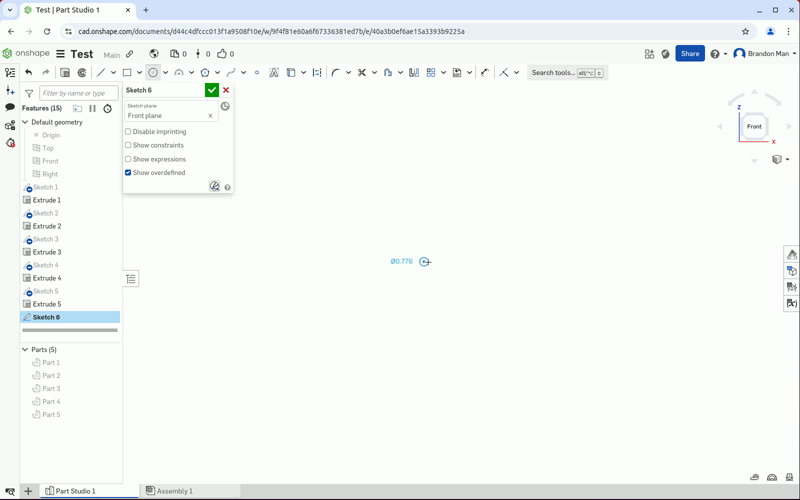
scroll(6)
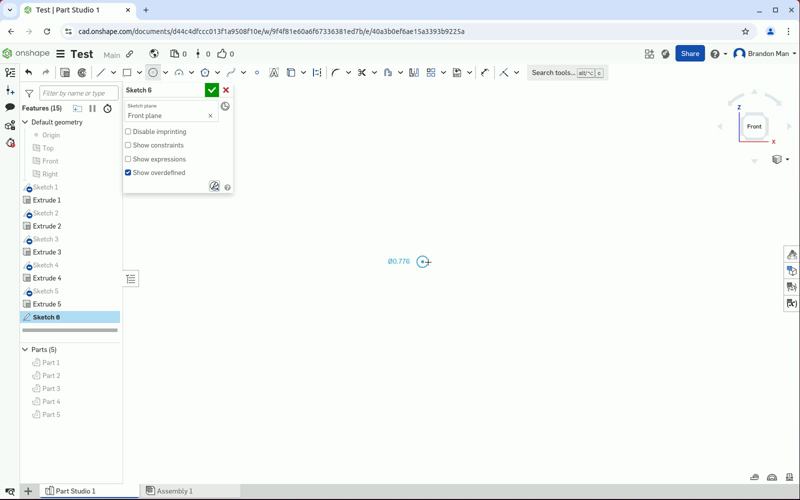
scroll(6)
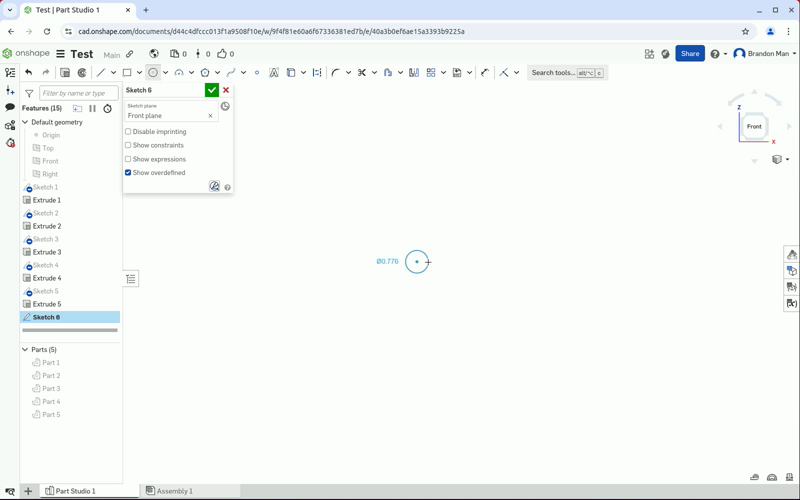
scroll(6)
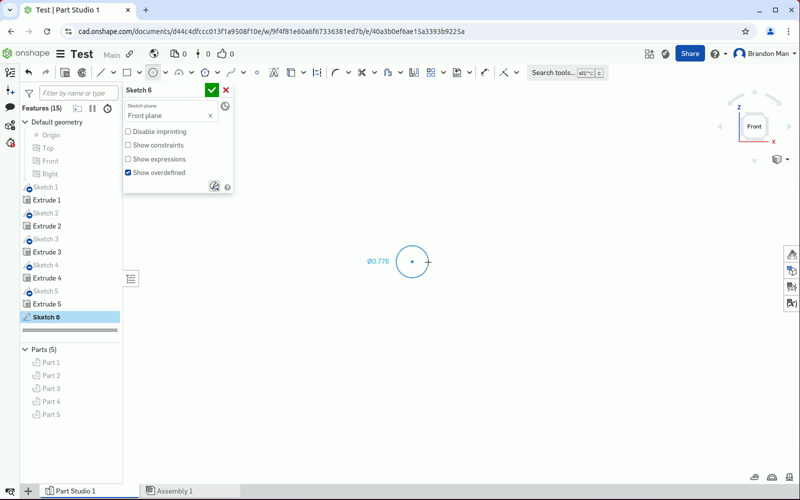
scroll(6)
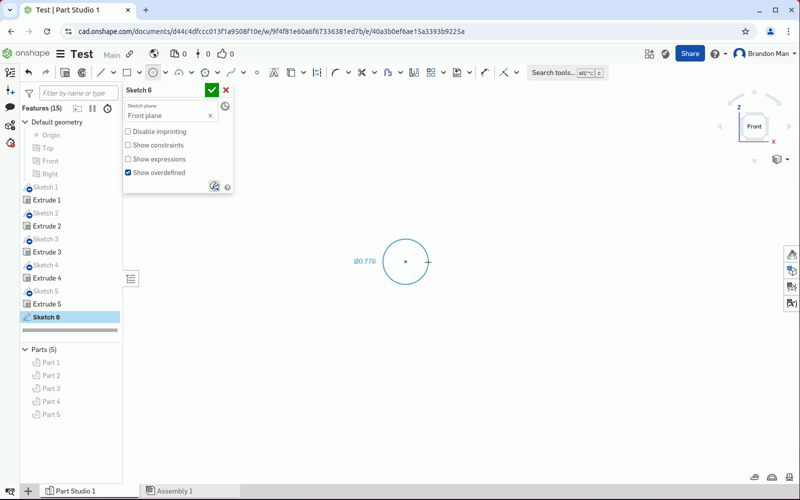
click(428, 261)
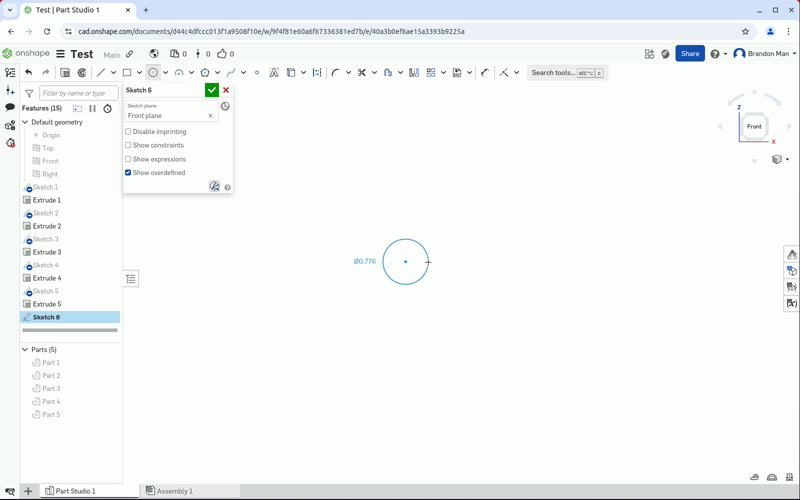
scroll(-6)
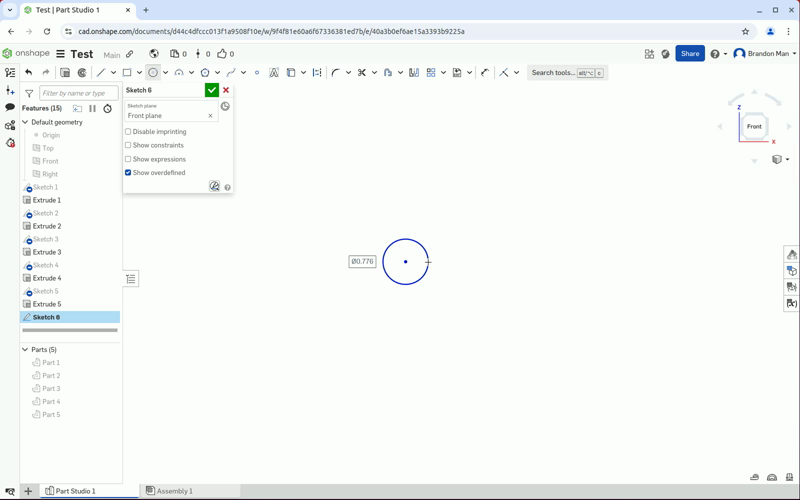
scroll(-6)
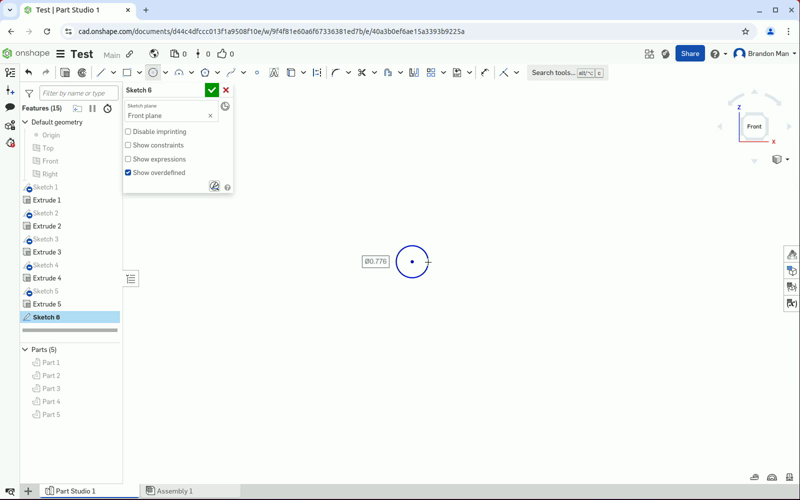
scroll(-6)
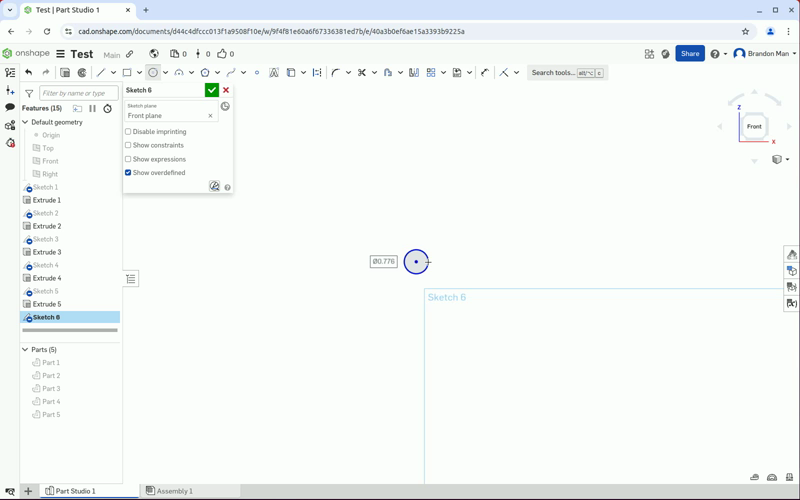
scroll(-6)
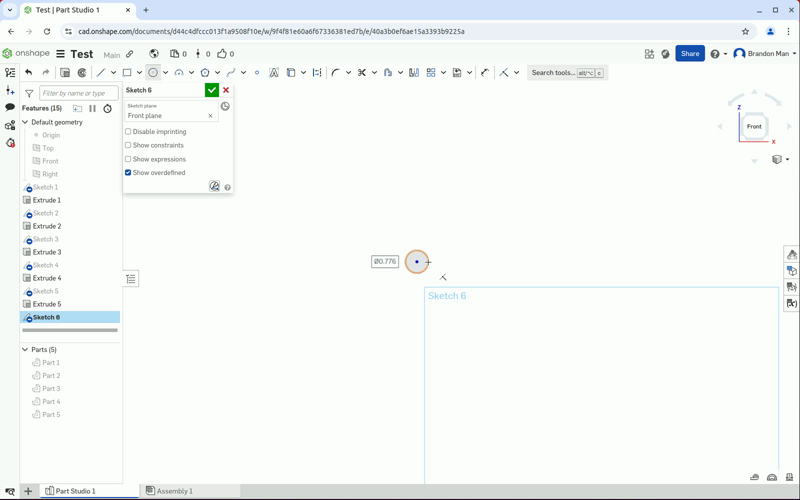
scroll(-6)
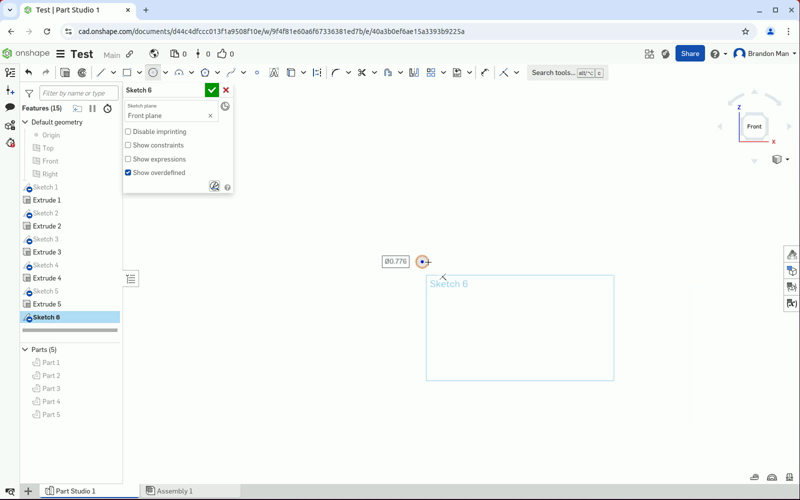
scroll(-6)
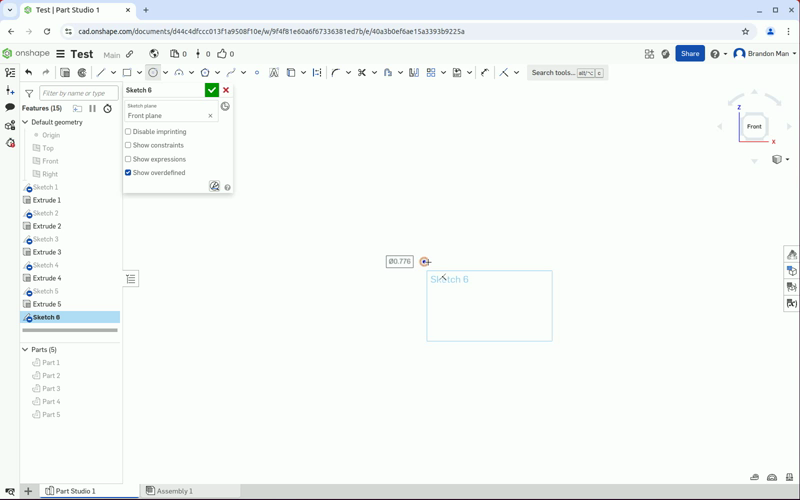
scroll(-6)
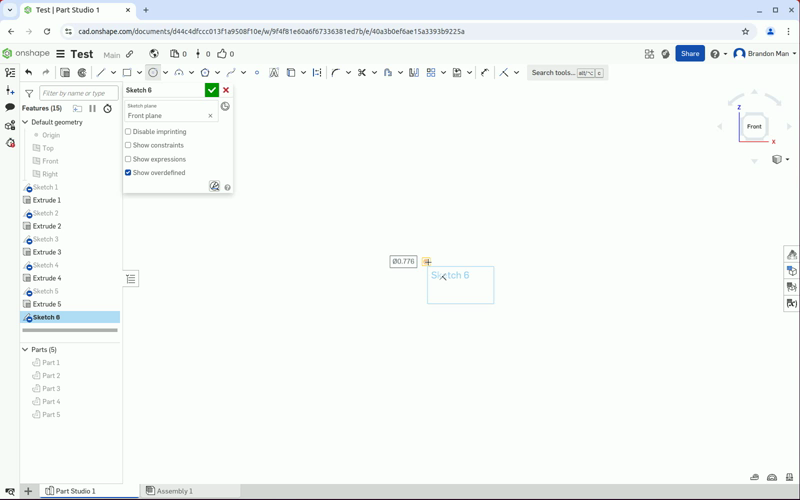
key(esc)
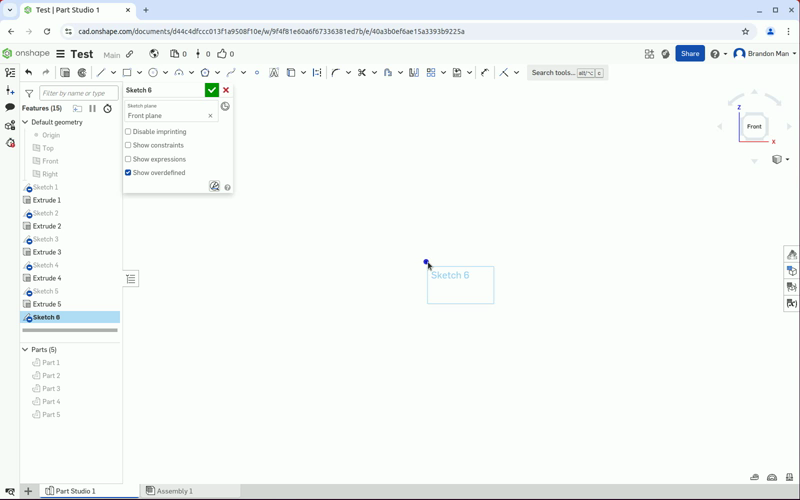
mouse_move(427, 261)
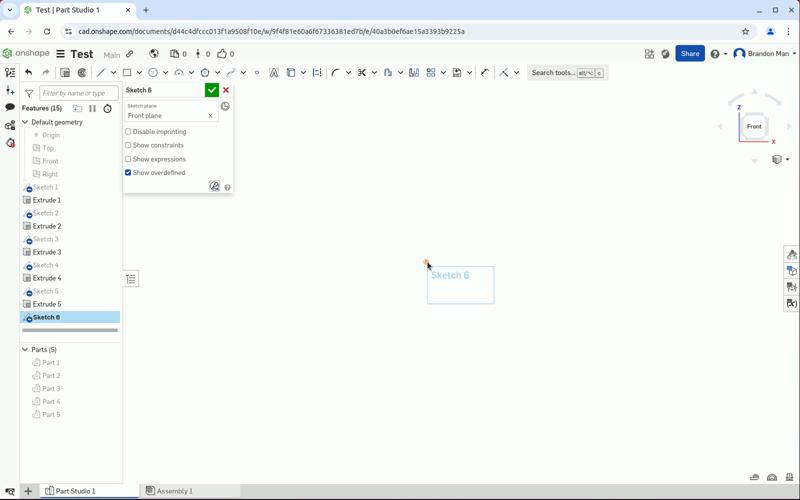
scroll(6)
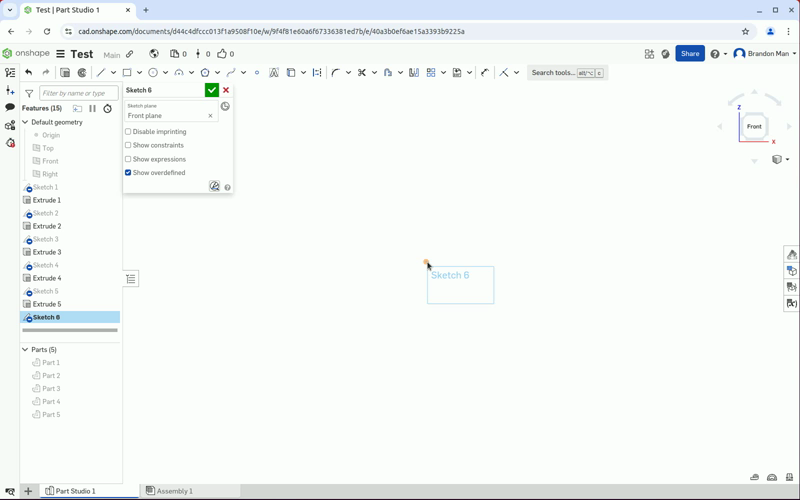
scroll(6)
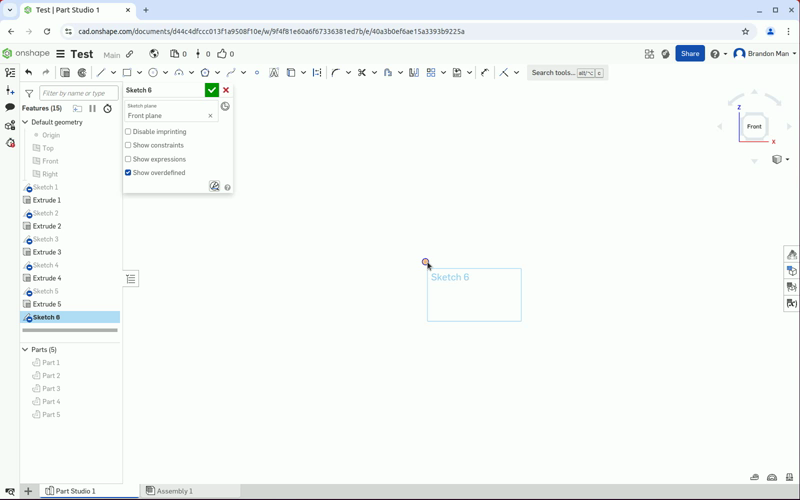
scroll(6)
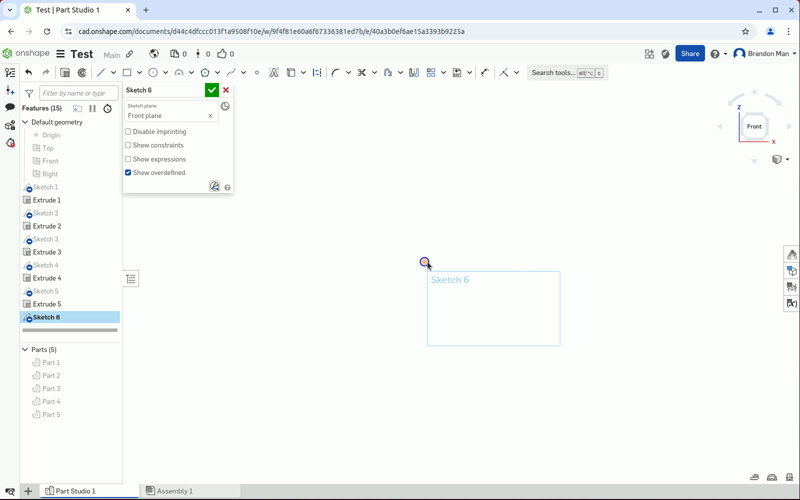
scroll(6)
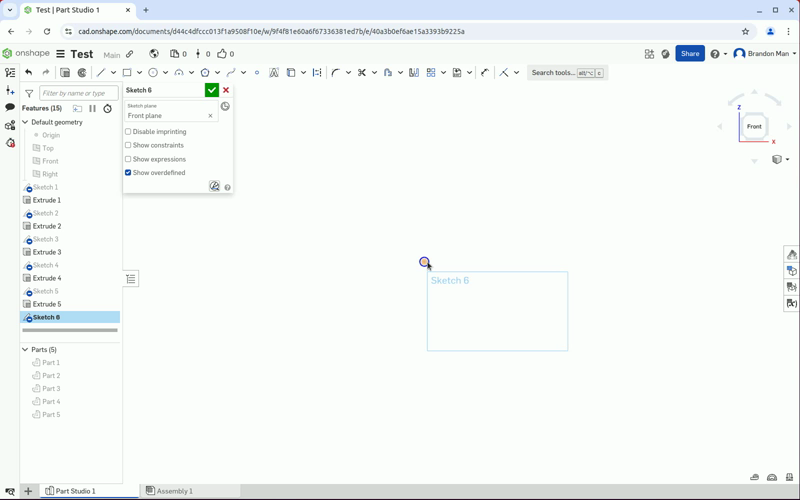
scroll(6)
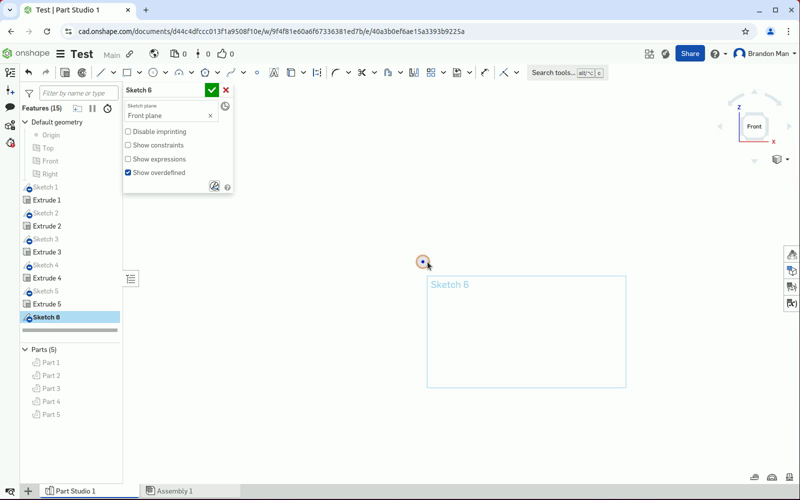
scroll(6)
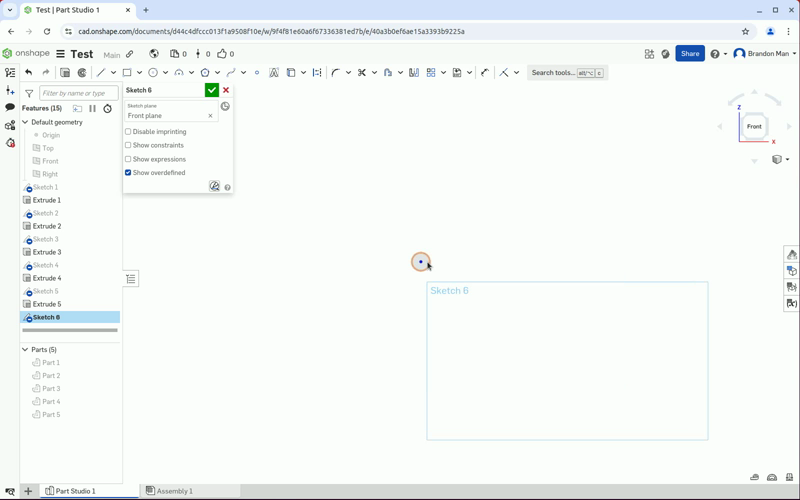
scroll(6)
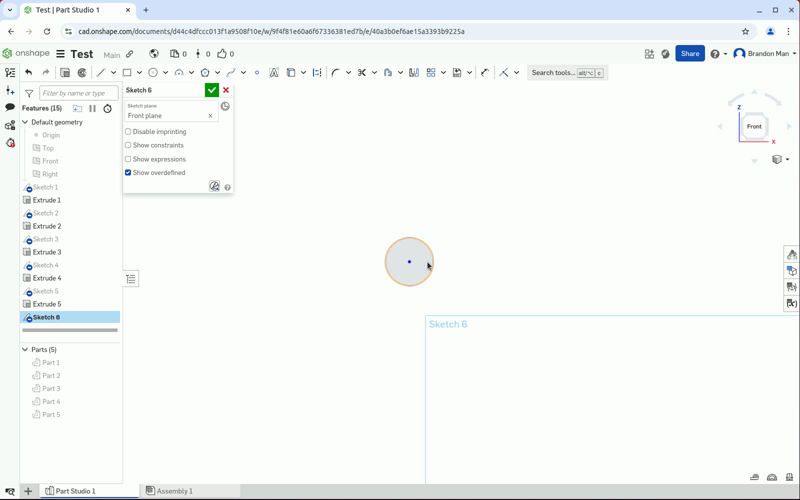
click(427, 261)
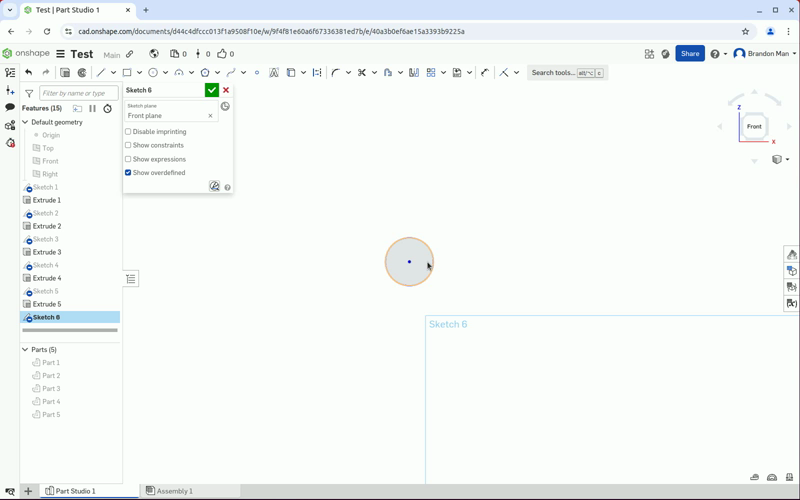
scroll(-6)
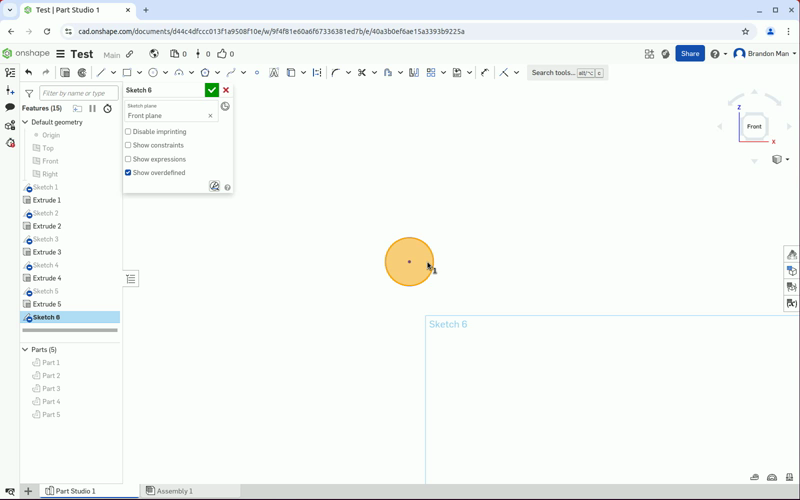
scroll(-6)
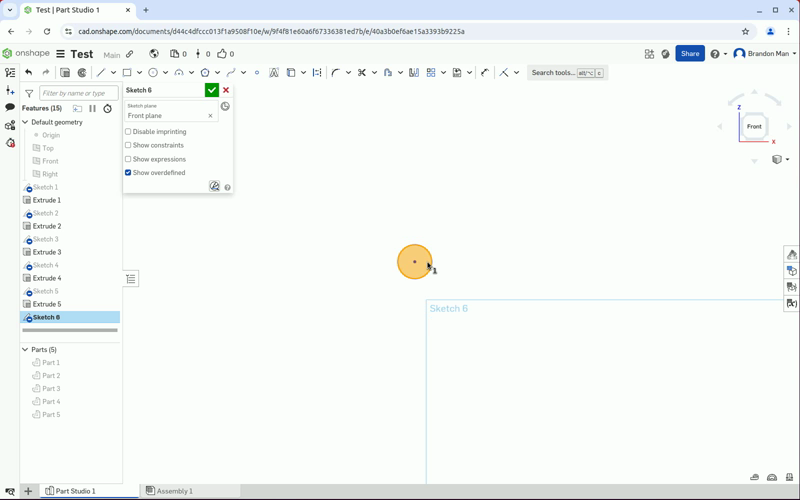
scroll(-6)
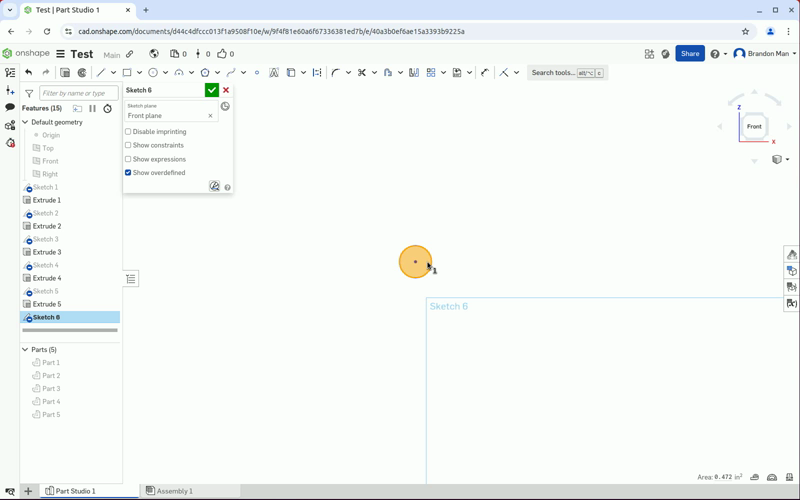
scroll(-6)
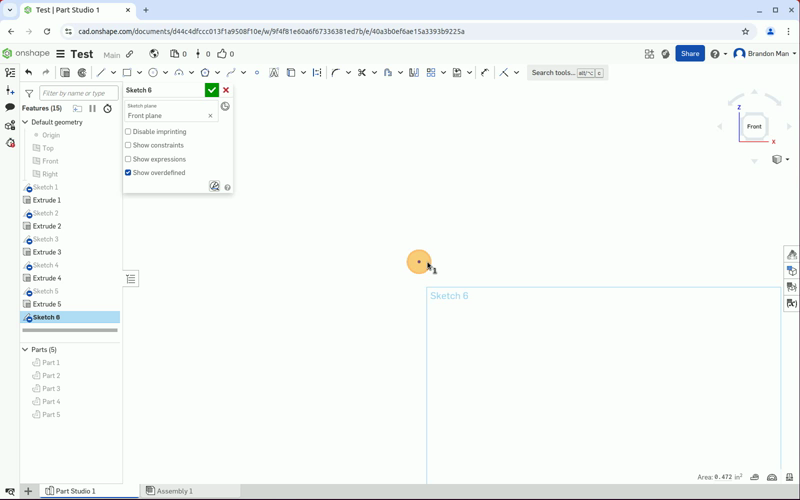
scroll(-6)
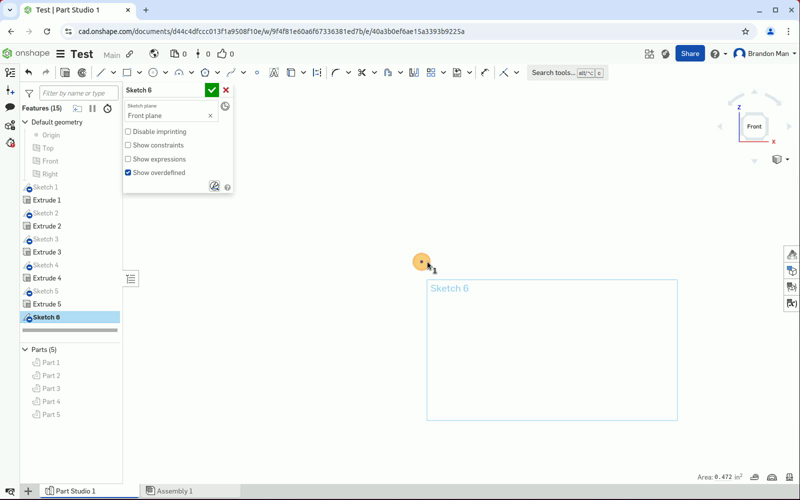
scroll(-6)
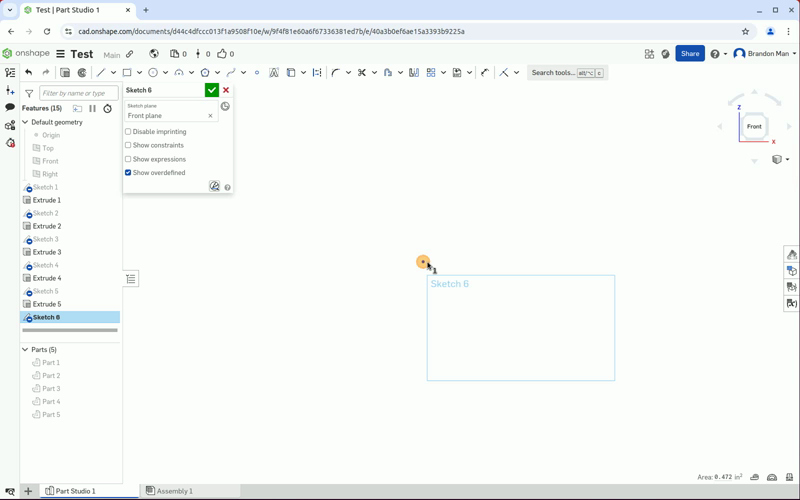
scroll(-6)
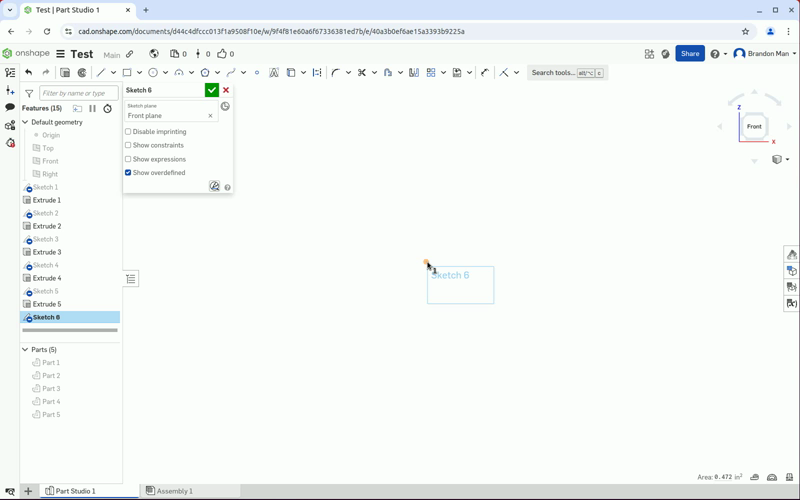
mouse_move(73, 352)
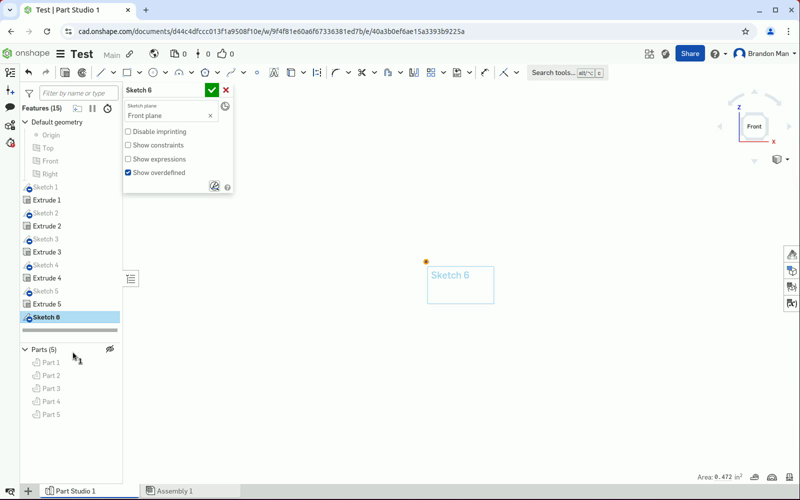
key(shift+y)
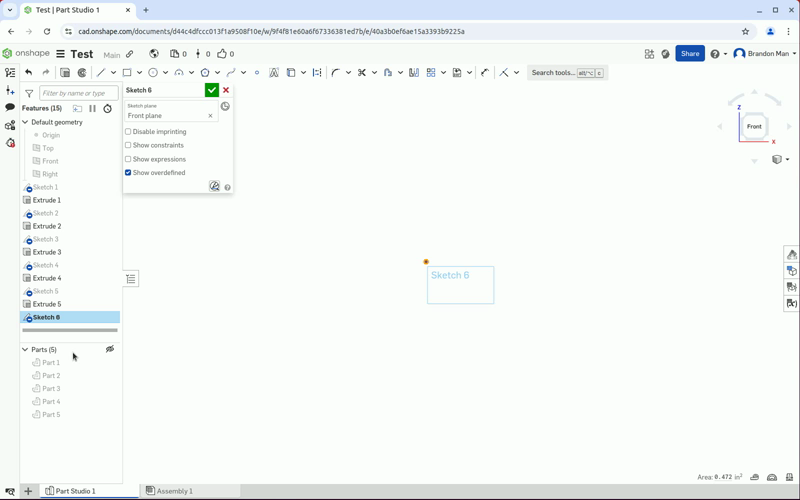
key(shift+e)
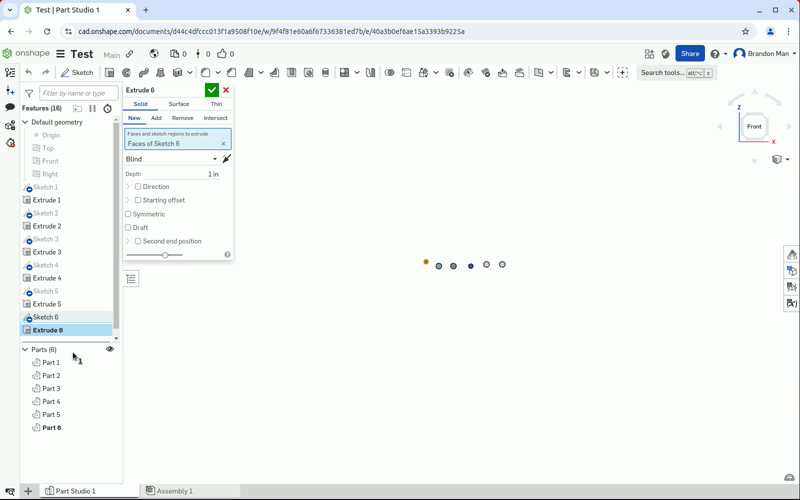
mouse_move(143, 106)
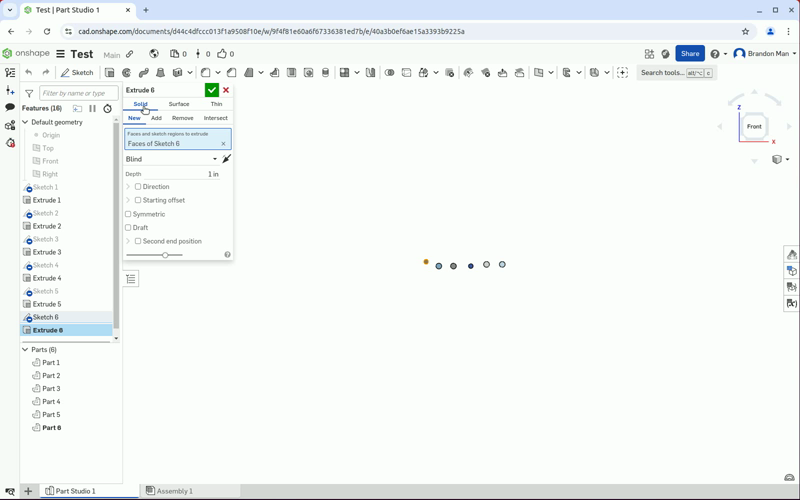
click(143, 106)
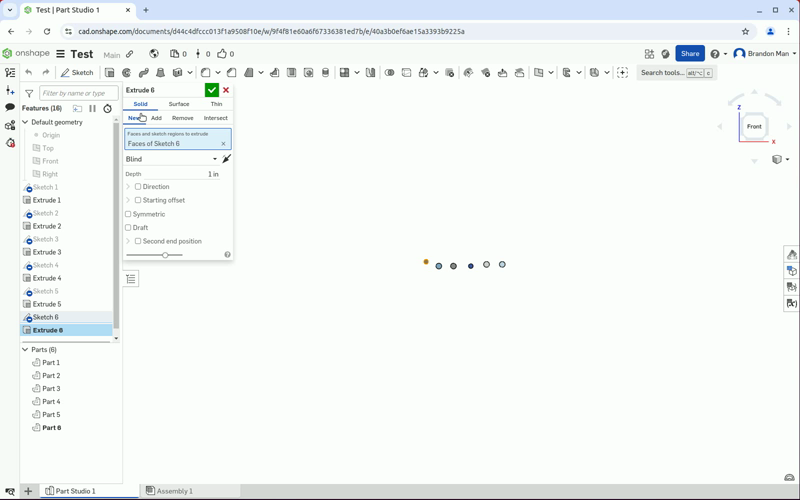
mouse_move(137, 120)
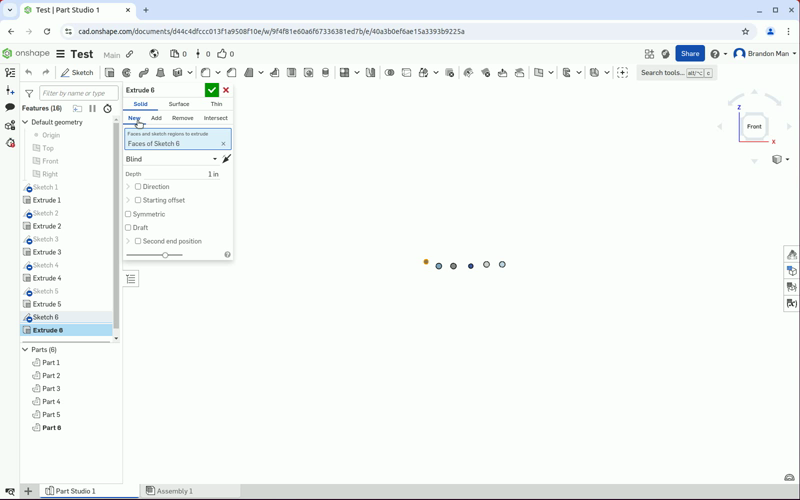
click(137, 120)
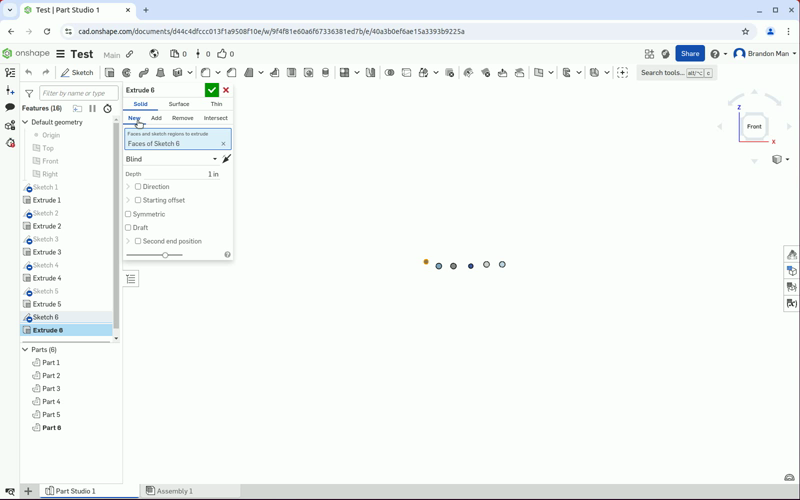
key(tab, 4)
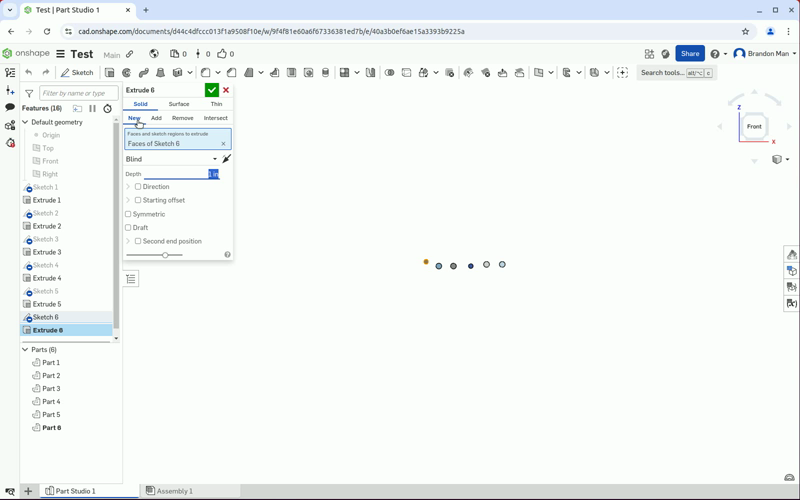
text(9.147)
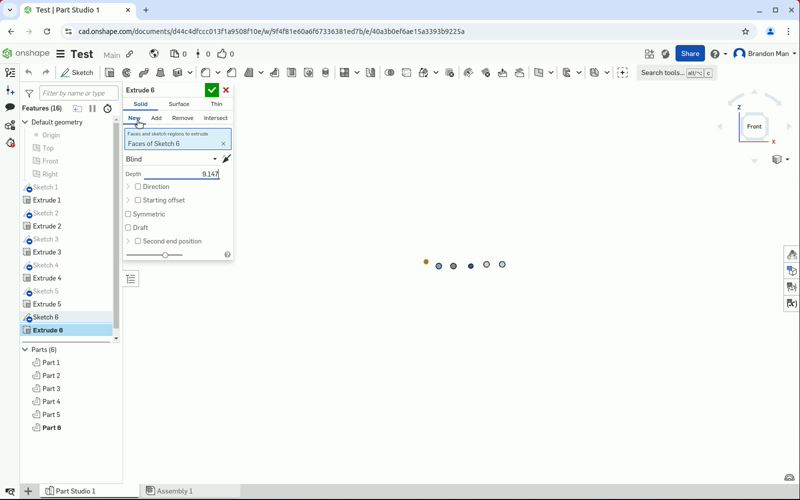
key(enter)
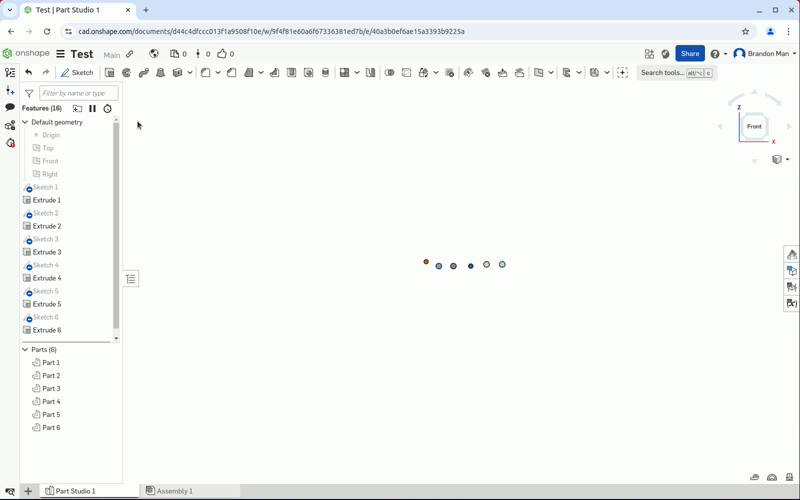
key(shift+h)
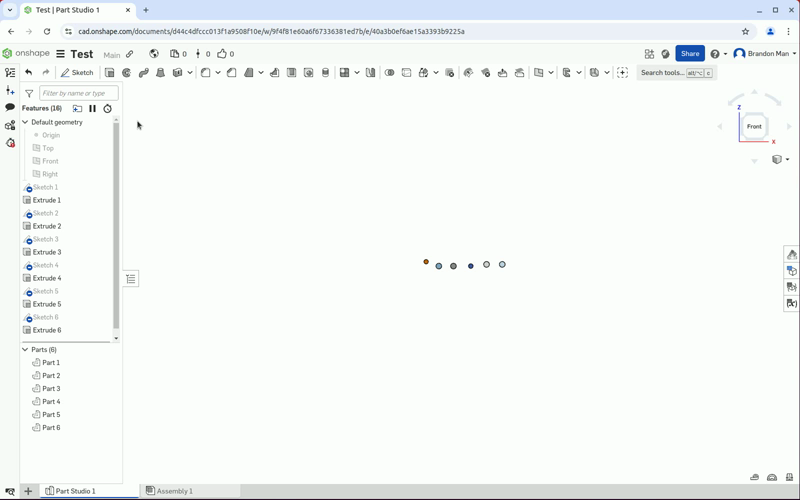
key(shift+h)
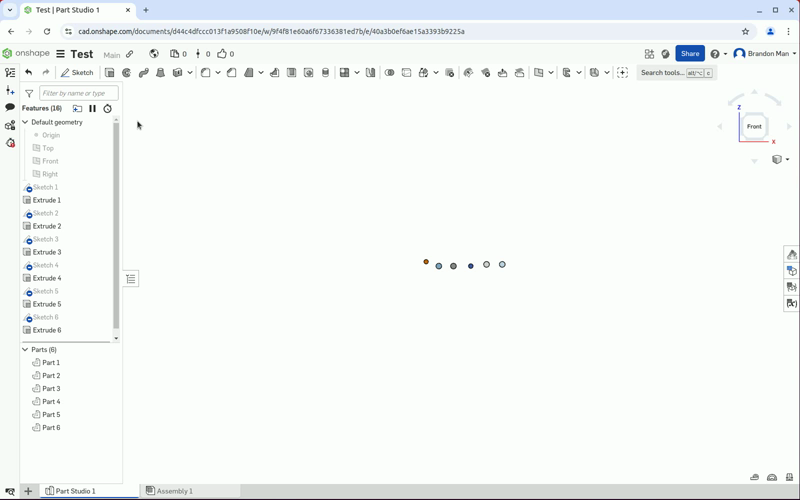
mouse_move(69, 189)
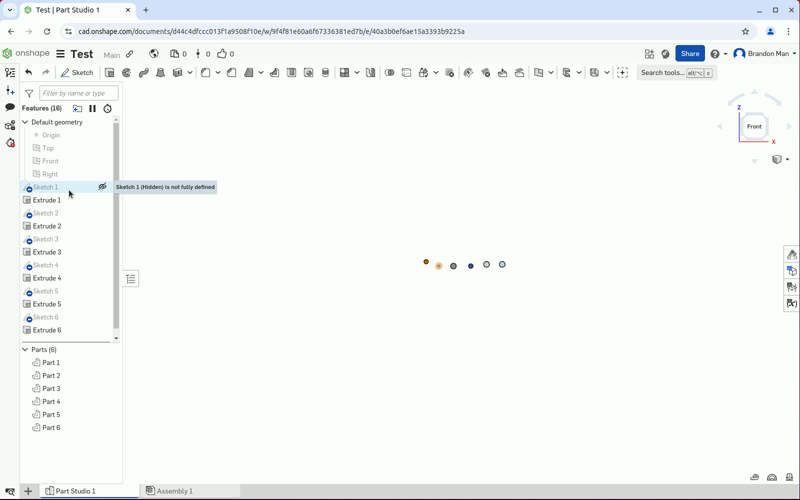
click(69, 189)
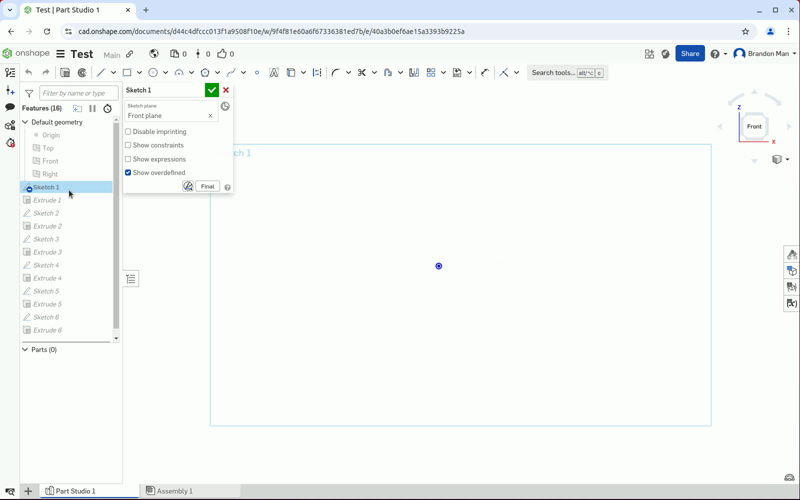
mouse_move(229, 92)
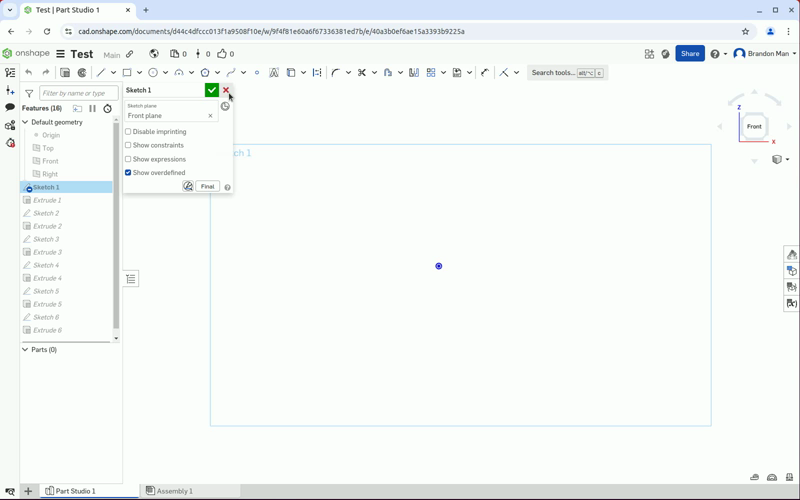
click(229, 92)
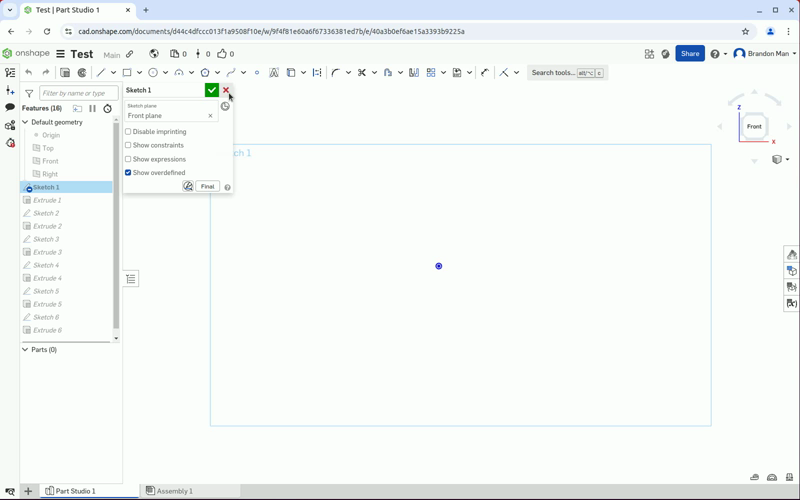
key(shift+s)
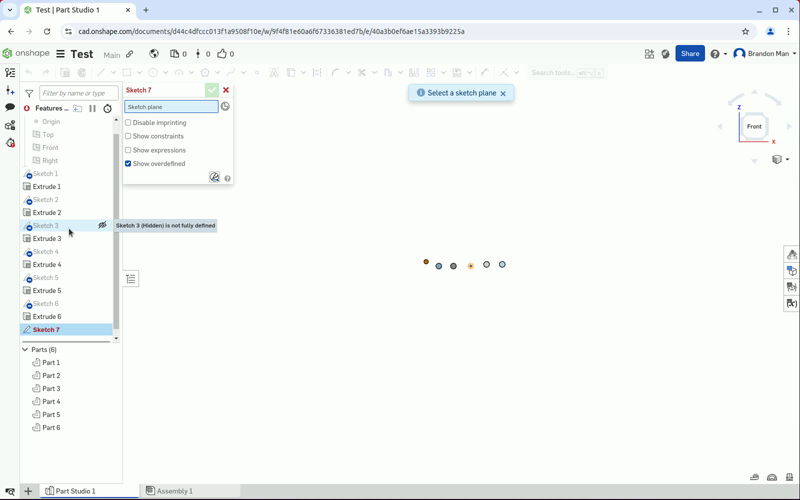
scroll(3)
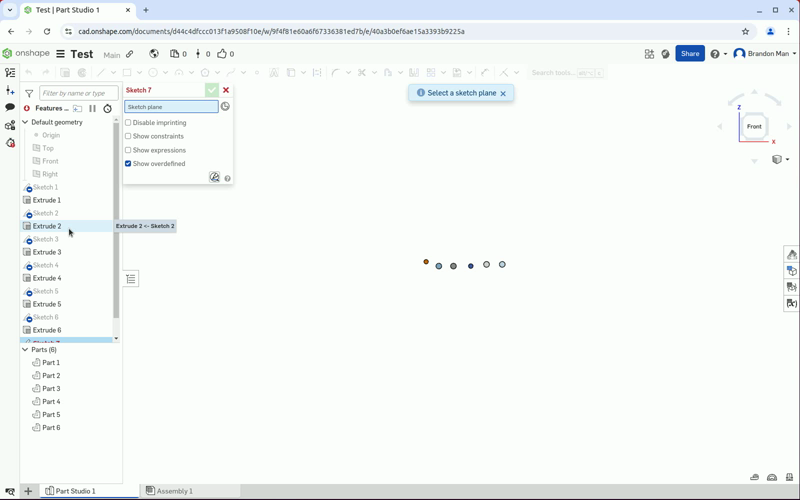
mouse_move(69, 163)
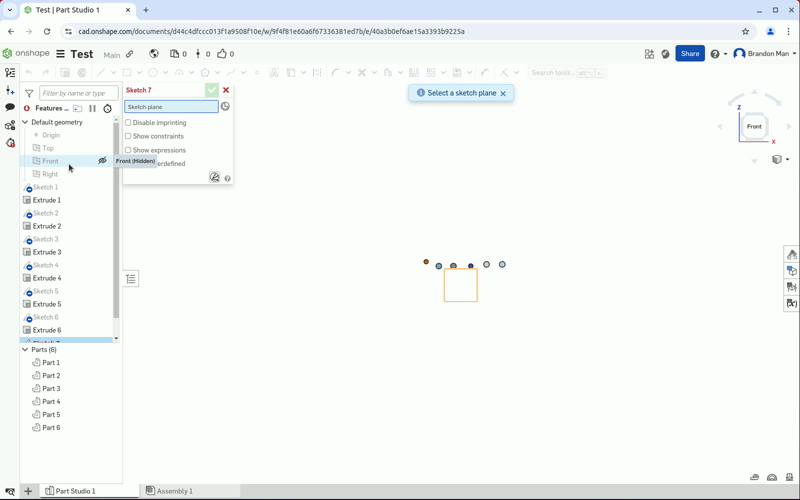
click(69, 163)
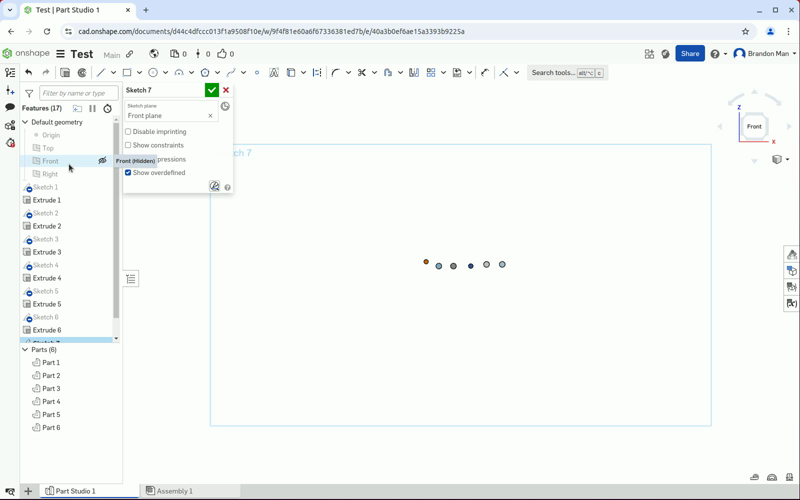
mouse_move(73, 352)
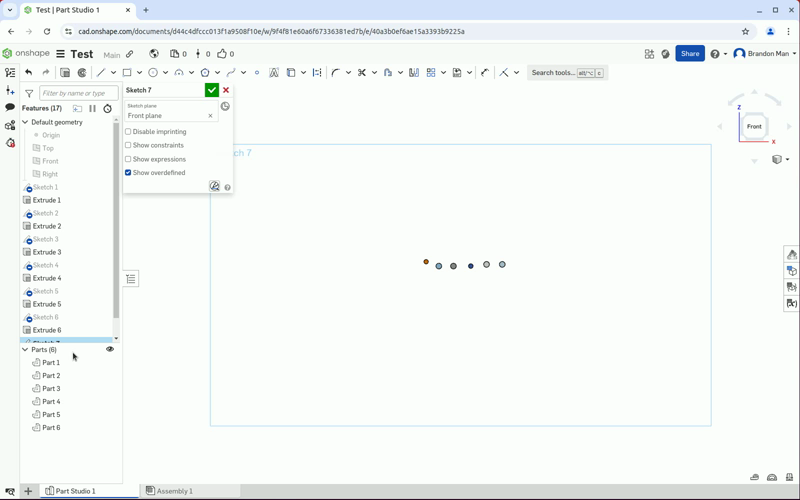
key(y)
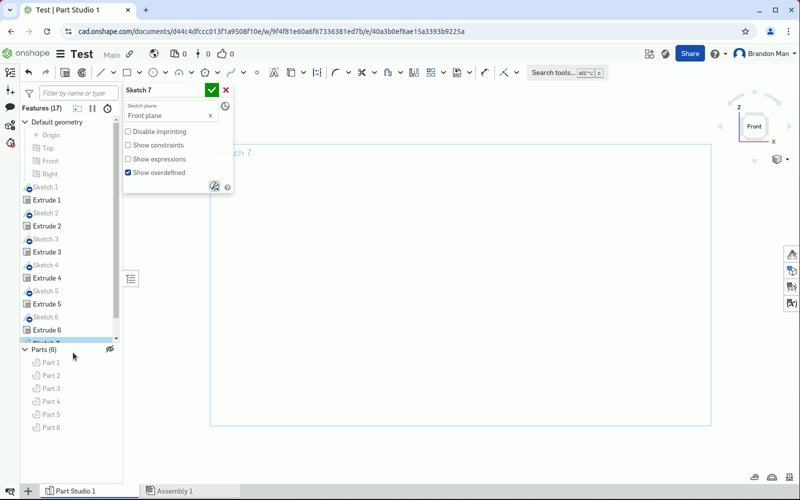
key(c)
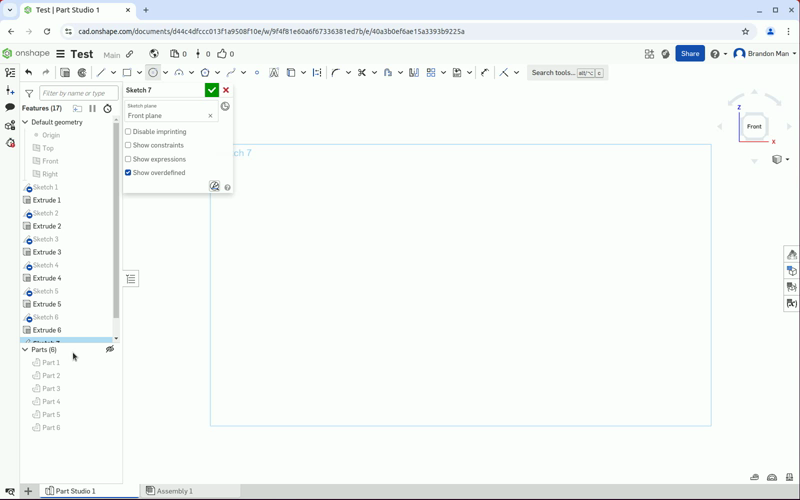
key_down(shift)
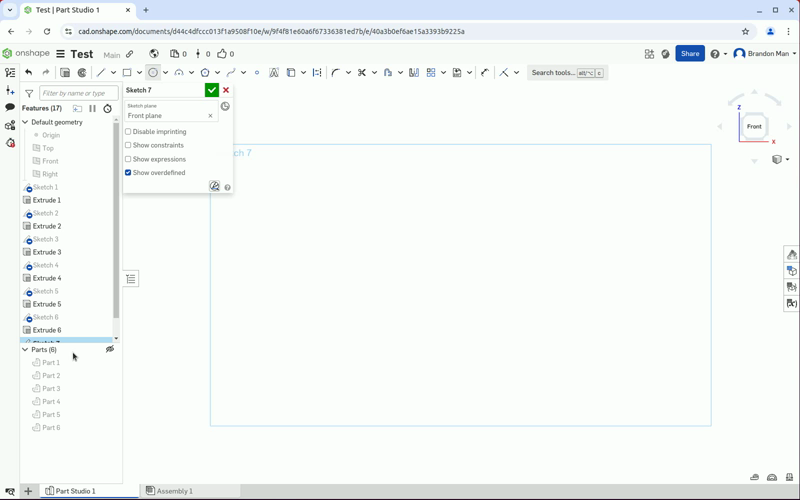
mouse_move(434, 255)
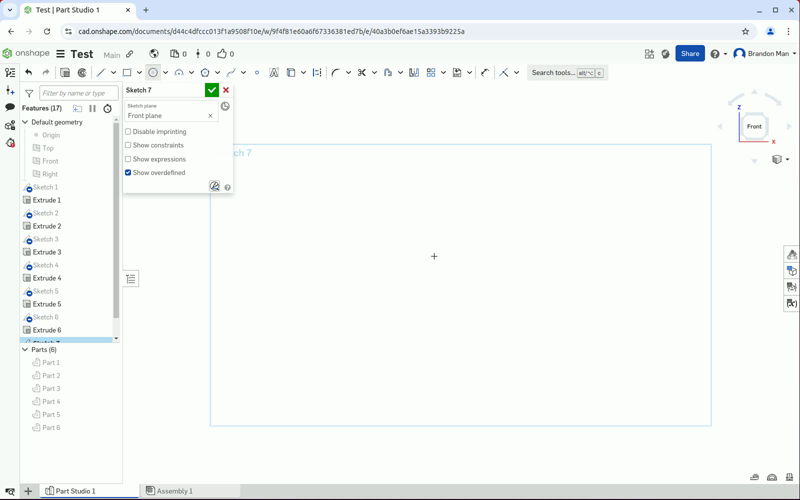
click(434, 255)
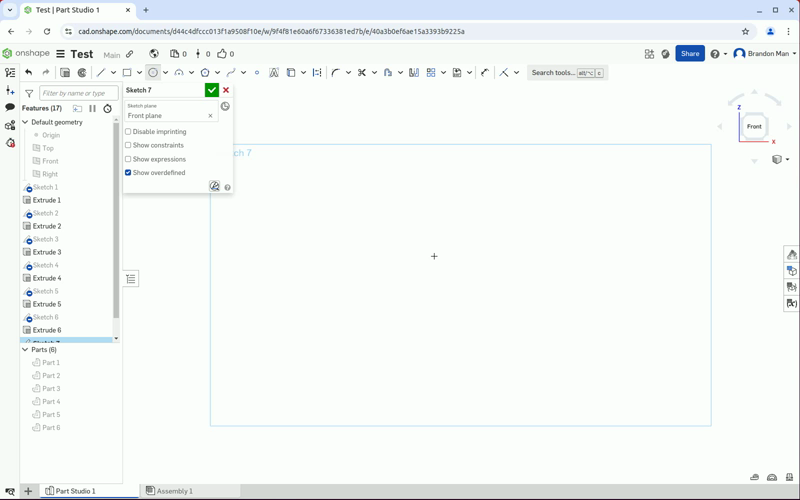
key_up(shift)
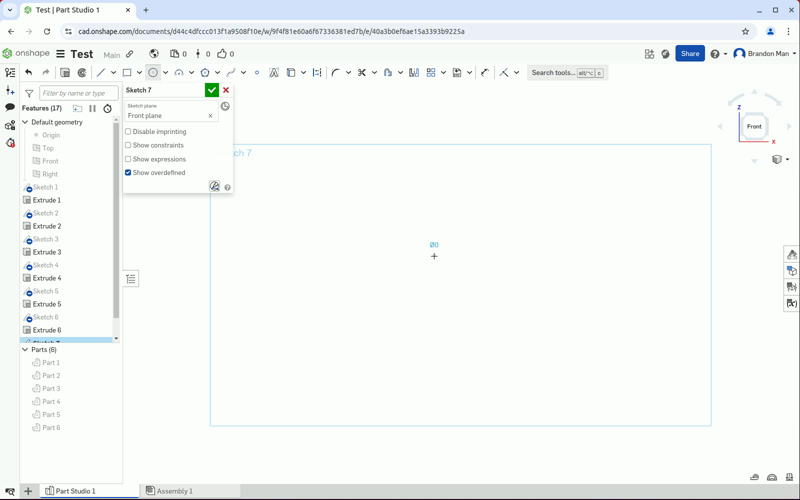
mouse_move(436, 255)
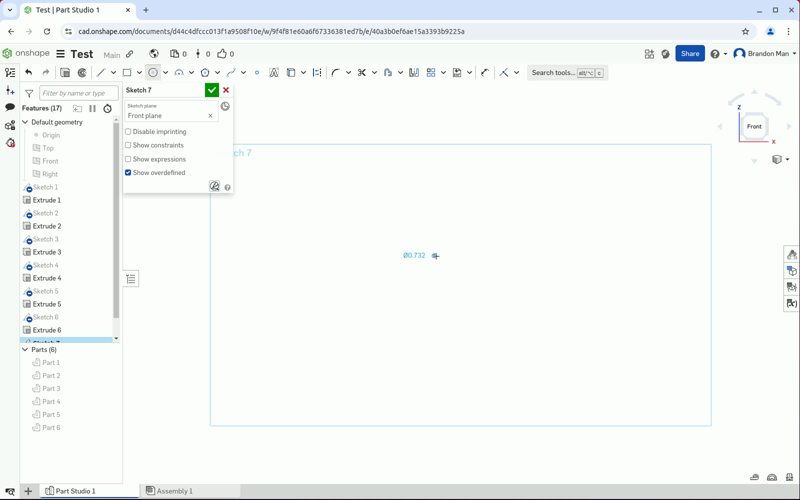
scroll(6)
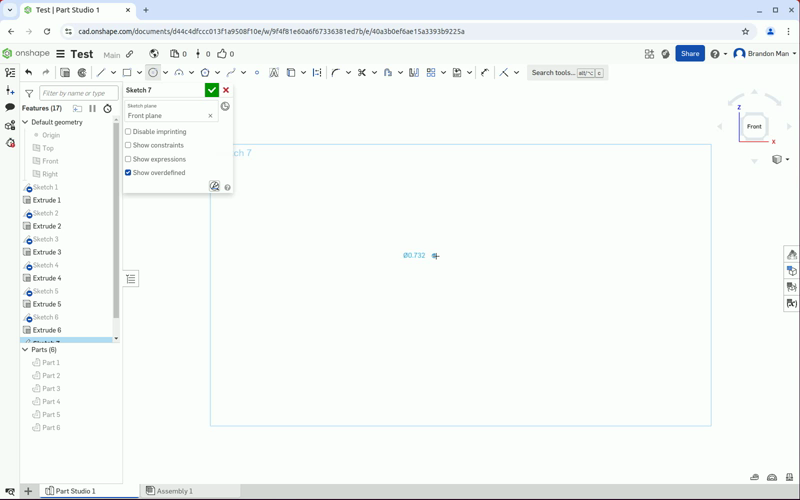
scroll(6)
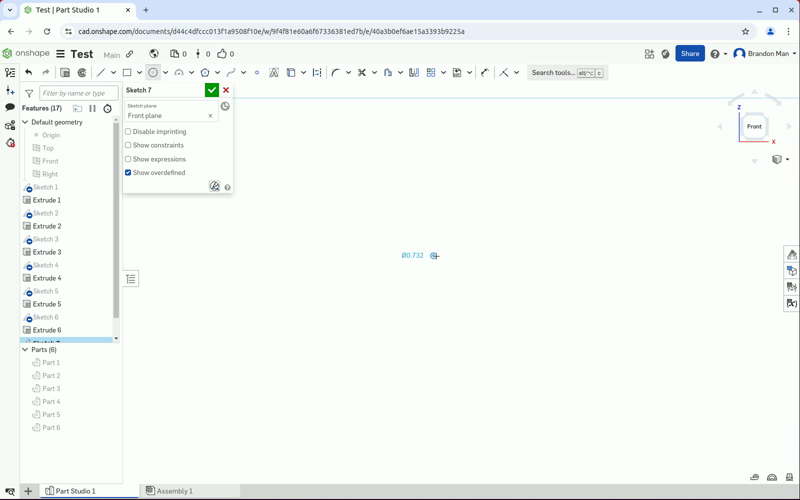
scroll(6)
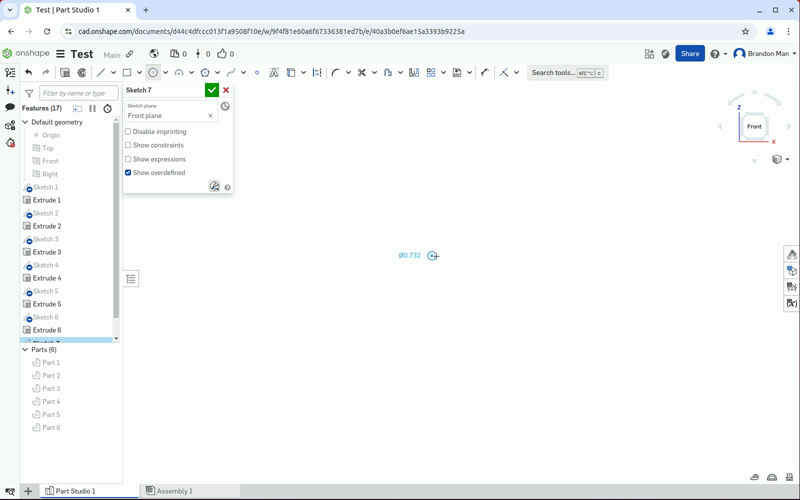
scroll(6)
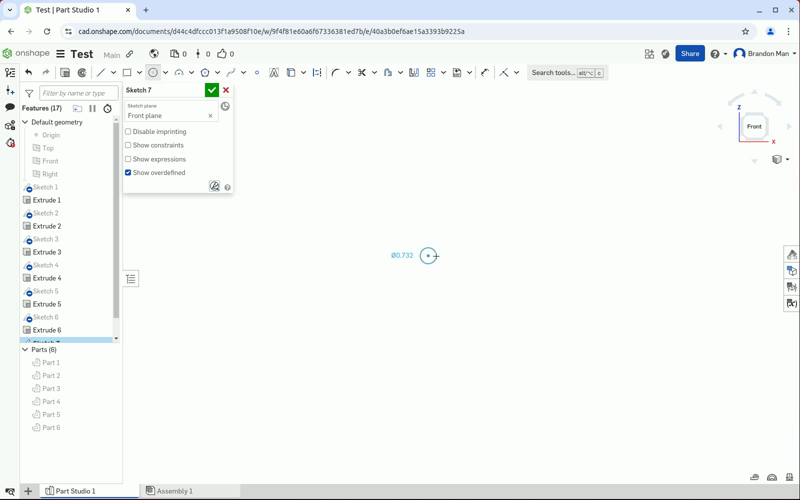
scroll(6)
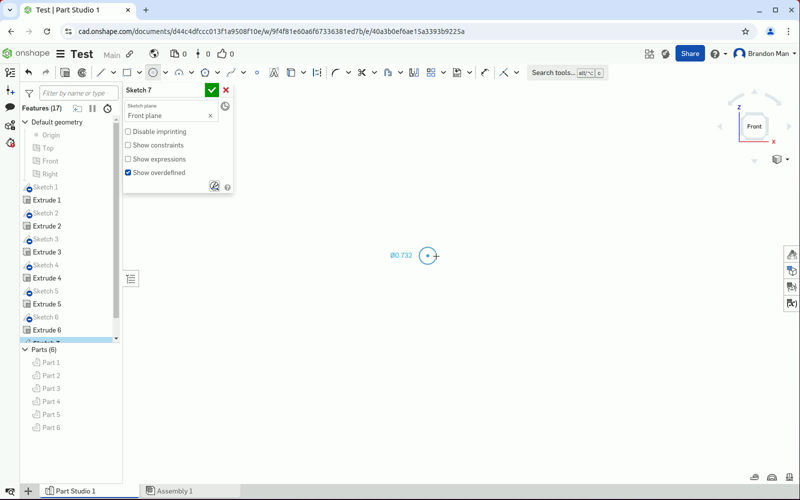
scroll(6)
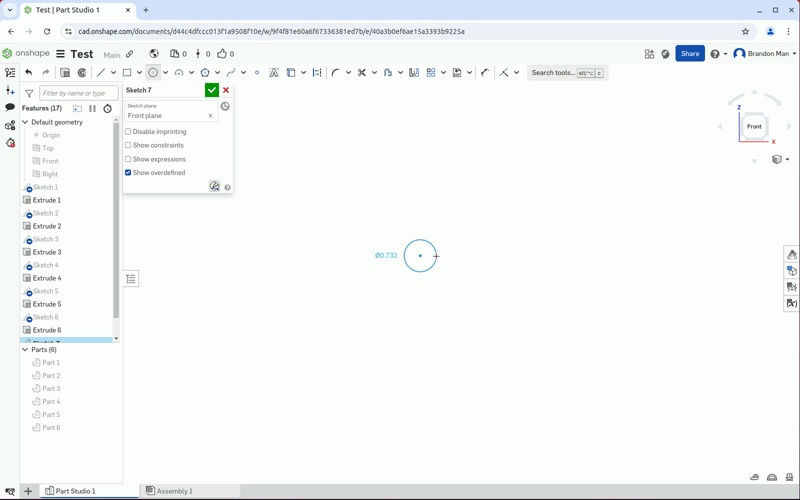
scroll(6)
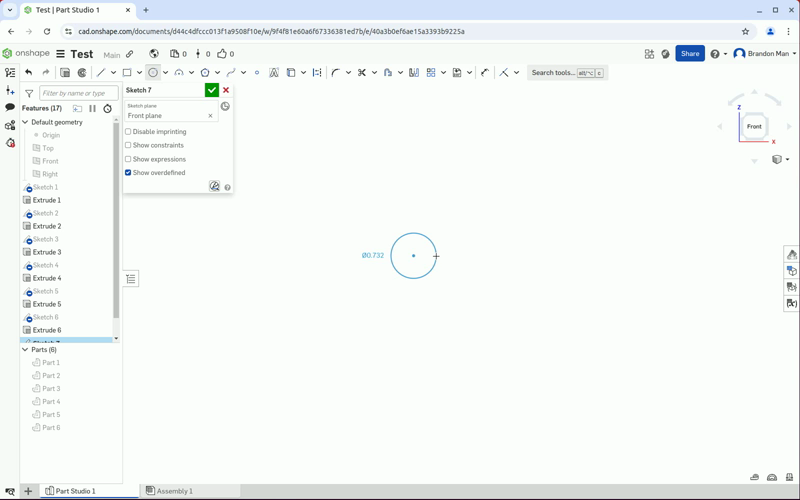
click(436, 255)
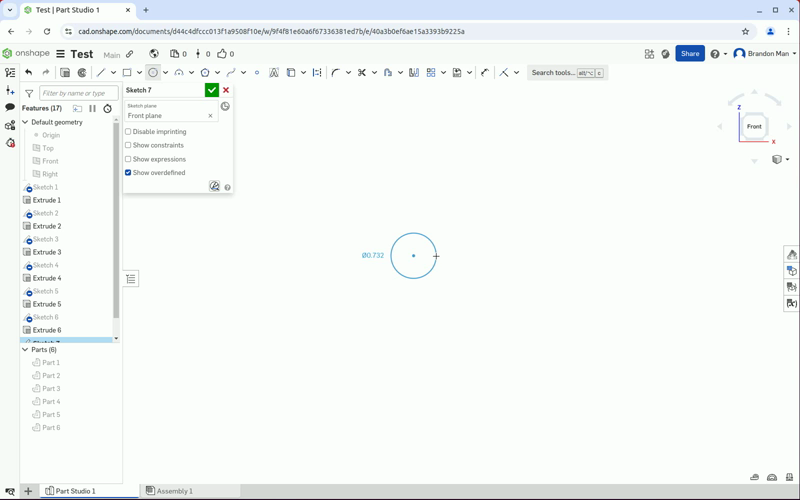
scroll(-6)
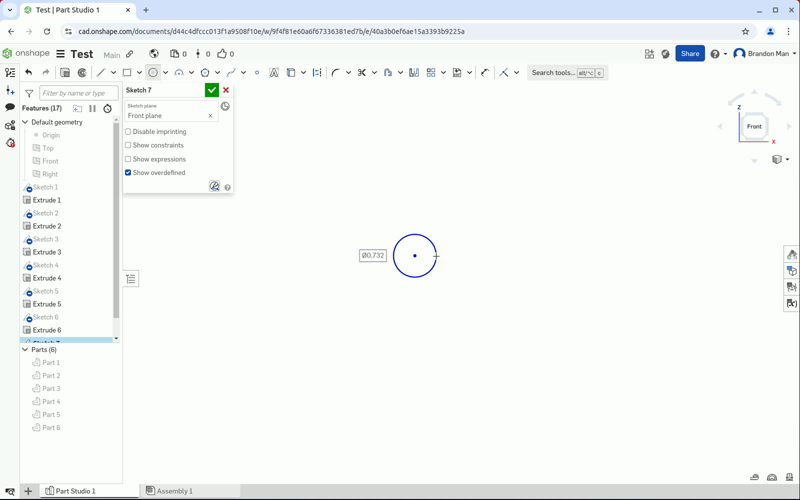
scroll(-6)
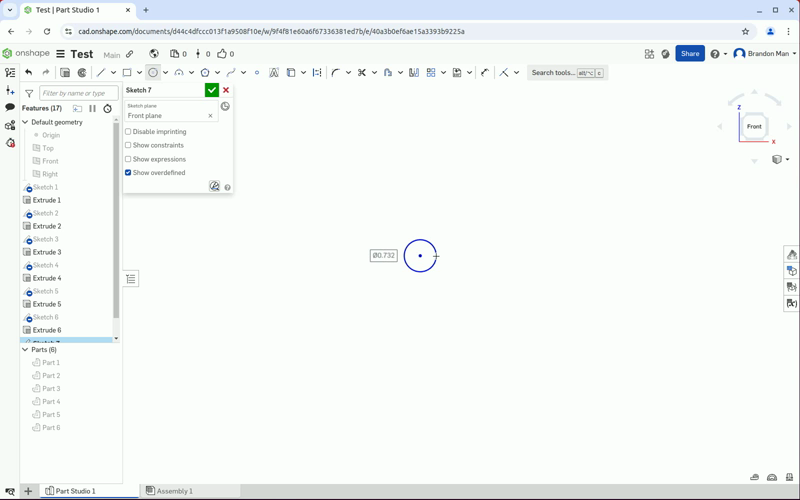
scroll(-6)
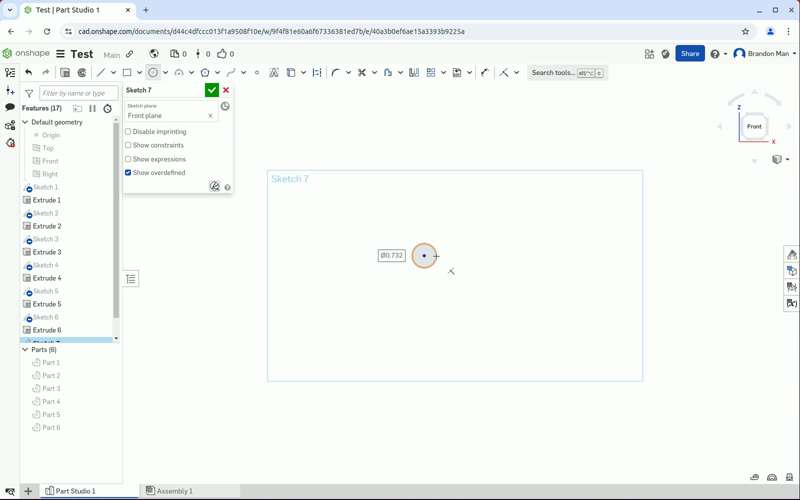
scroll(-6)
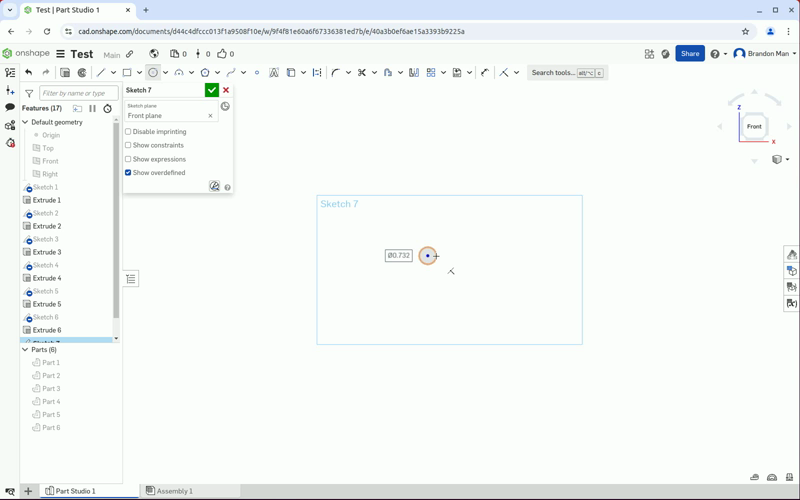
scroll(-6)
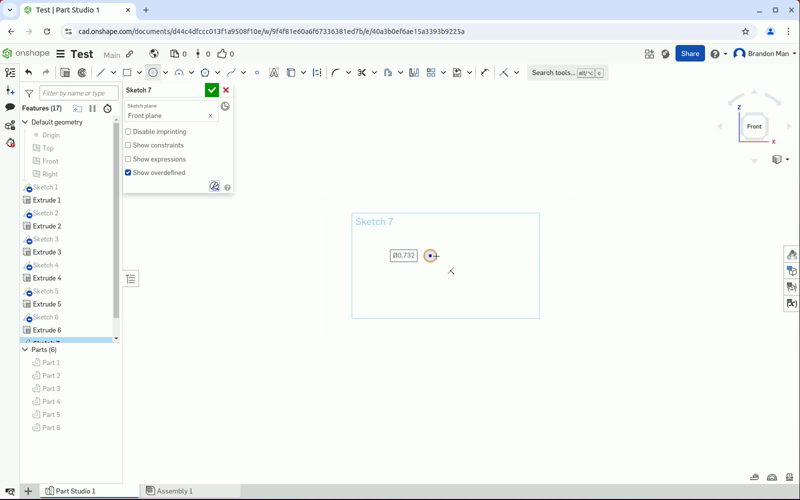
scroll(-6)
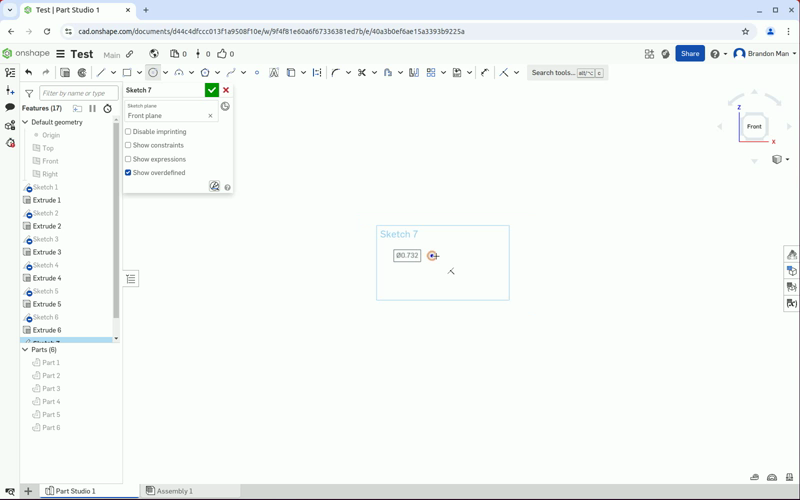
scroll(-6)
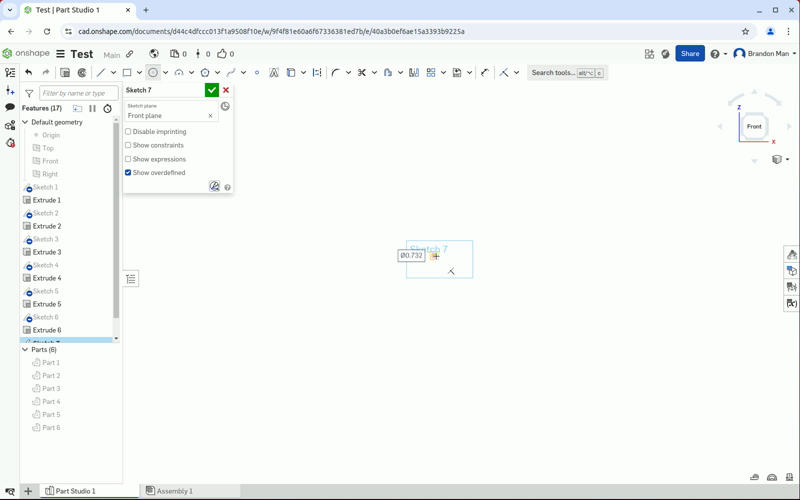
key(esc)
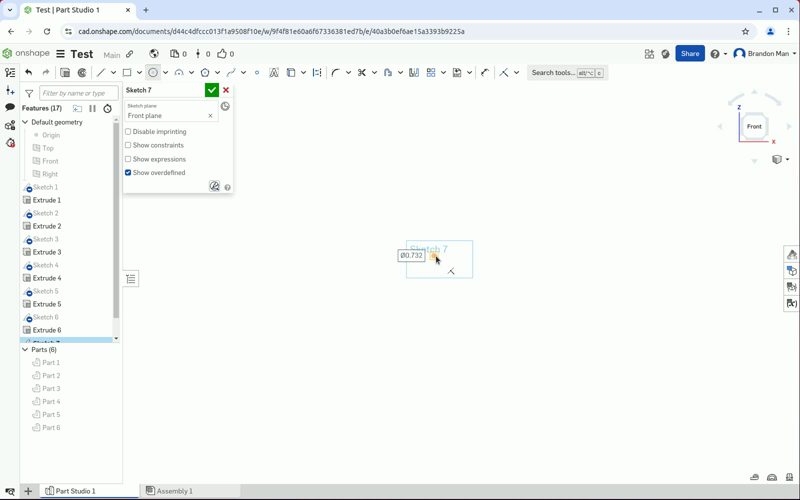
mouse_move(434, 255)
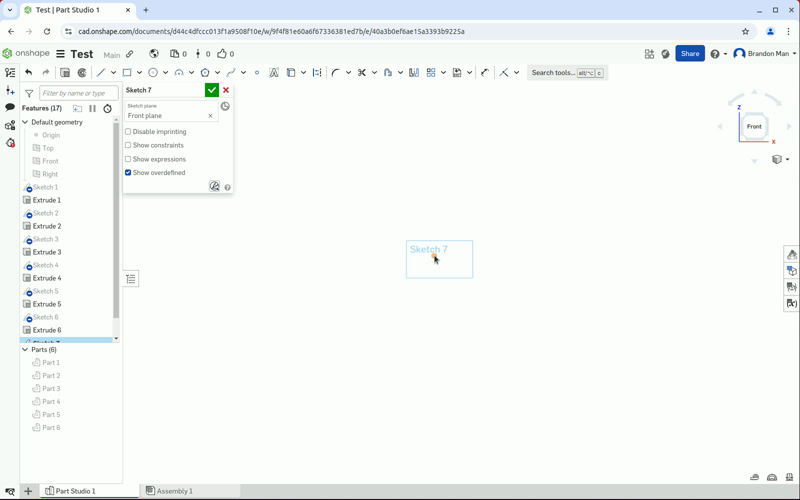
scroll(6)
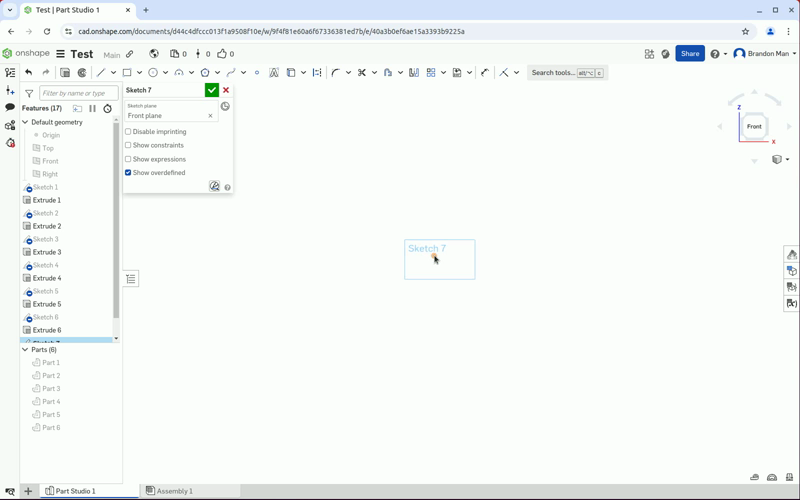
scroll(6)
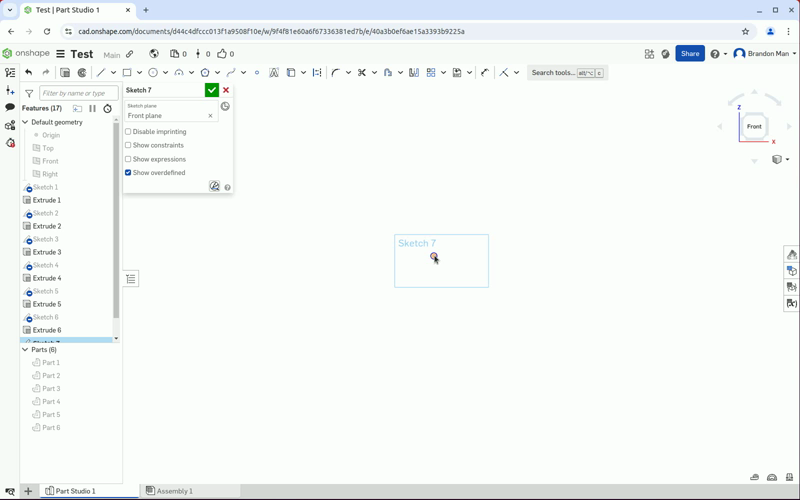
scroll(6)
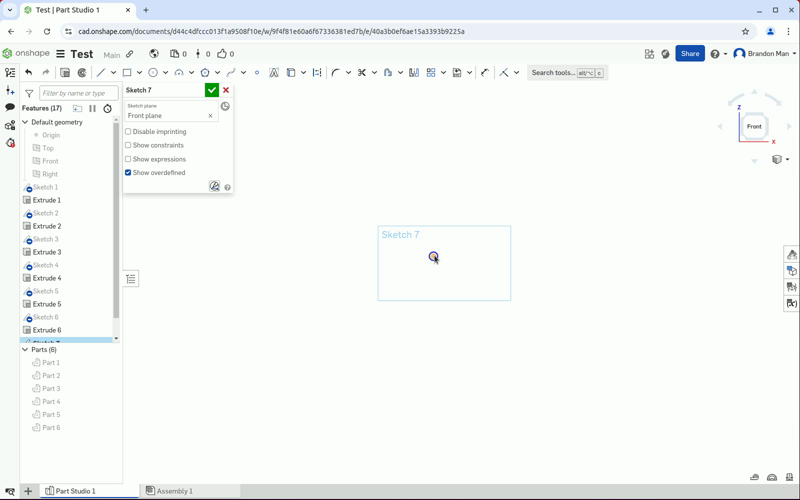
scroll(6)
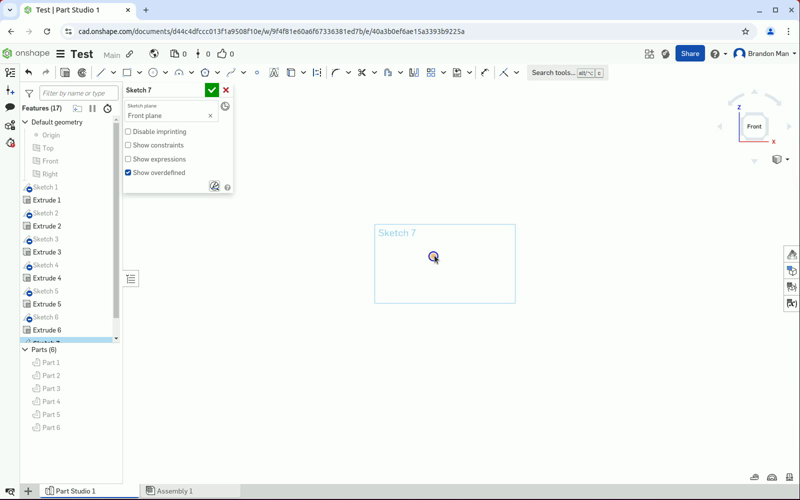
scroll(6)
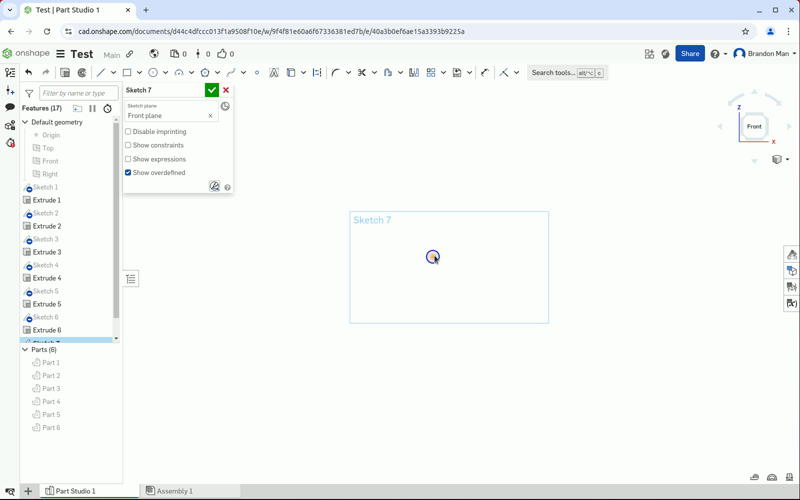
scroll(6)
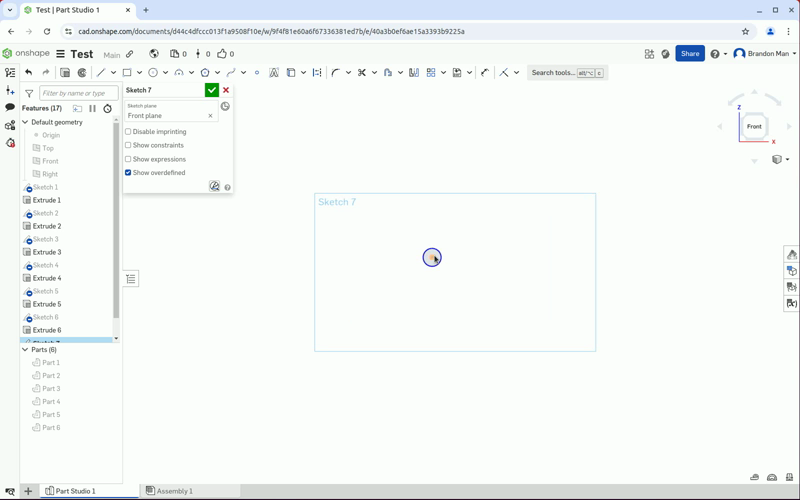
scroll(6)
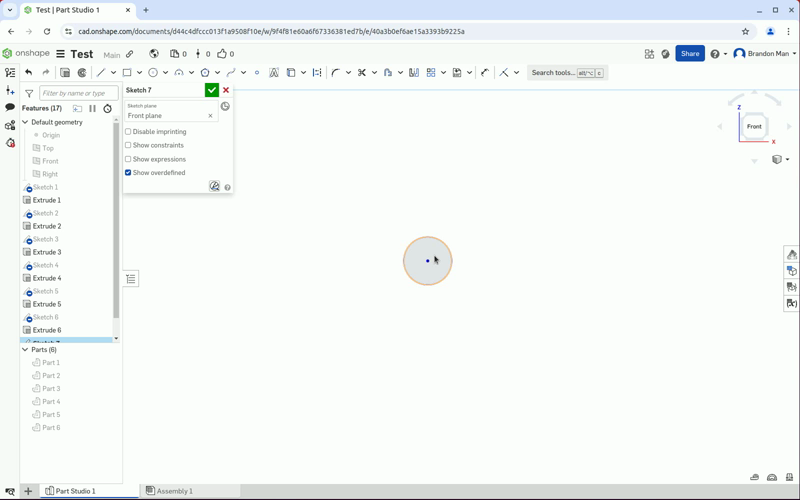
click(434, 255)
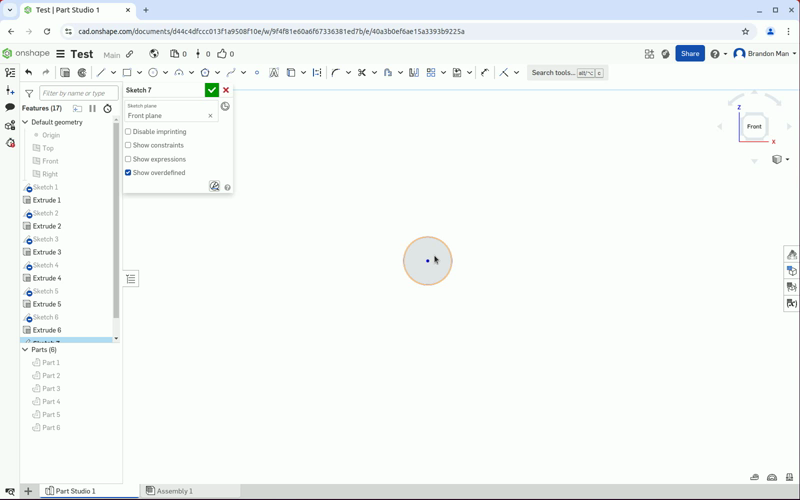
scroll(-6)
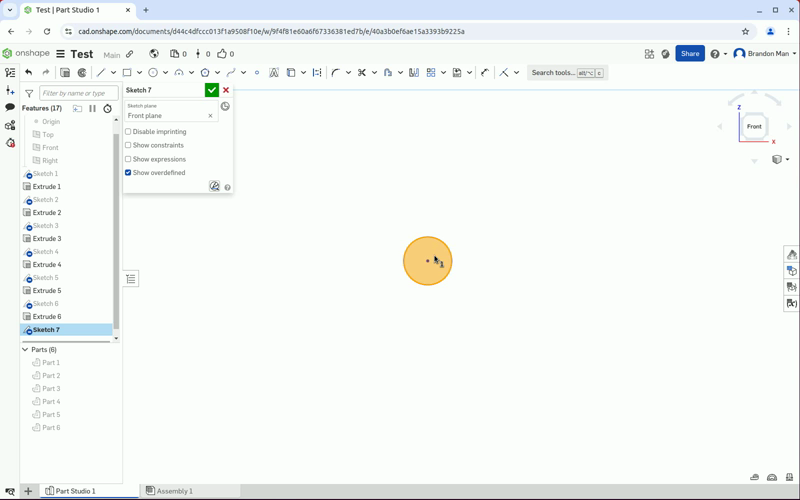
scroll(-6)
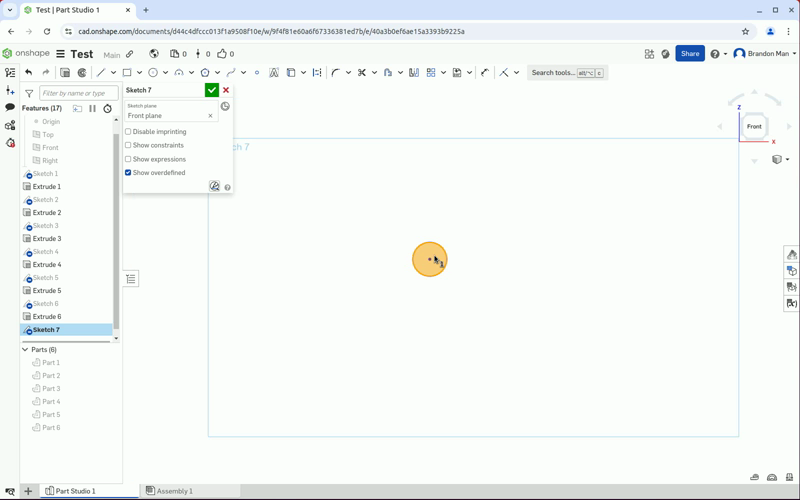
scroll(-6)
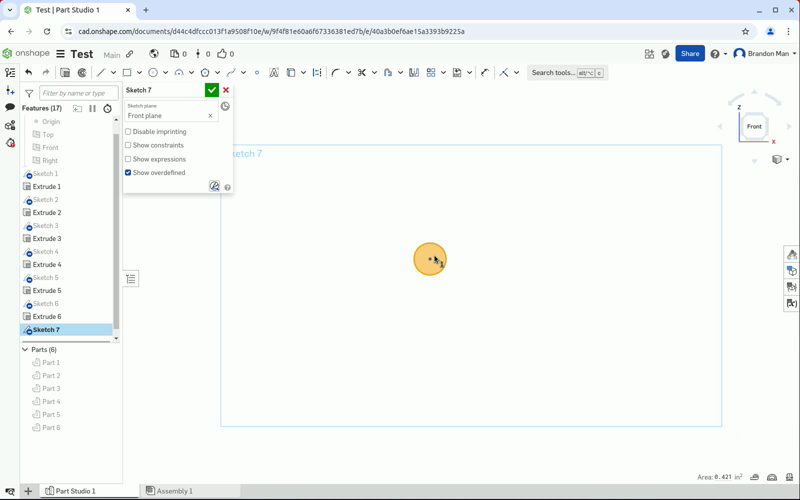
scroll(-6)
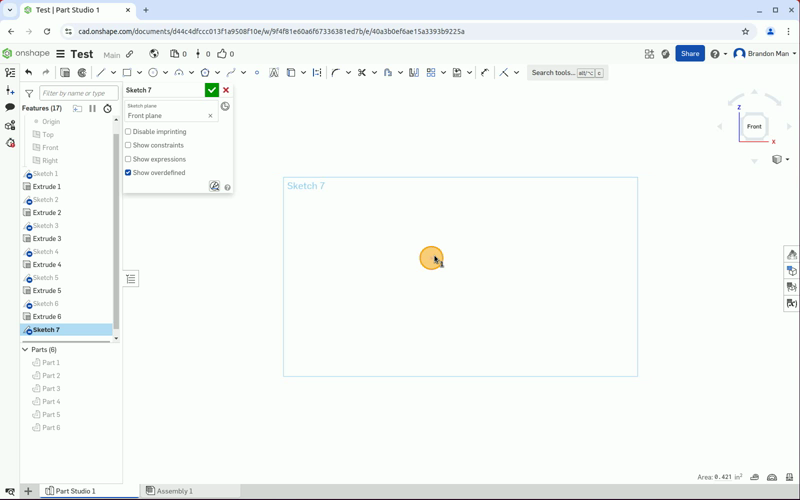
scroll(-6)
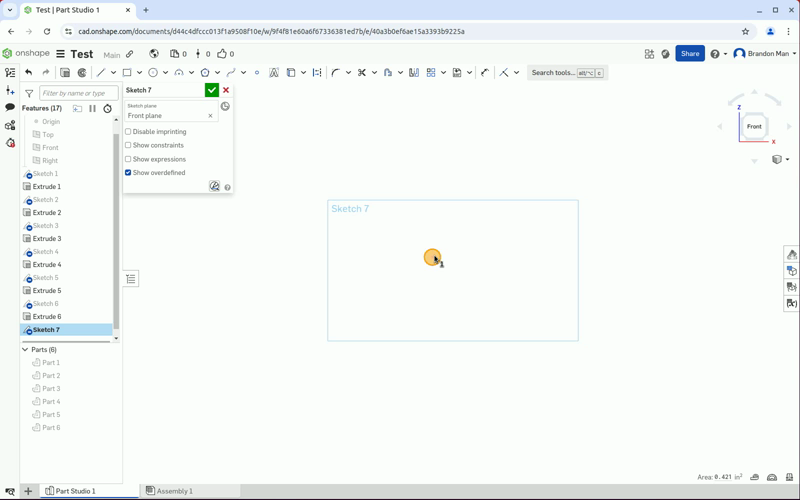
scroll(-6)
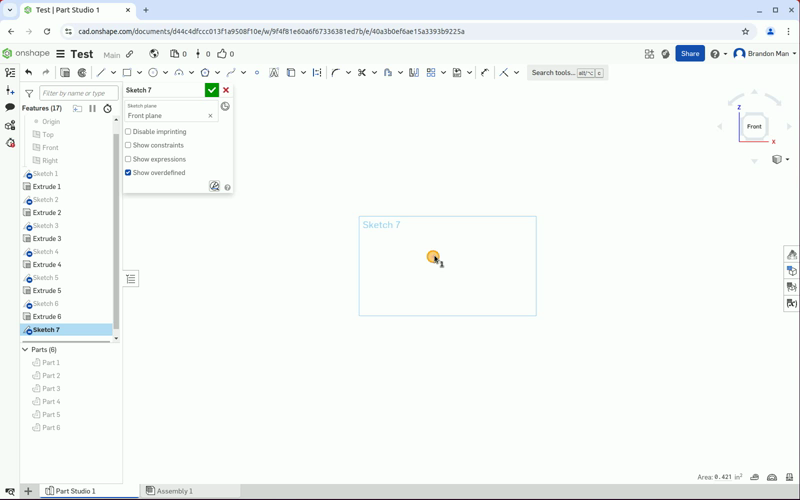
scroll(-6)
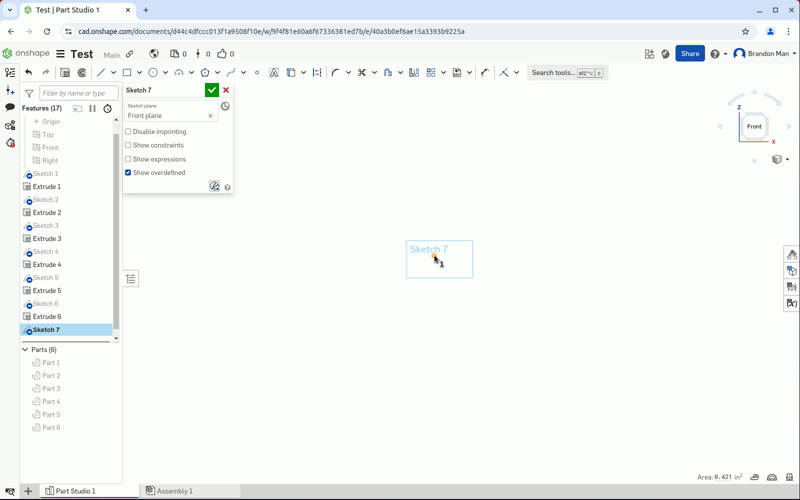
mouse_move(73, 352)
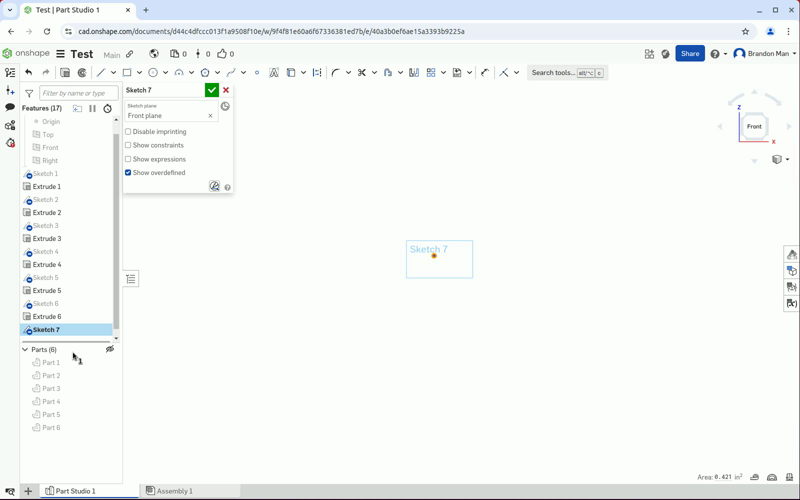
key(shift+y)
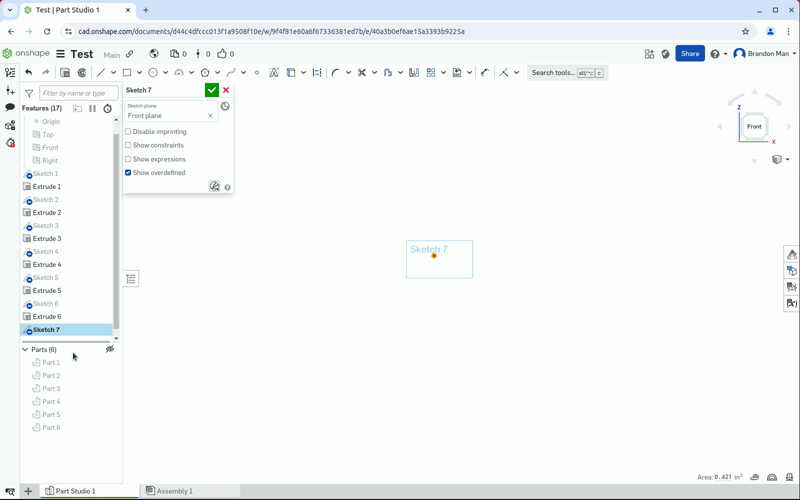
key(shift+e)
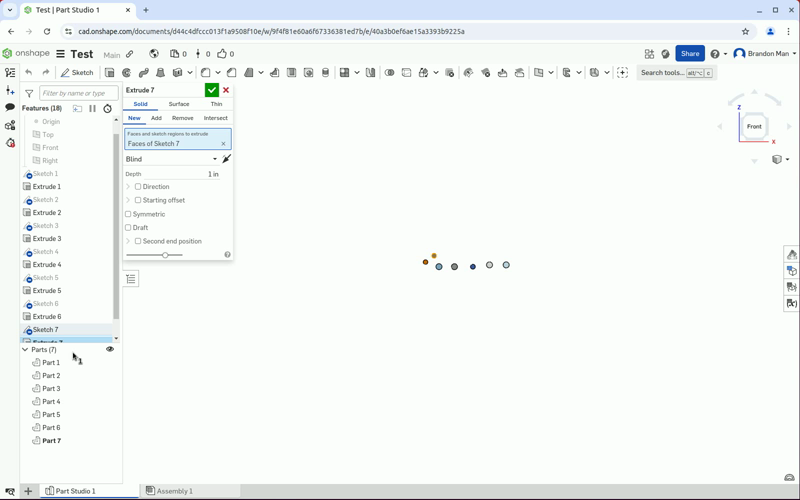
mouse_move(143, 106)
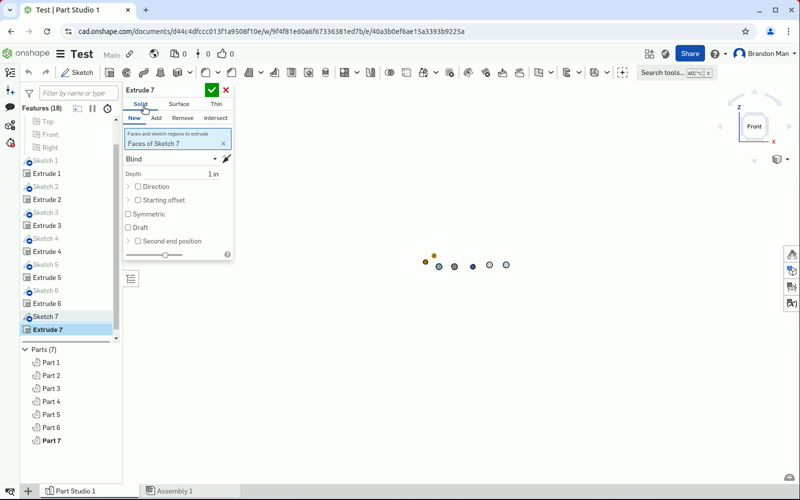
click(143, 106)
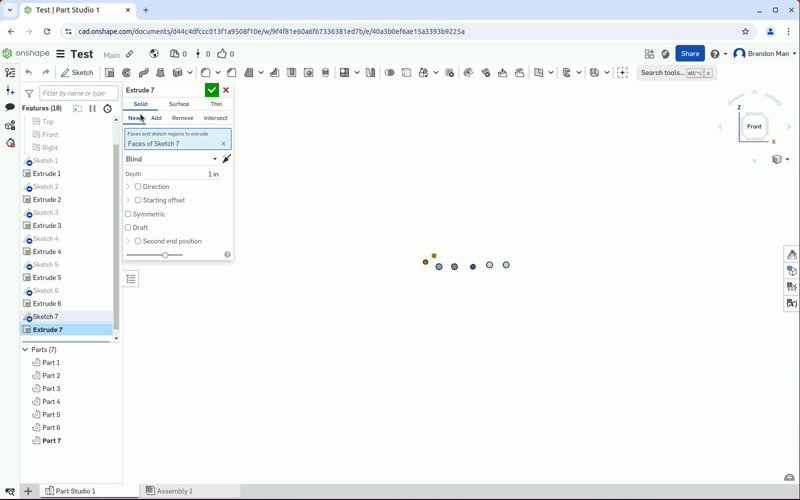
mouse_move(137, 120)
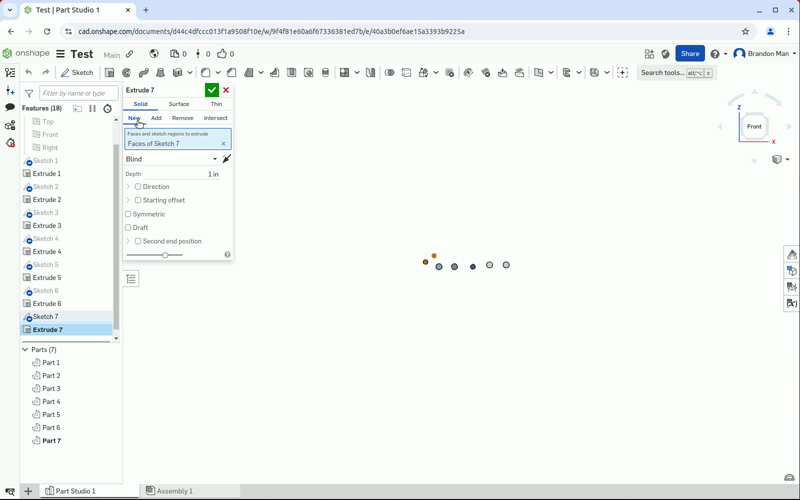
click(137, 120)
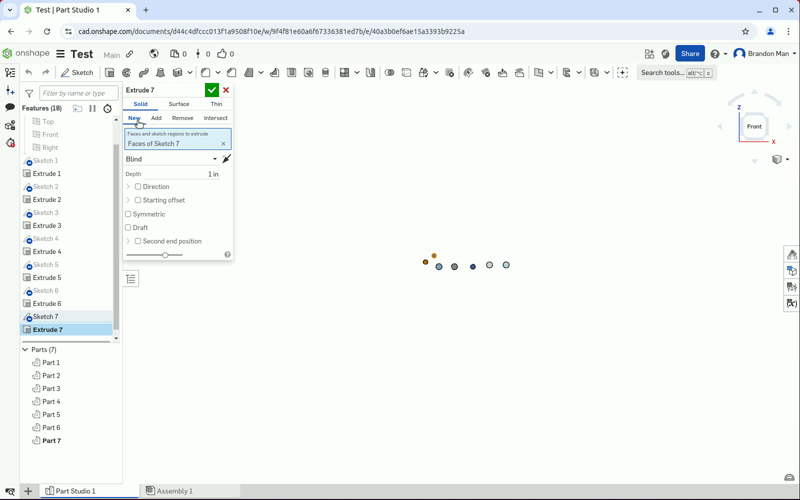
key(tab, 4)
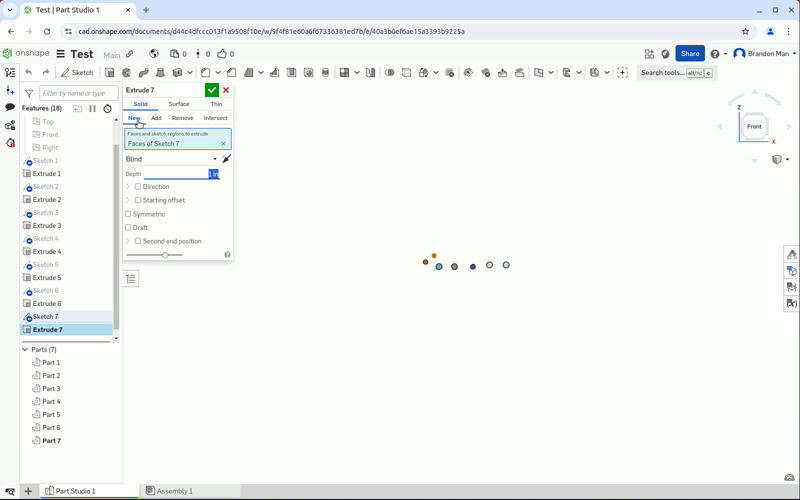
text(5.536)
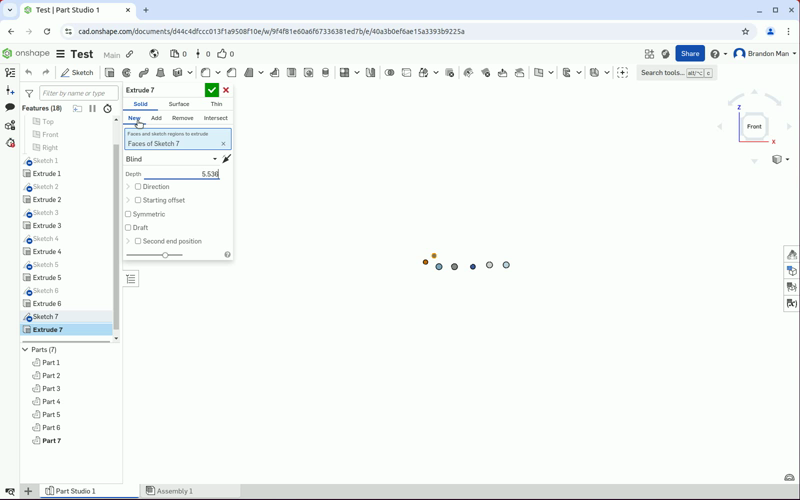
key(enter)
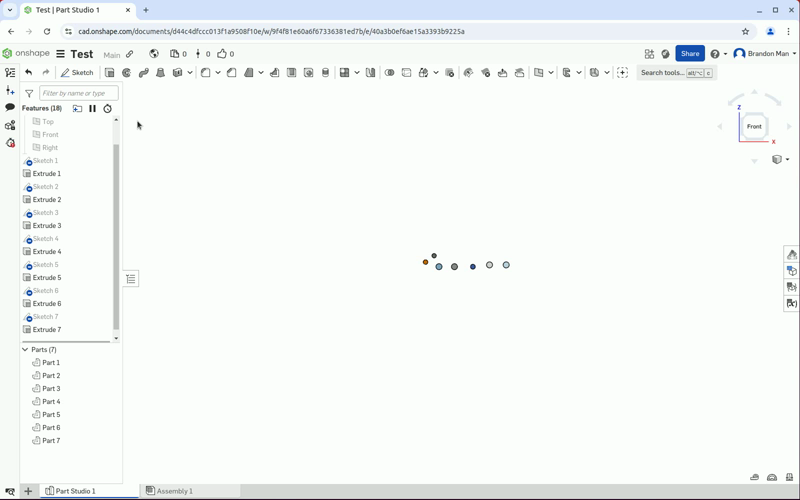
key(shift+h)
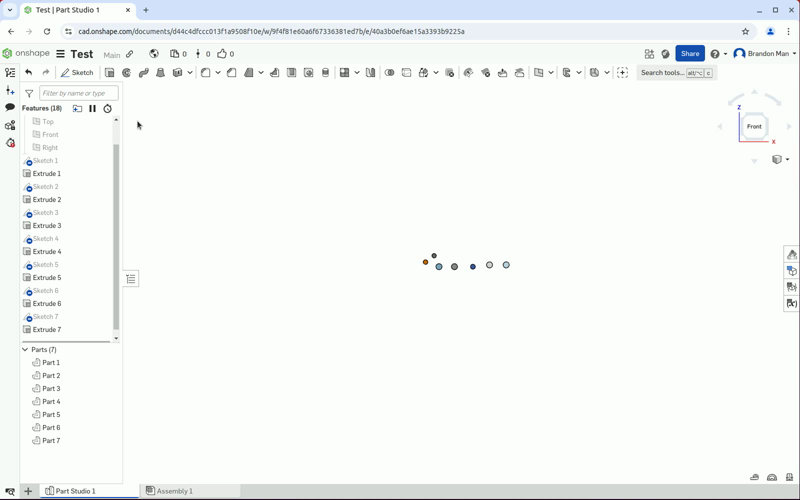
key(shift+h)
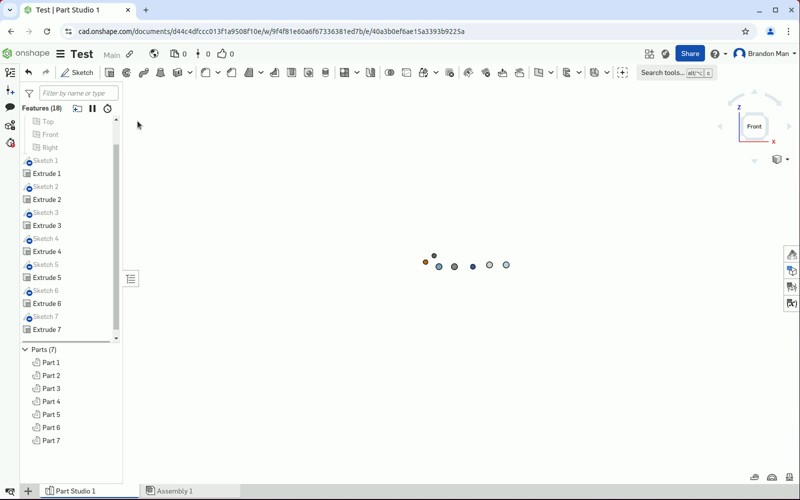
mouse_move(69, 163)
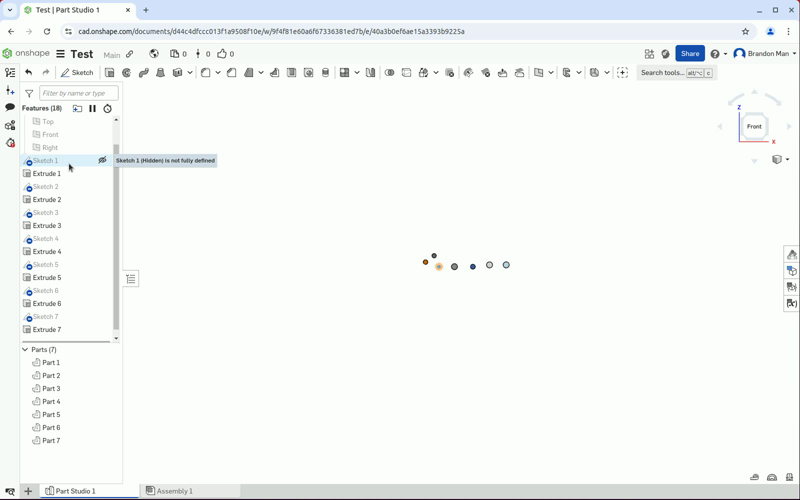
click(69, 163)
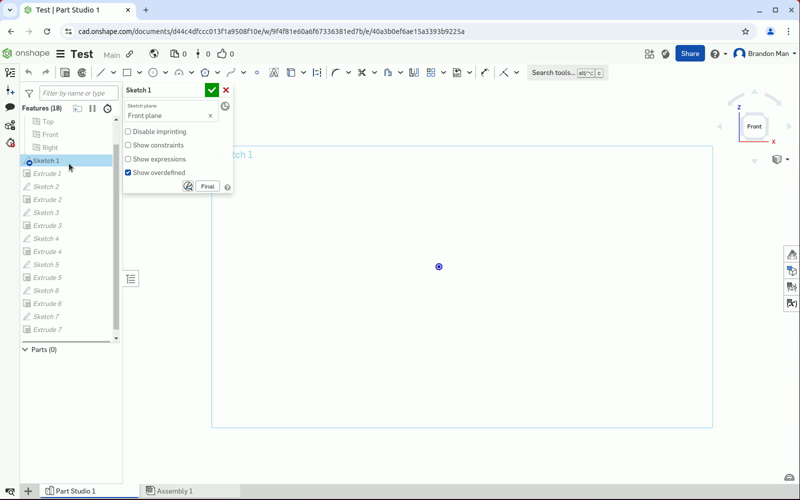
mouse_move(229, 92)
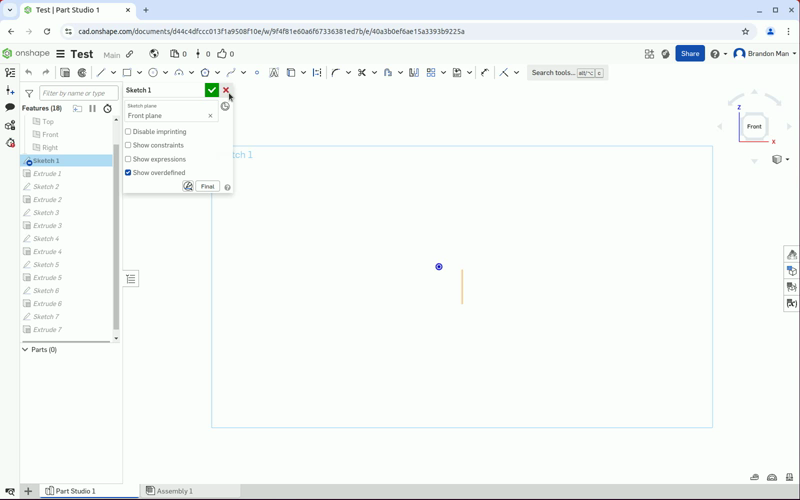
click(229, 92)
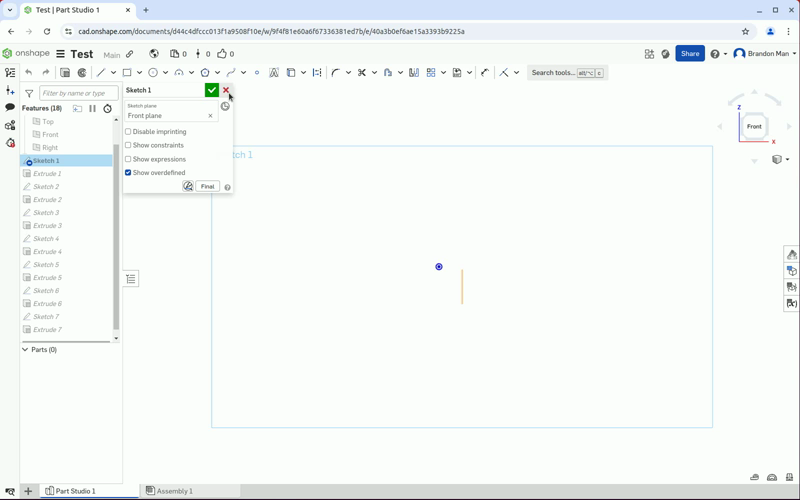
key(shift+s)
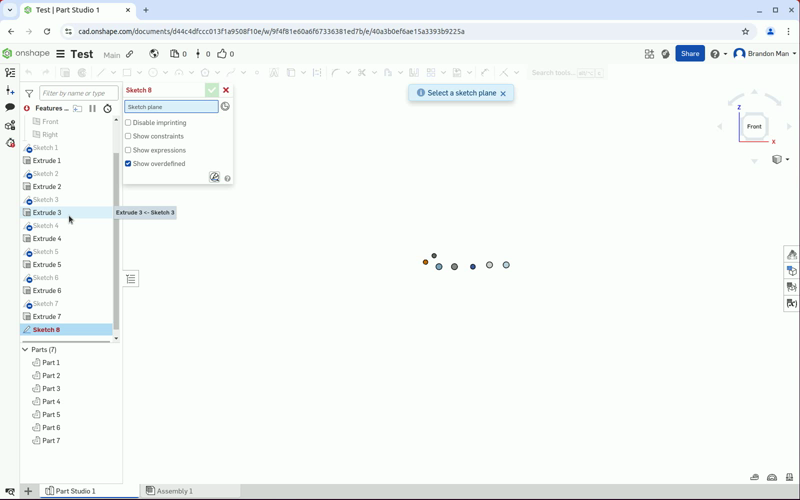
scroll(3)
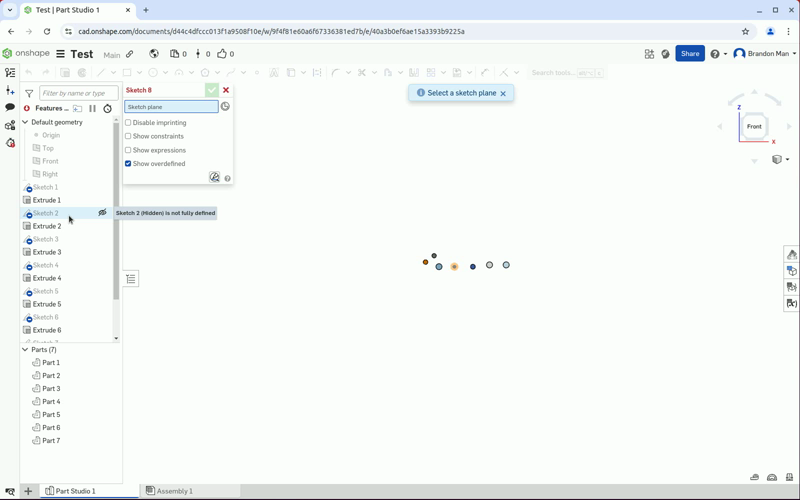
mouse_move(69, 163)
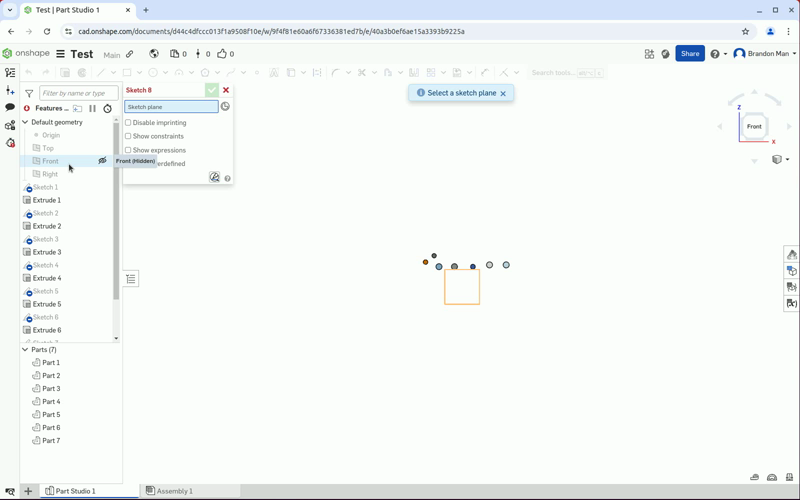
click(69, 163)
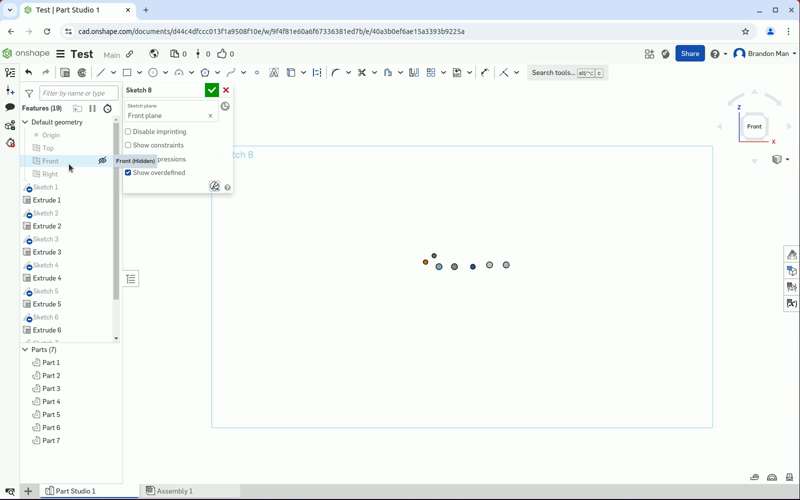
mouse_move(73, 352)
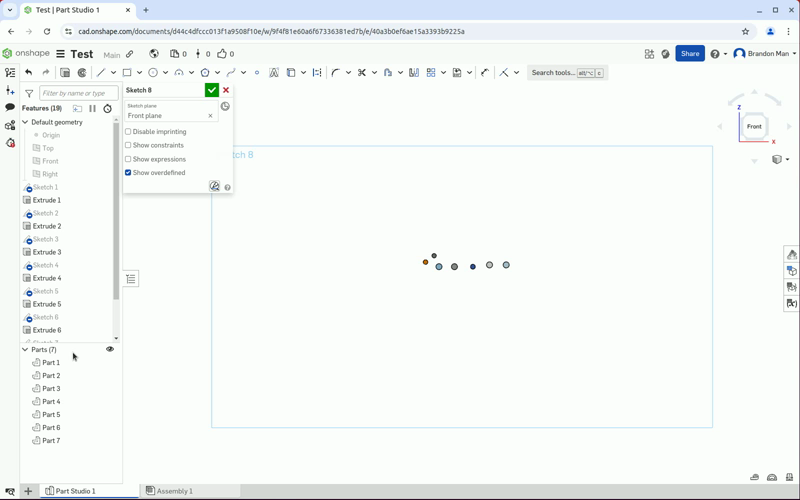
key(y)
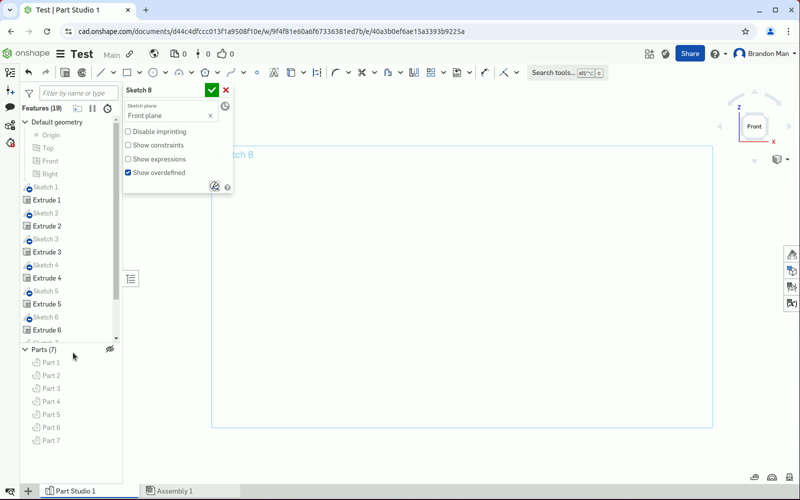
key(c)
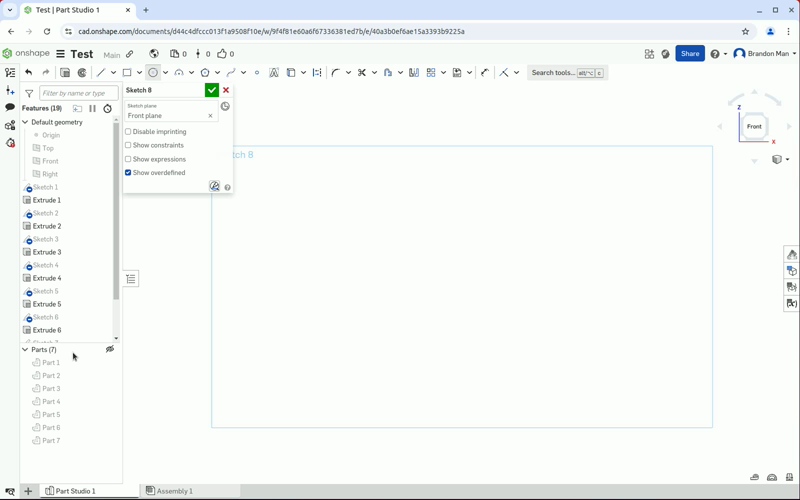
key_down(shift)
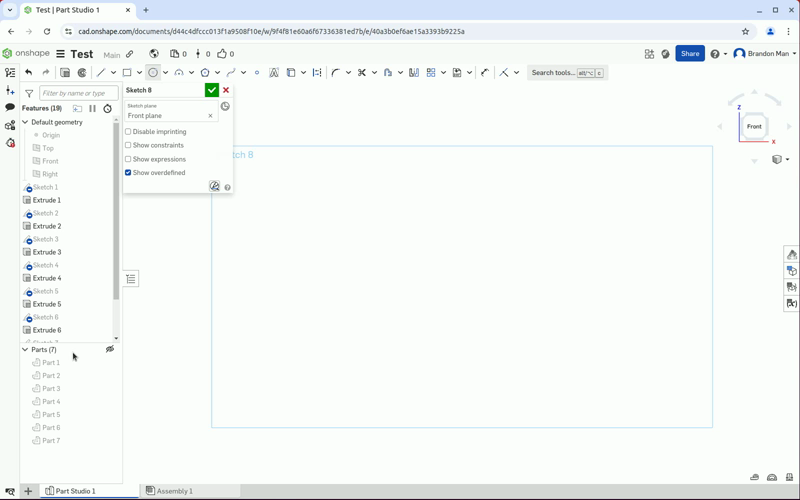
mouse_move(426, 280)
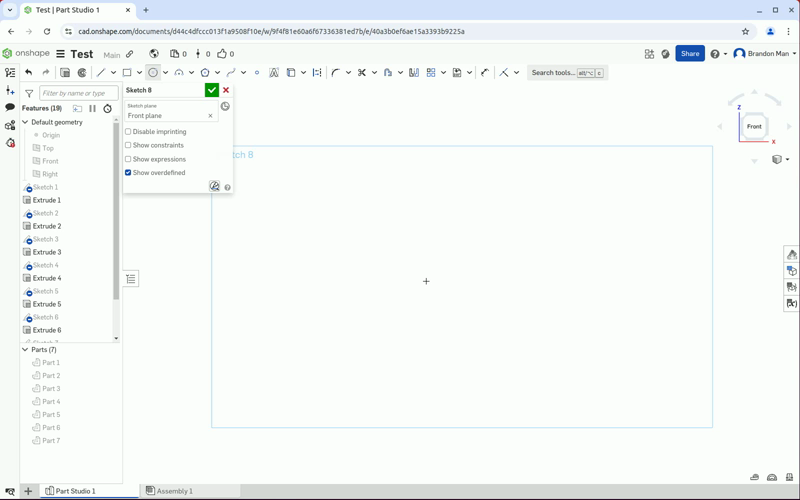
click(426, 280)
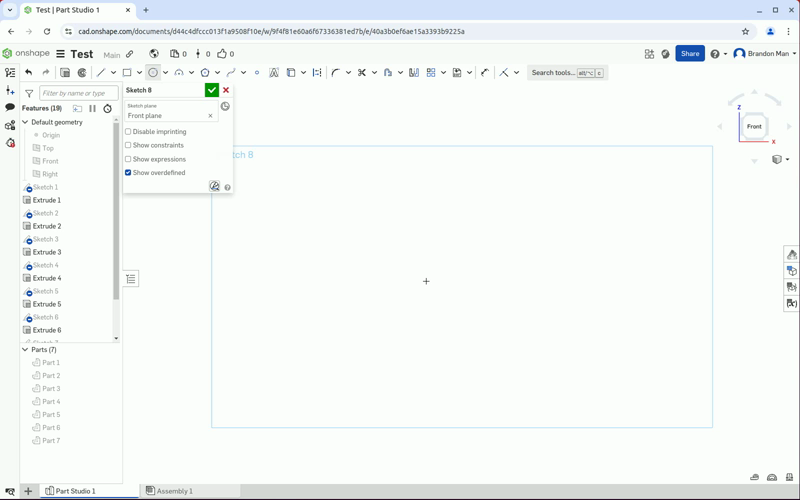
key_up(shift)
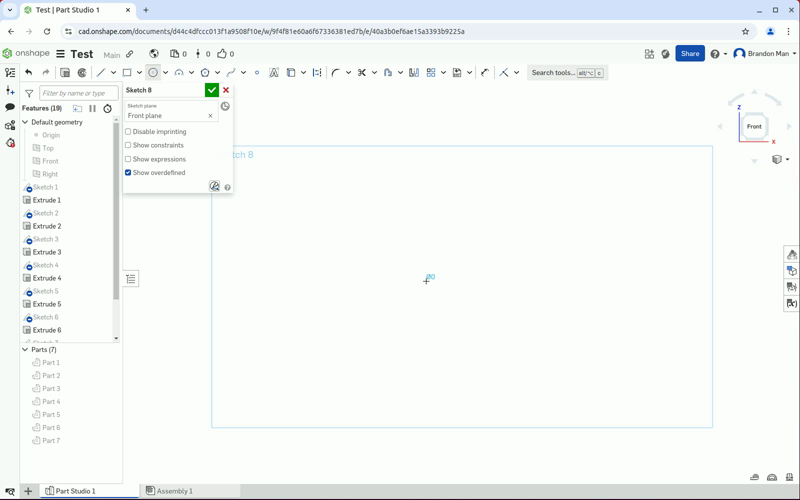
mouse_move(428, 280)
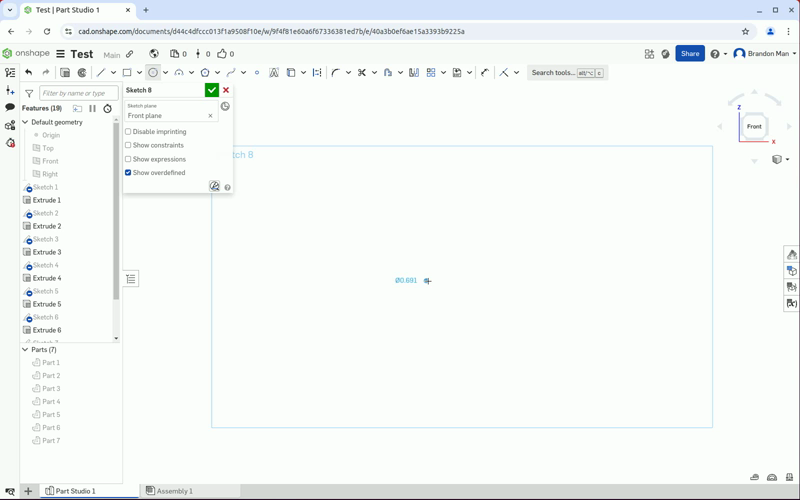
scroll(6)
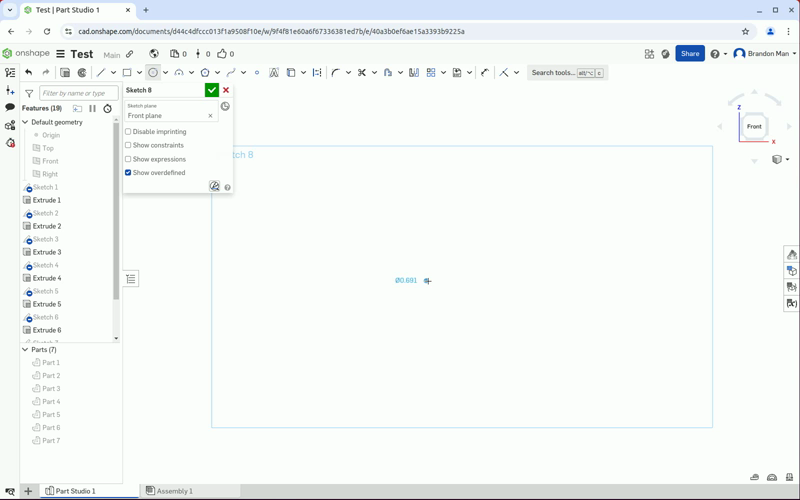
scroll(6)
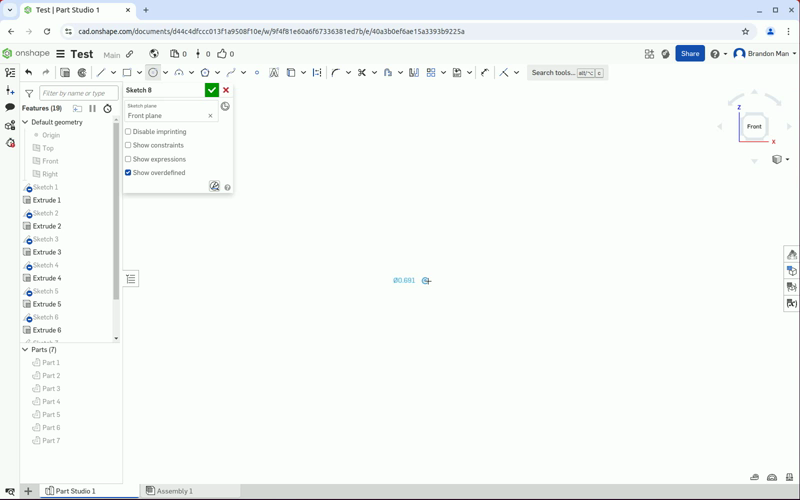
scroll(6)
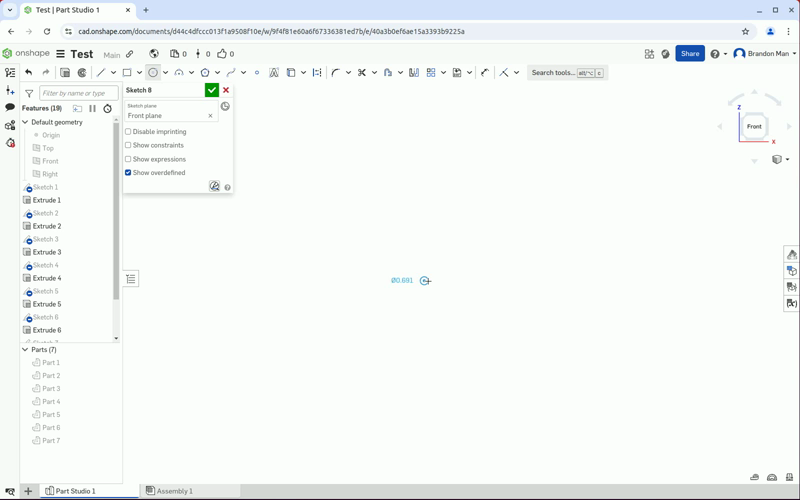
scroll(6)
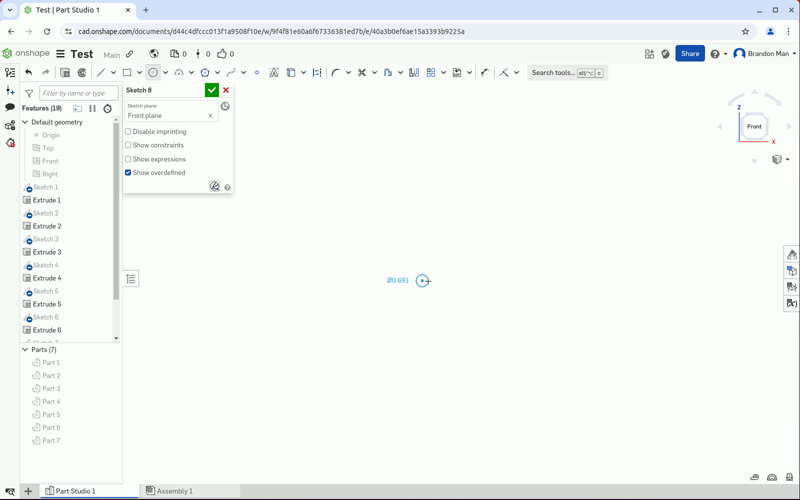
scroll(6)
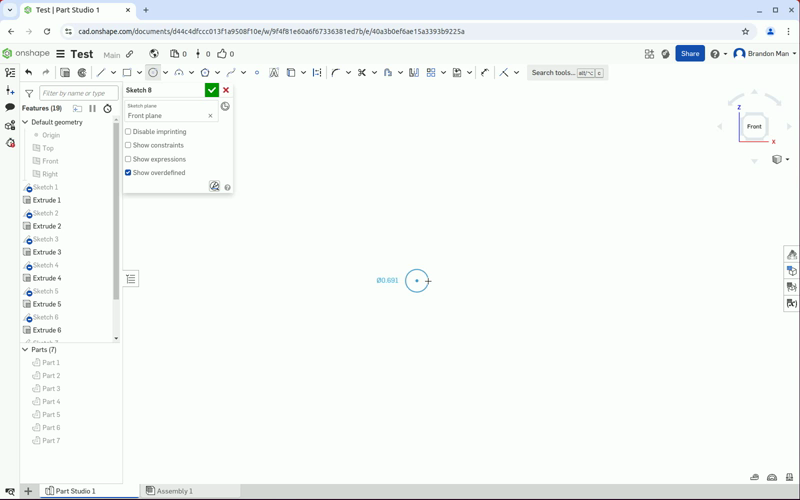
scroll(6)
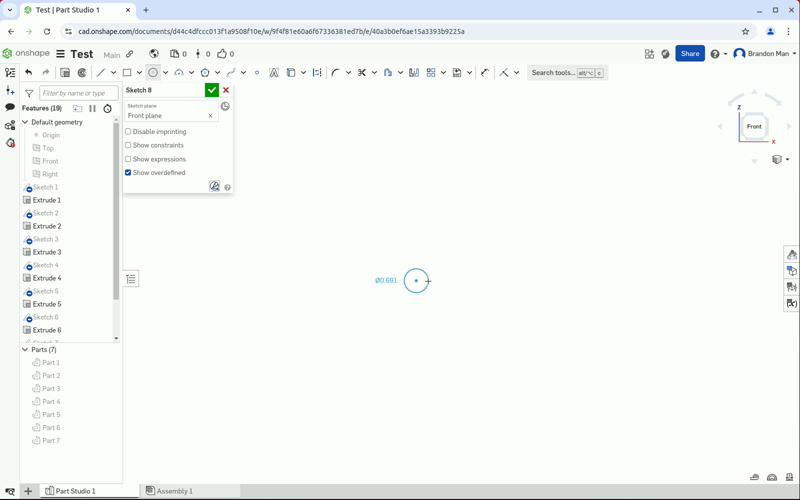
scroll(6)
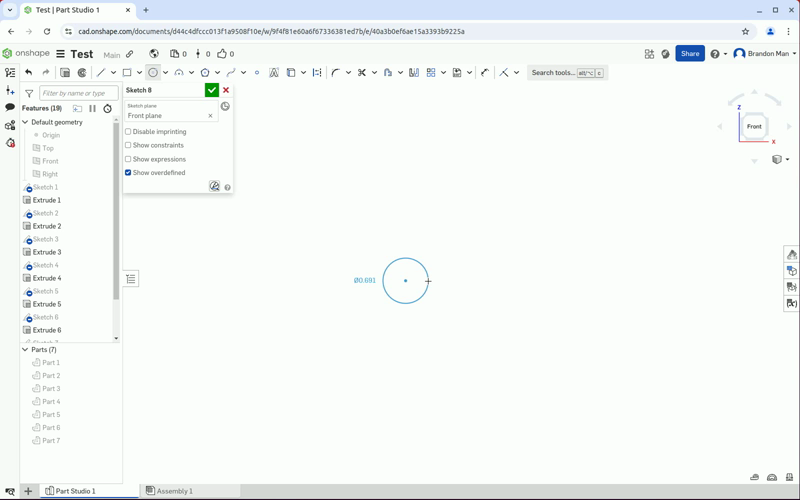
click(428, 280)
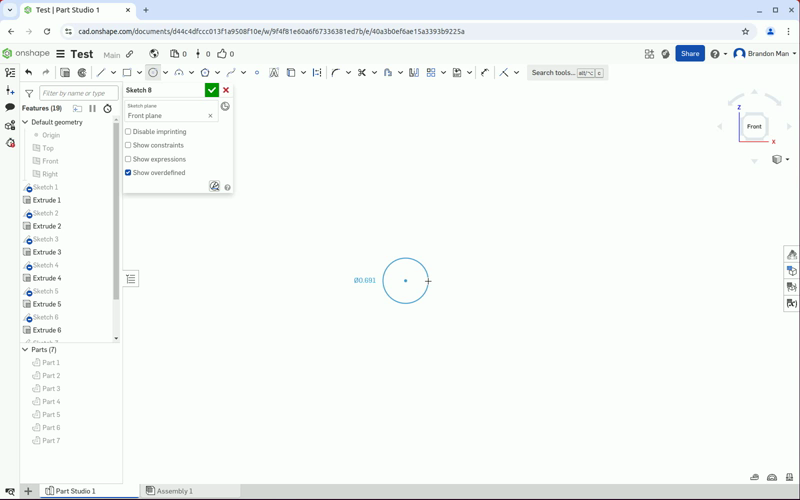
scroll(-6)
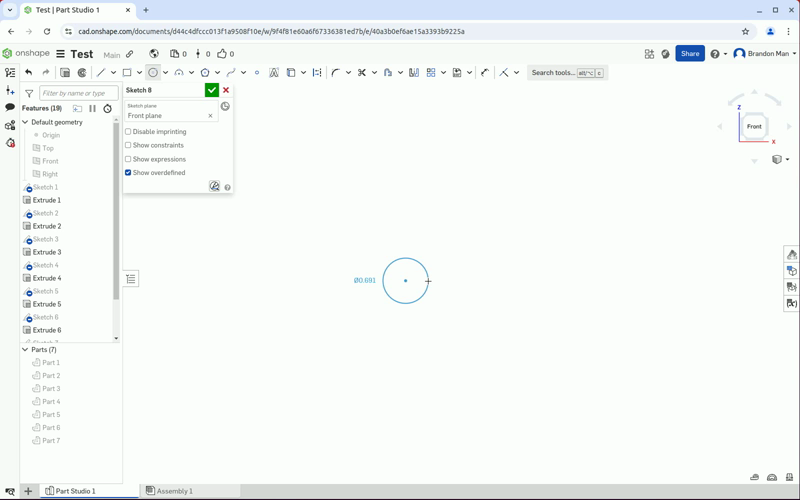
scroll(-6)
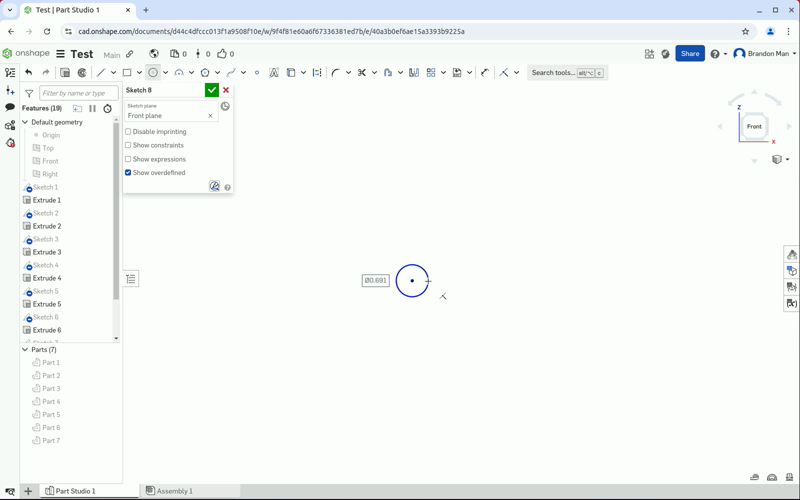
scroll(-6)
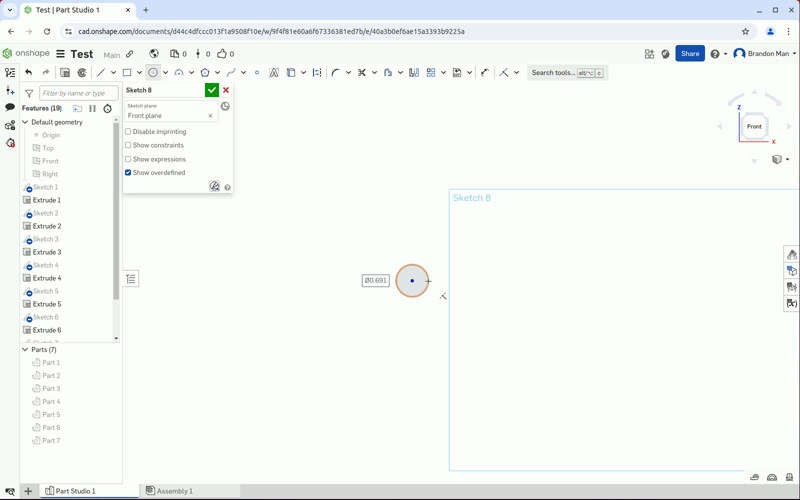
scroll(-6)
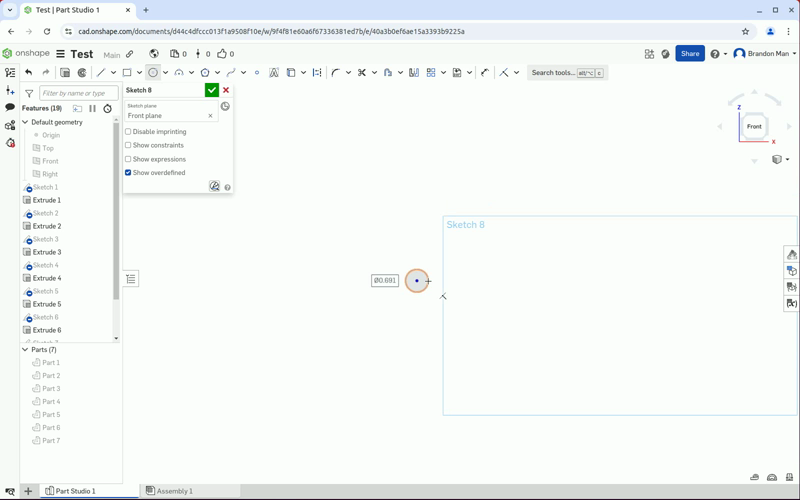
scroll(-6)
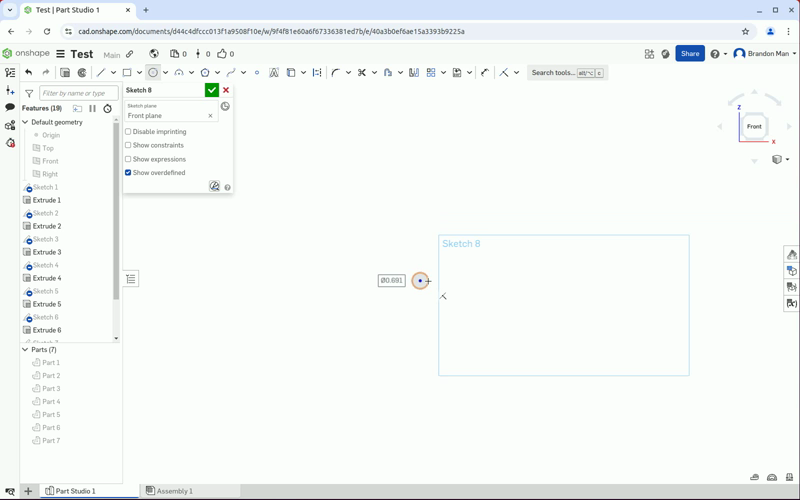
scroll(-6)
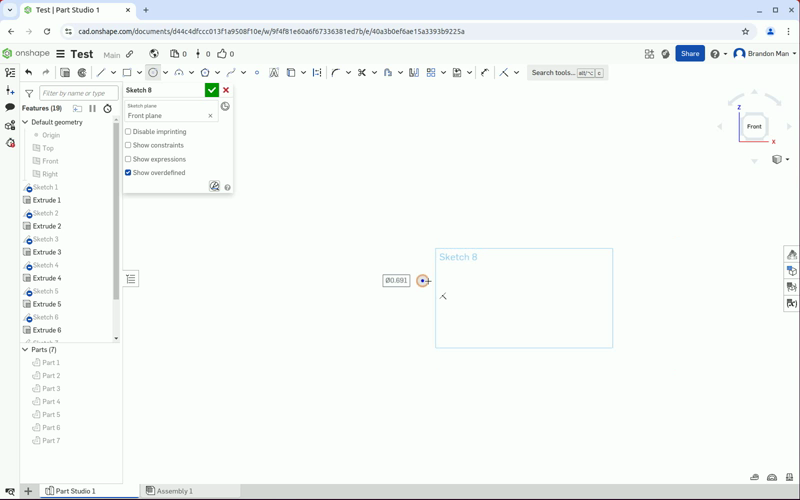
scroll(-6)
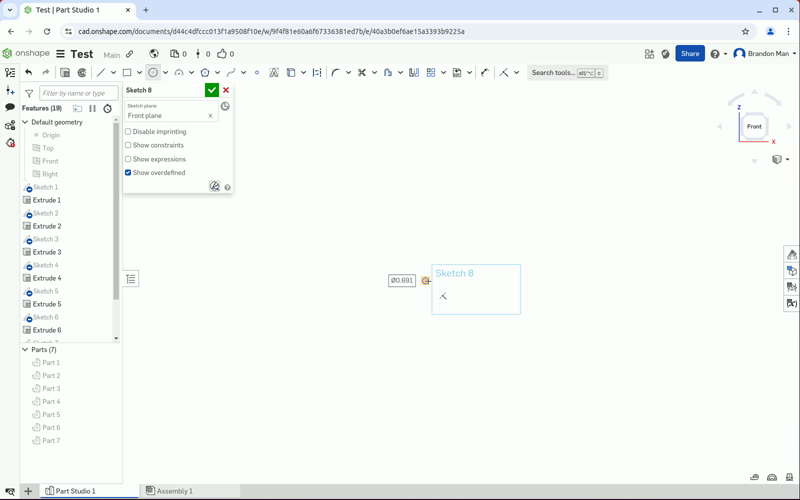
key(esc)
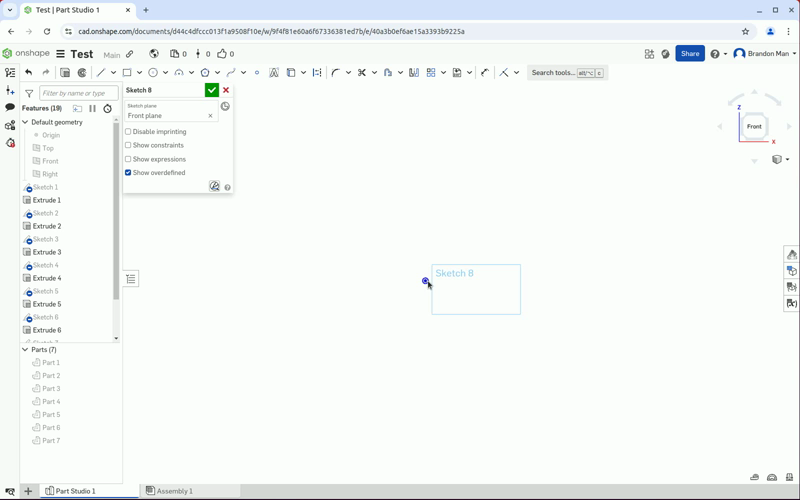
key(c)
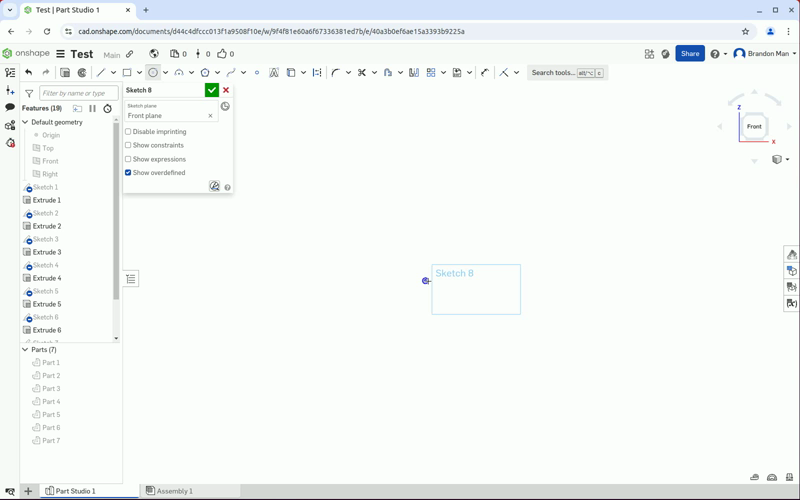
key_down(shift)
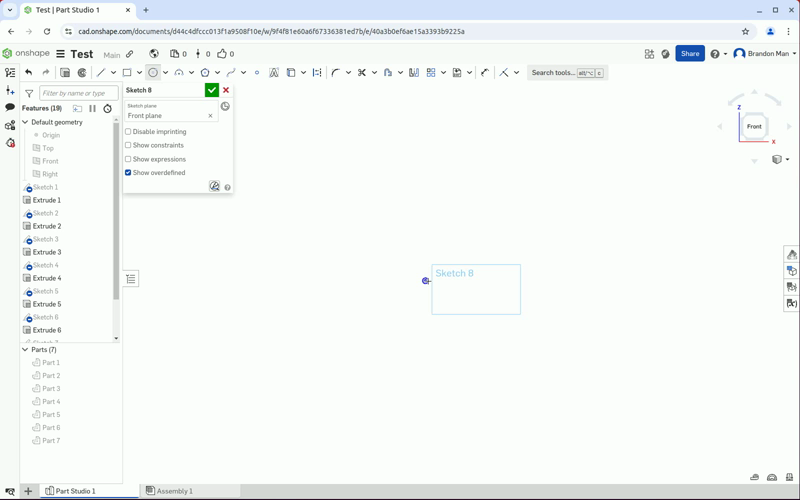
mouse_move(426, 280)
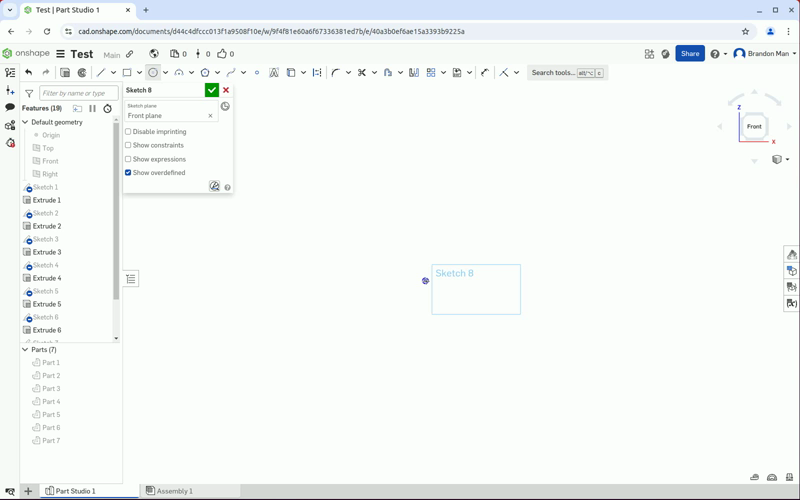
scroll(6)
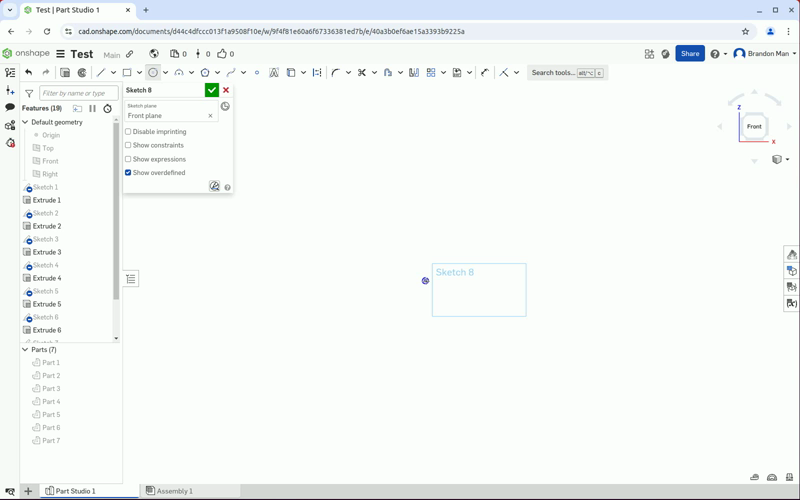
scroll(6)
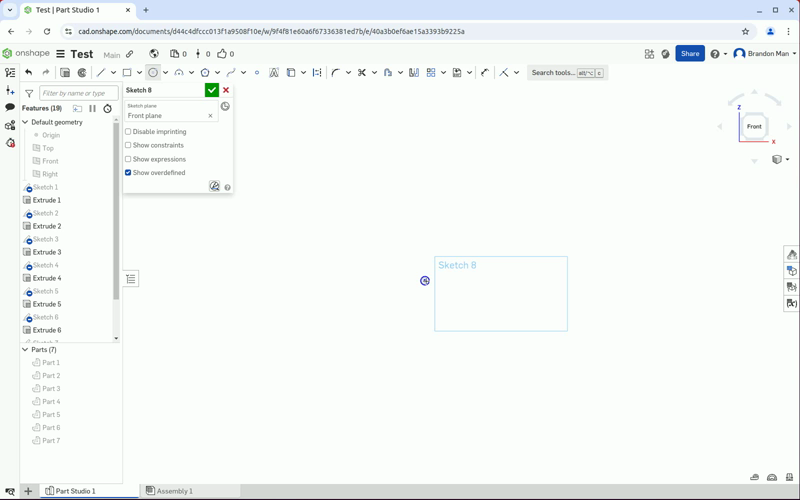
scroll(6)
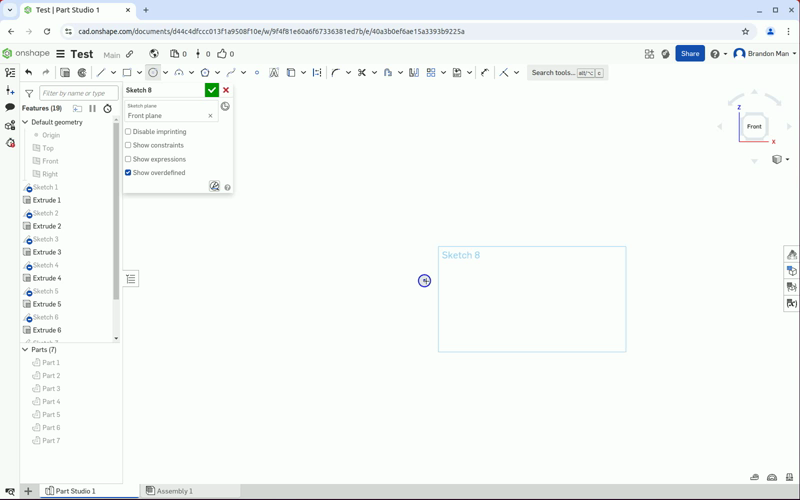
scroll(6)
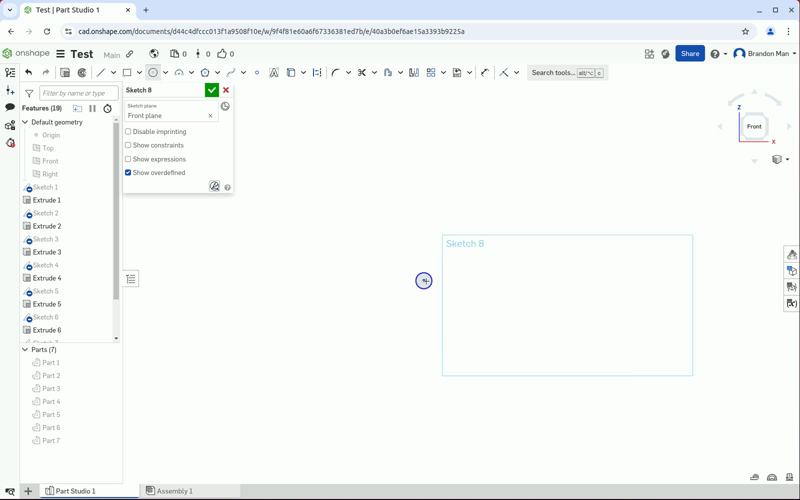
scroll(6)
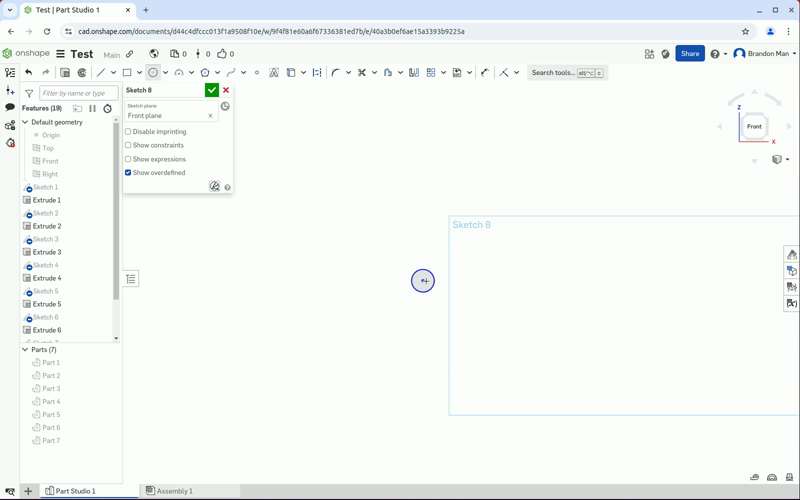
scroll(6)
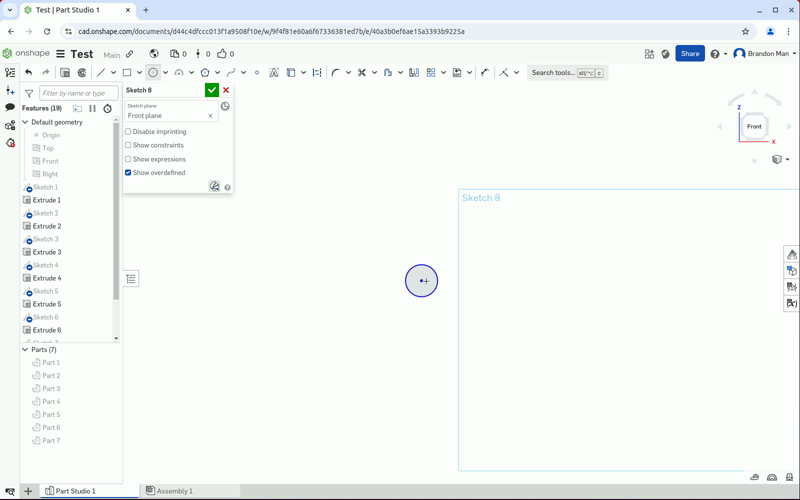
scroll(6)
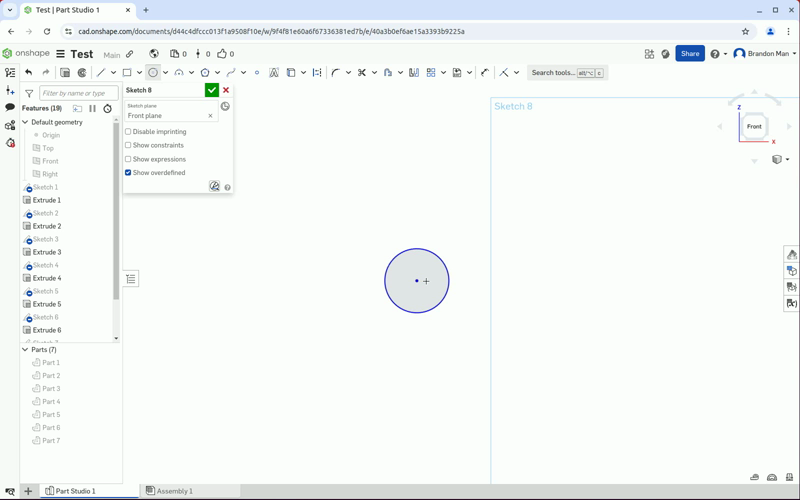
click(426, 280)
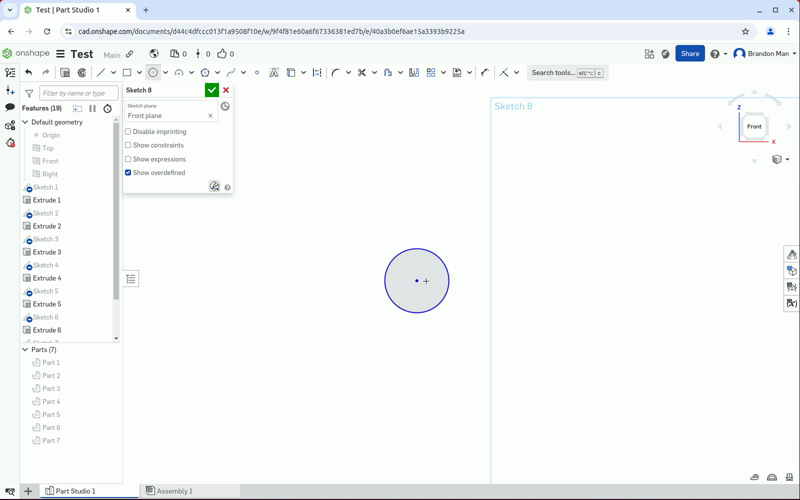
scroll(-6)
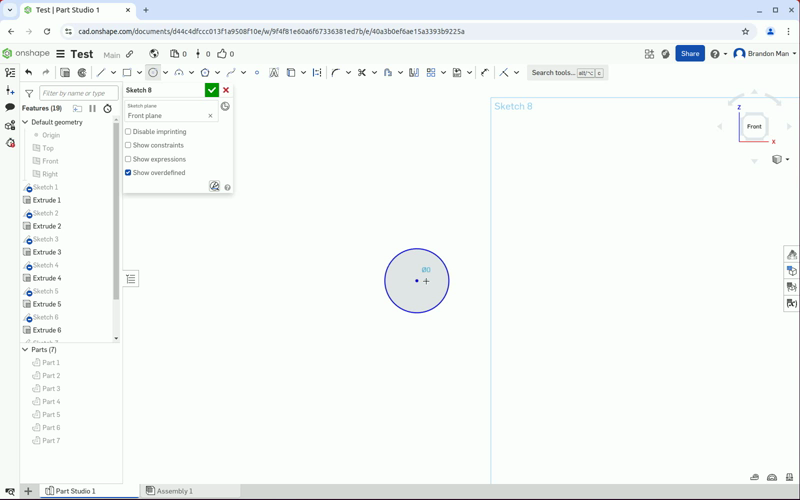
scroll(-6)
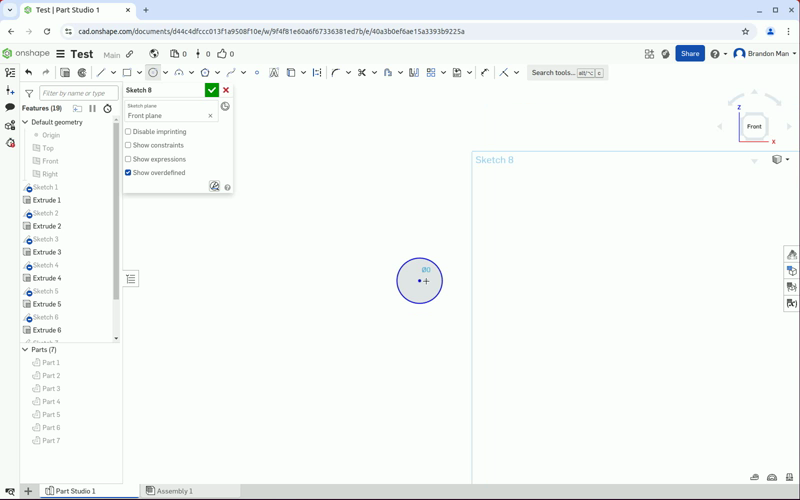
scroll(-6)
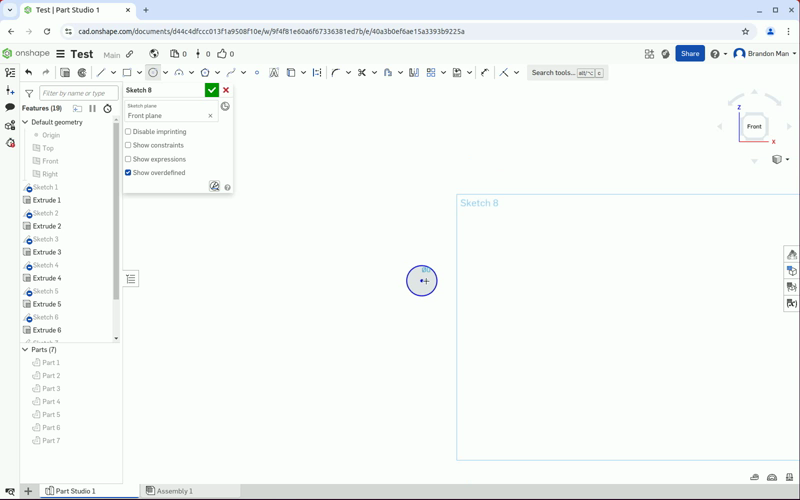
scroll(-6)
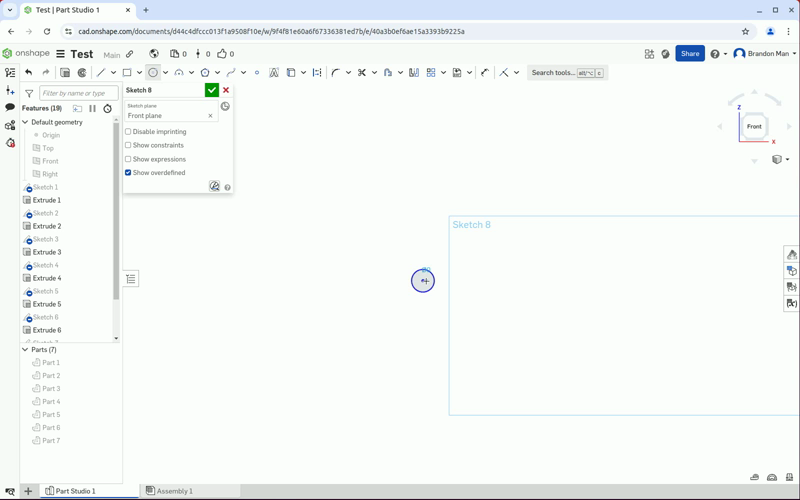
scroll(-6)
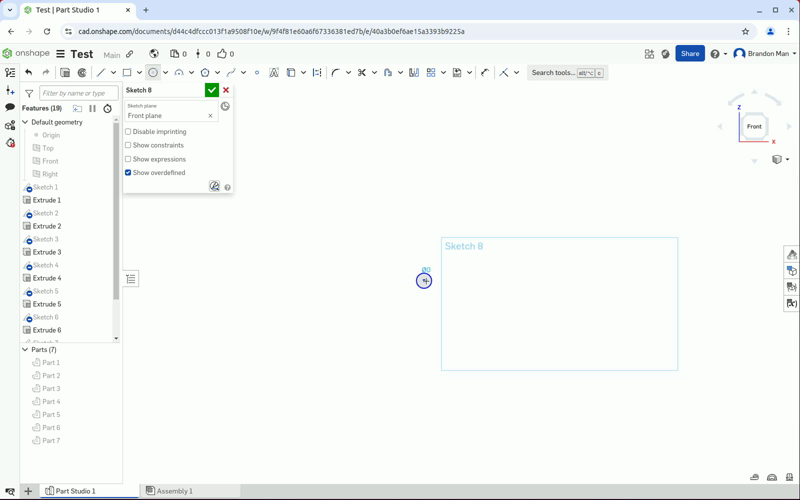
scroll(-6)
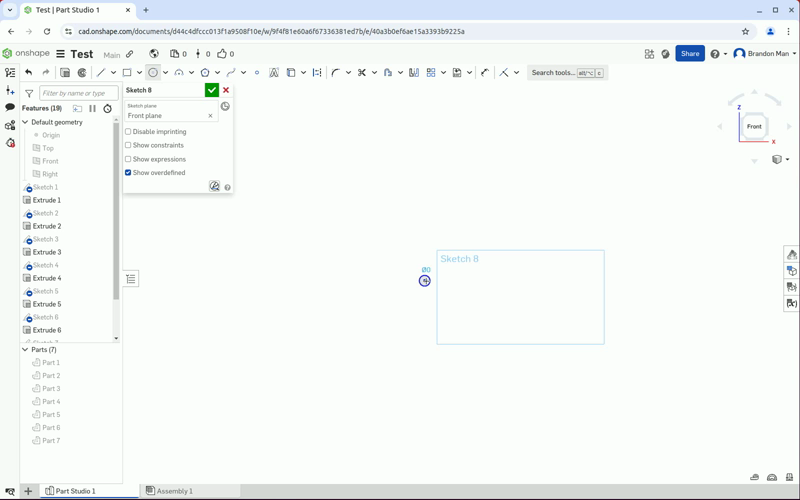
scroll(-6)
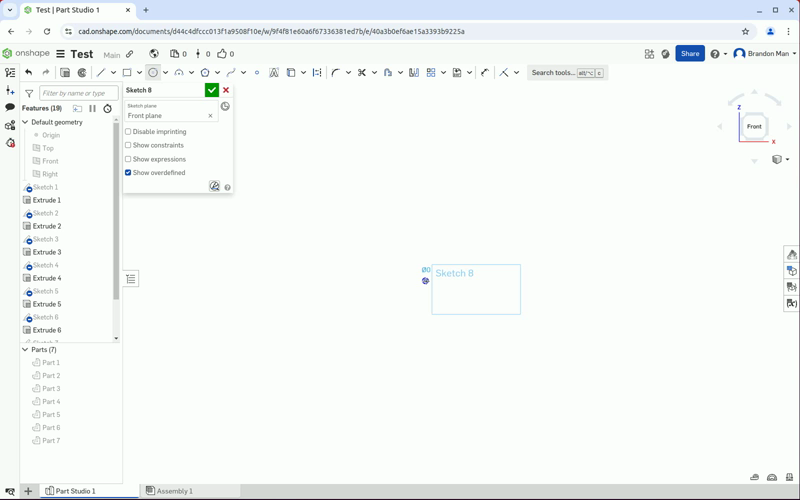
key_up(shift)
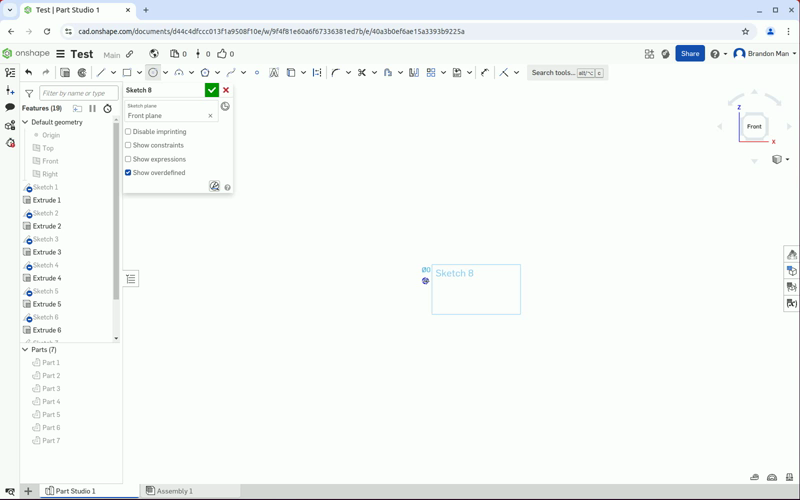
mouse_move(427, 280)
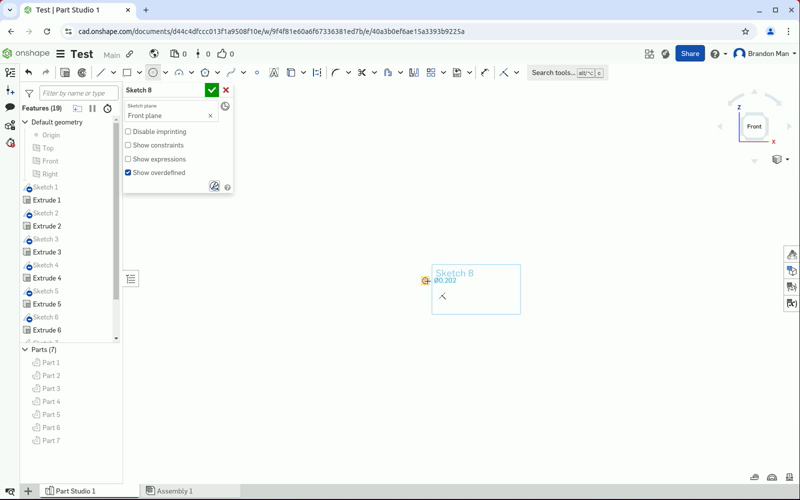
scroll(6)
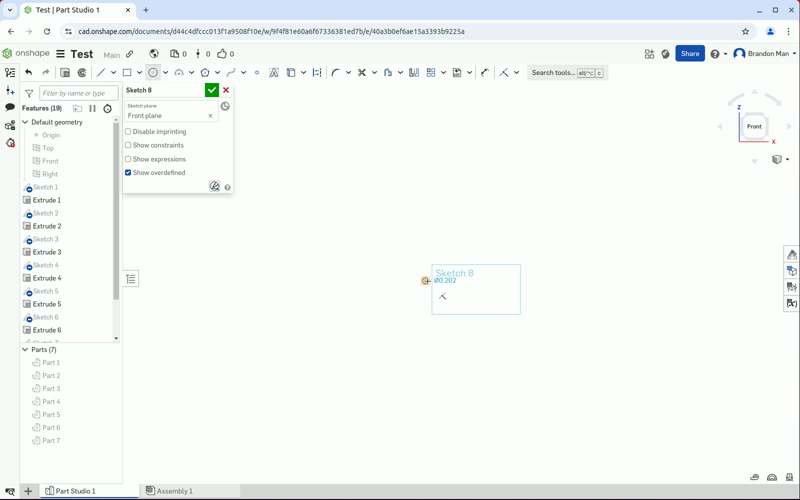
scroll(6)
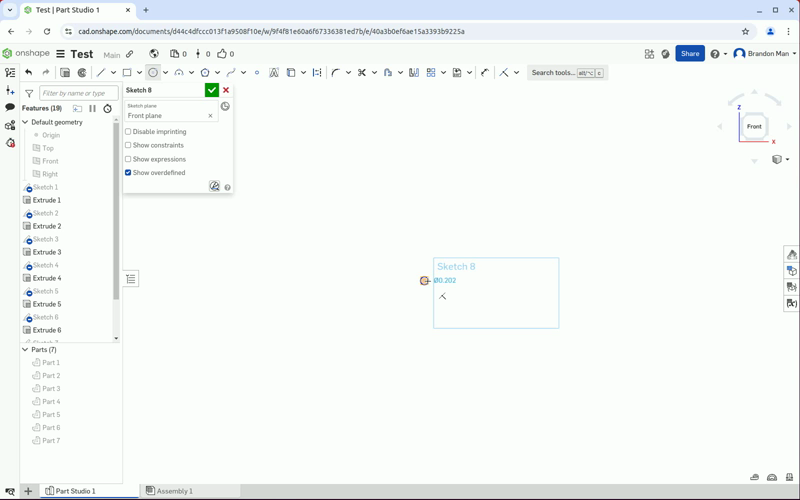
scroll(6)
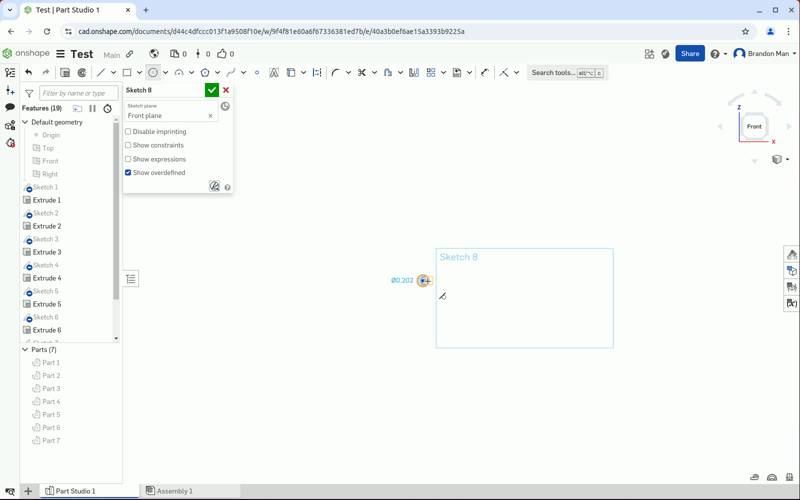
scroll(6)
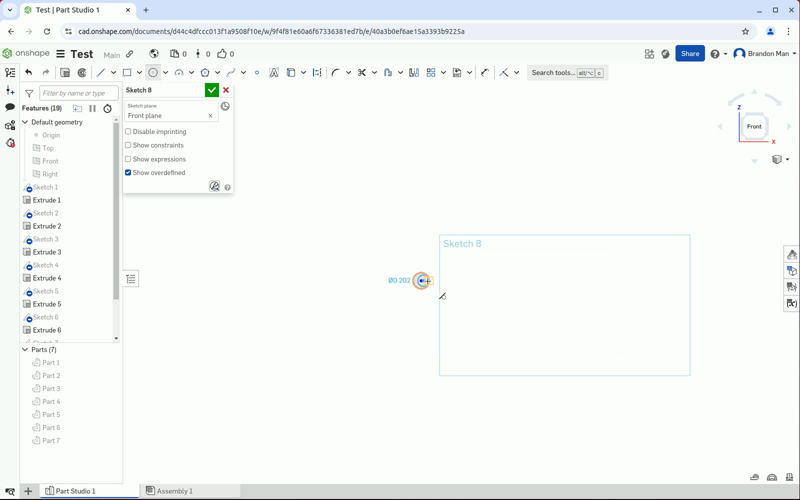
scroll(6)
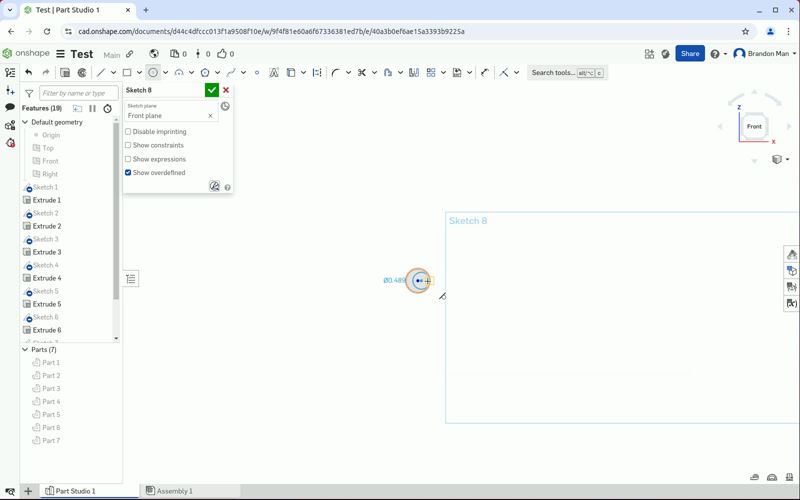
scroll(6)
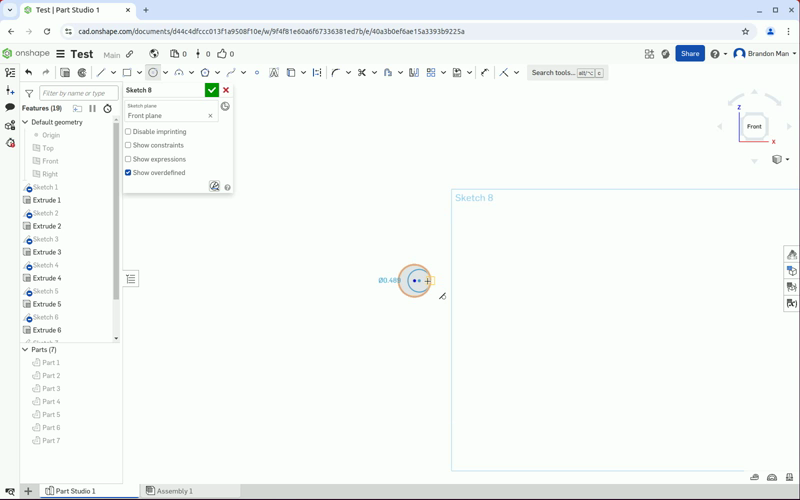
scroll(6)
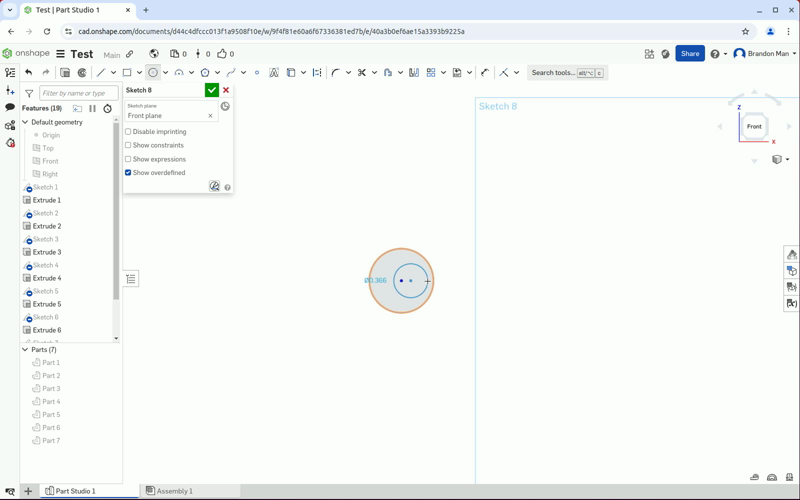
click(427, 280)
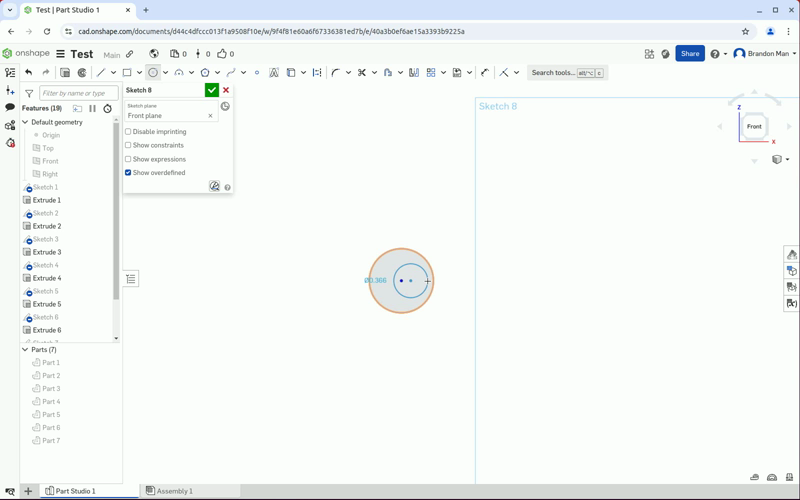
scroll(-6)
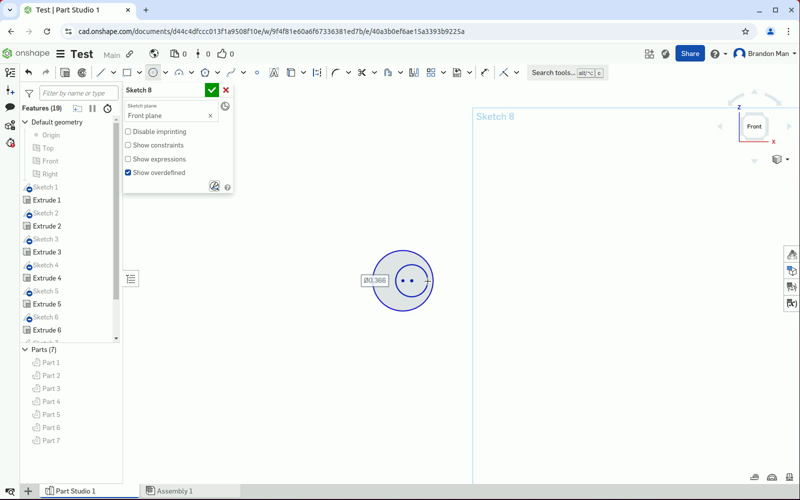
scroll(-6)
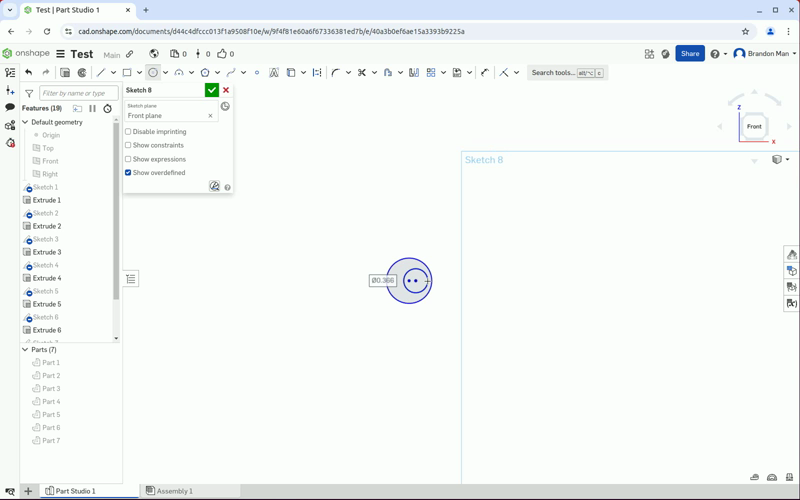
scroll(-6)
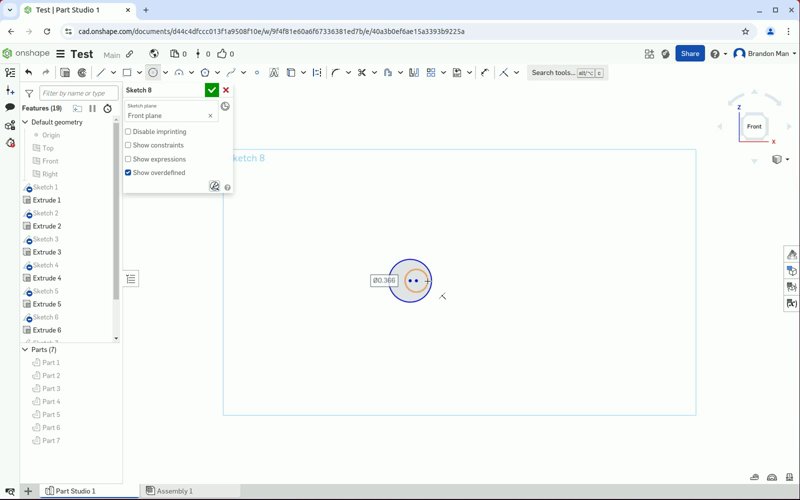
scroll(-6)
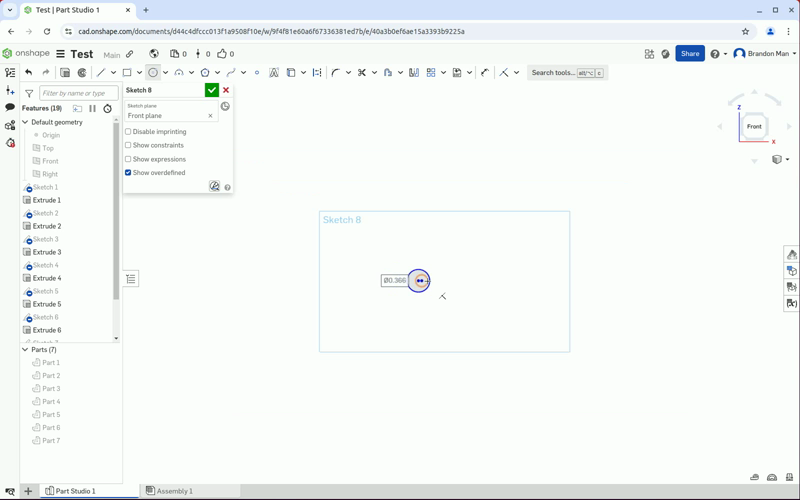
scroll(-6)
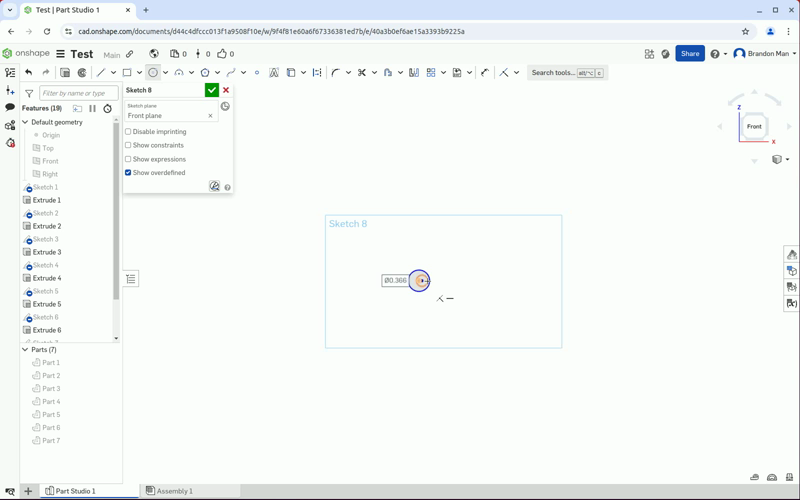
scroll(-6)
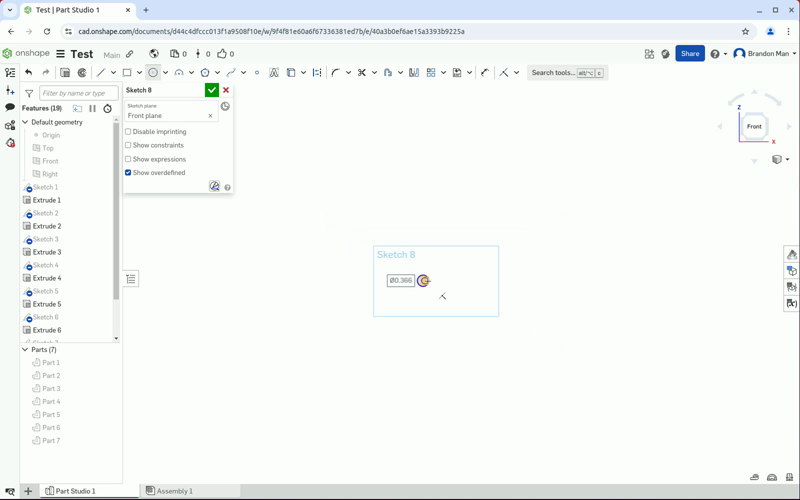
scroll(-6)
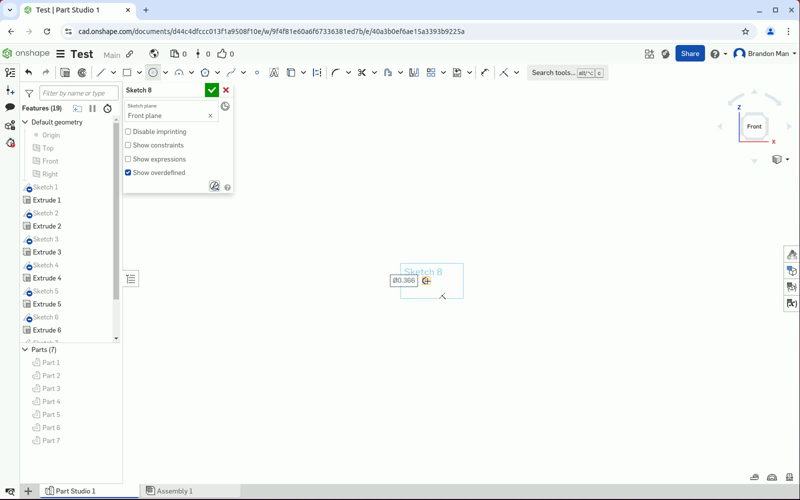
key(esc)
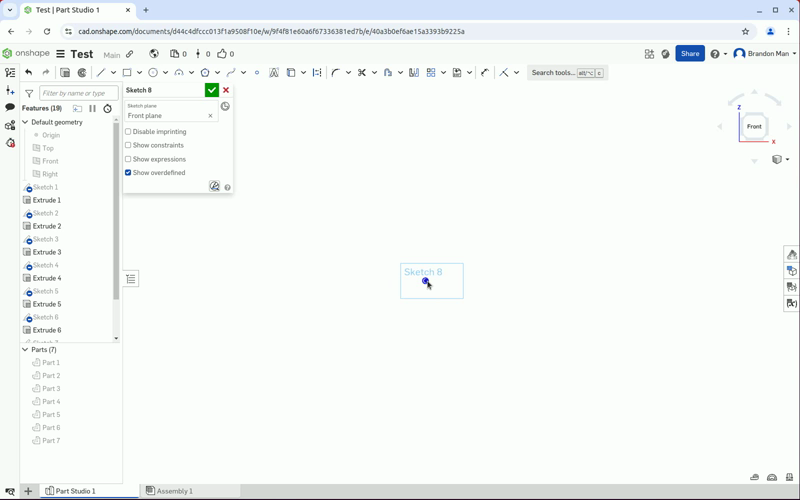
mouse_move(427, 280)
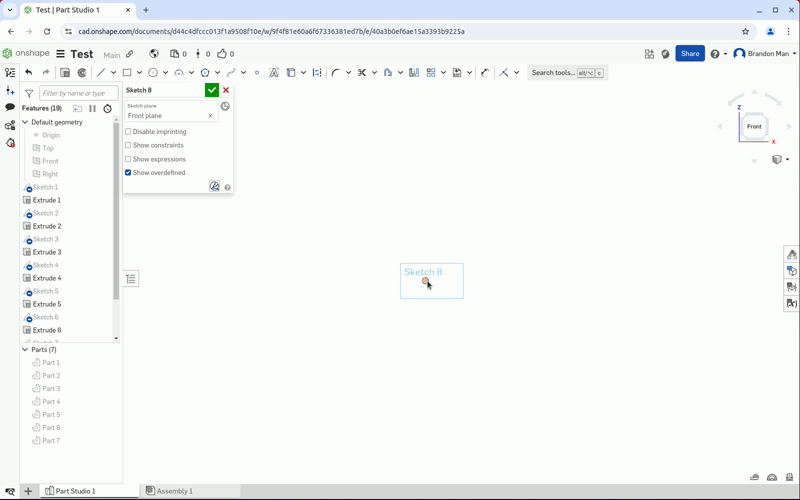
scroll(6)
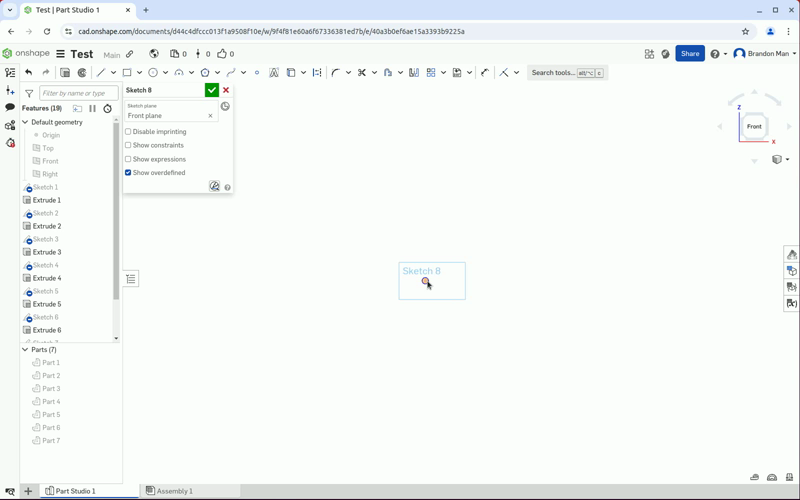
scroll(6)
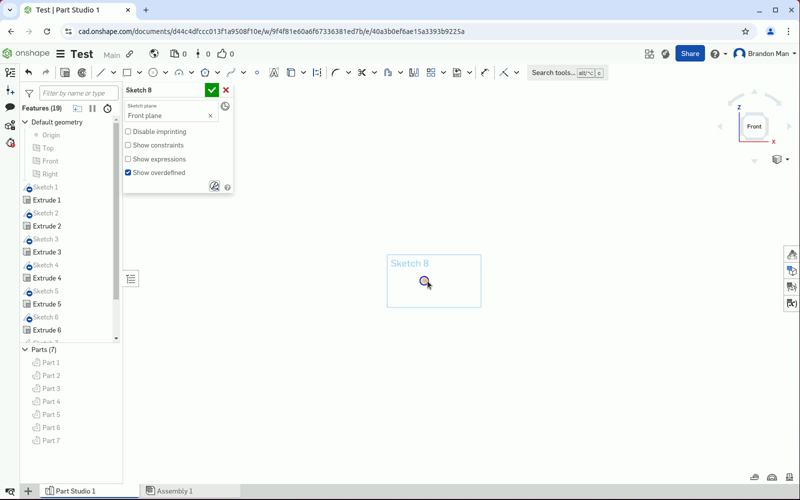
scroll(6)
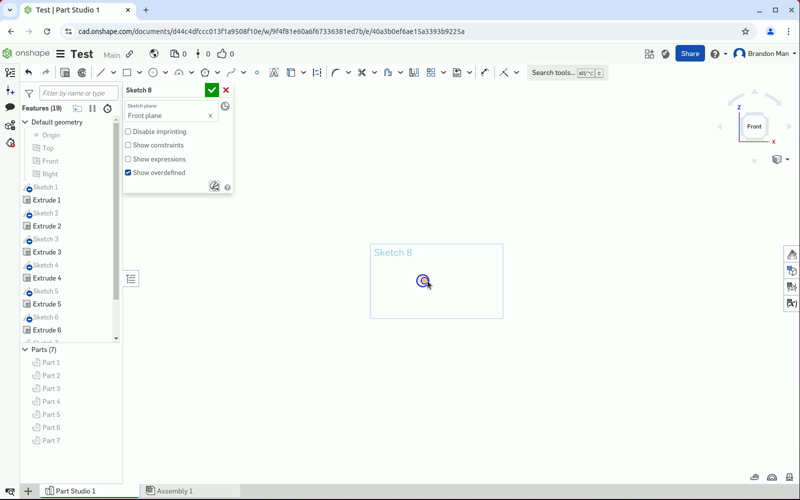
scroll(6)
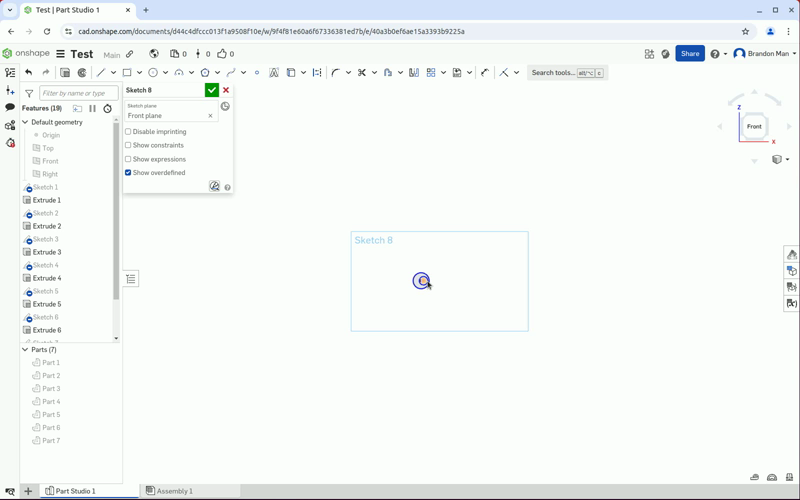
scroll(6)
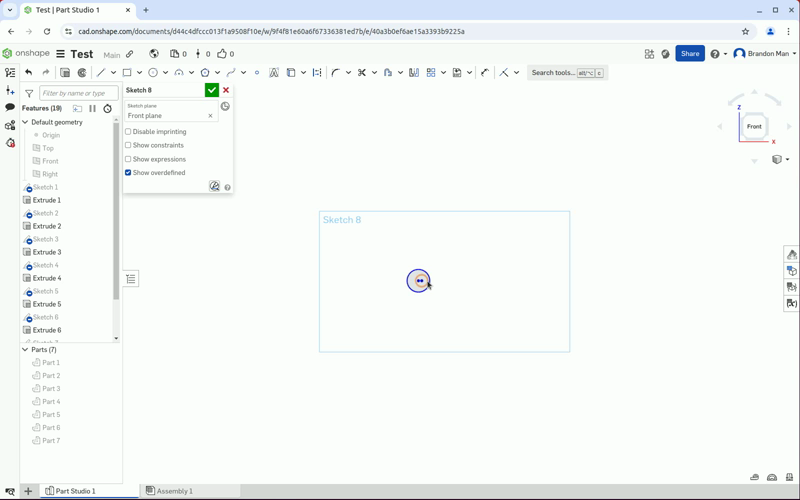
scroll(6)
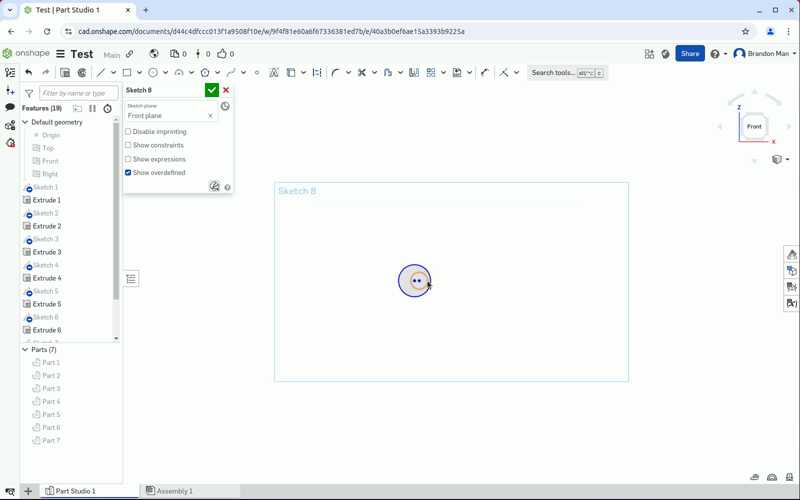
scroll(6)
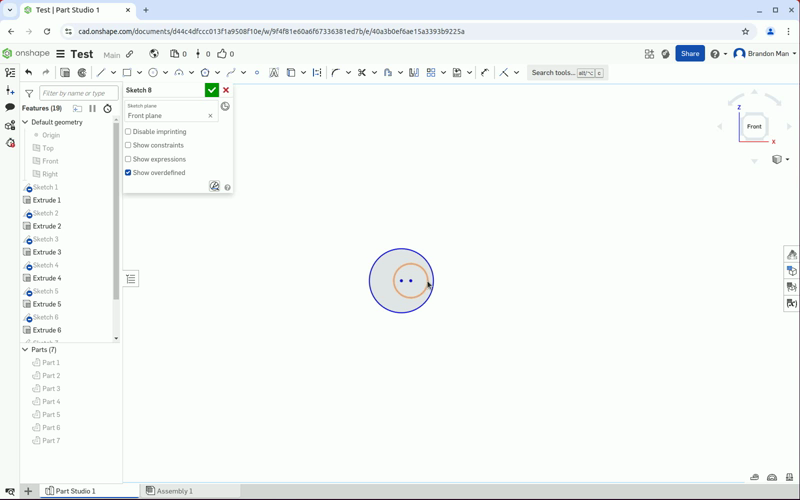
click(427, 280)
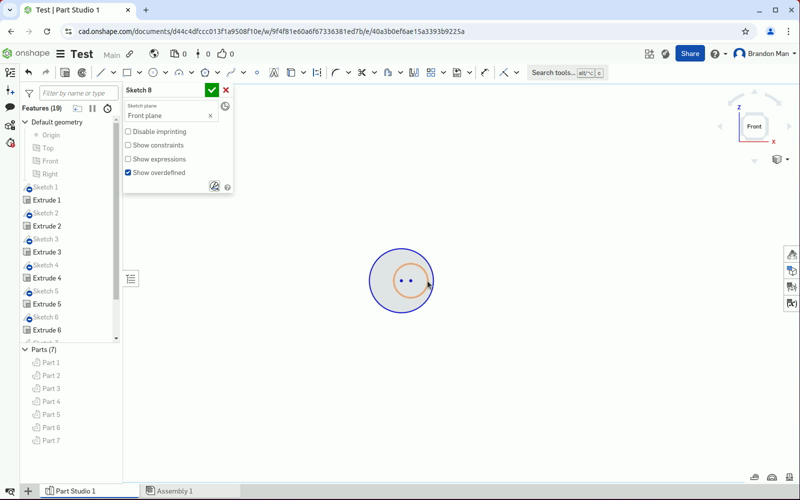
scroll(-6)
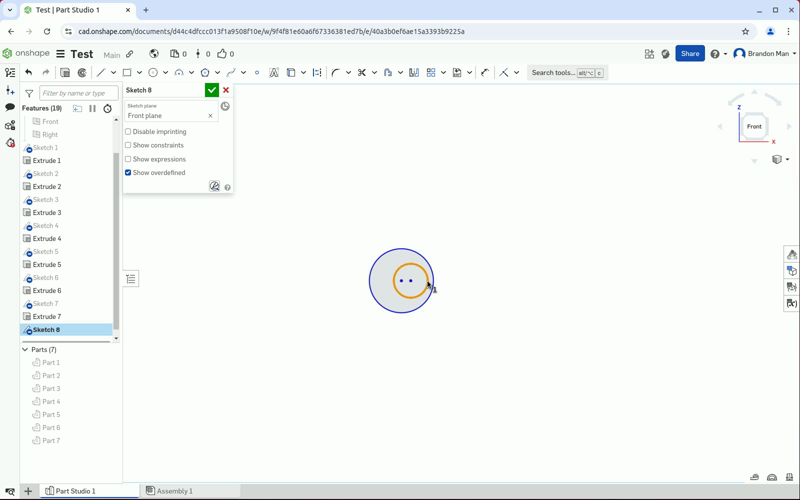
scroll(-6)
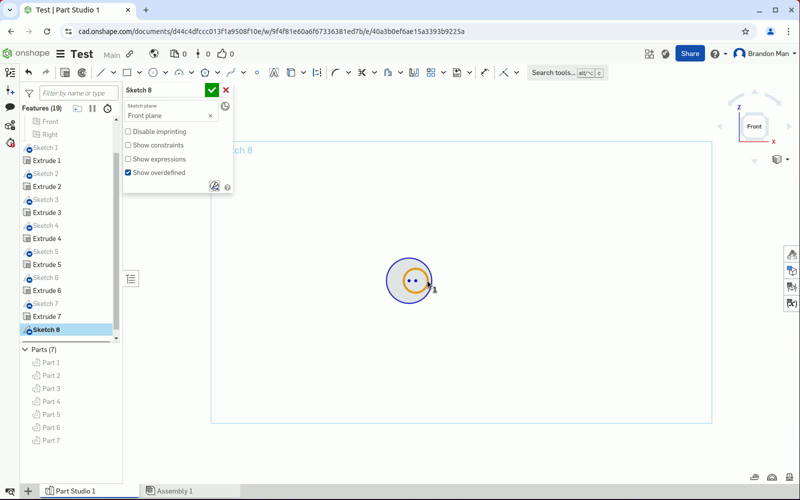
scroll(-6)
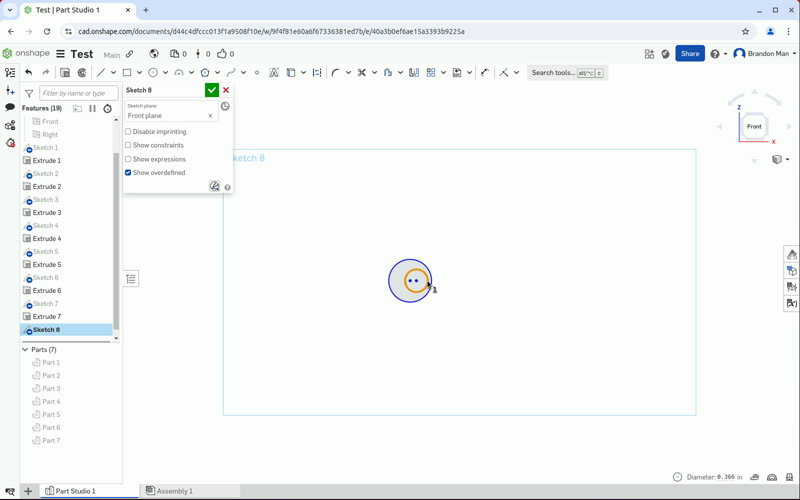
scroll(-6)
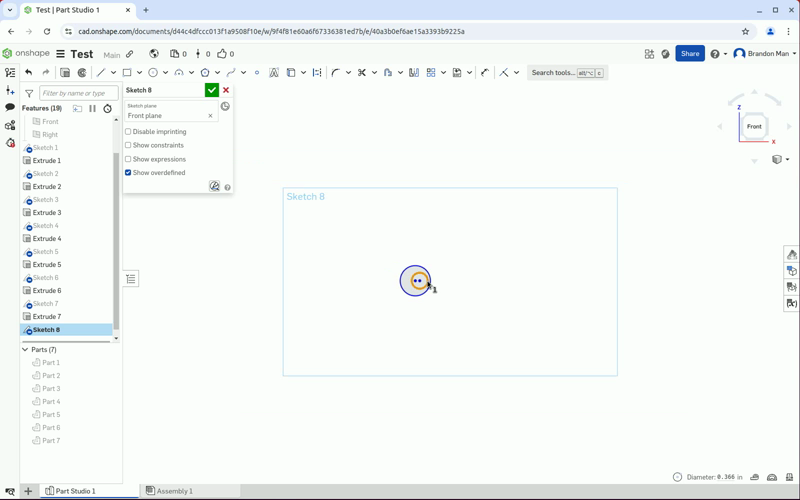
scroll(-6)
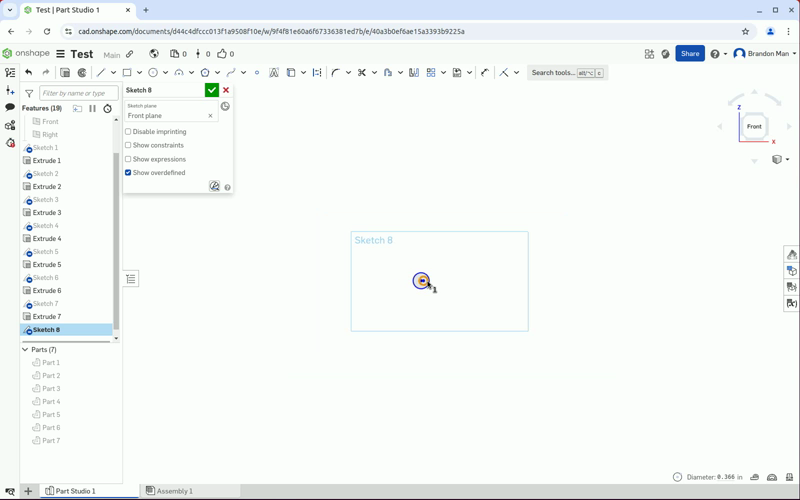
scroll(-6)
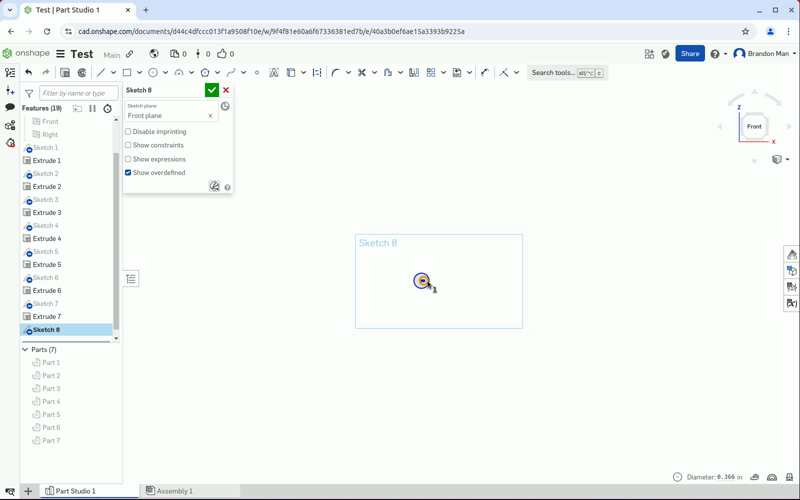
scroll(-6)
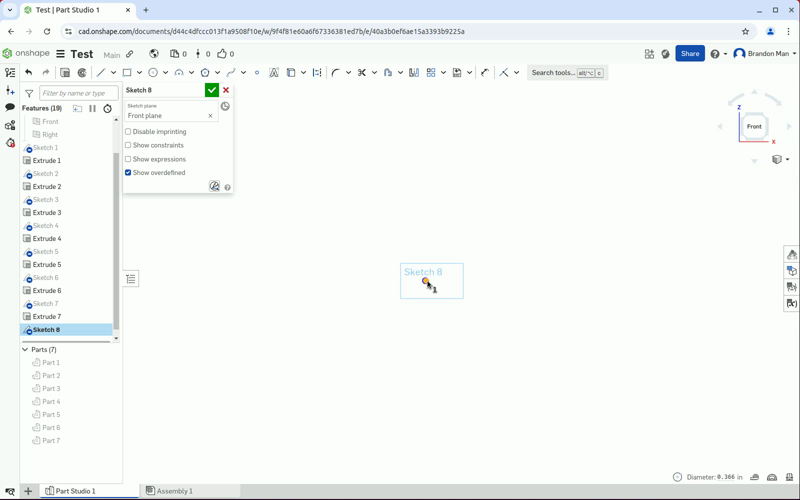
mouse_move(73, 352)
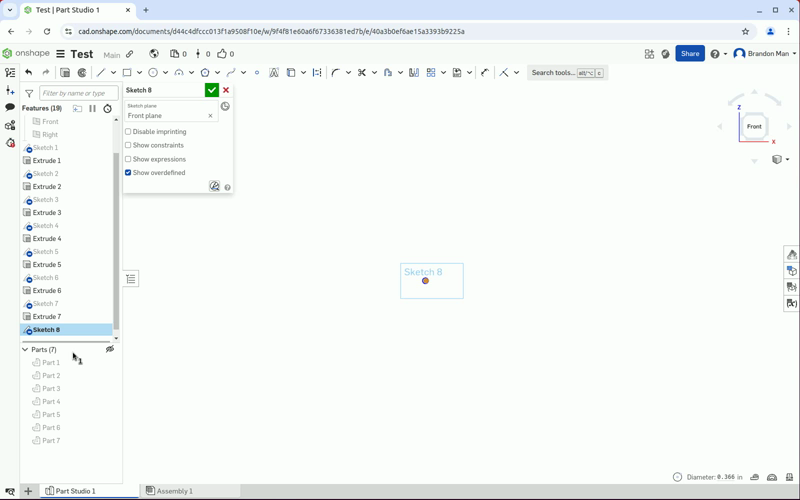
key(shift+y)
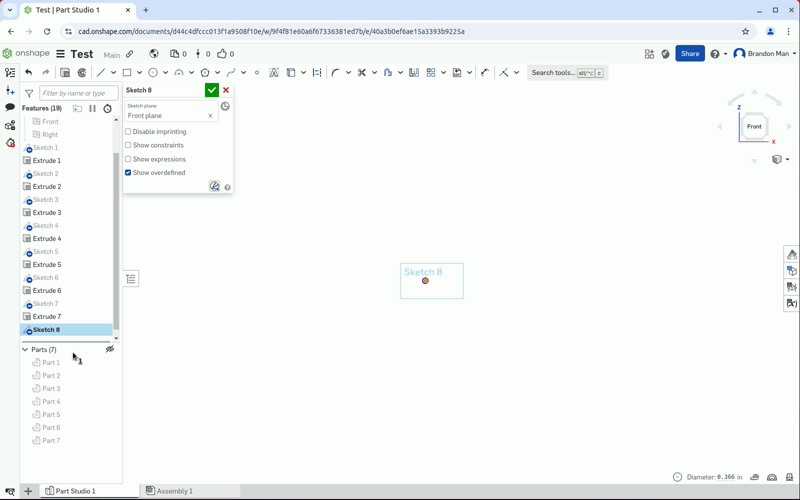
key(shift+e)
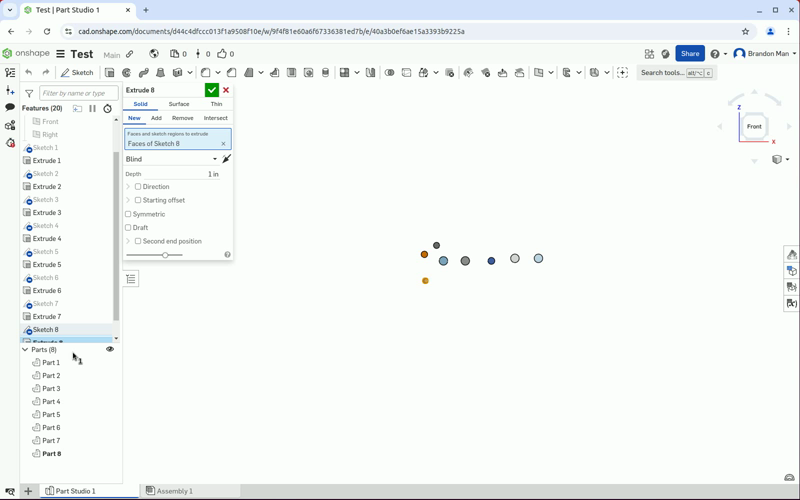
mouse_move(143, 106)
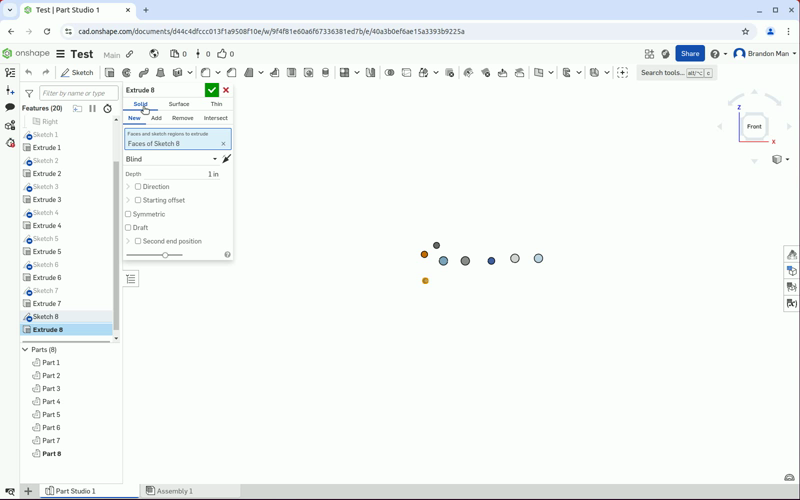
click(143, 106)
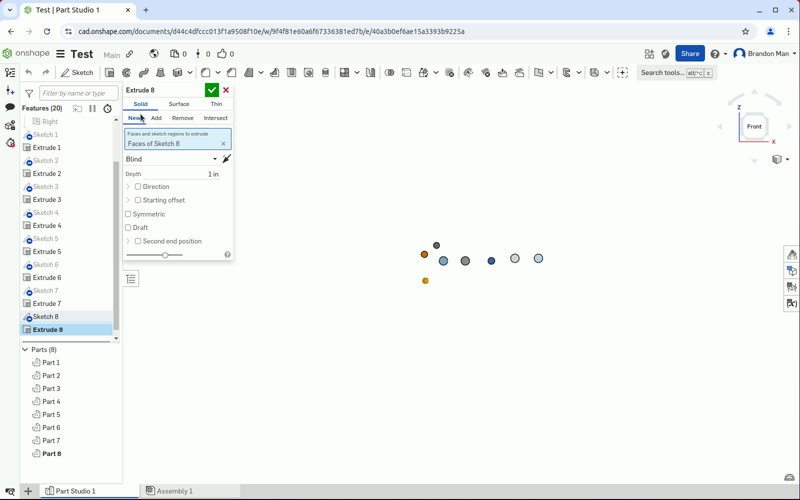
mouse_move(137, 120)
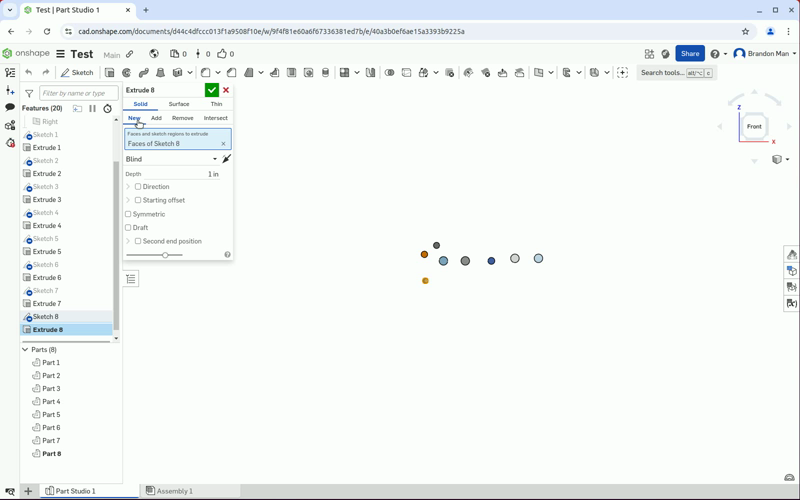
click(137, 120)
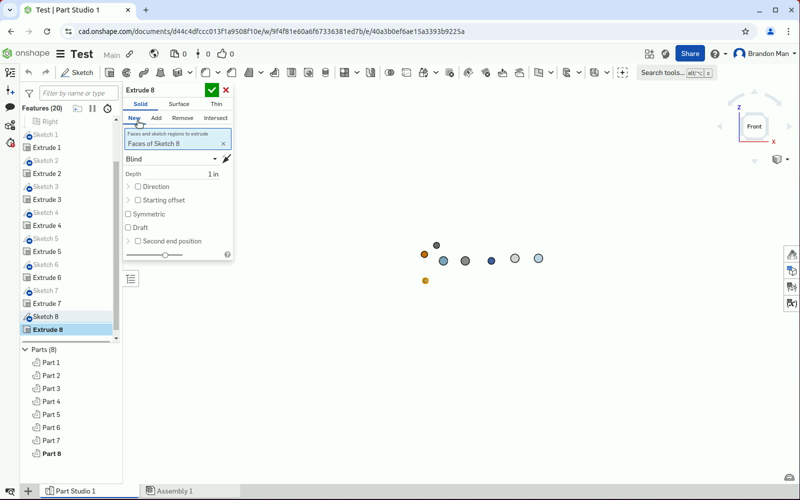
key(tab, 4)
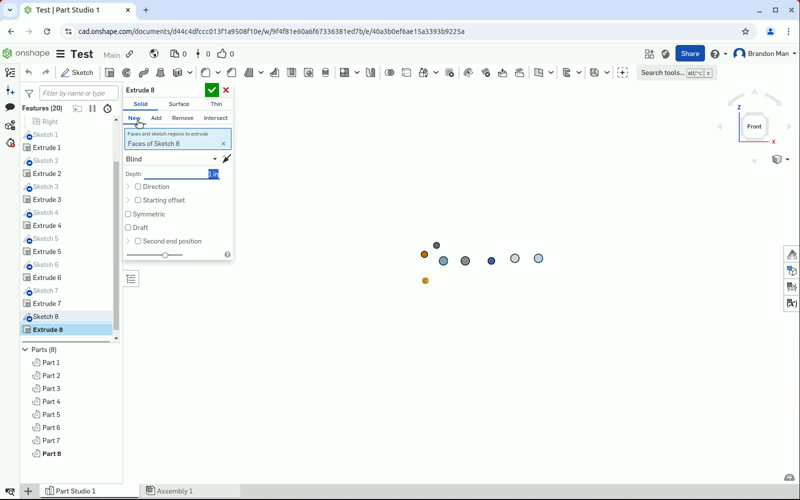
text(6.74)
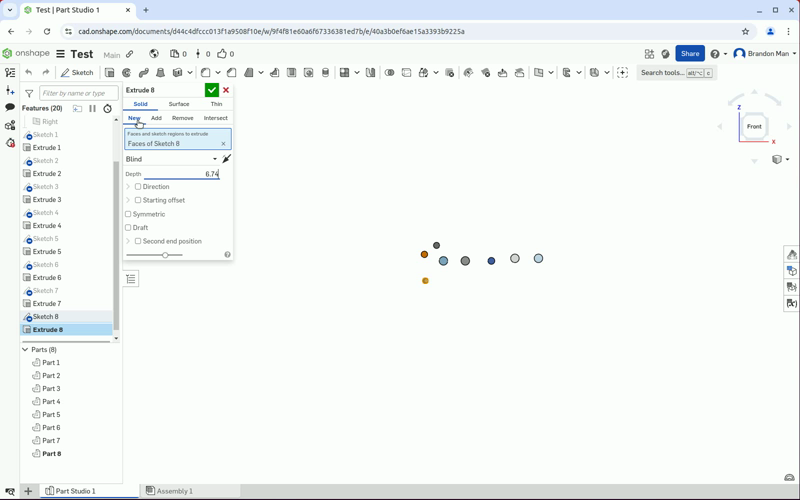
key(enter)
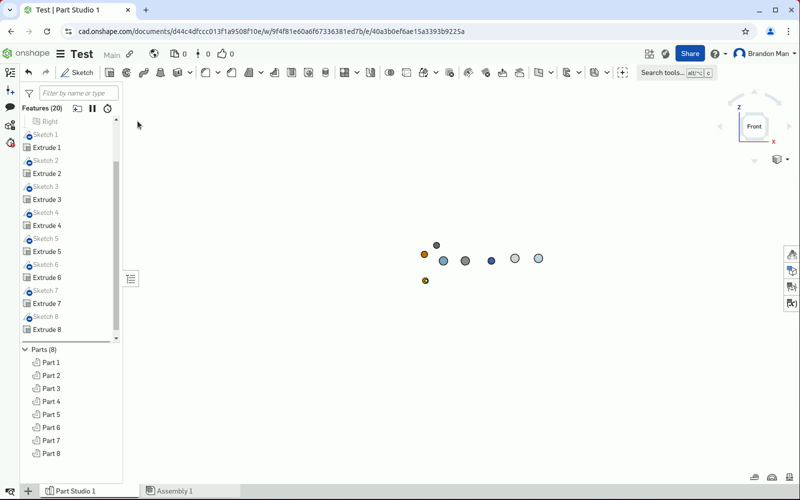
key(shift+h)
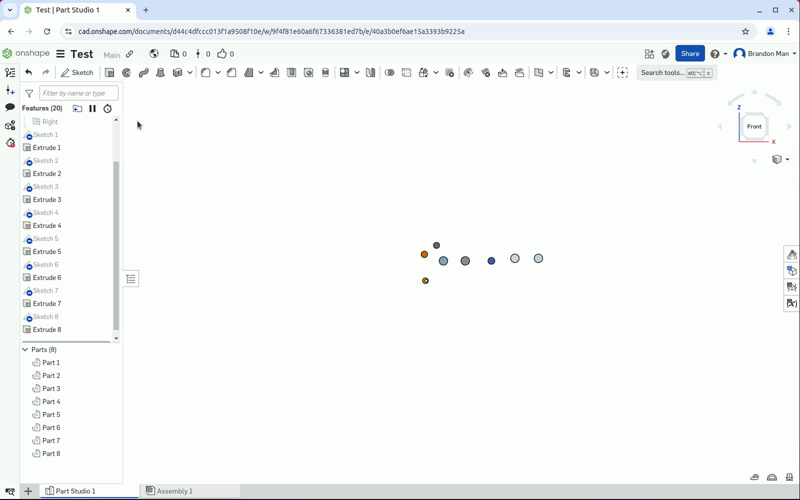
key(shift+h)
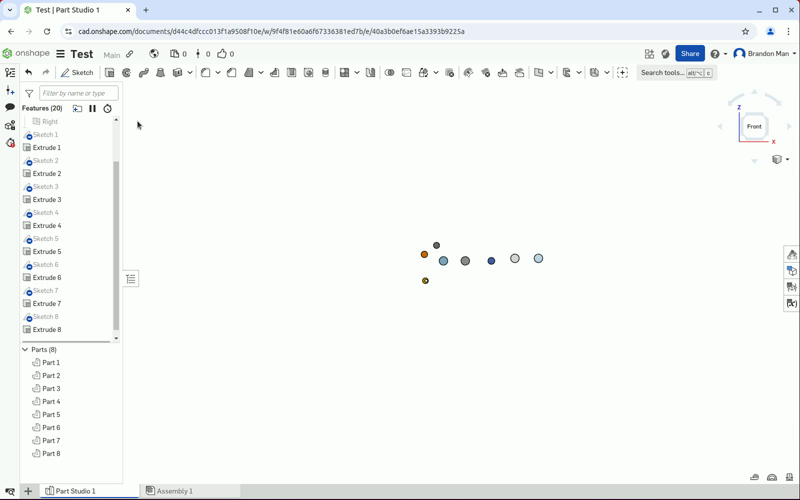
mouse_move(69, 137)
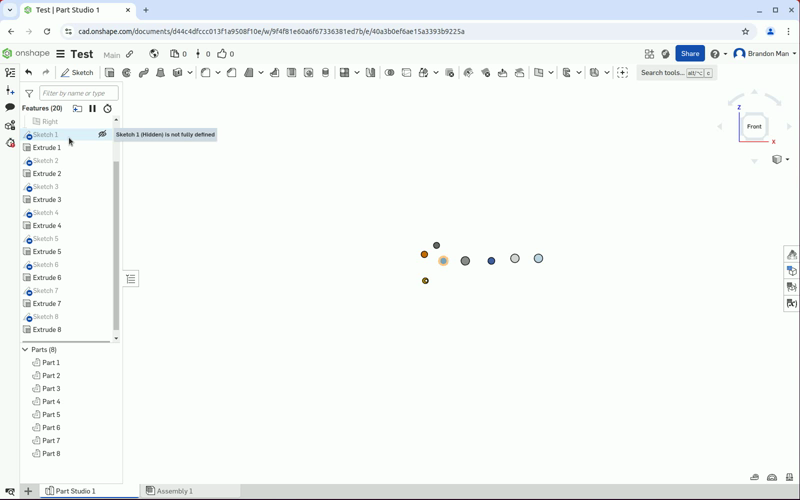
click(69, 137)
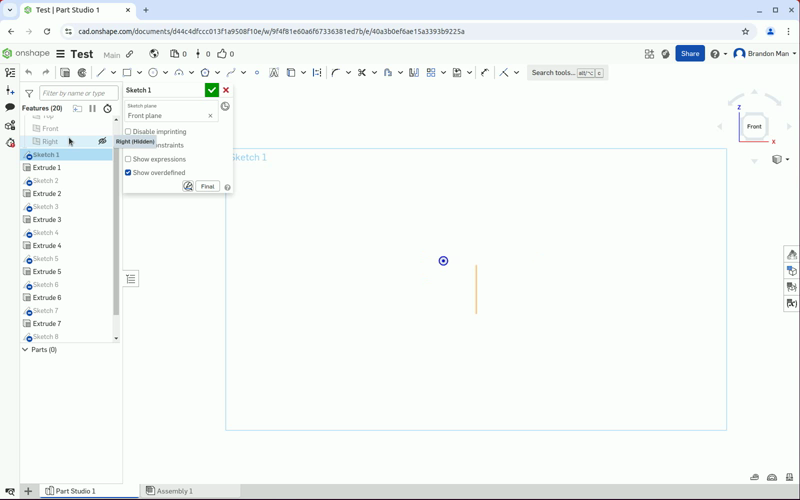
mouse_move(229, 92)
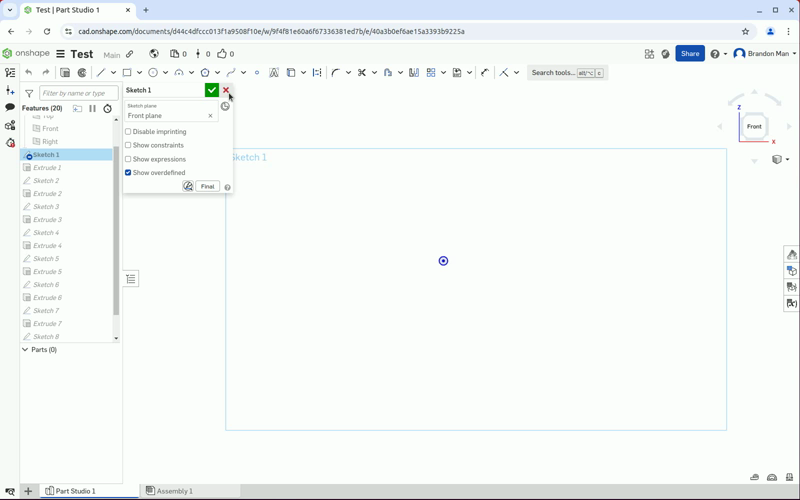
click(229, 92)
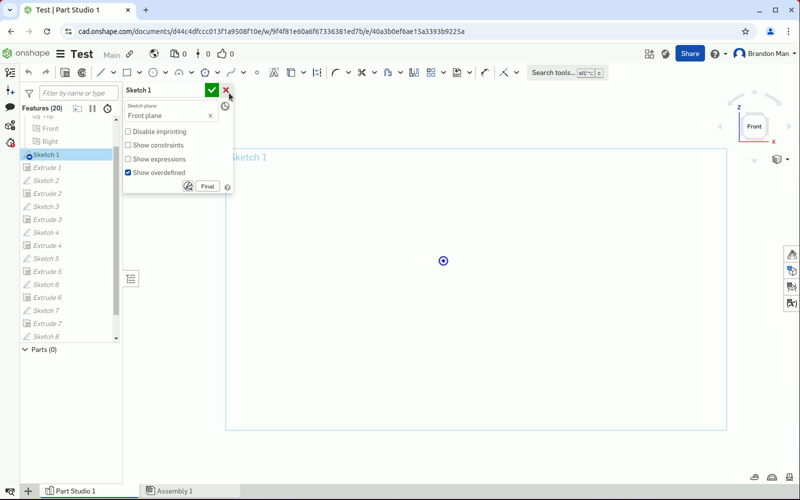
key(shift+s)
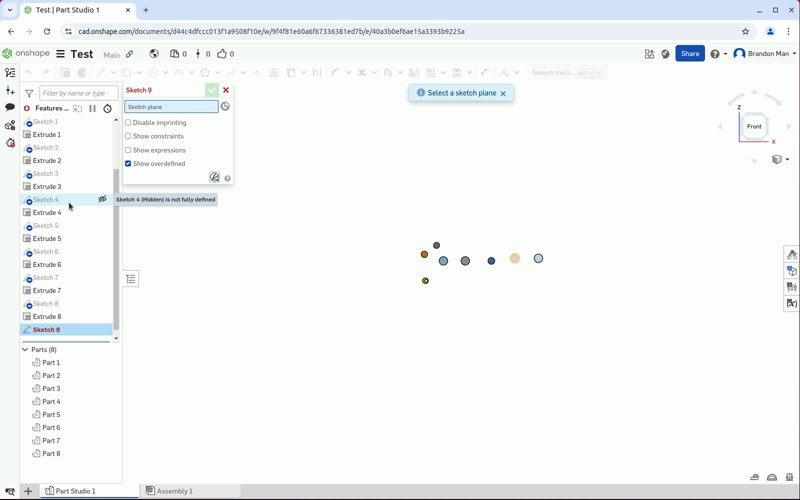
scroll(3)
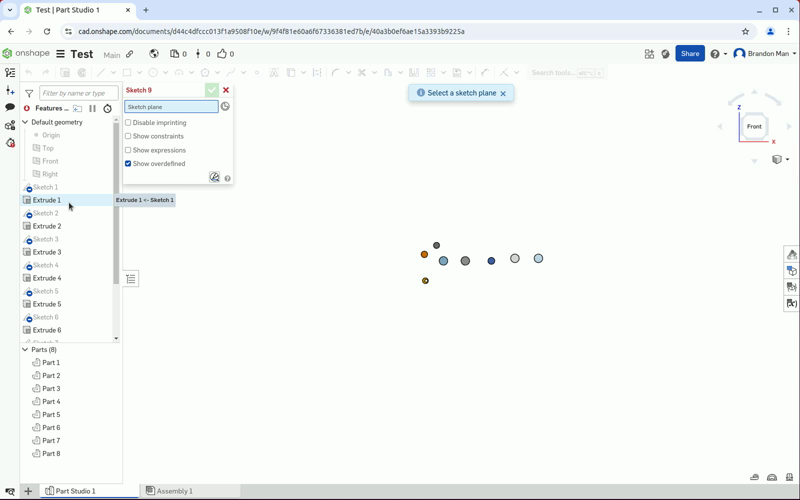
mouse_move(69, 163)
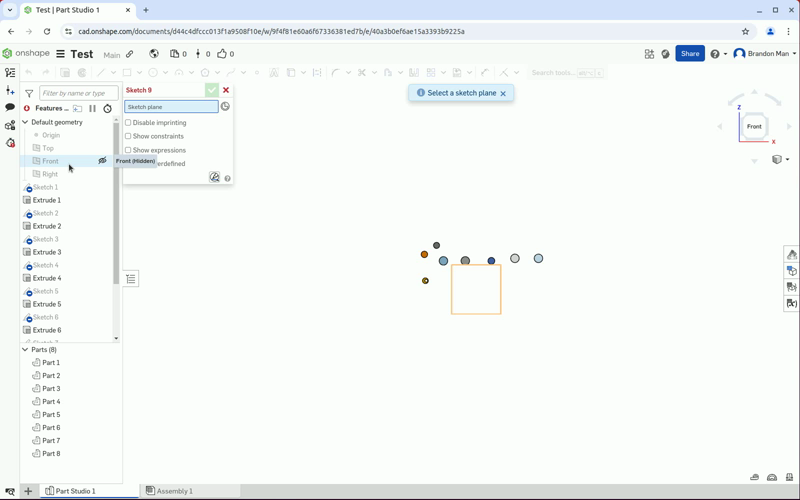
click(69, 163)
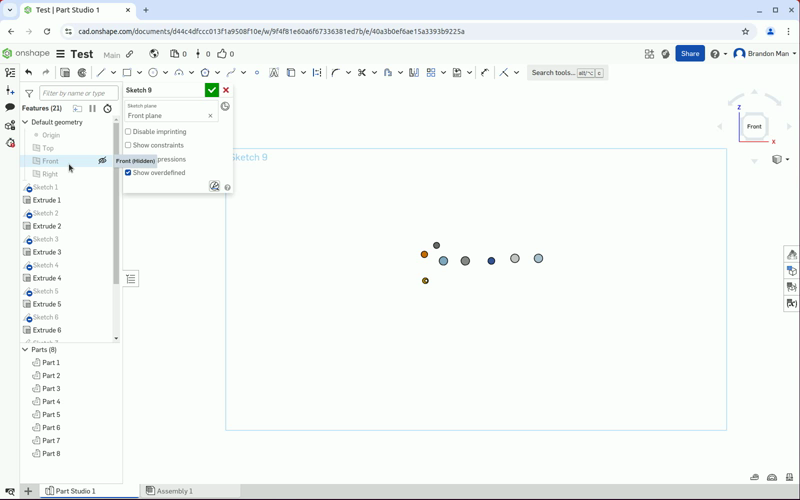
mouse_move(73, 352)
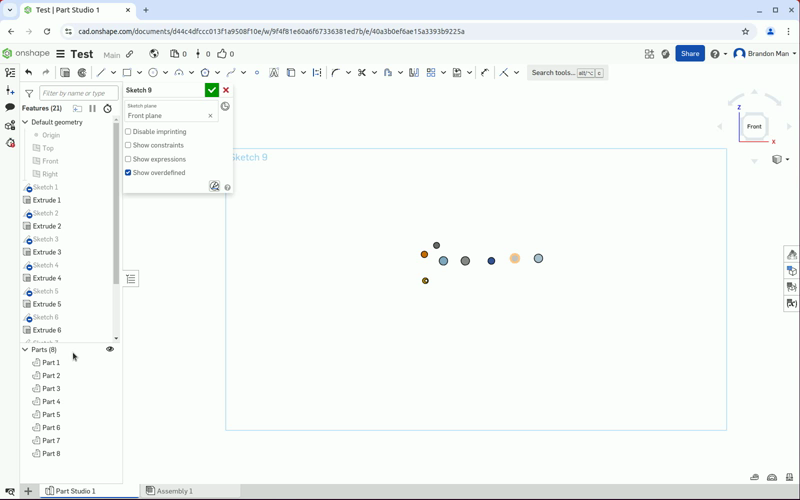
key(y)
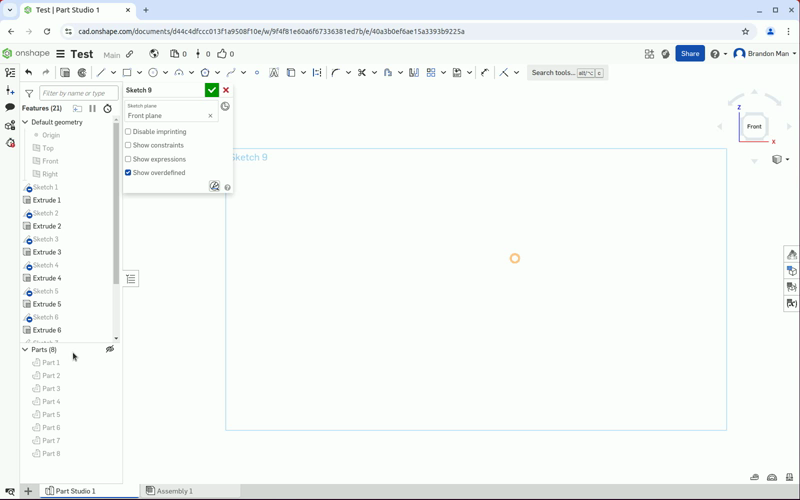
key(c)
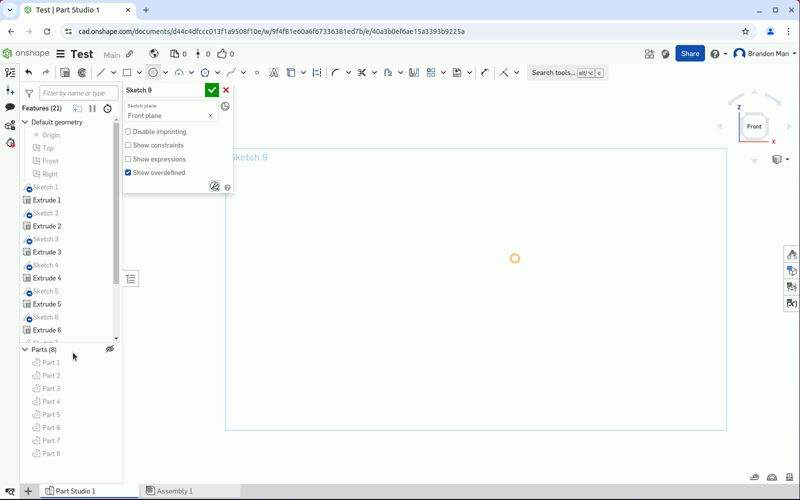
key_down(shift)
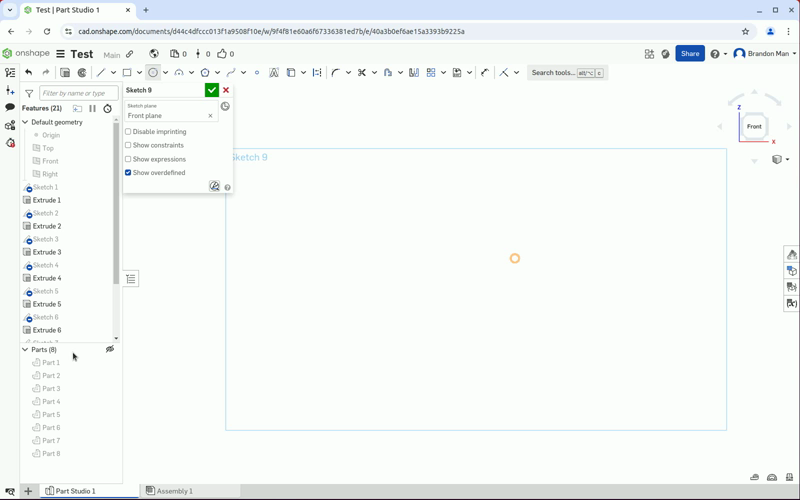
mouse_move(436, 280)
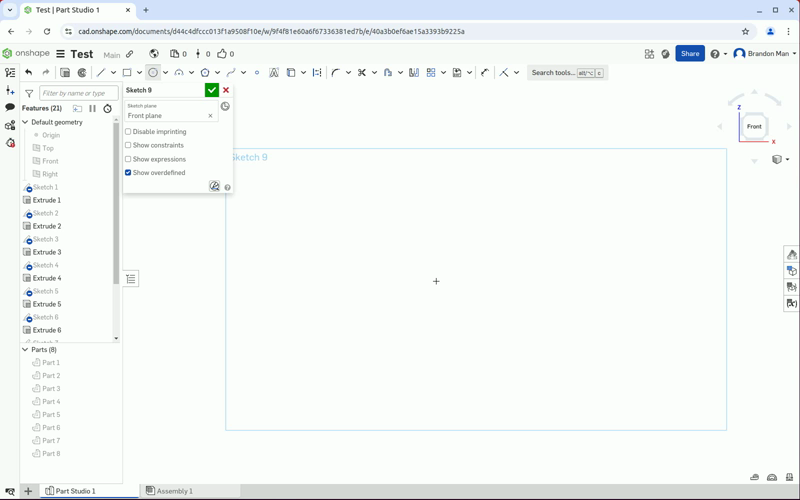
click(436, 280)
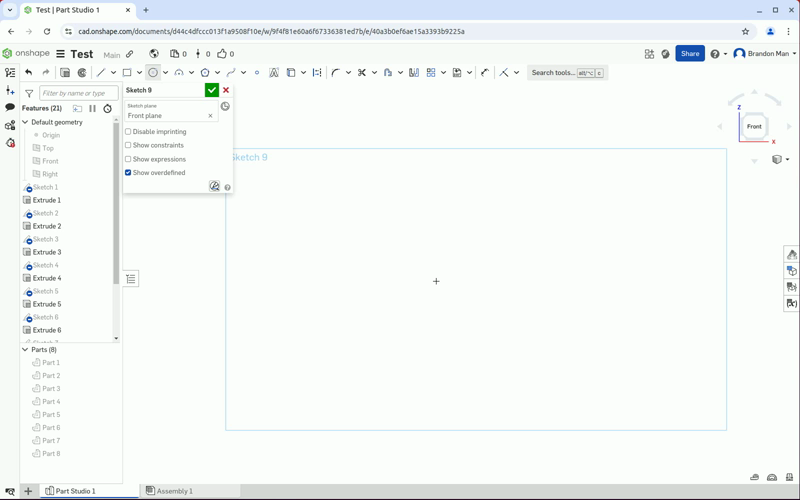
key_up(shift)
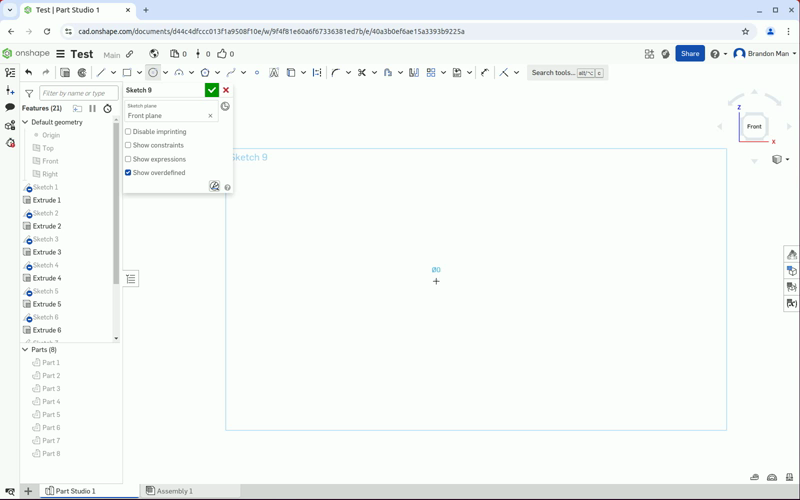
mouse_move(437, 280)
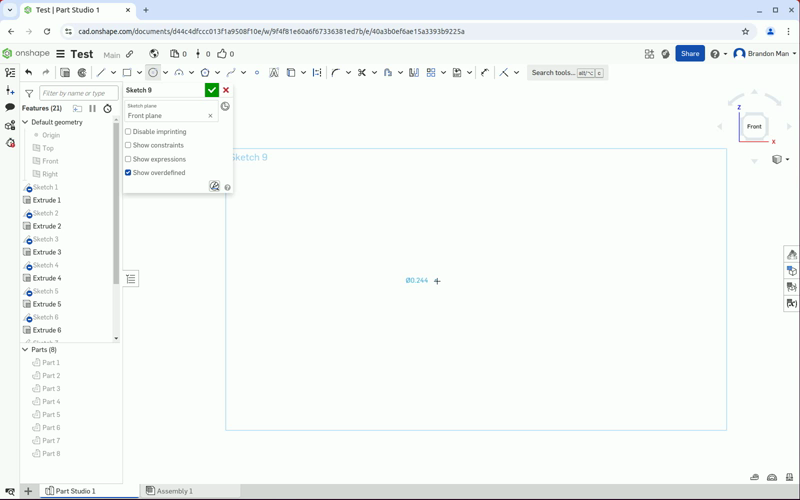
scroll(6)
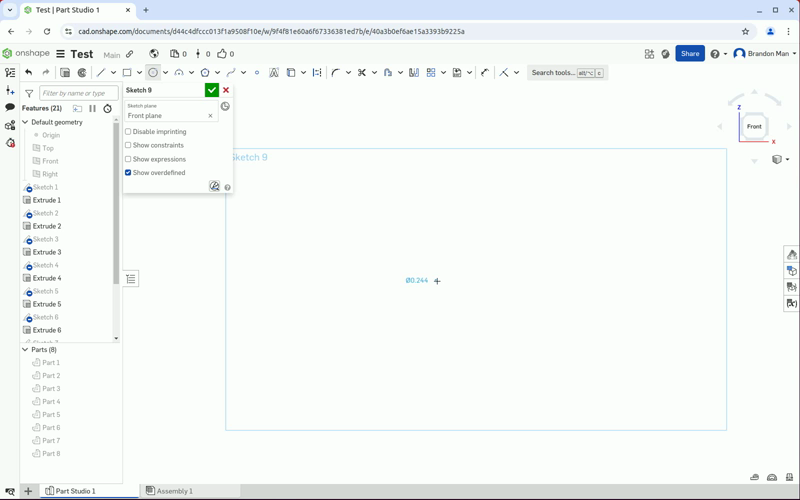
scroll(6)
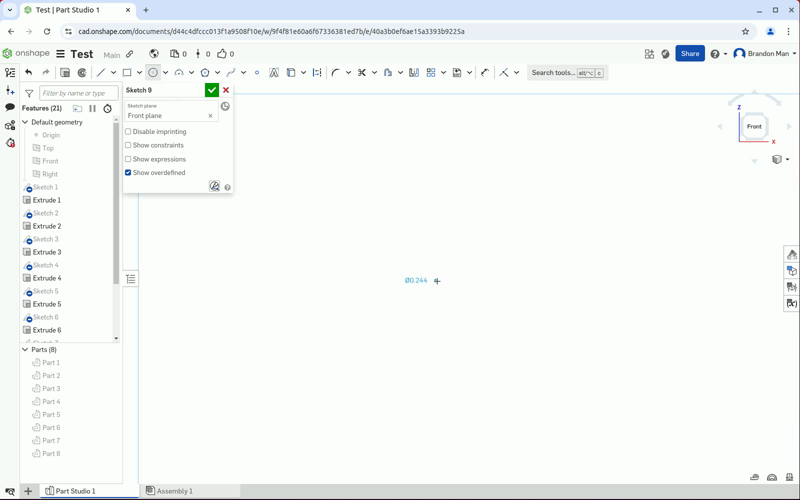
scroll(6)
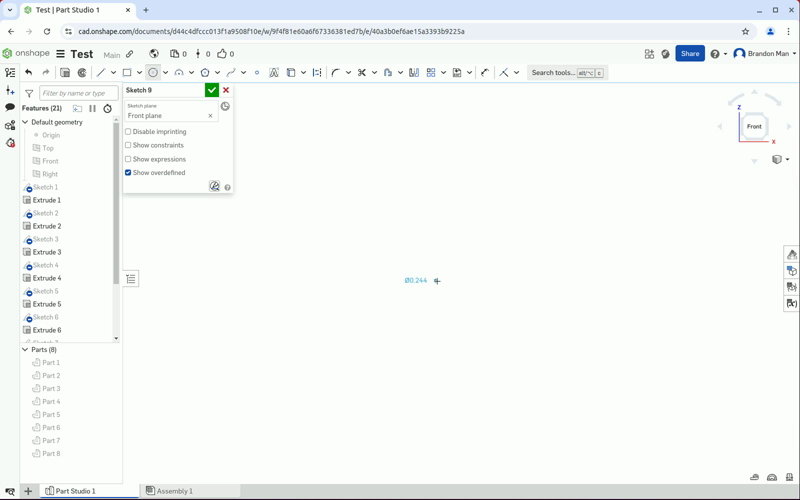
scroll(6)
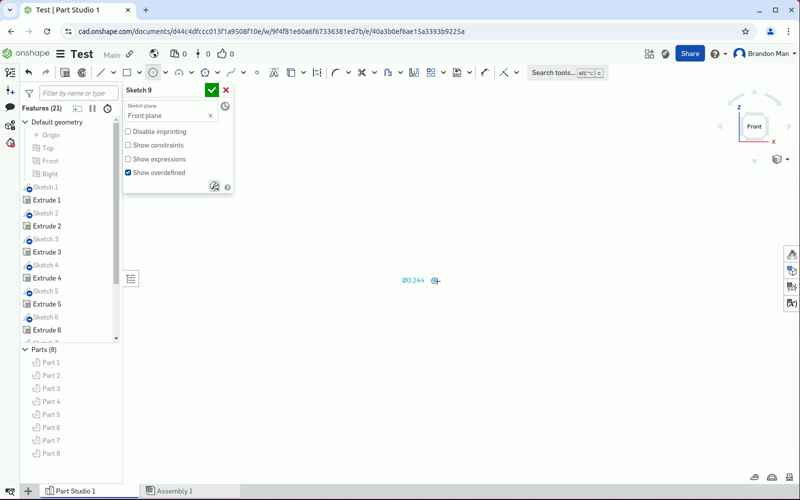
scroll(6)
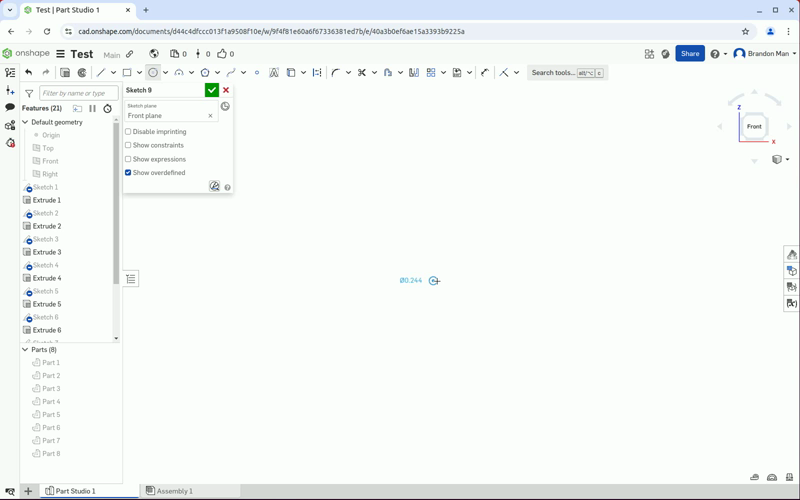
scroll(6)
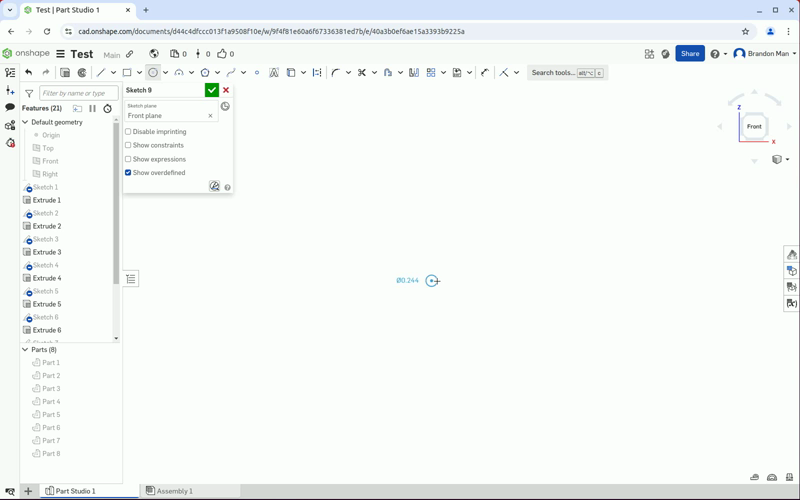
scroll(6)
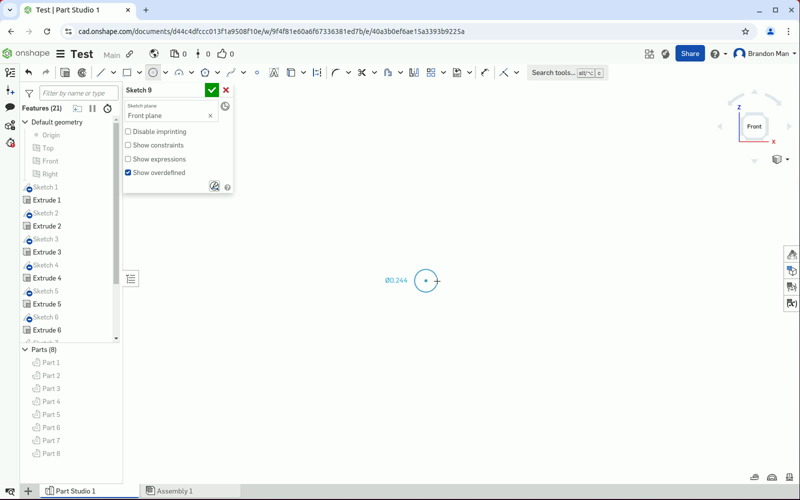
click(437, 280)
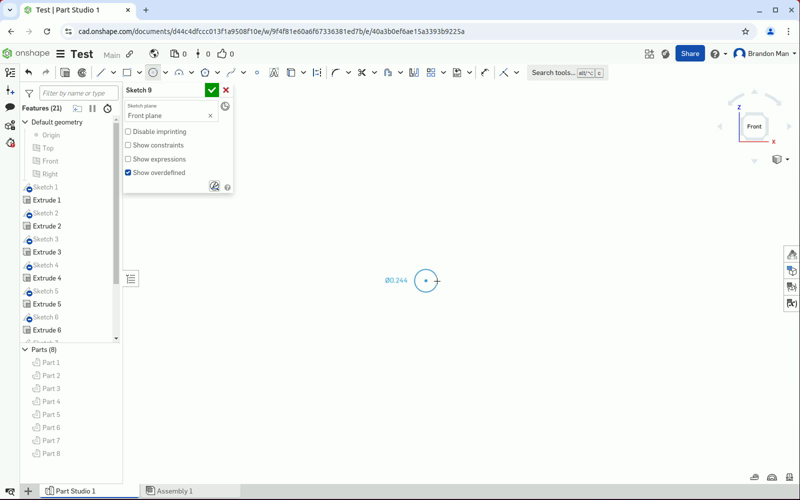
scroll(-6)
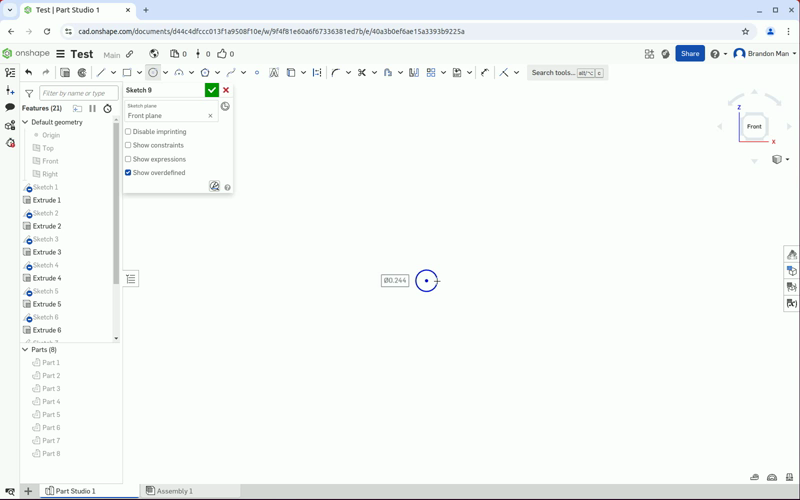
scroll(-6)
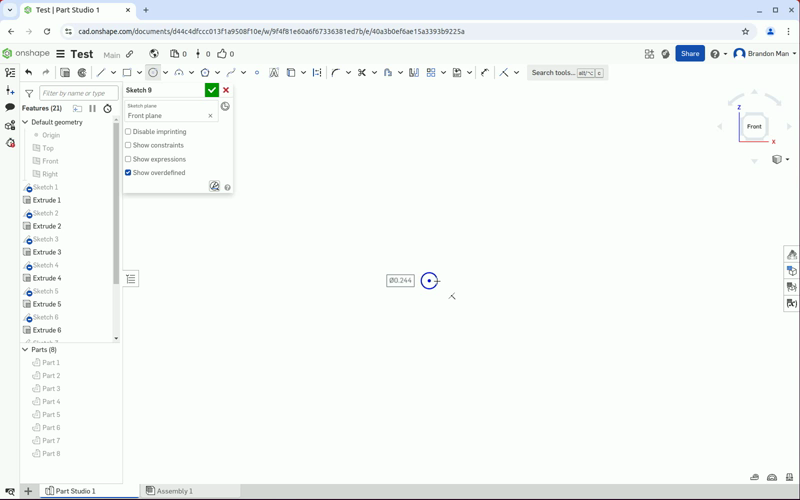
scroll(-6)
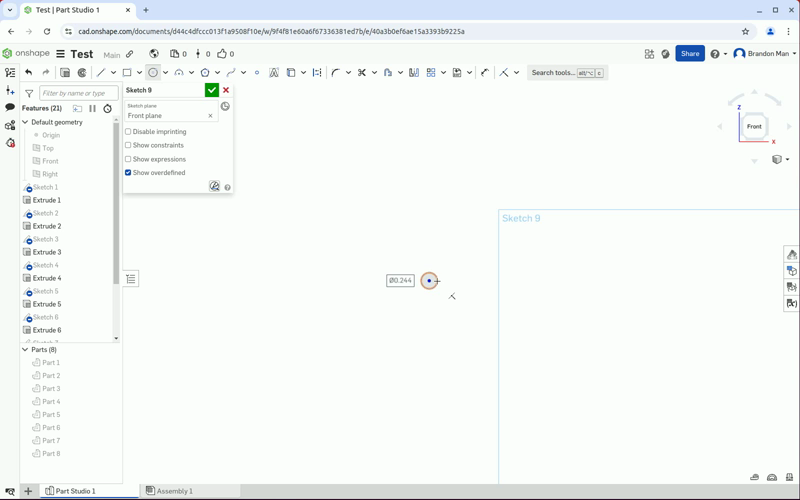
scroll(-6)
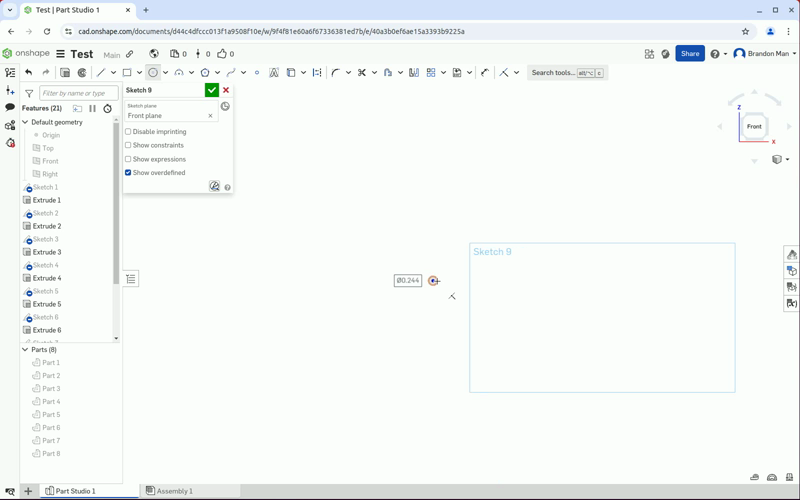
scroll(-6)
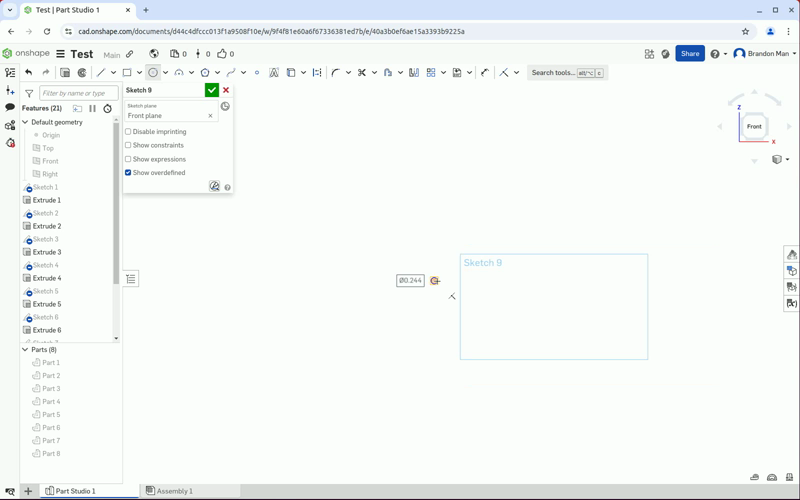
scroll(-6)
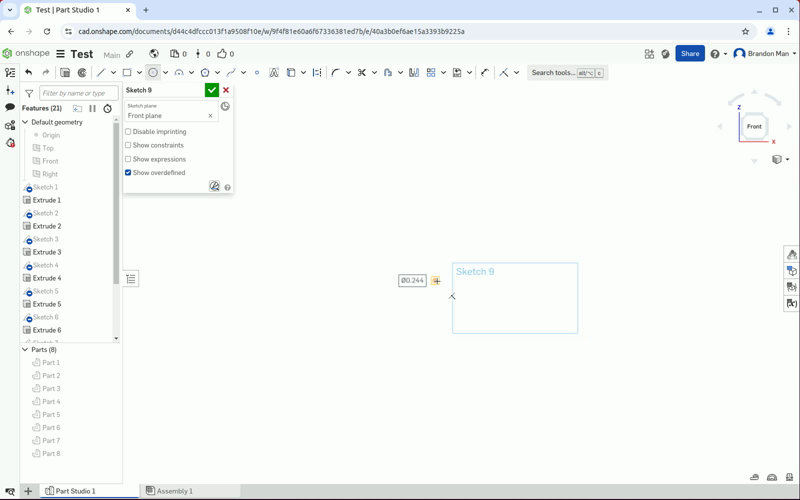
scroll(-6)
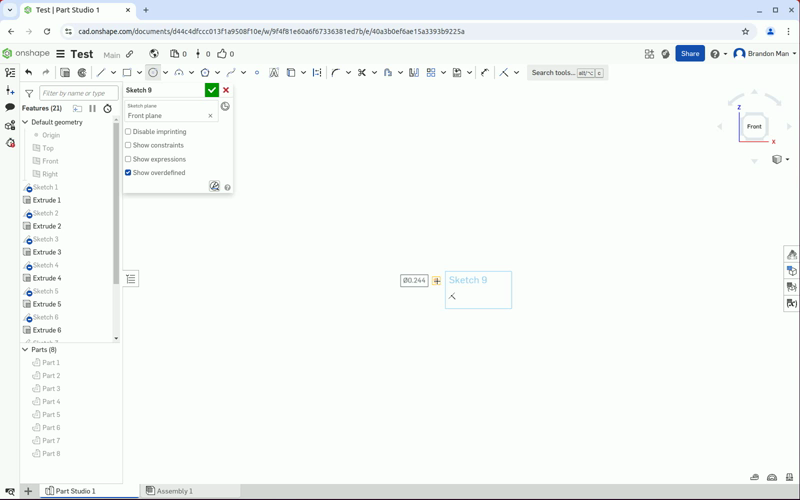
key(esc)
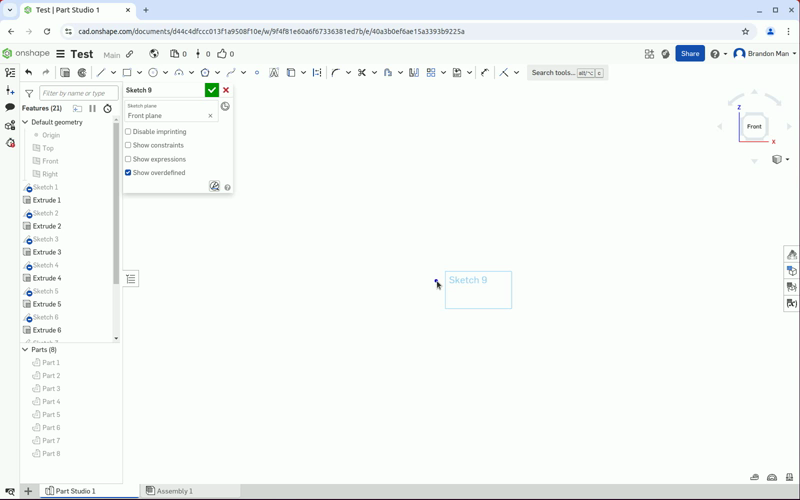
mouse_move(435, 280)
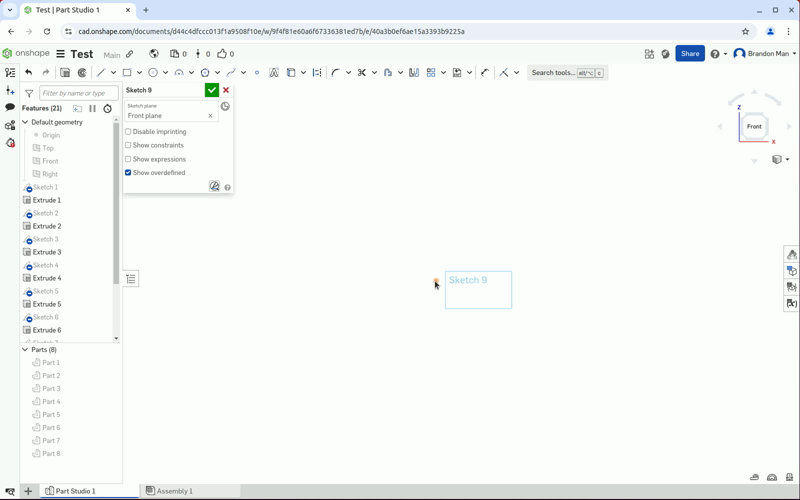
scroll(6)
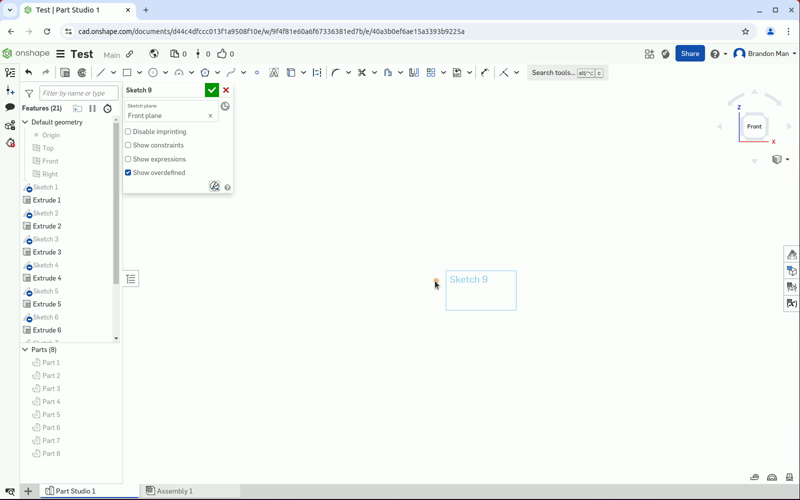
scroll(6)
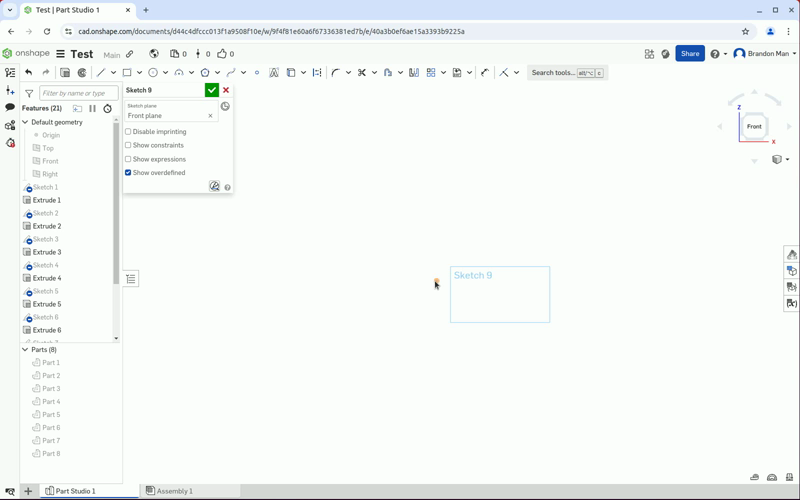
scroll(6)
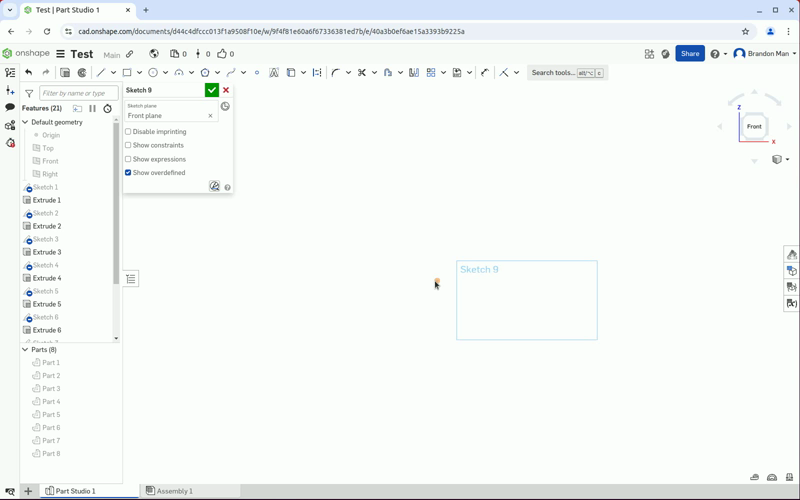
scroll(6)
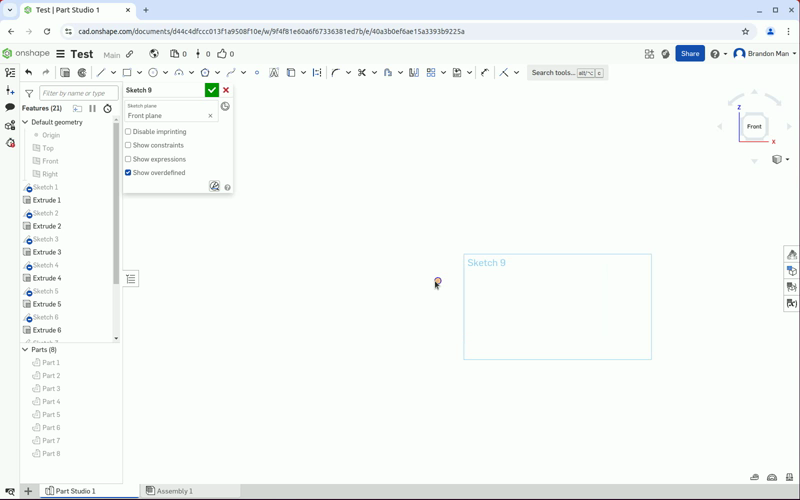
scroll(6)
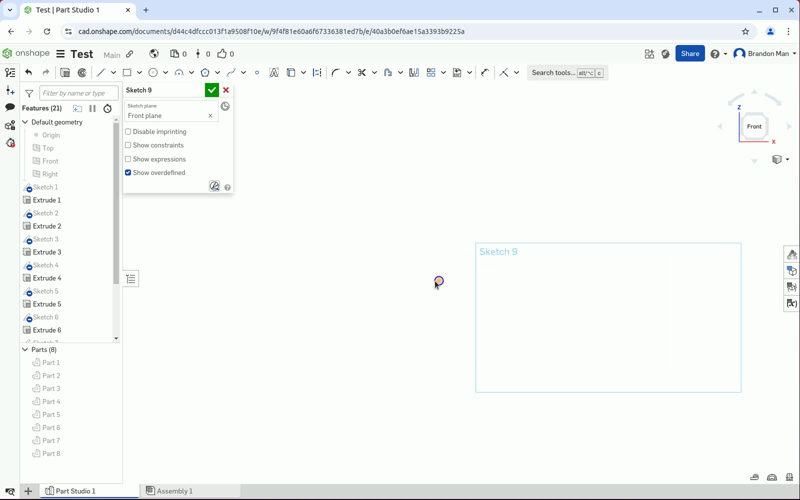
scroll(6)
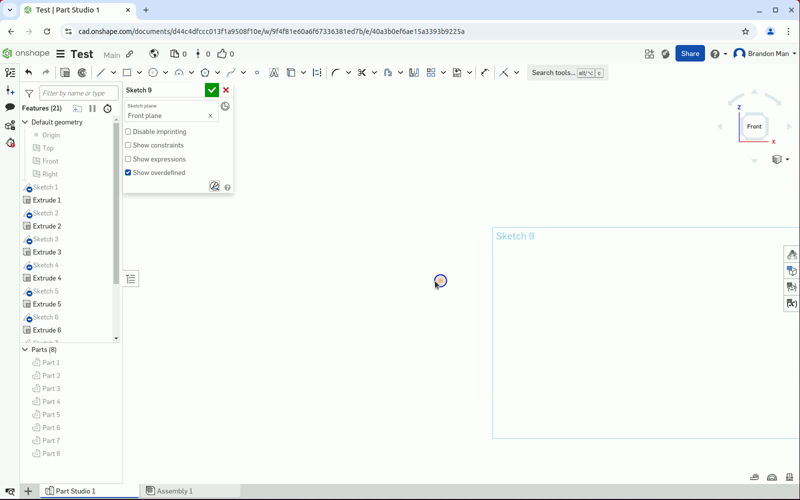
scroll(6)
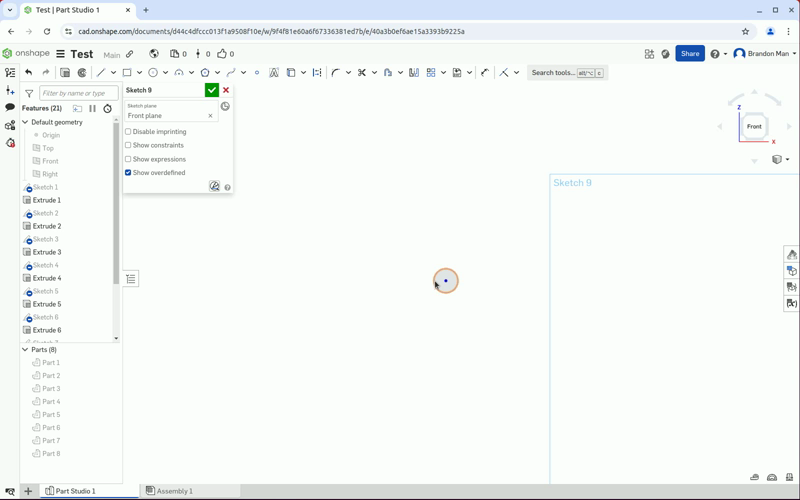
click(435, 280)
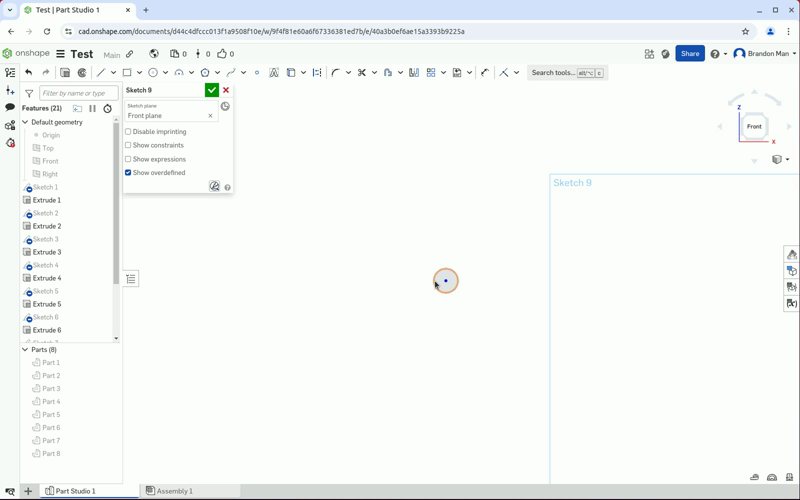
scroll(-6)
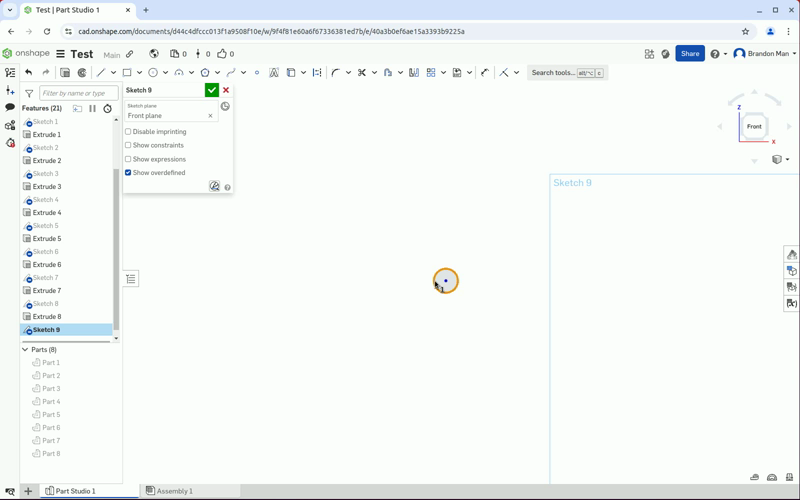
scroll(-6)
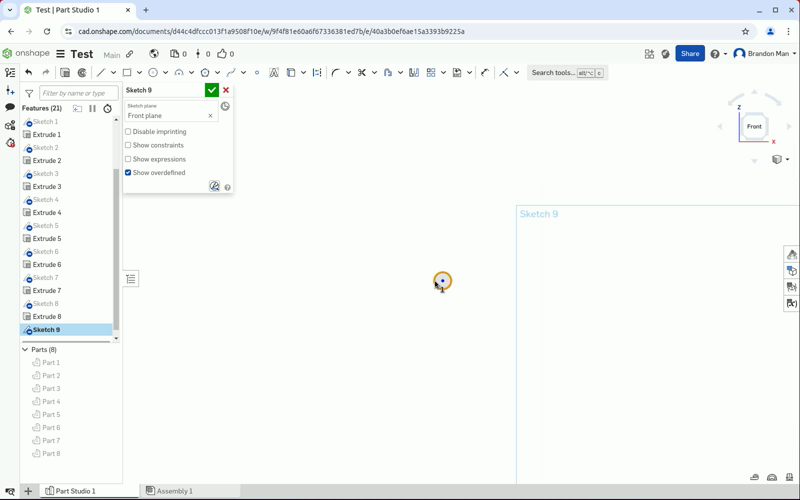
scroll(-6)
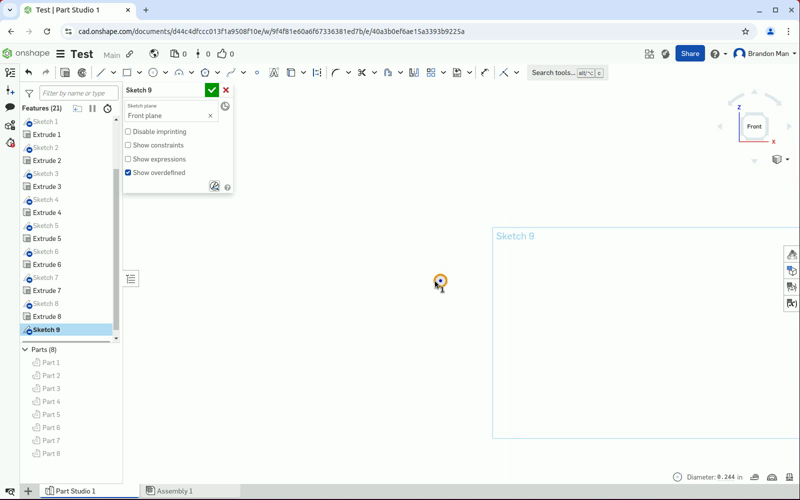
scroll(-6)
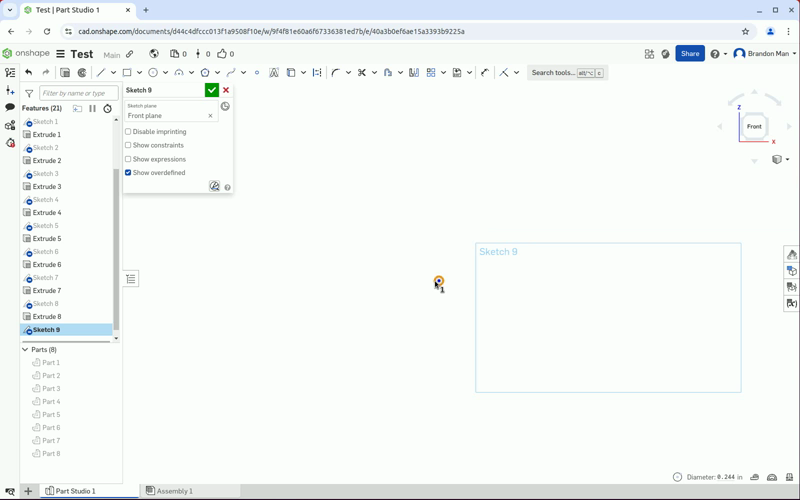
scroll(-6)
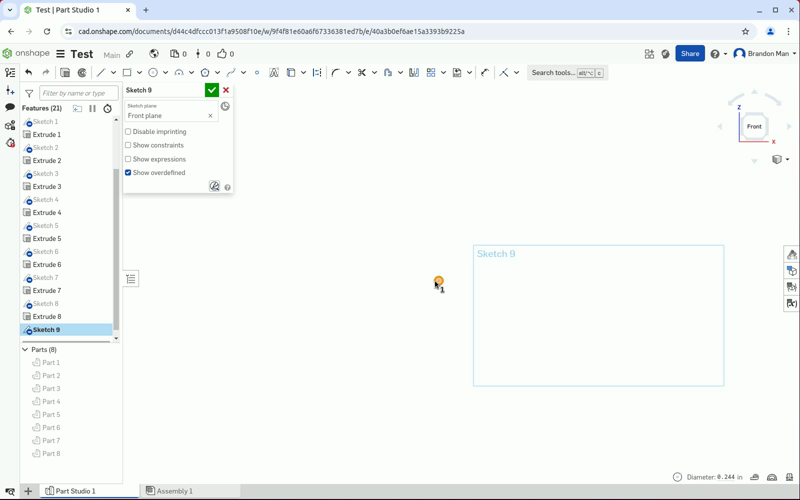
scroll(-6)
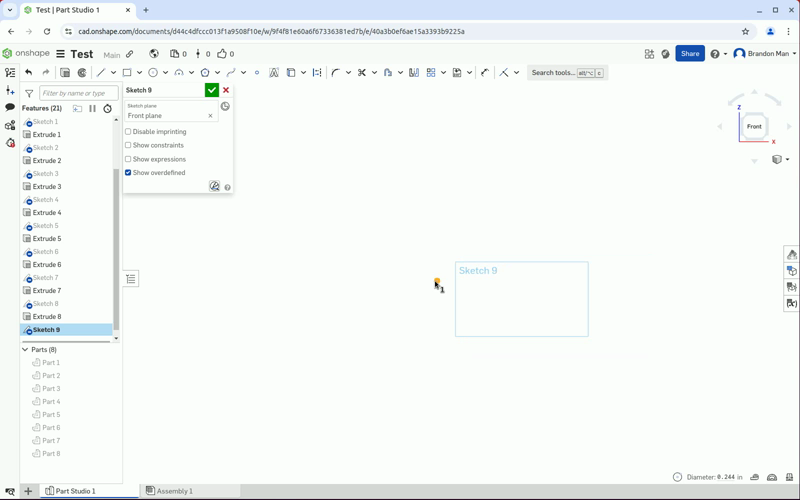
scroll(-6)
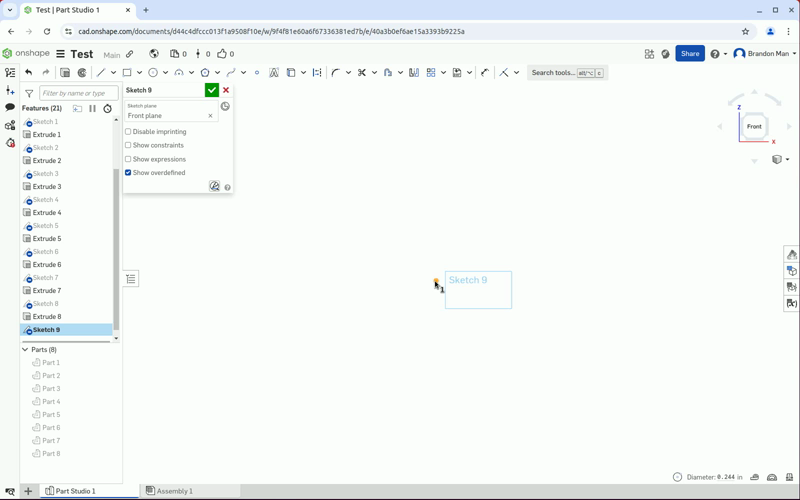
mouse_move(73, 352)
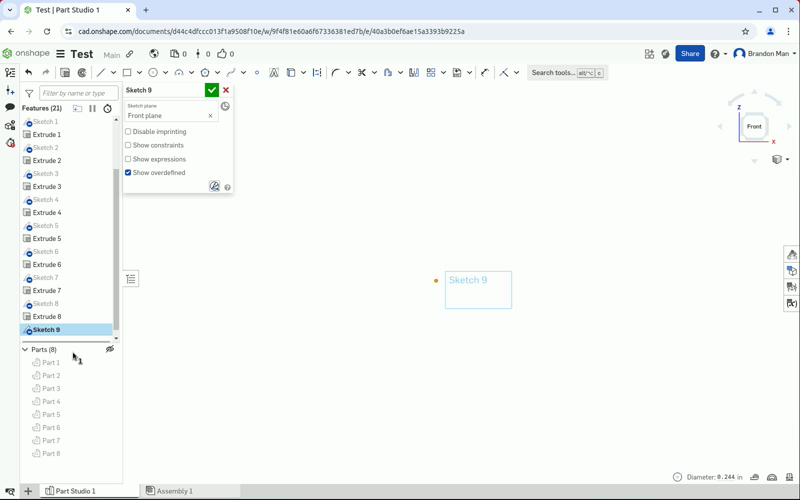
key(shift+y)
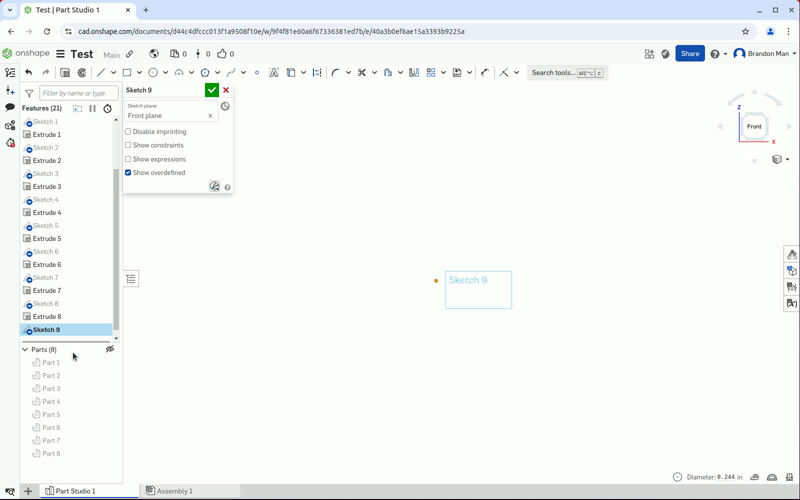
key(shift+e)
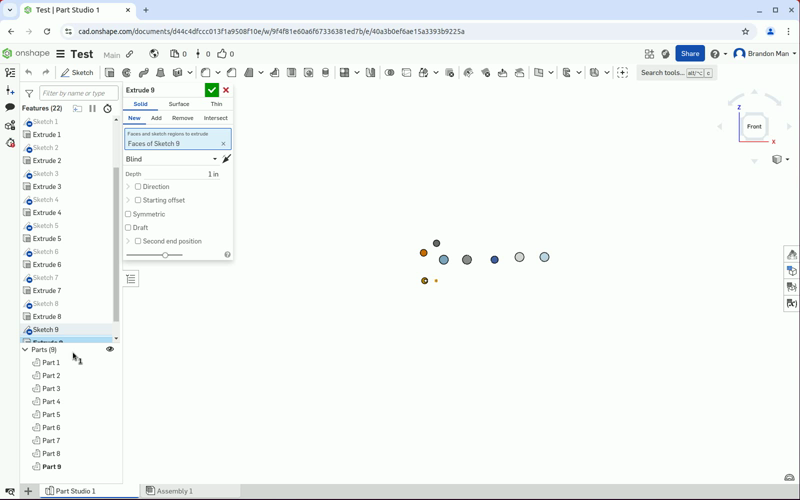
mouse_move(143, 106)
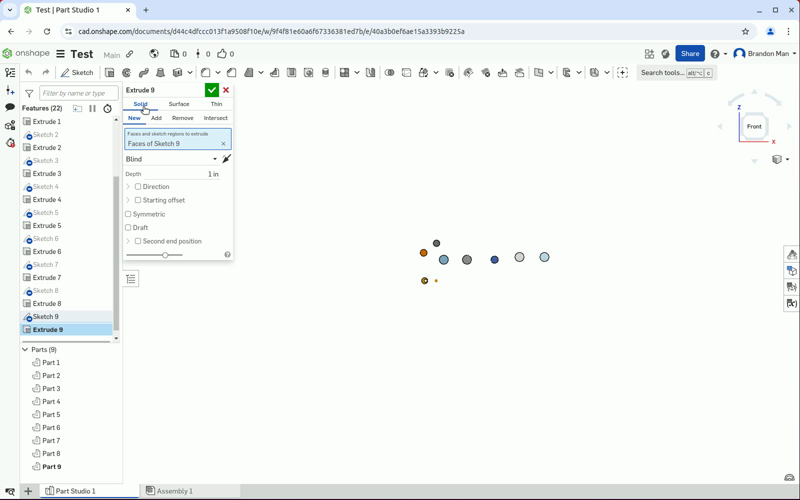
click(143, 106)
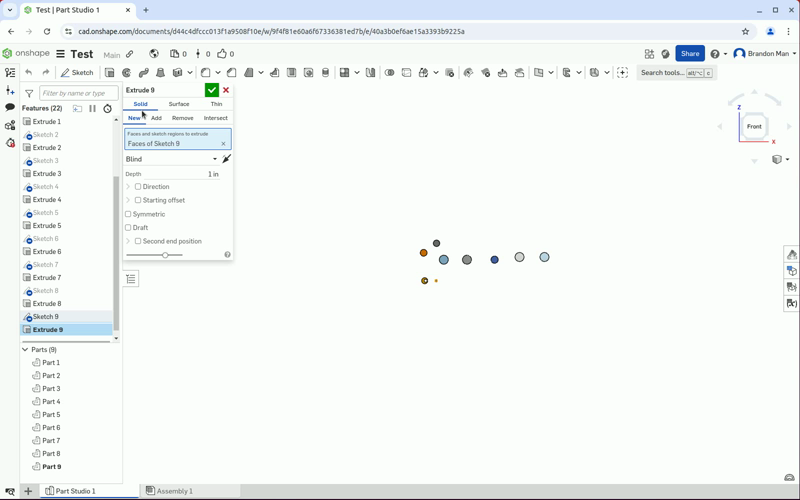
mouse_move(137, 120)
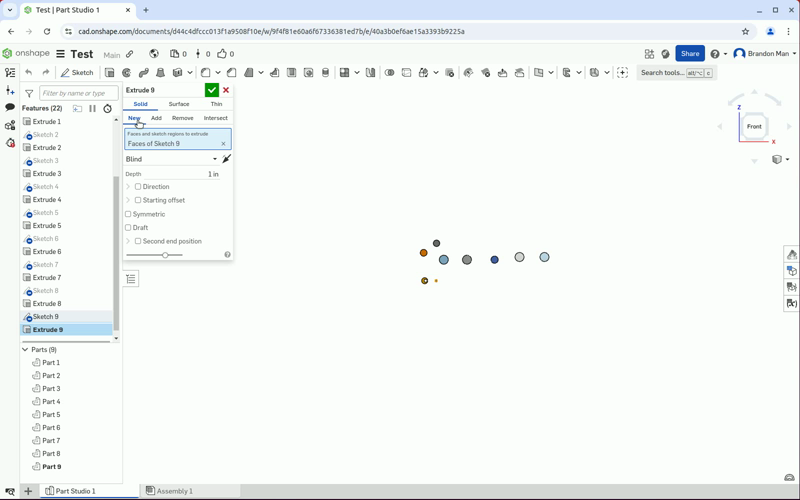
click(137, 120)
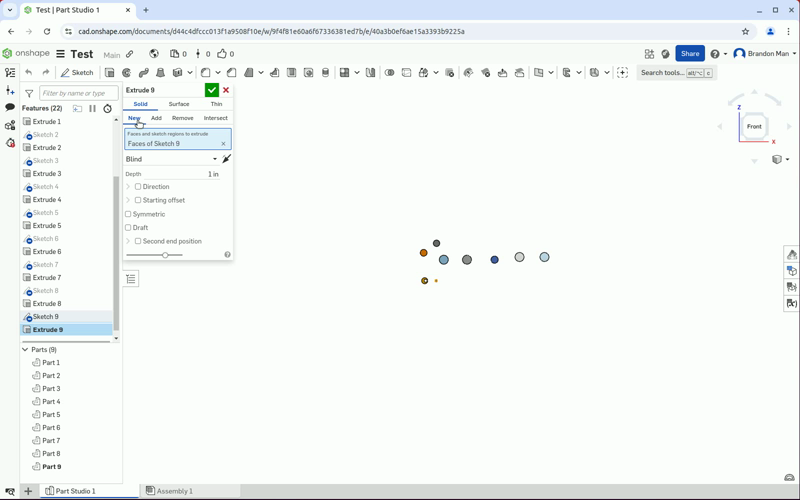
key(tab, 4)
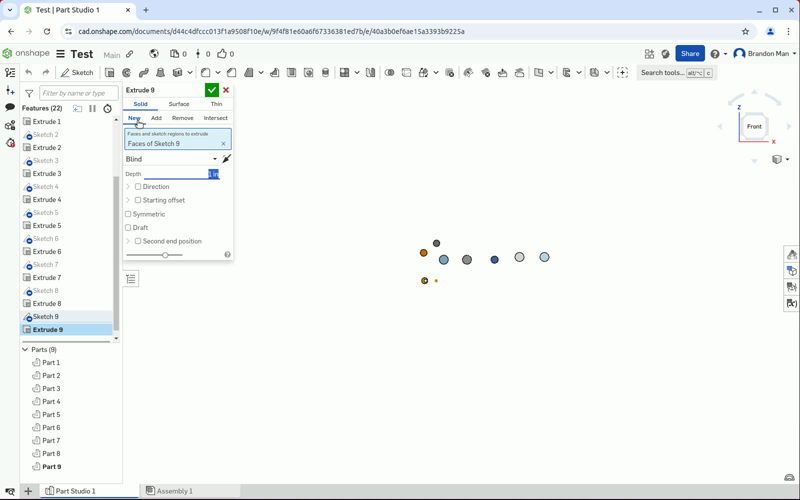
text(3.129)
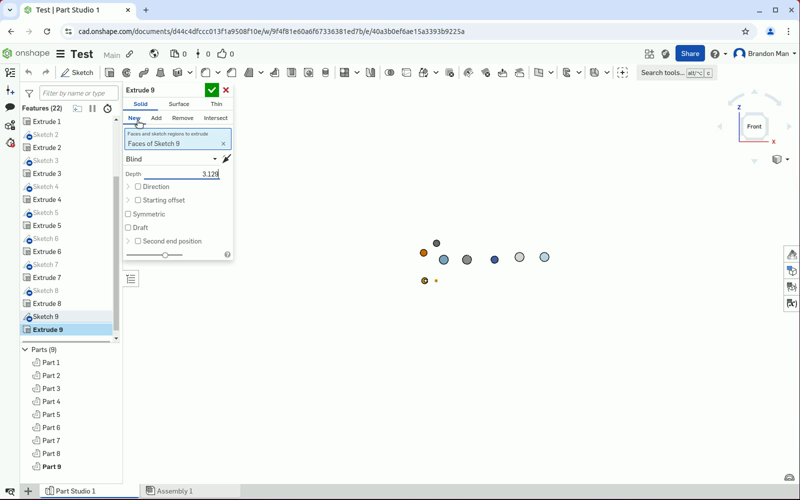
key(enter)
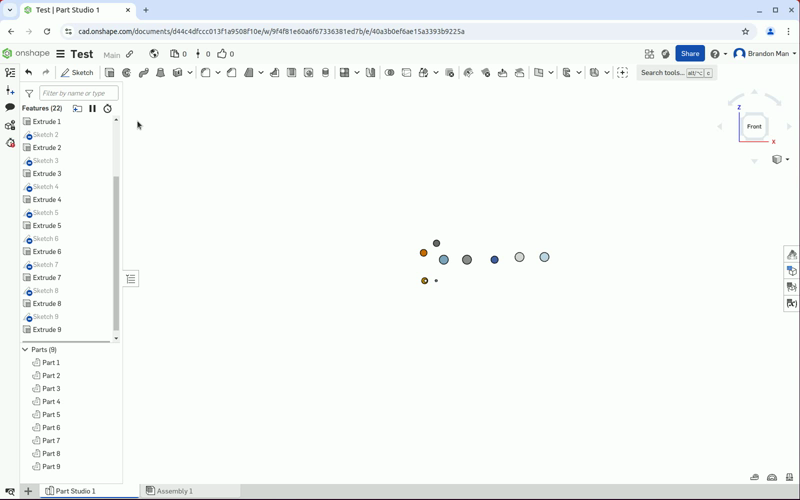
key(shift+h)
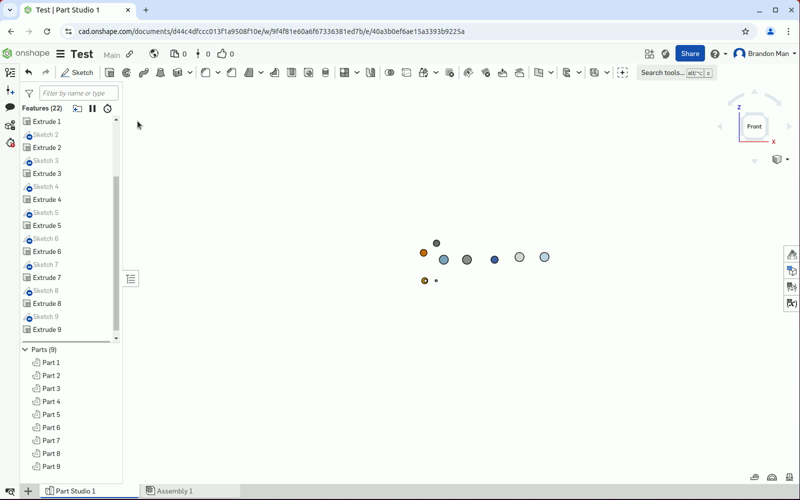
key(shift+h)
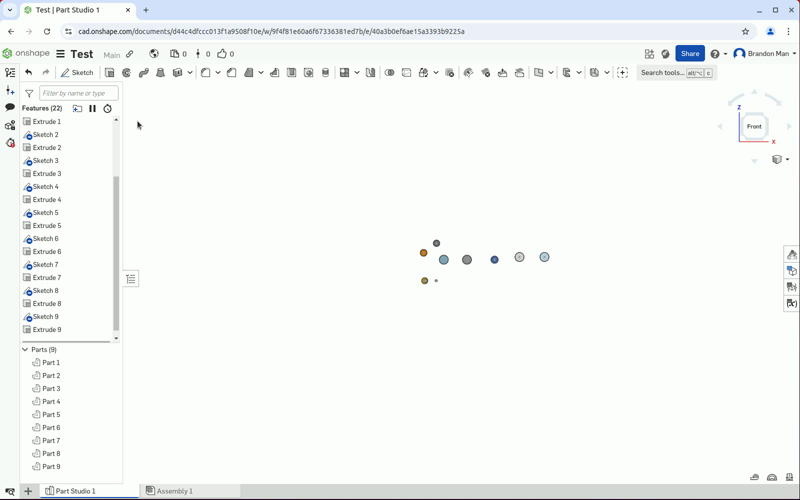
key(shift+7)
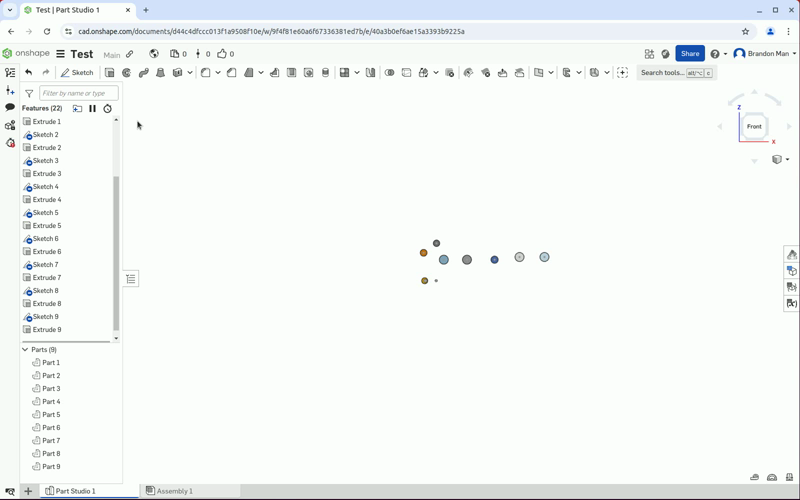
key(left, 2)
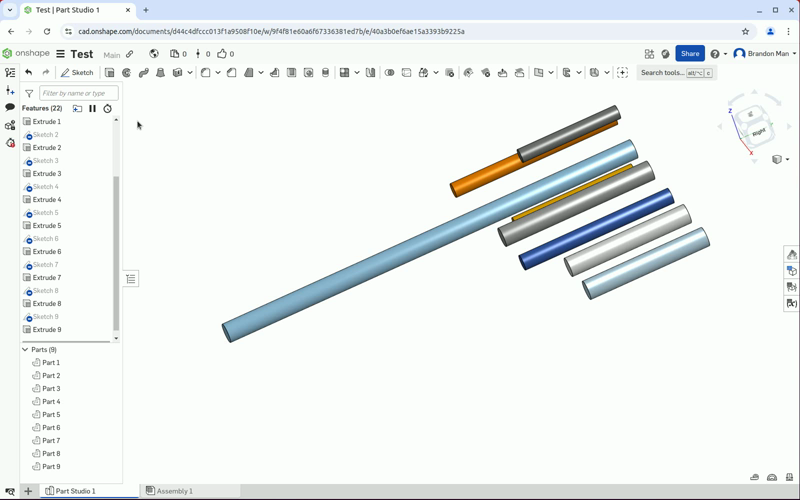
key(down, 2)
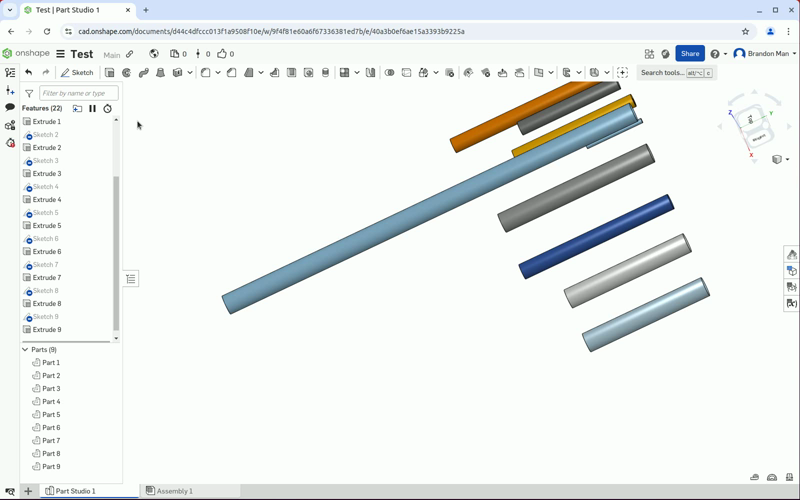
key(up, 2)
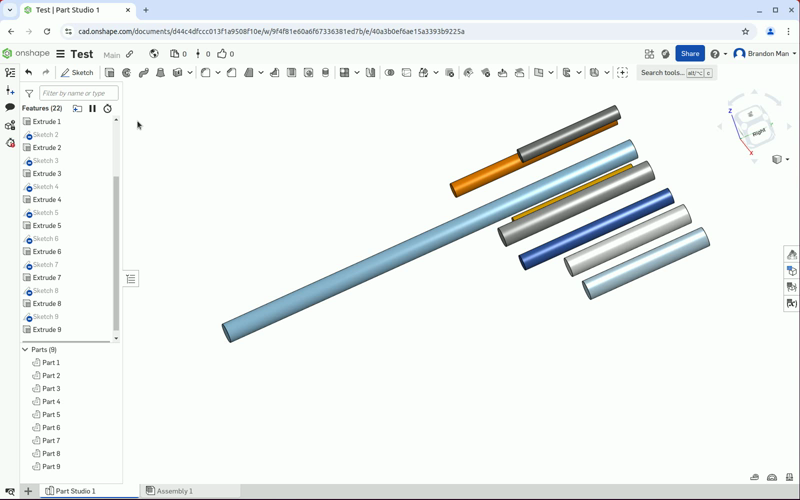
key(right, 2)
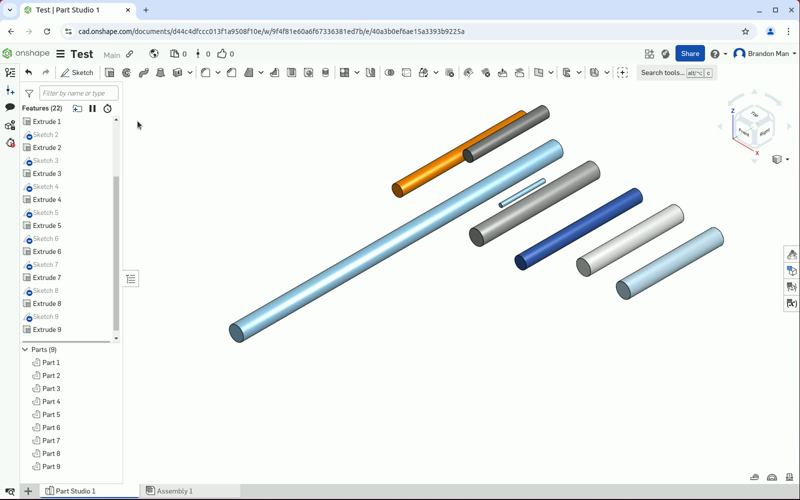
mouse_move(69, 111)
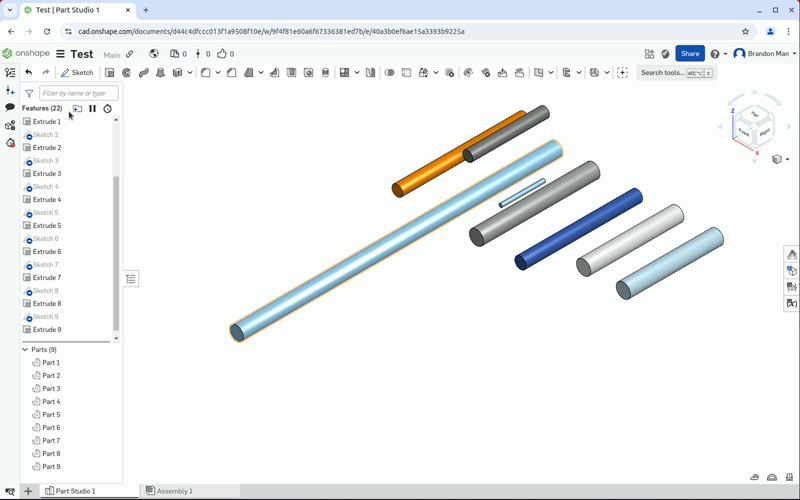
click(69, 111)